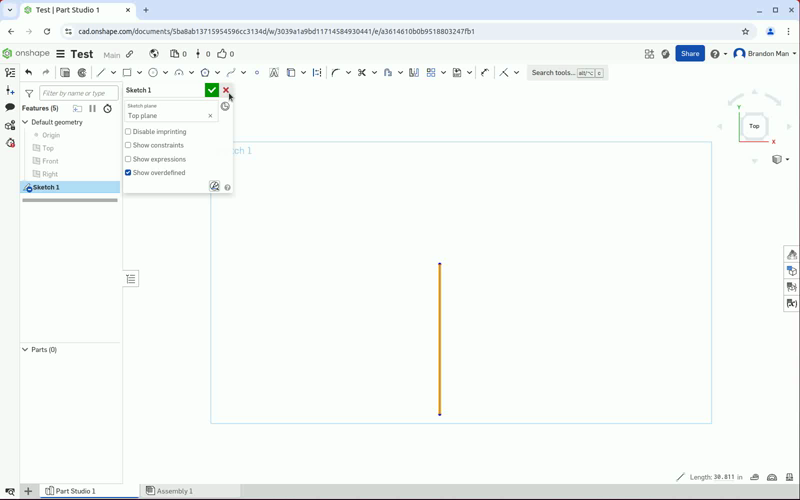
key(shift+h)
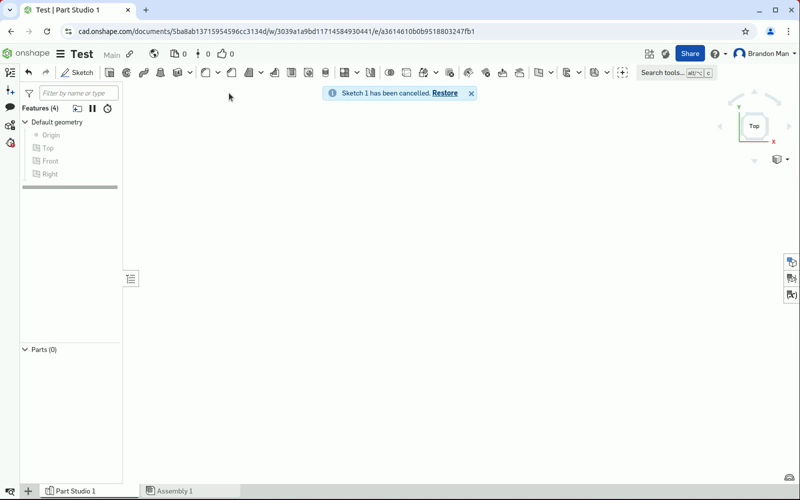
mouse_move(73, 352)
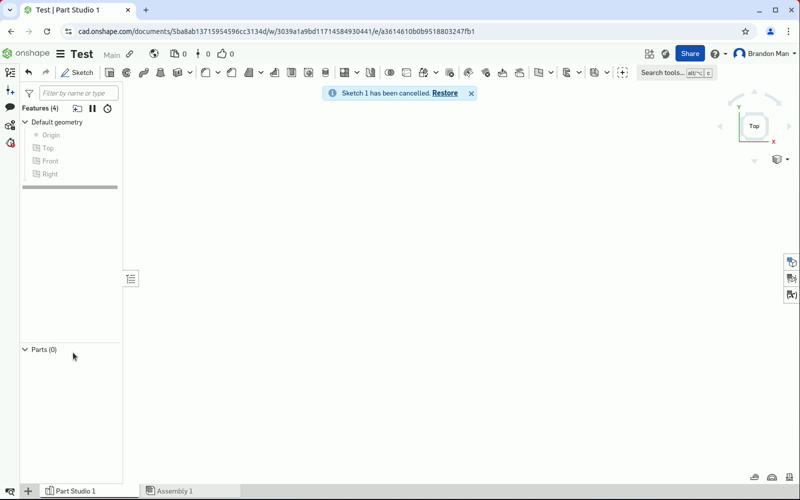
key(y)
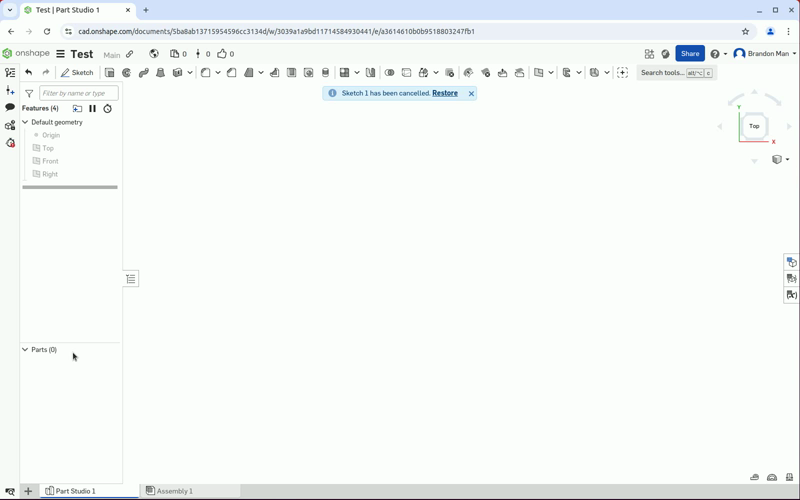
key(shift+p)
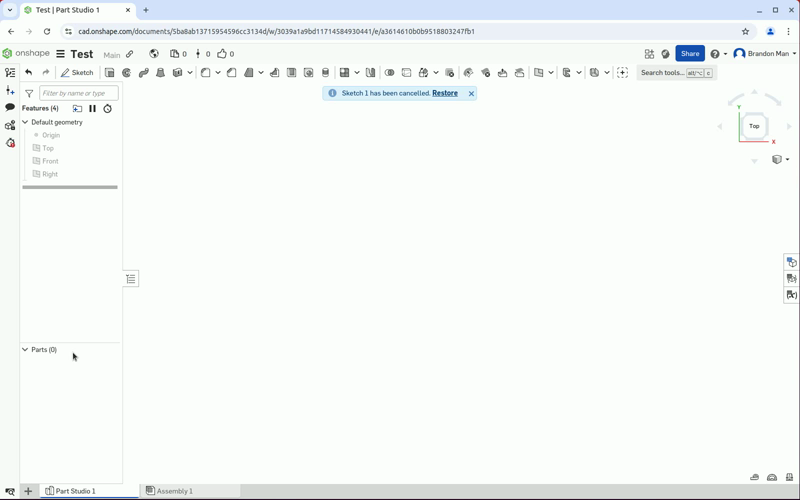
key(space)
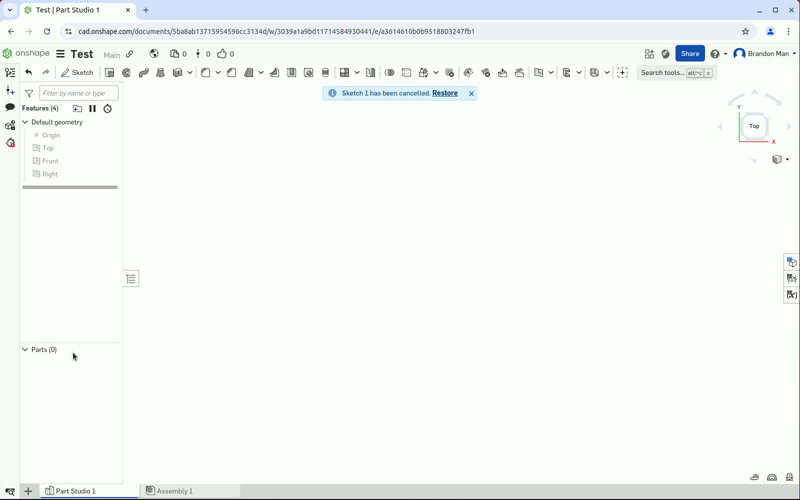
key_down(shift)
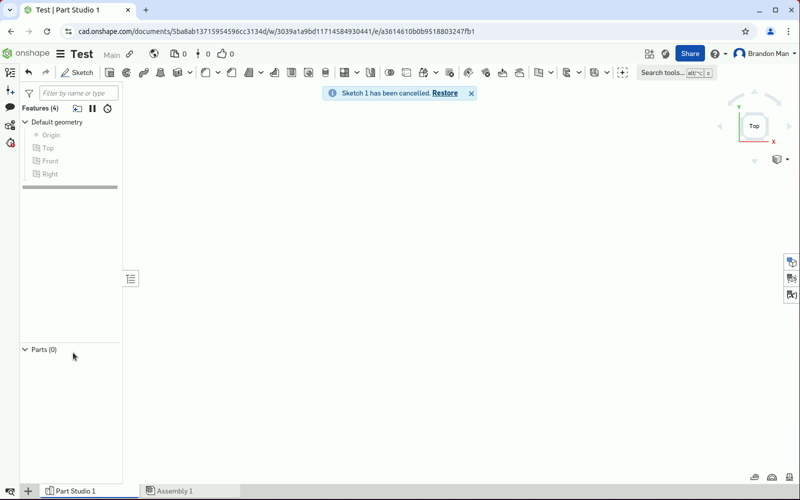
key(up)
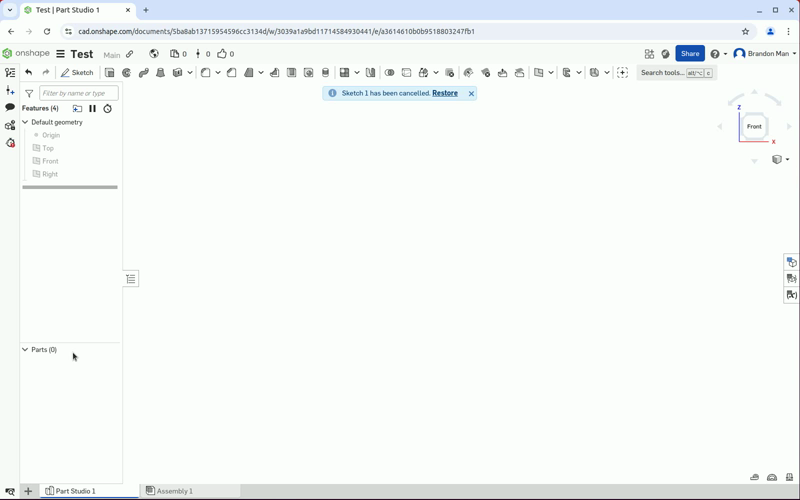
key_up(shift)
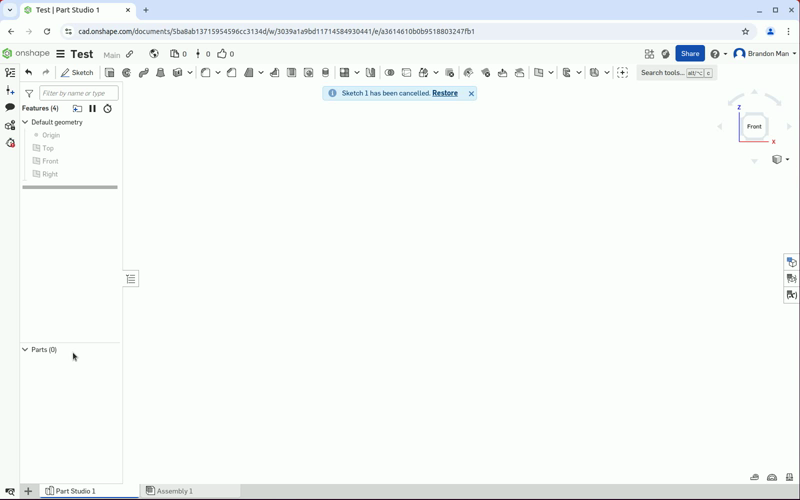
mouse_move(73, 352)
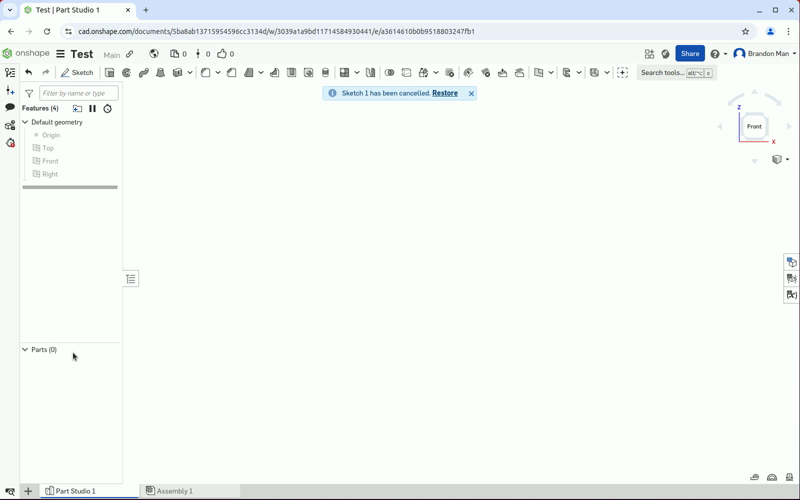
key(shift+y)
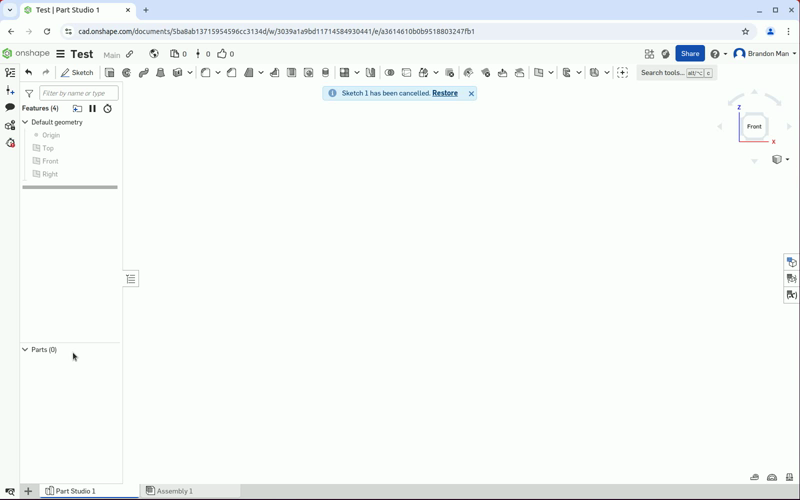
key(shift+s)
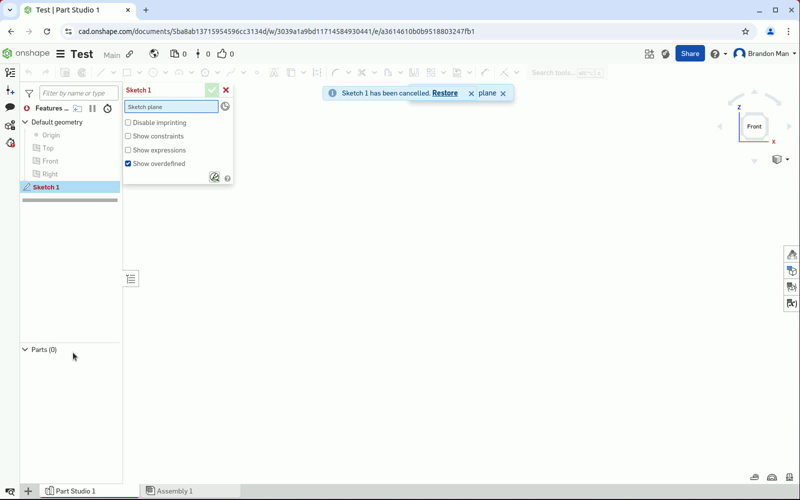
mouse_move(73, 163)
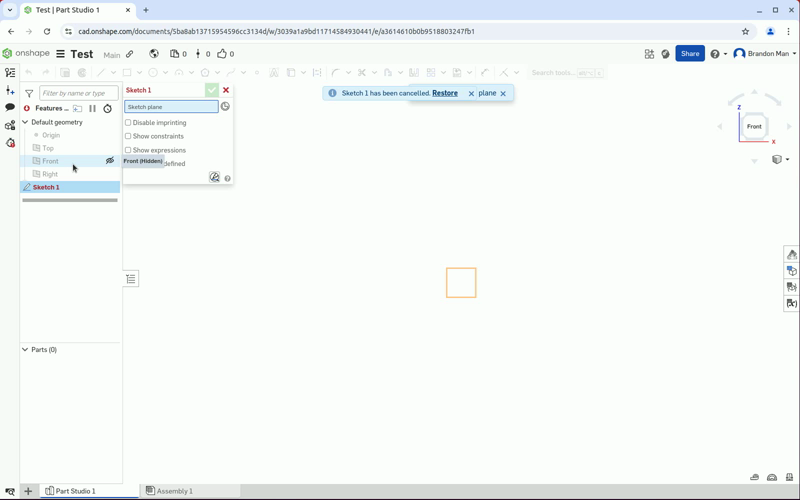
click(73, 163)
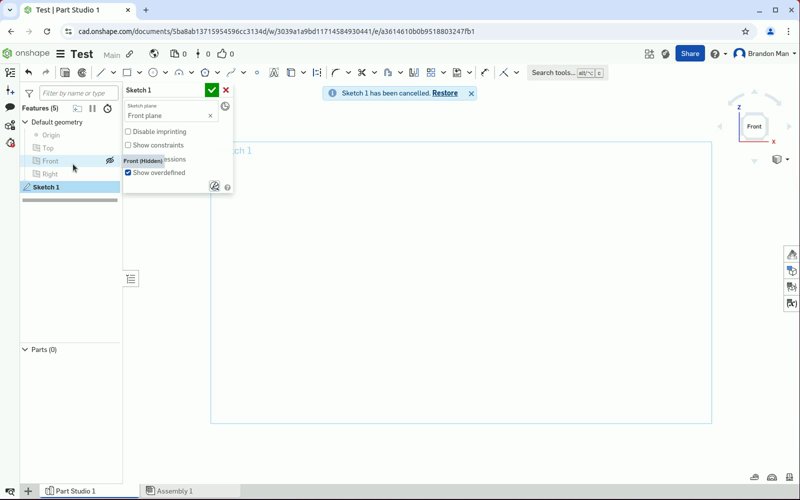
mouse_move(73, 352)
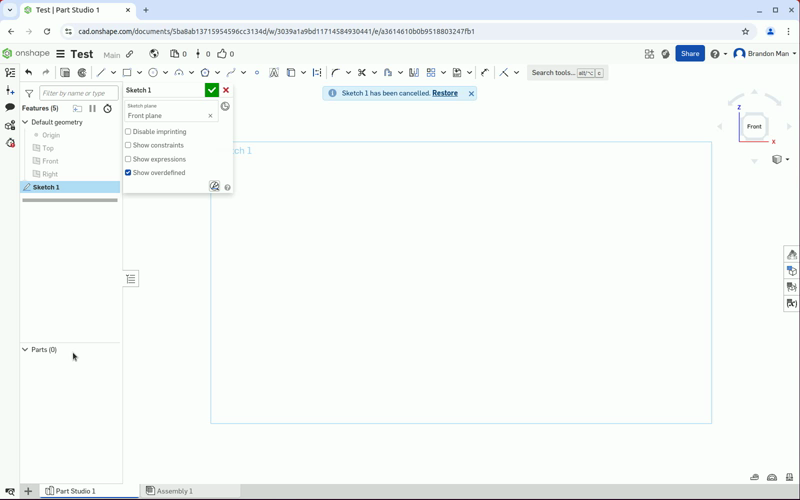
key(y)
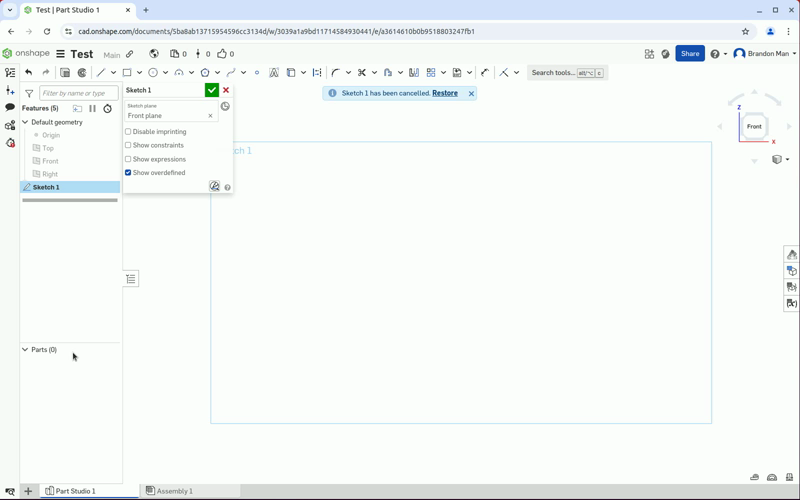
key(l)
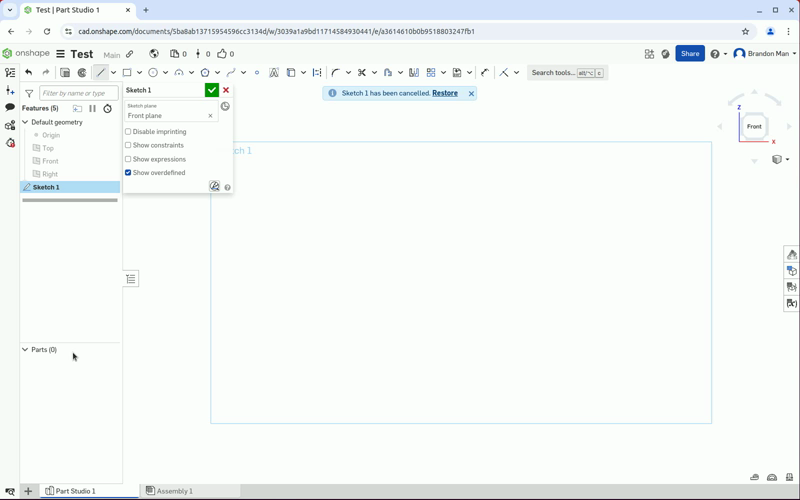
key_down(shift)
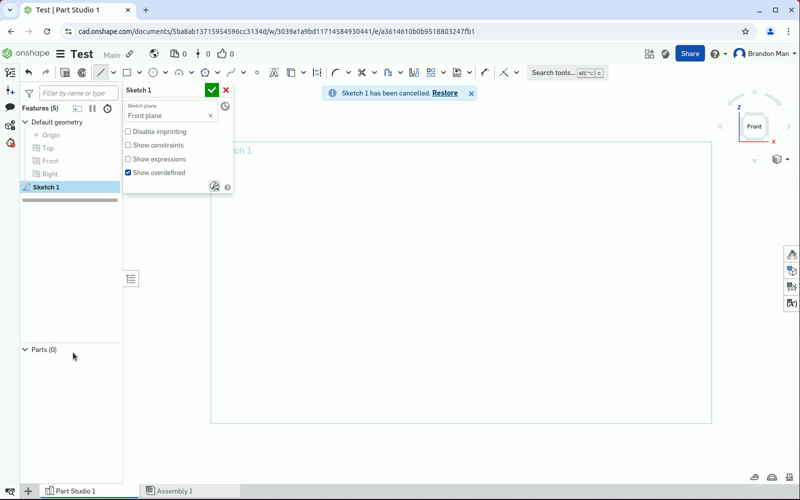
mouse_move(460, 282)
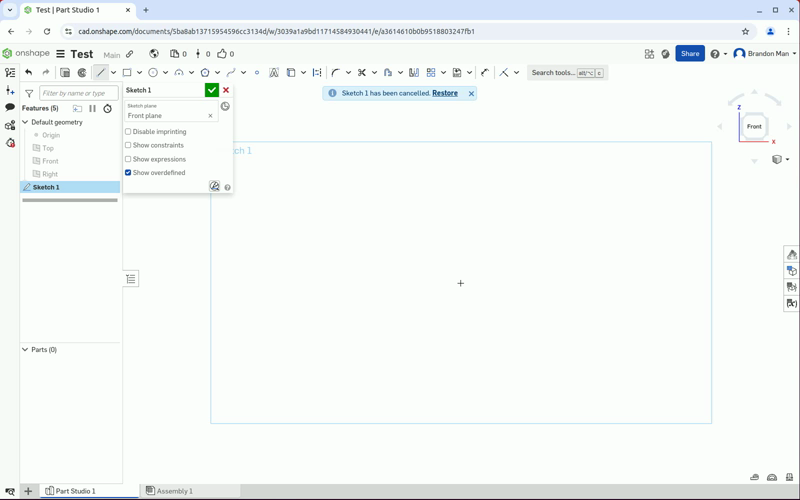
click(460, 282)
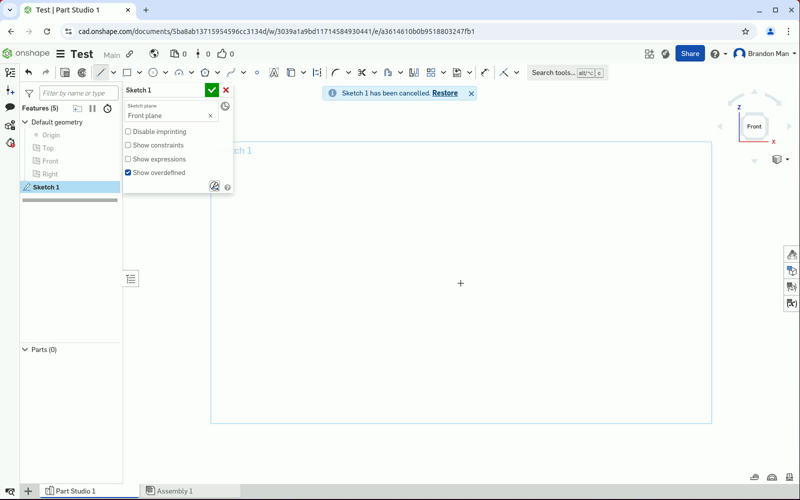
key_up(shift)
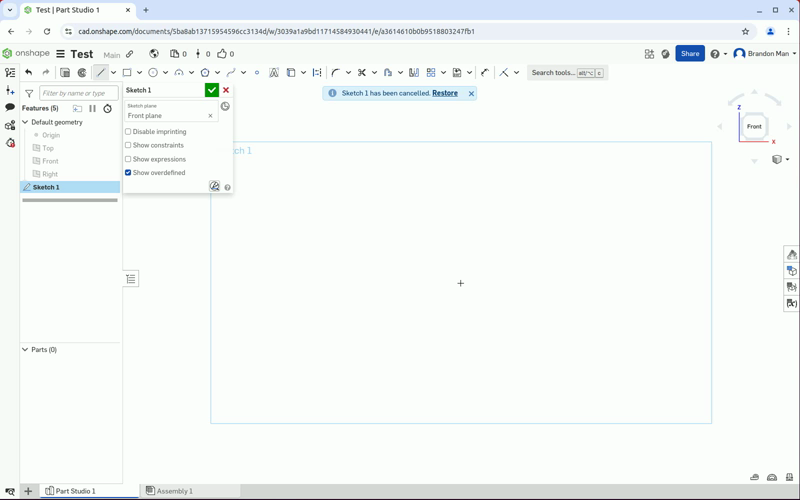
key_down(shift)
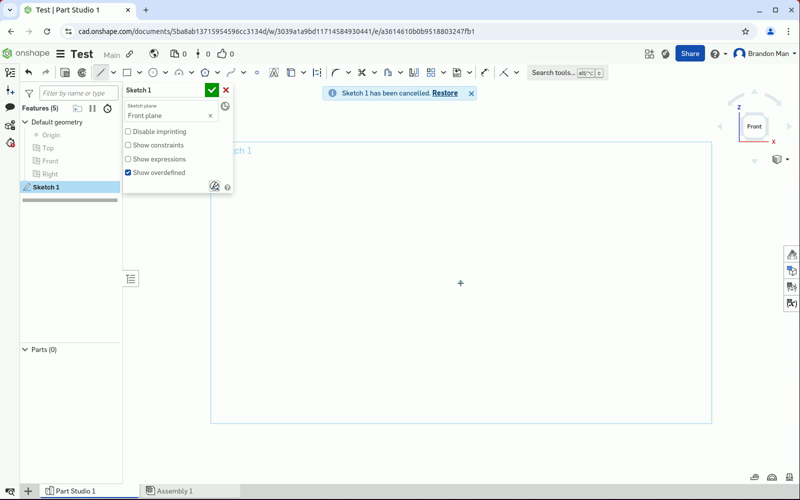
mouse_move(573, 282)
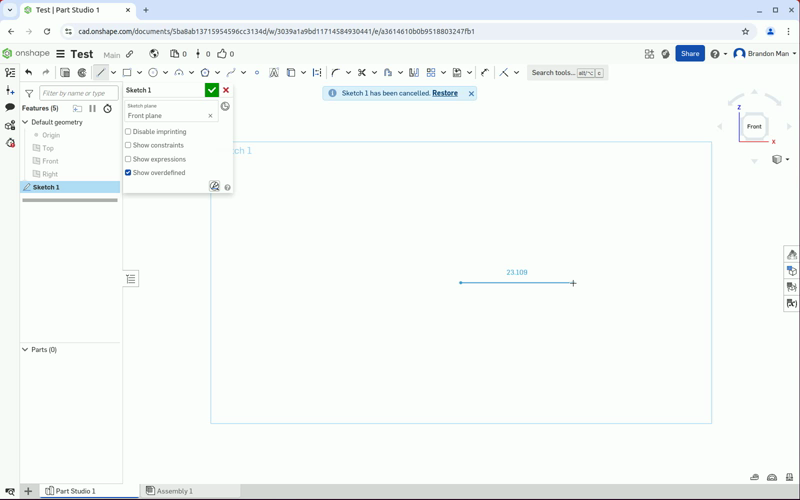
click(573, 282)
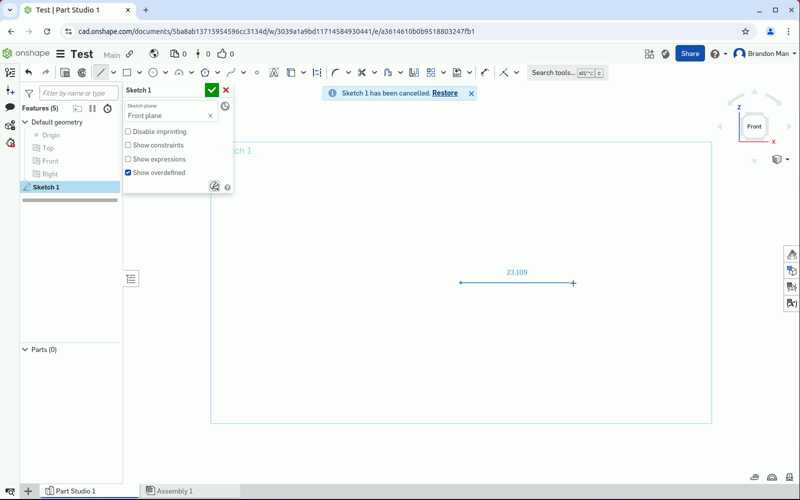
key_up(shift)
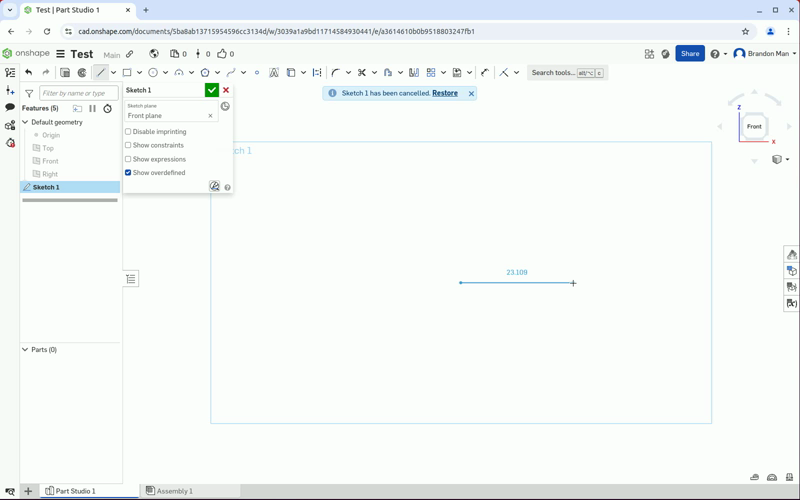
key_down(shift)
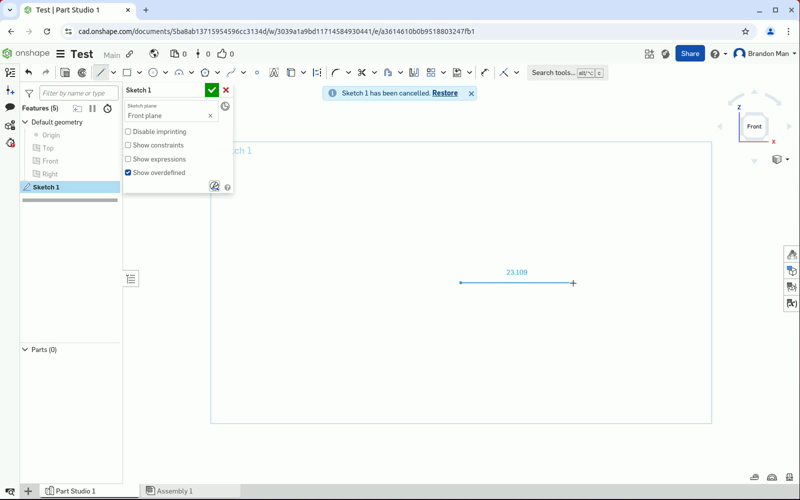
mouse_move(573, 210)
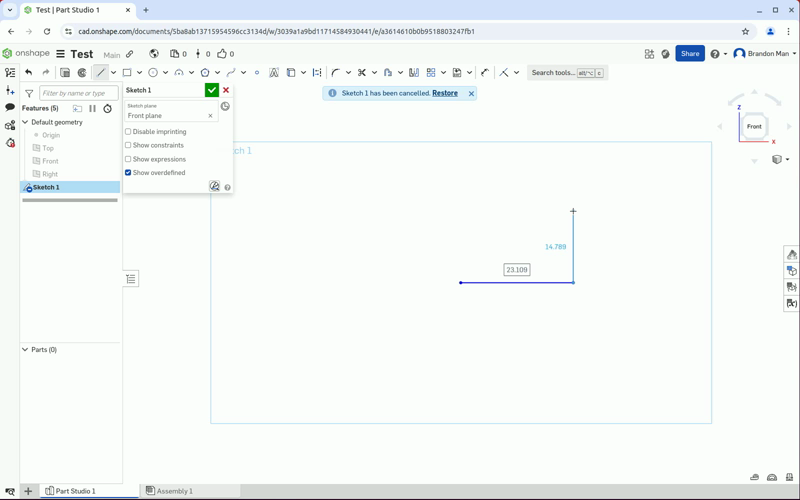
click(573, 210)
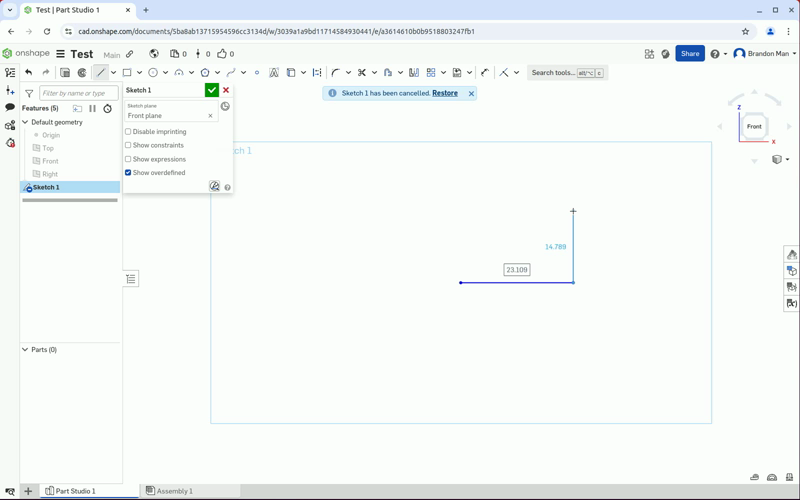
key_up(shift)
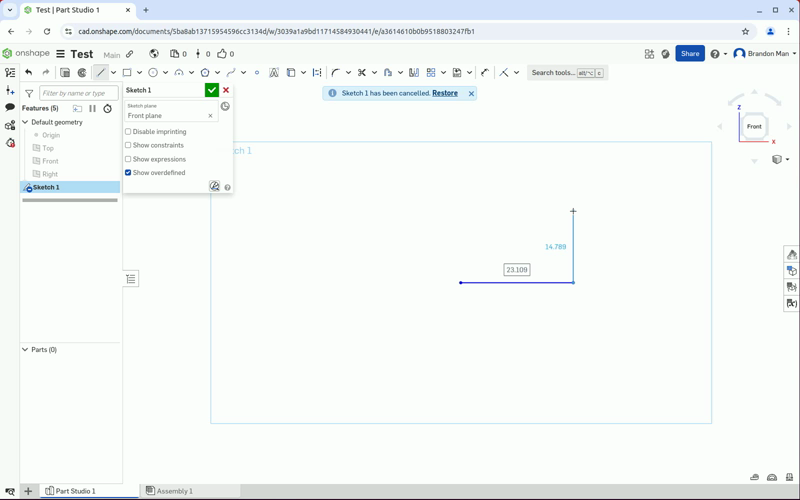
key_down(shift)
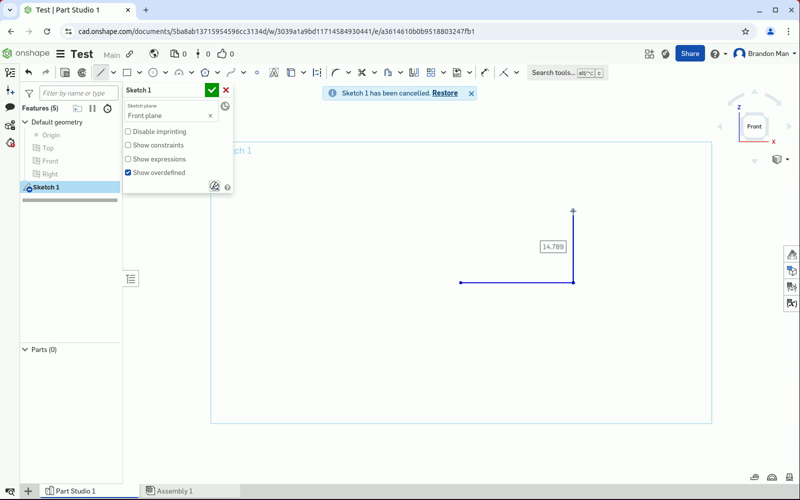
mouse_move(460, 210)
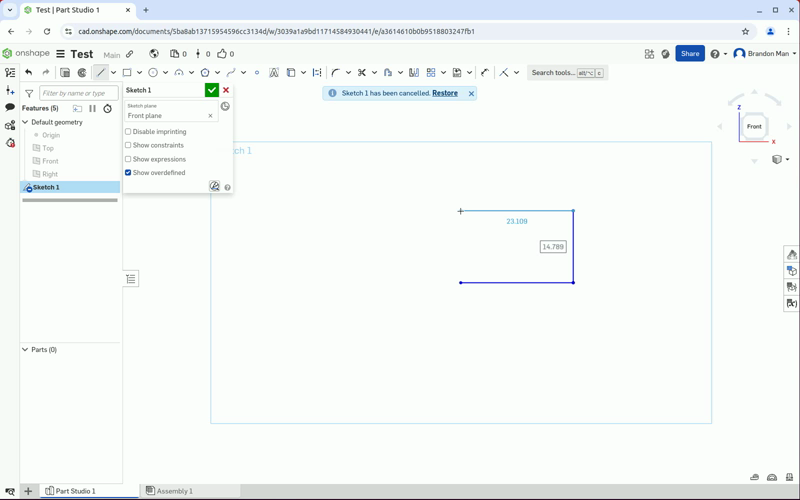
click(460, 210)
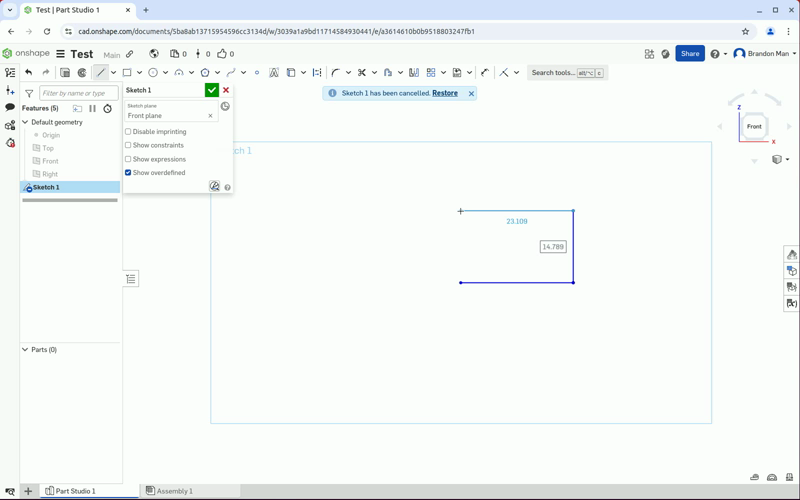
key_up(shift)
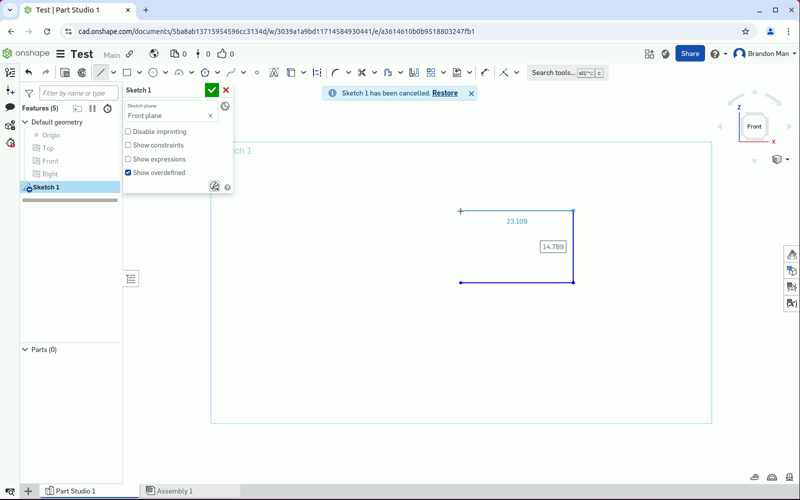
key_down(shift)
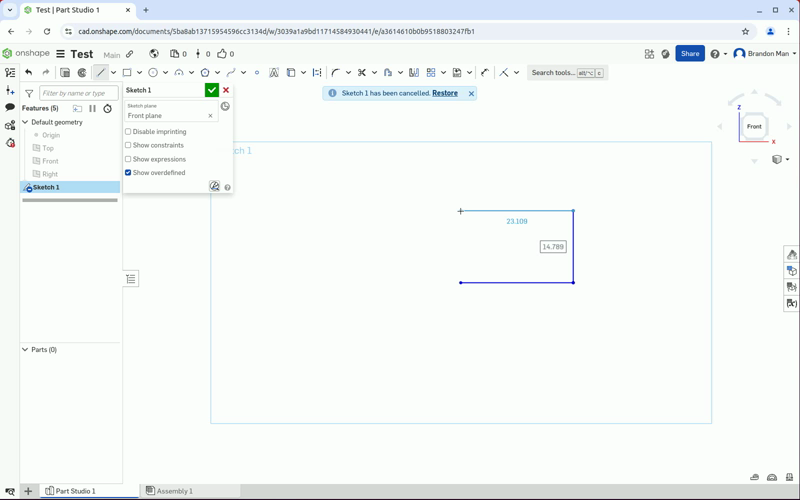
mouse_move(460, 282)
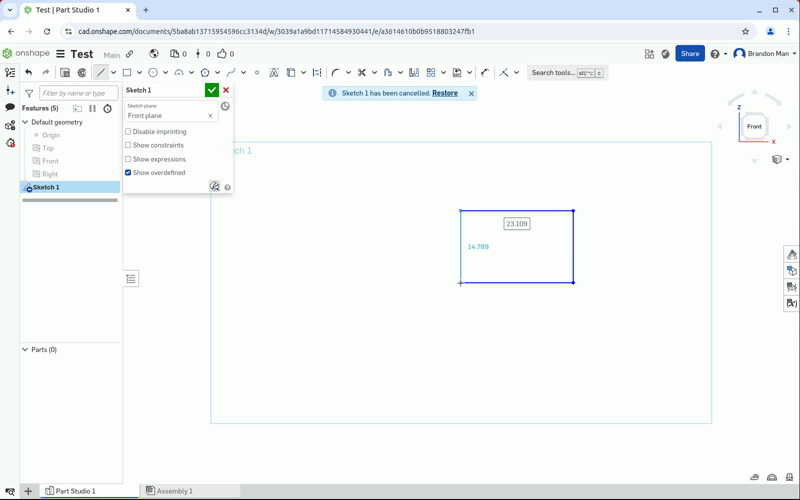
key_up(shift)
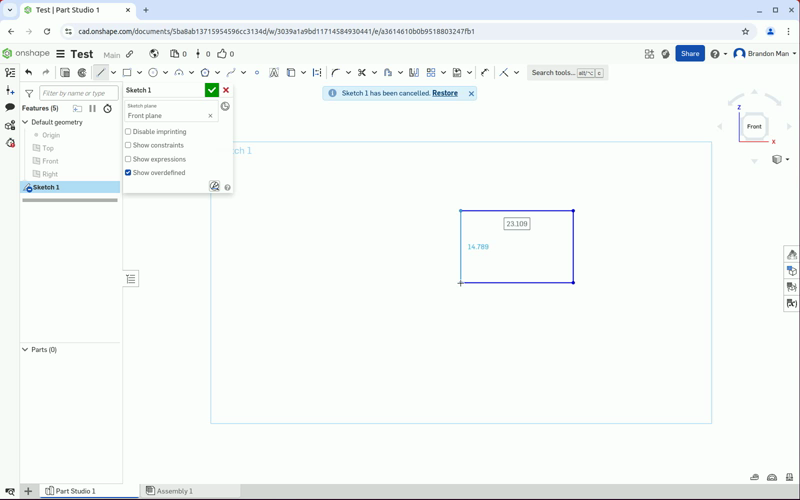
click(460, 282)
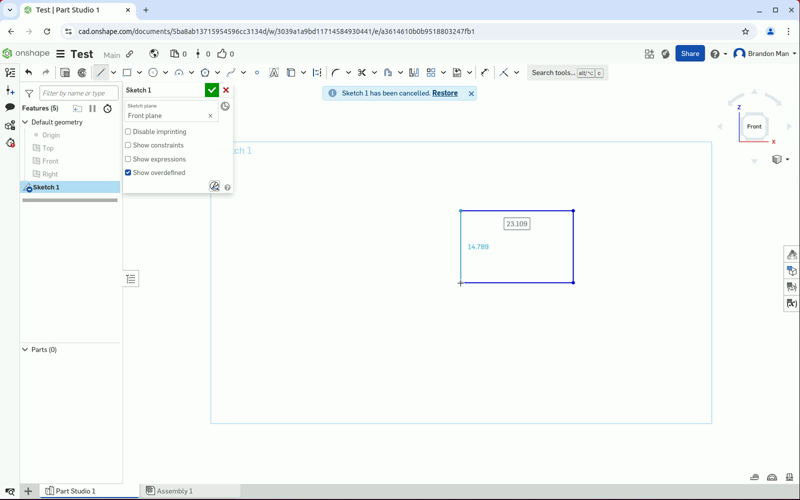
key(esc)
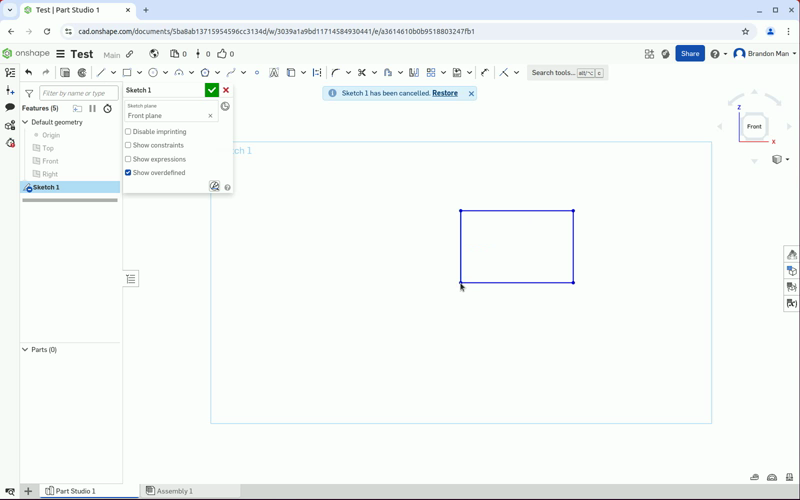
mouse_move(489, 251)
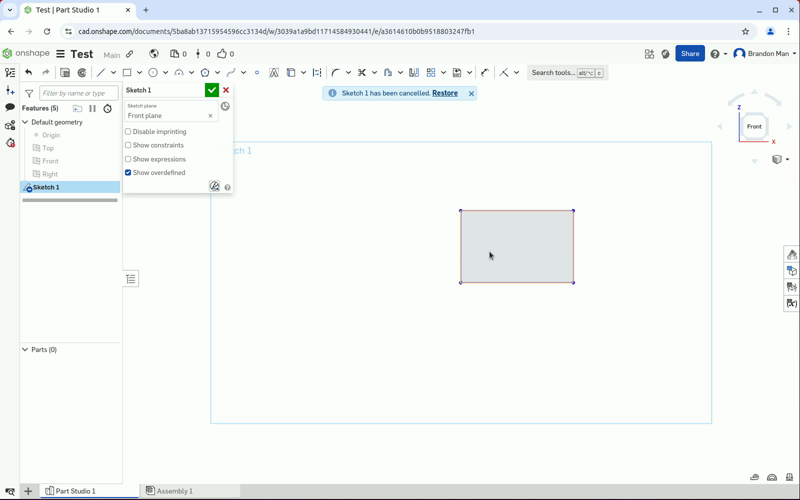
click(489, 251)
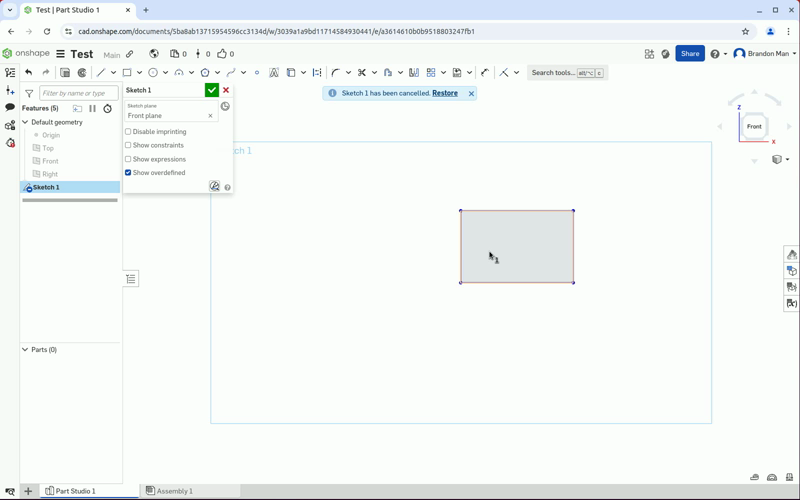
mouse_move(73, 352)
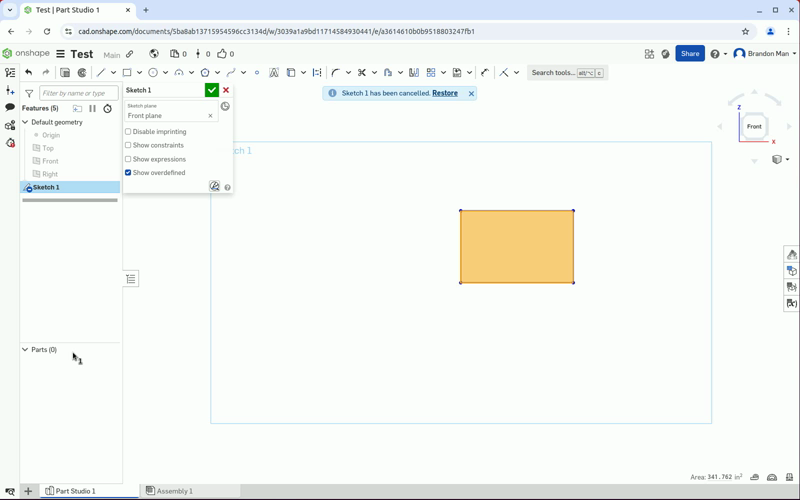
key(shift+y)
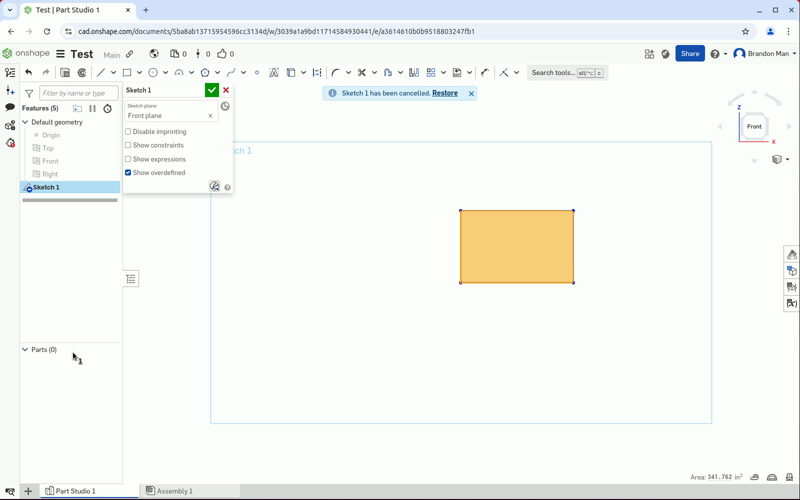
key(shift+e)
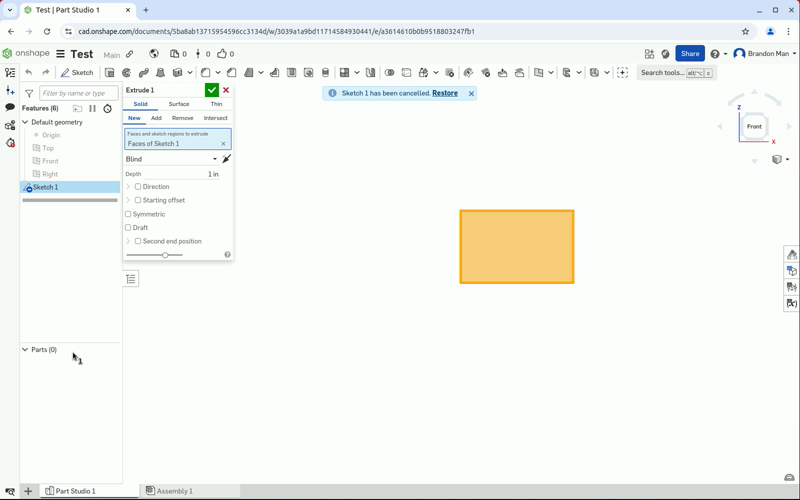
mouse_move(143, 106)
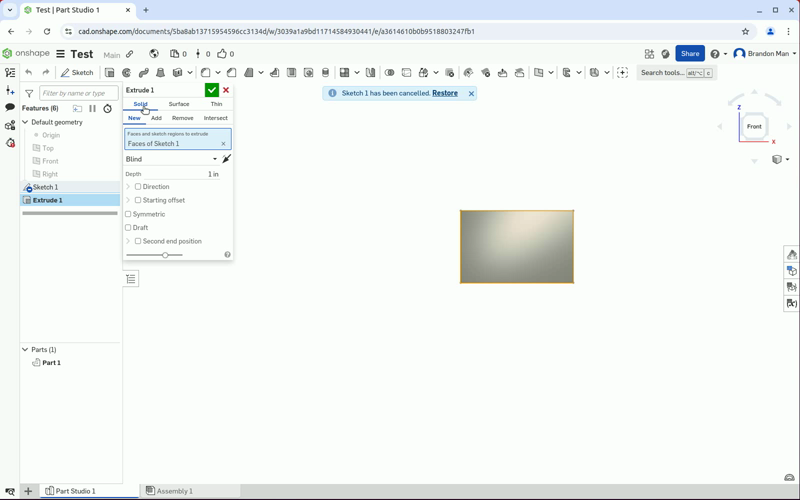
click(143, 106)
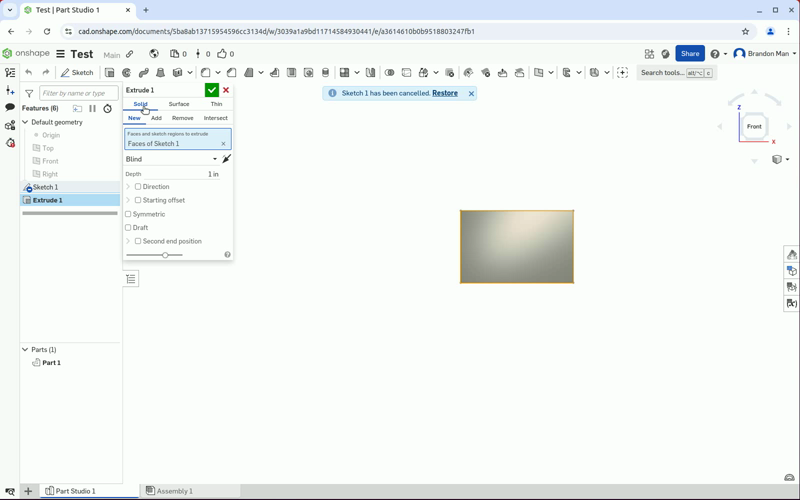
mouse_move(137, 120)
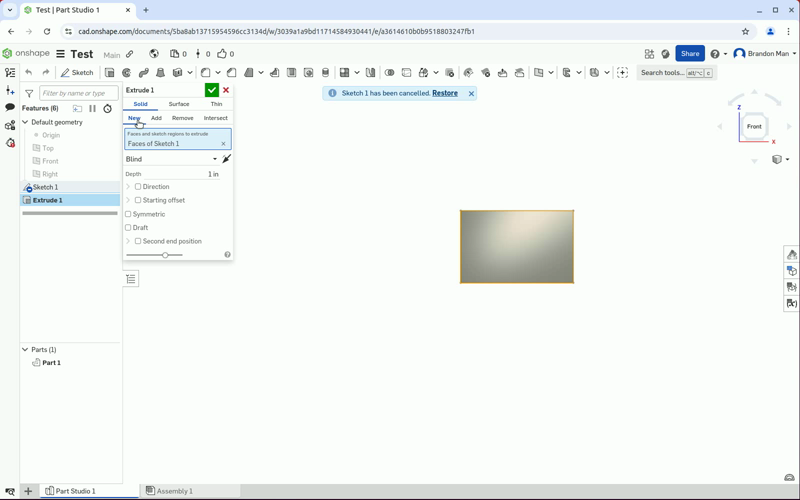
click(137, 120)
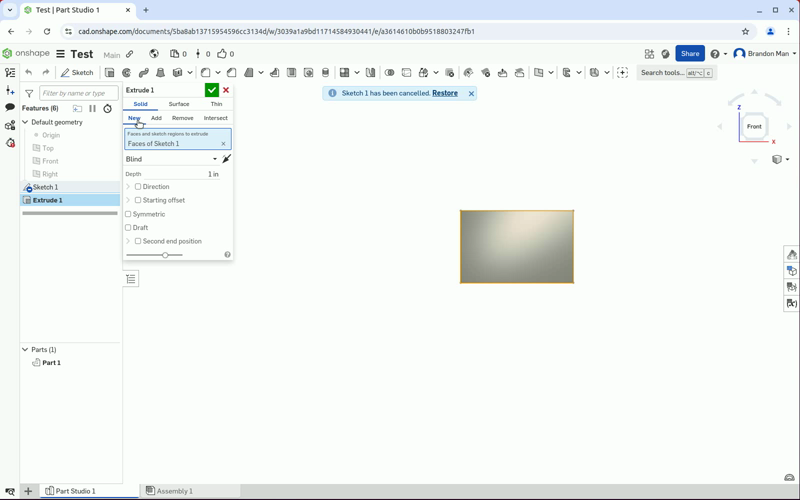
key(tab, 4)
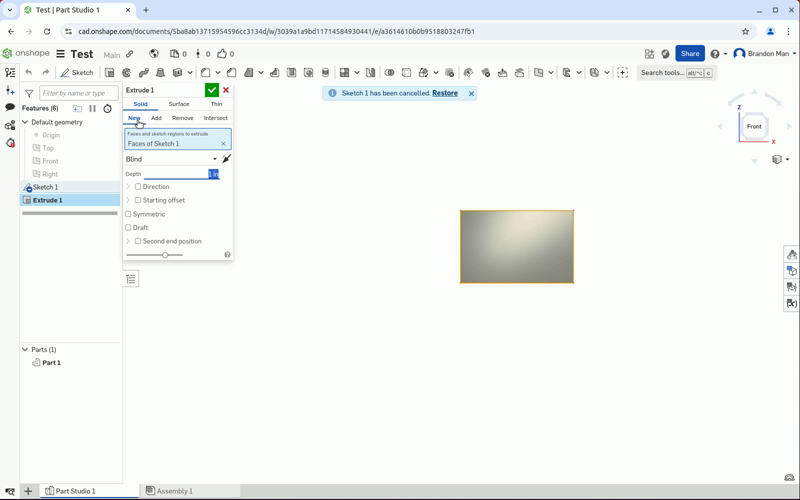
text(-0.241)
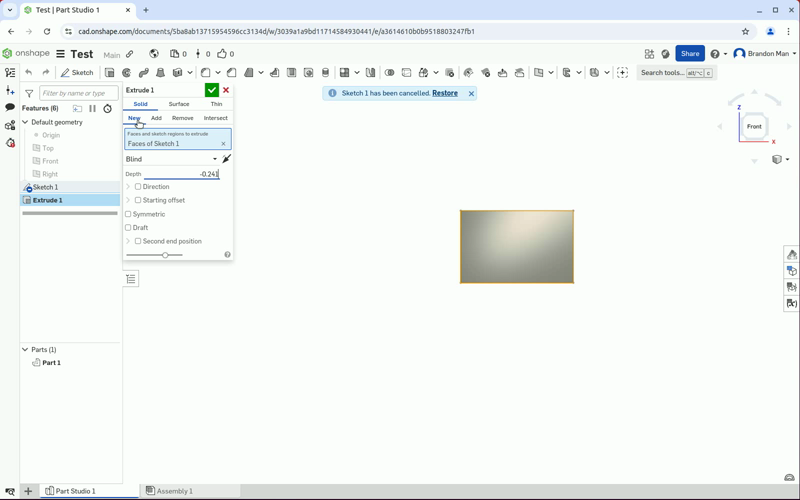
key(enter)
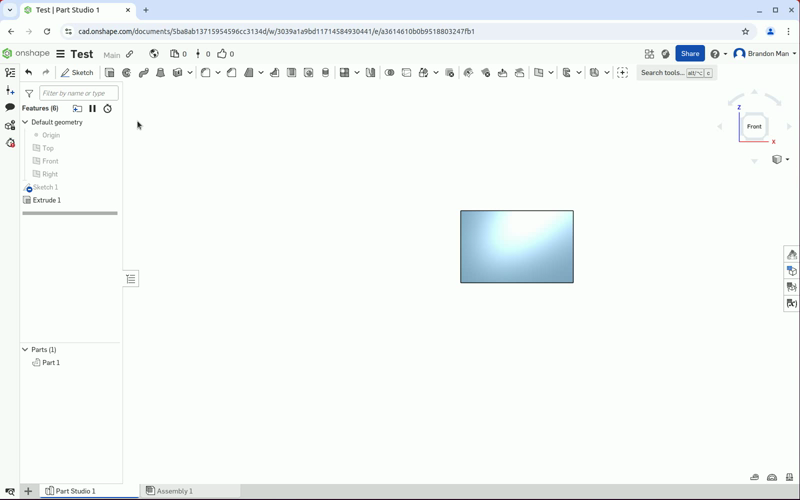
key(shift+h)
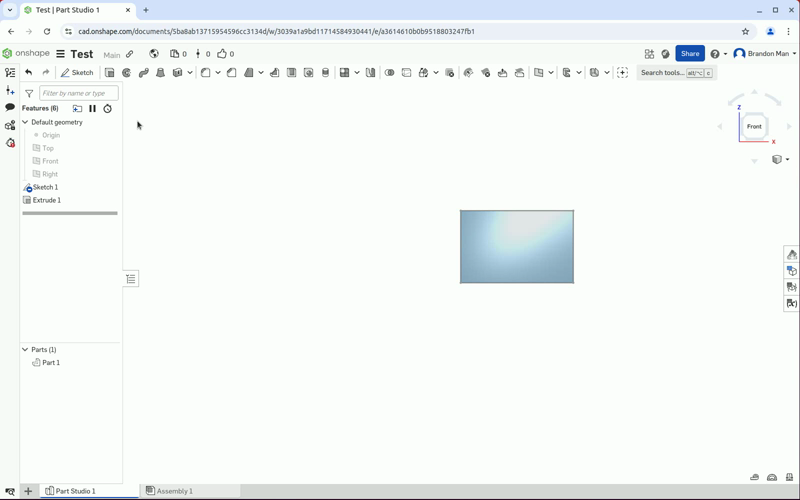
key(shift+h)
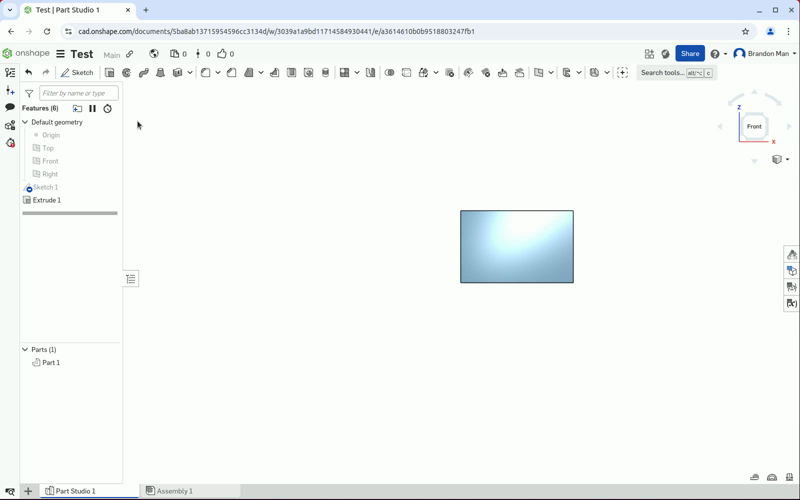
mouse_move(73, 189)
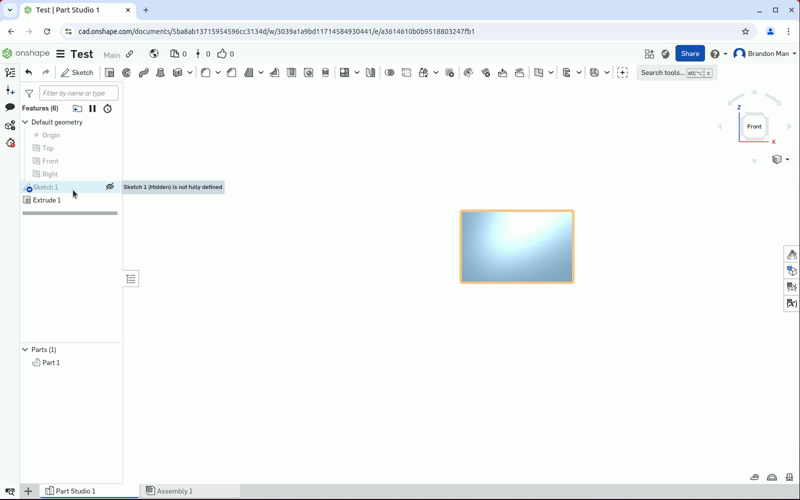
click(73, 189)
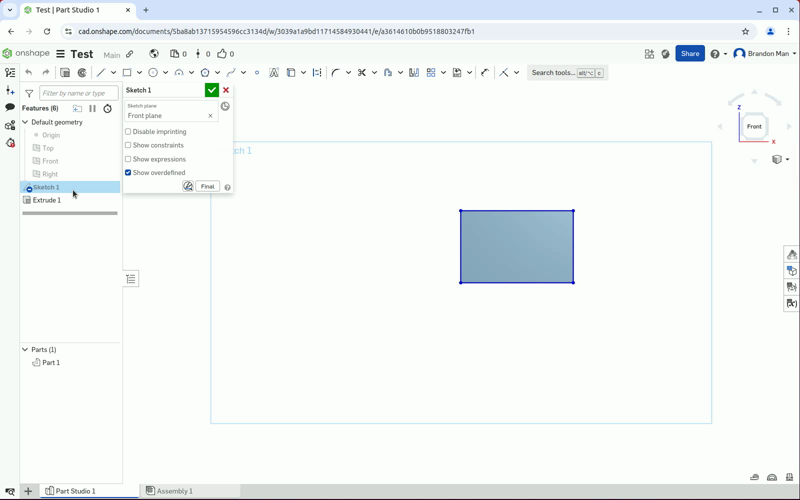
mouse_move(229, 92)
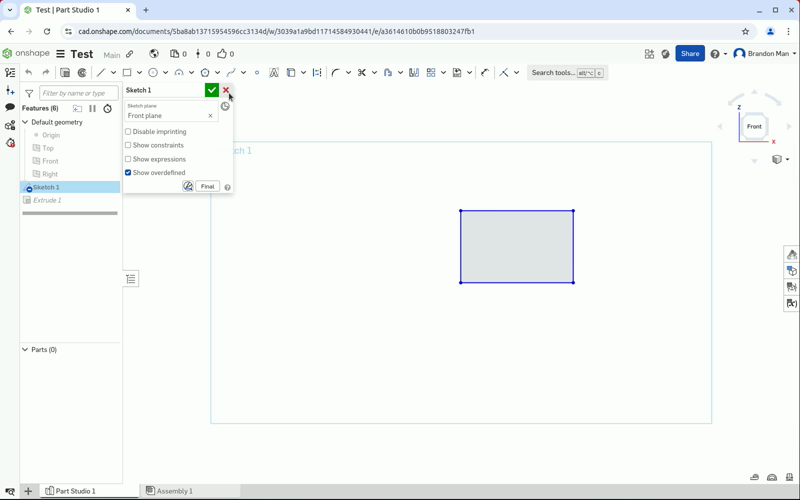
click(229, 92)
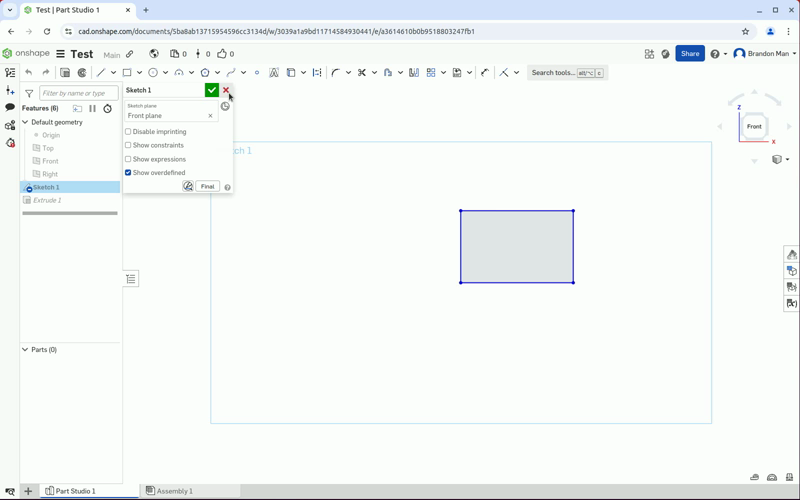
key(shift+s)
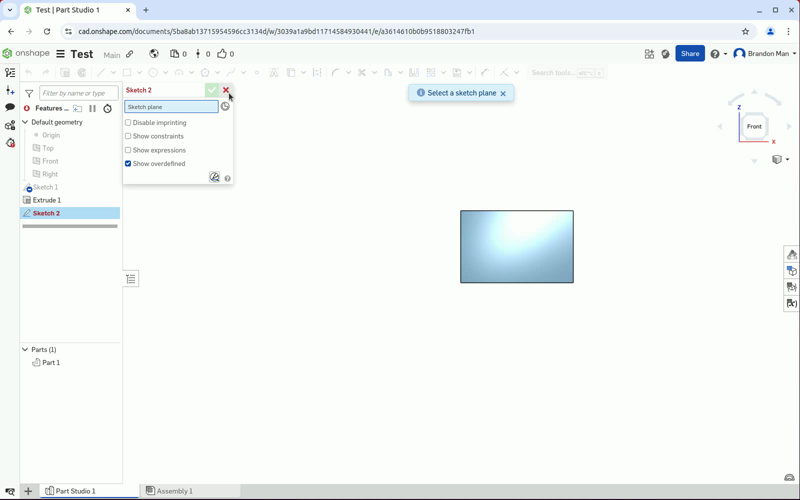
mouse_move(73, 163)
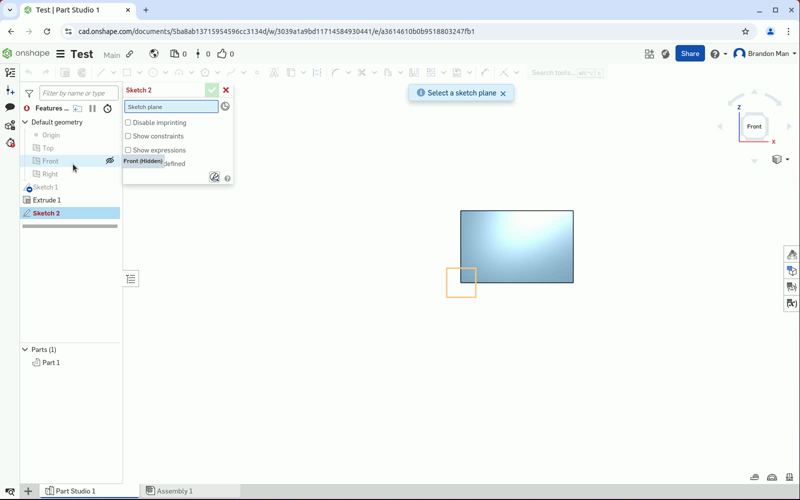
click(73, 163)
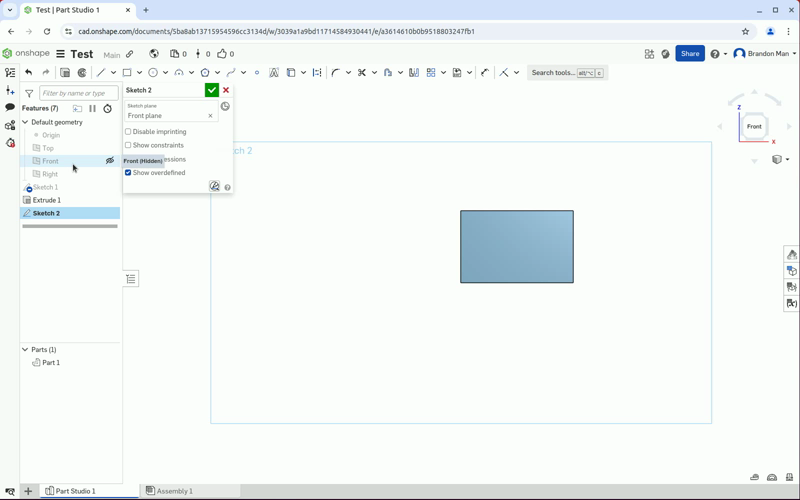
mouse_move(73, 352)
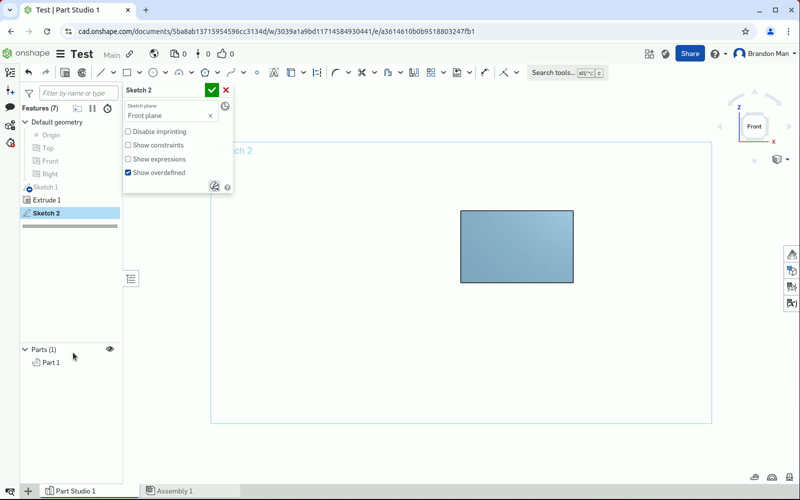
key(y)
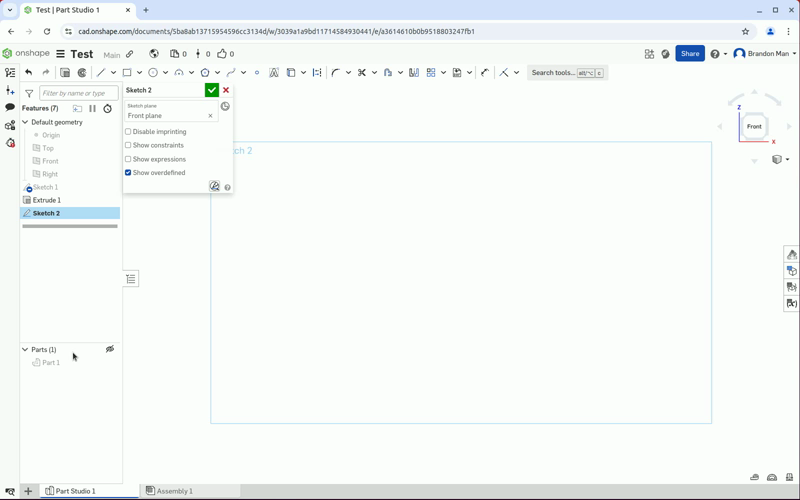
key(l)
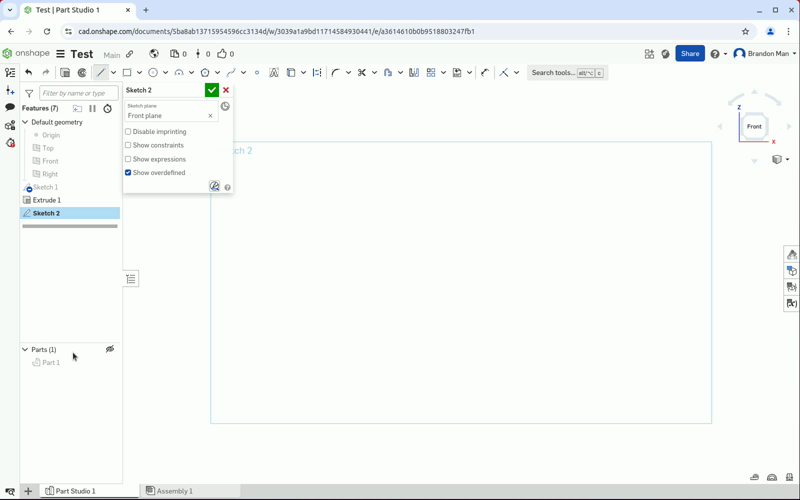
key_down(shift)
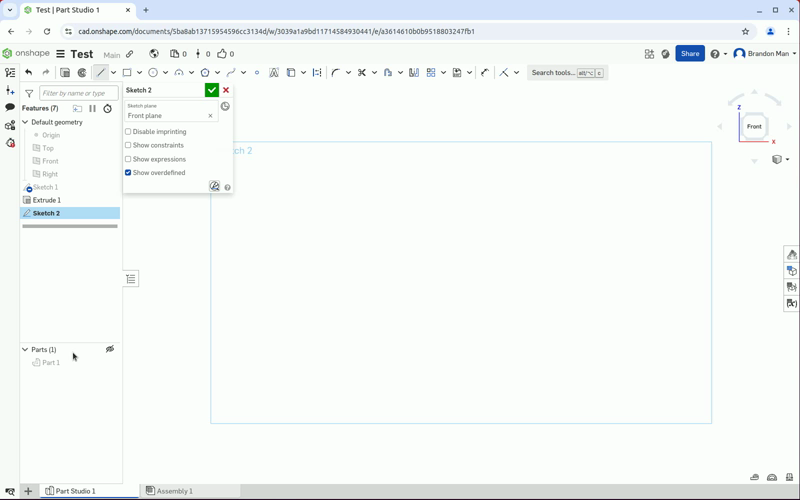
mouse_move(543, 245)
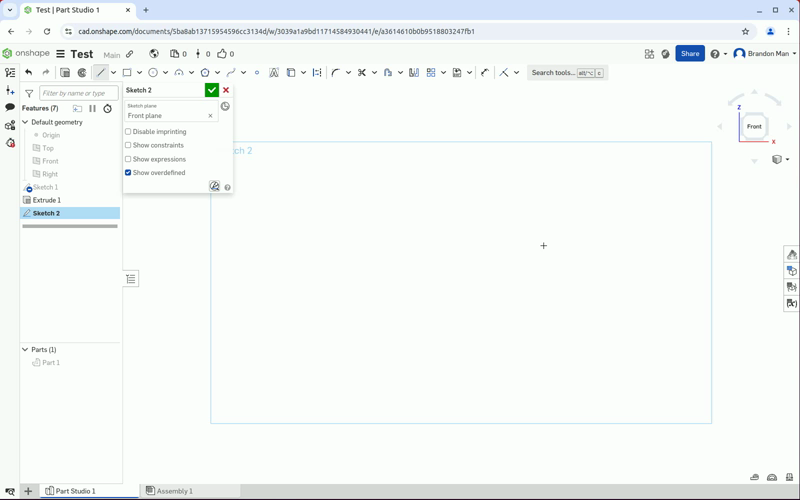
click(543, 245)
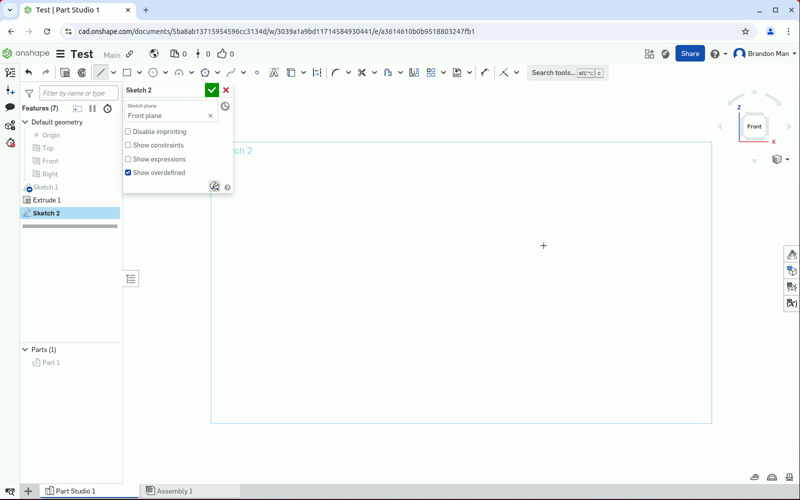
key_up(shift)
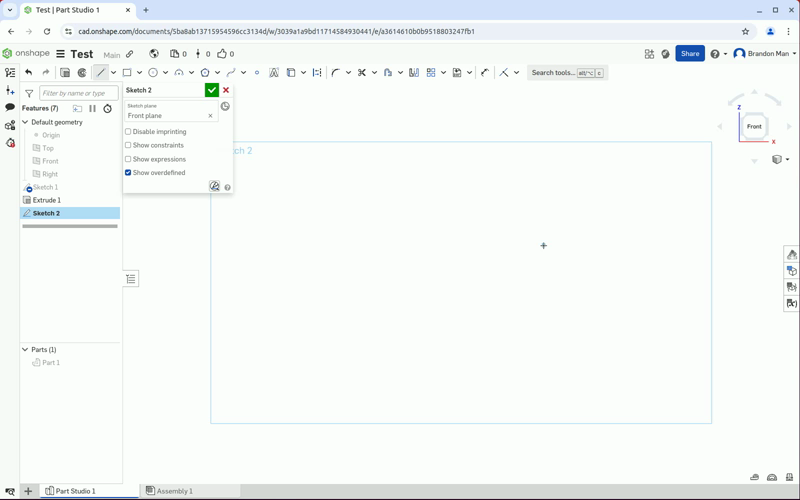
key_down(shift)
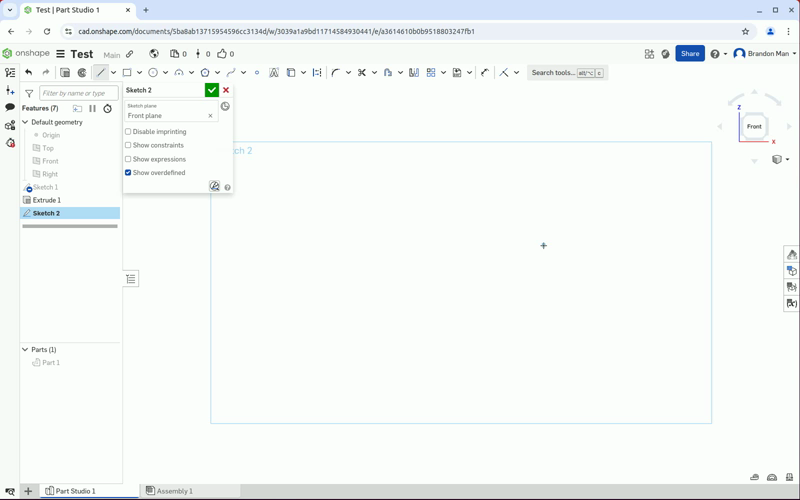
mouse_move(573, 245)
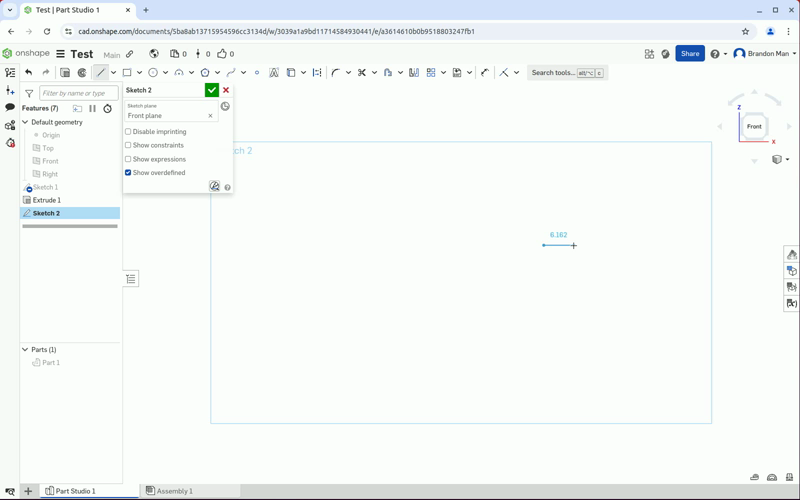
mouse_move(572, 245)
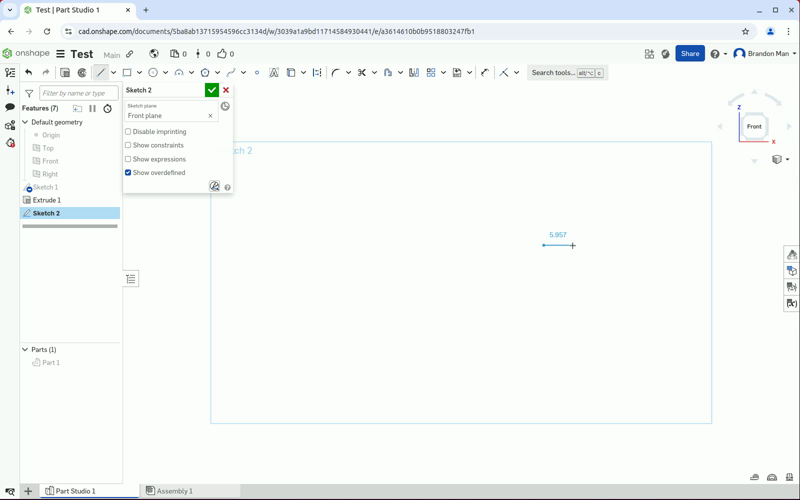
click(572, 245)
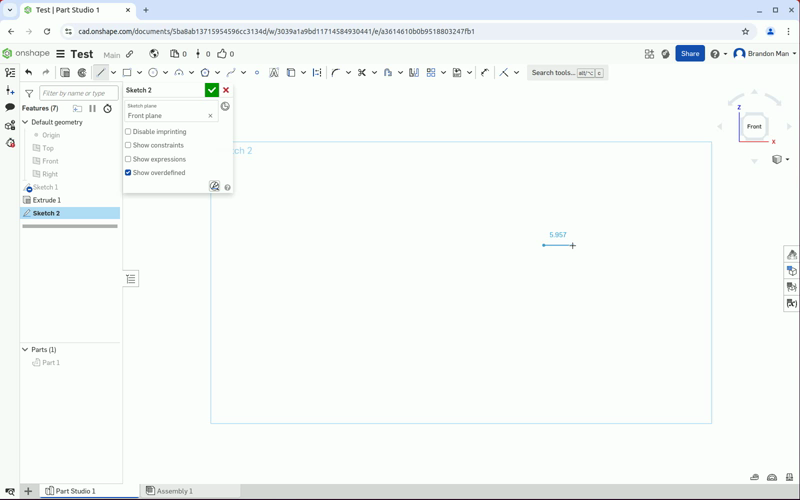
key_up(shift)
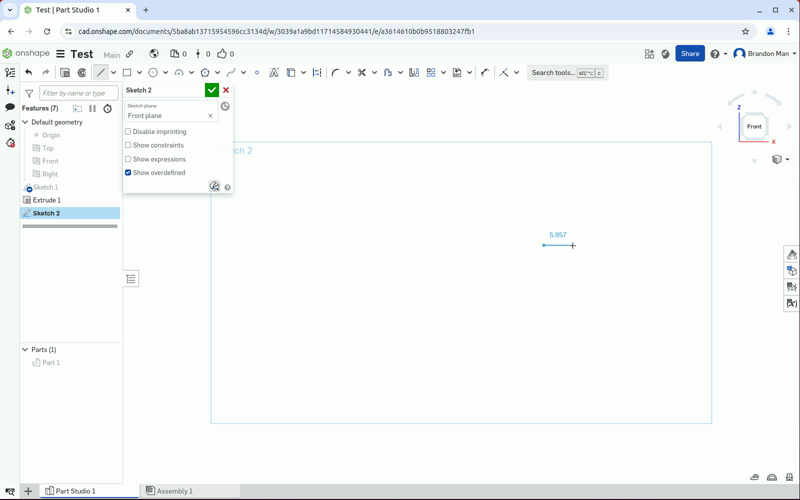
key_down(shift)
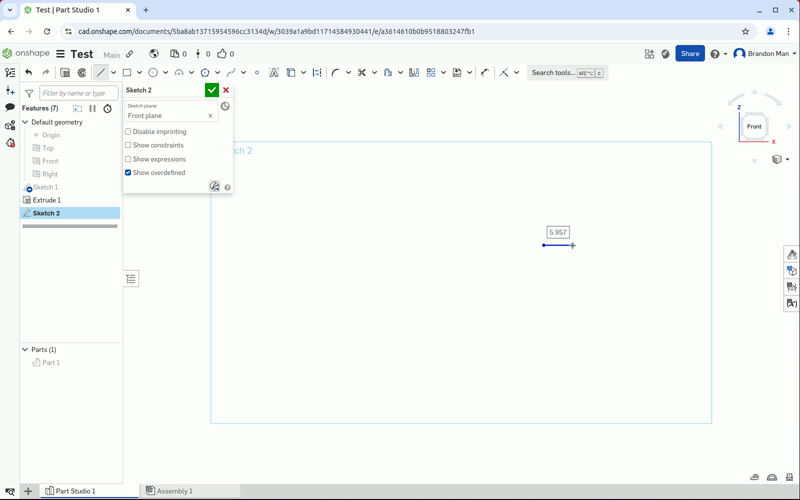
mouse_move(589, 245)
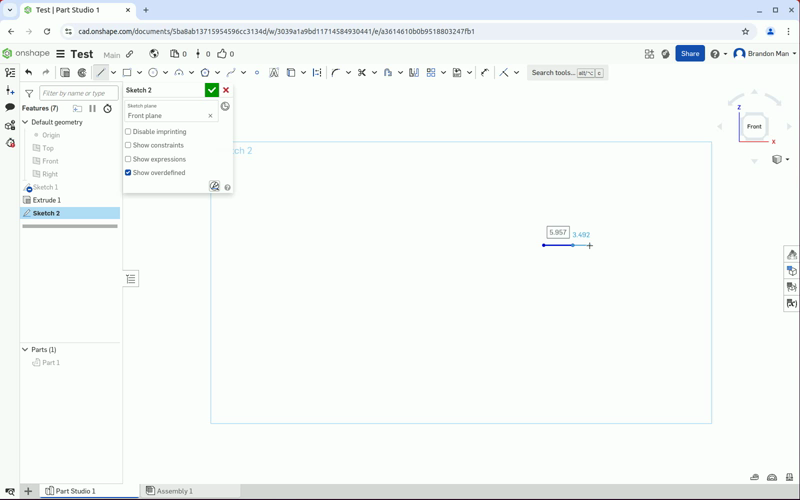
mouse_move(572, 209)
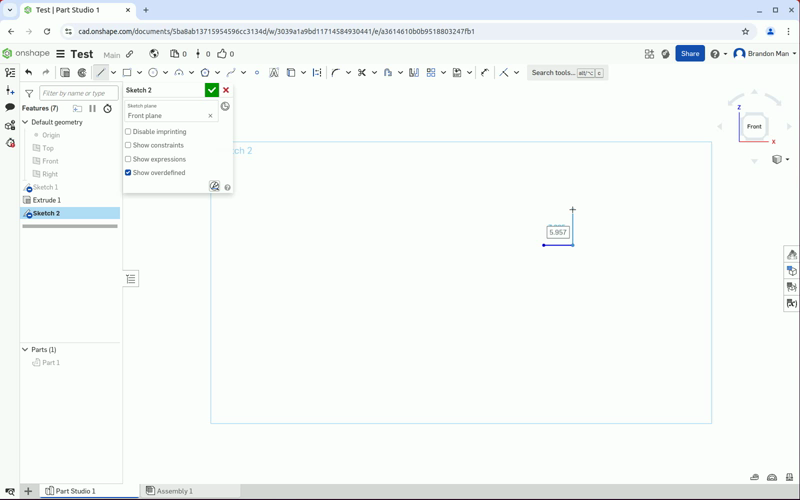
click(572, 209)
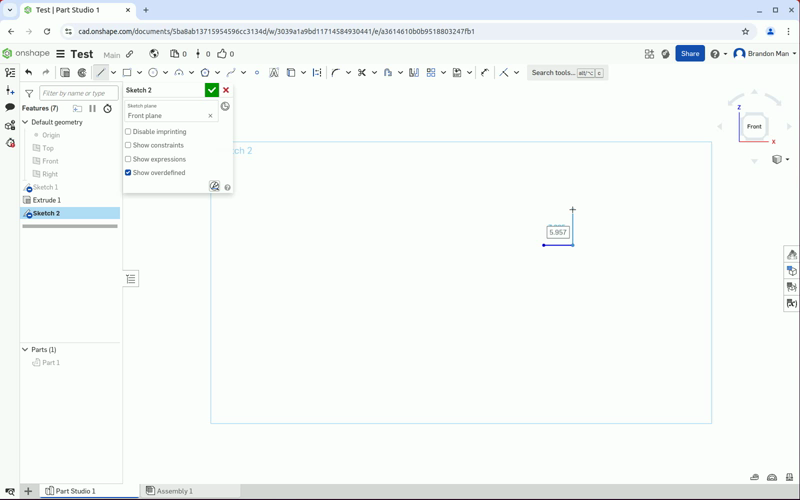
key_up(shift)
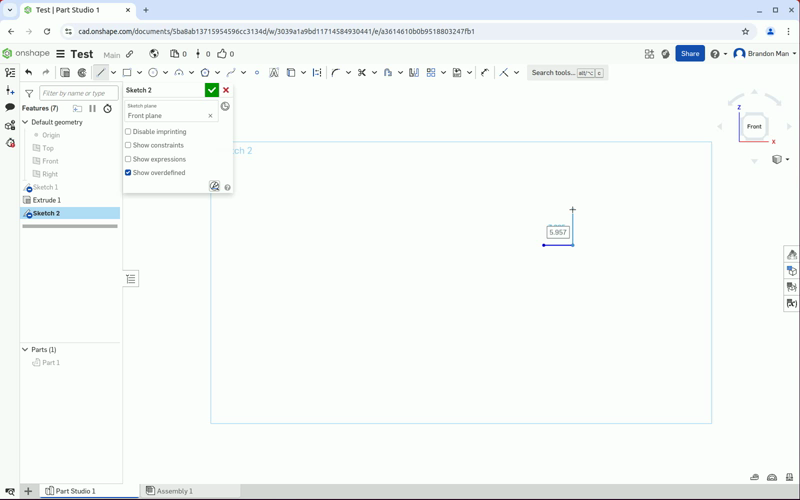
key_down(shift)
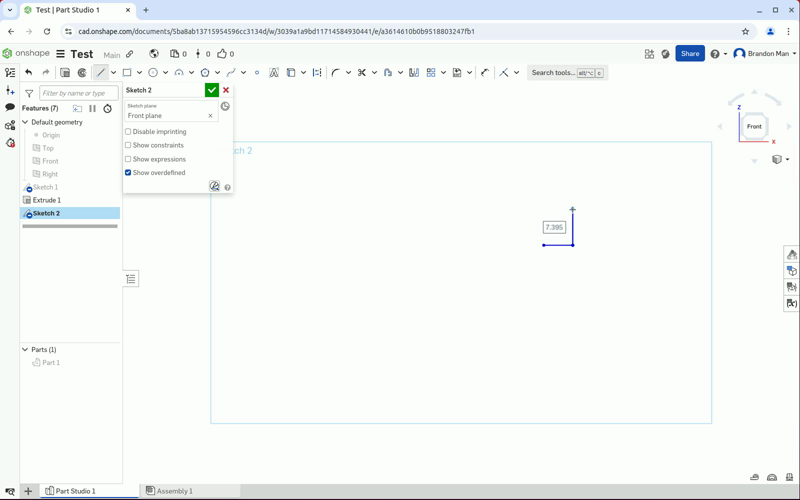
mouse_move(589, 209)
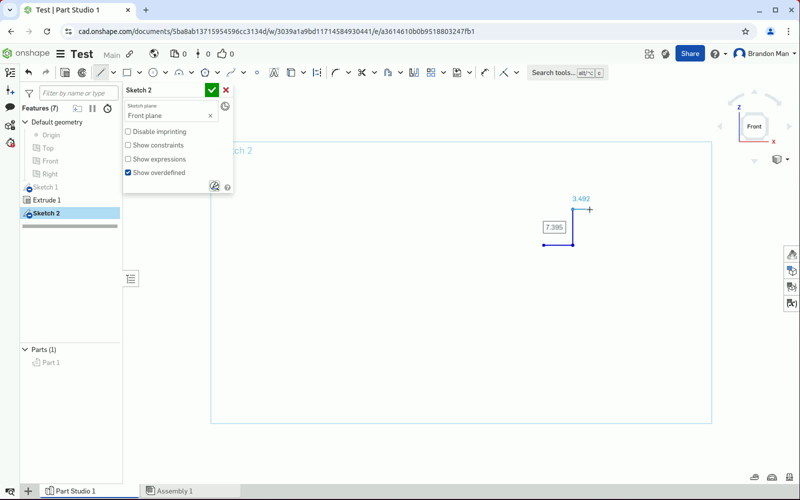
mouse_move(543, 209)
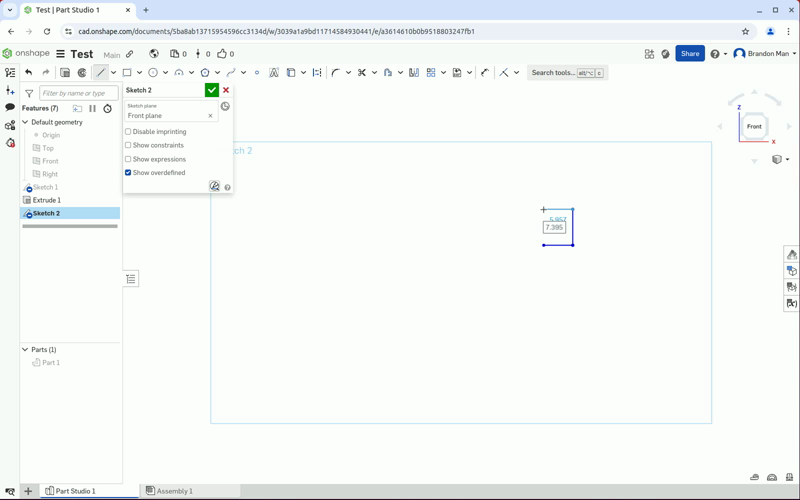
click(543, 209)
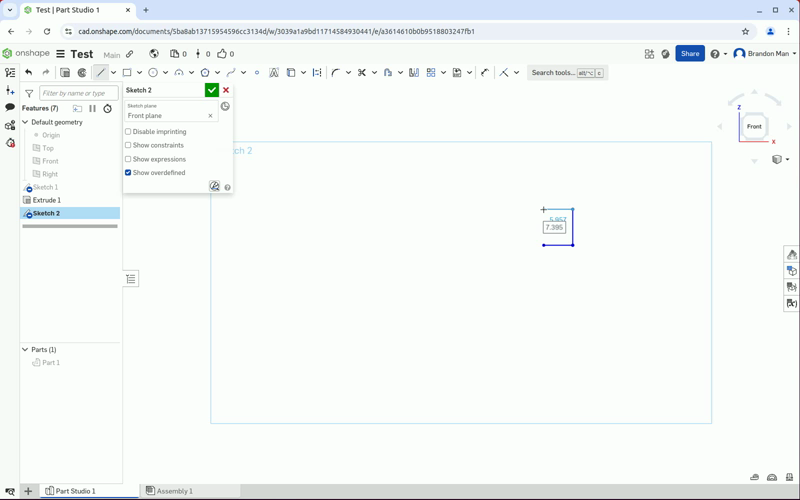
key_up(shift)
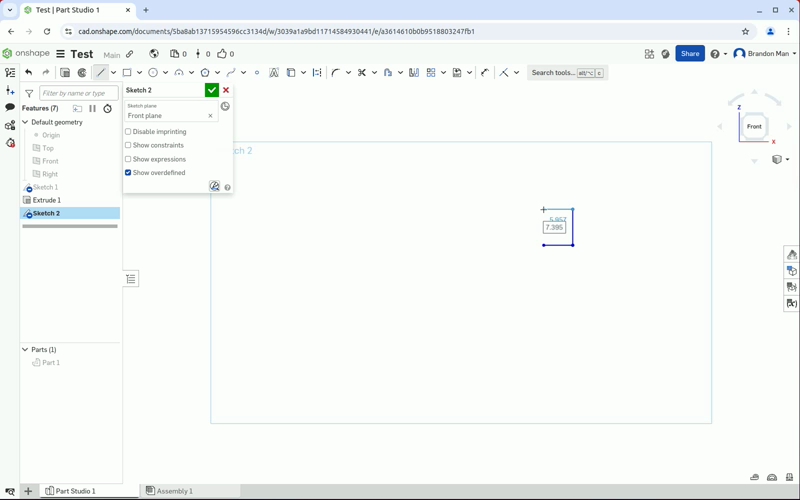
mouse_move(573, 209)
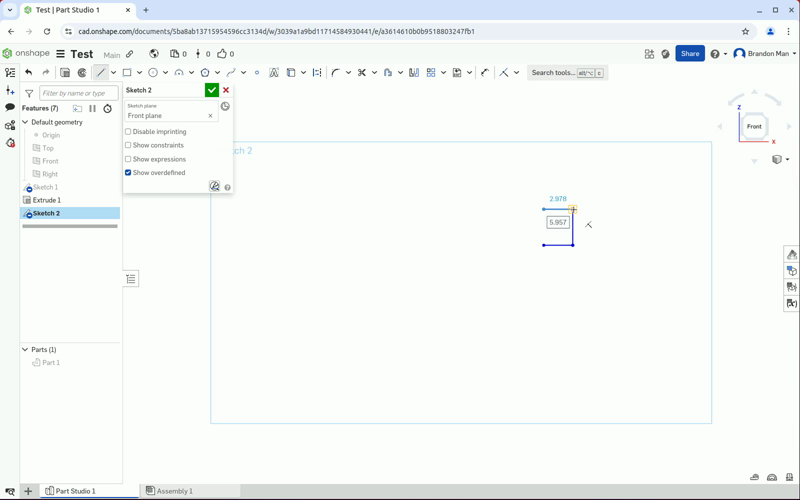
key_down(shift)
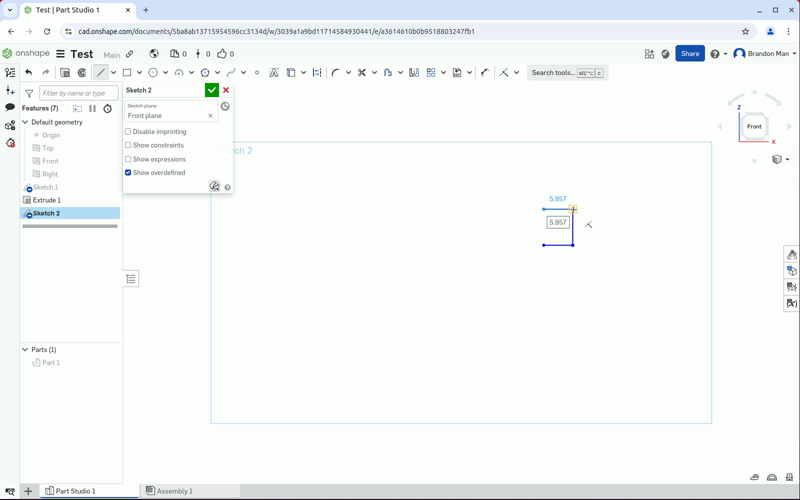
mouse_move(543, 245)
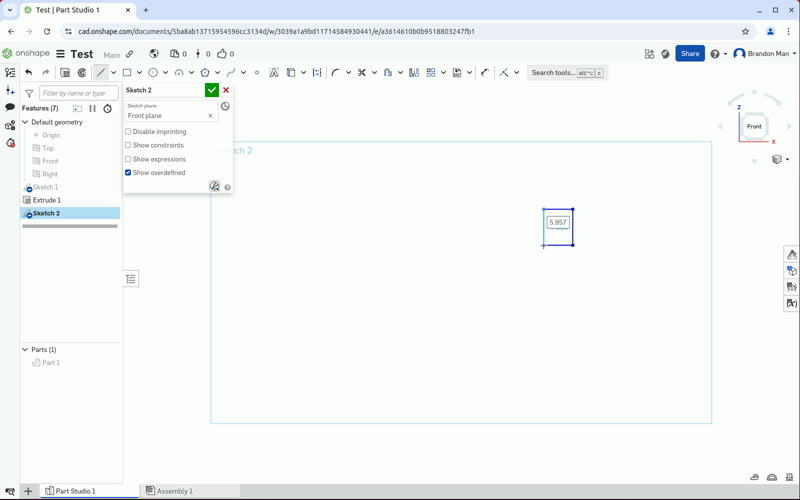
key_up(shift)
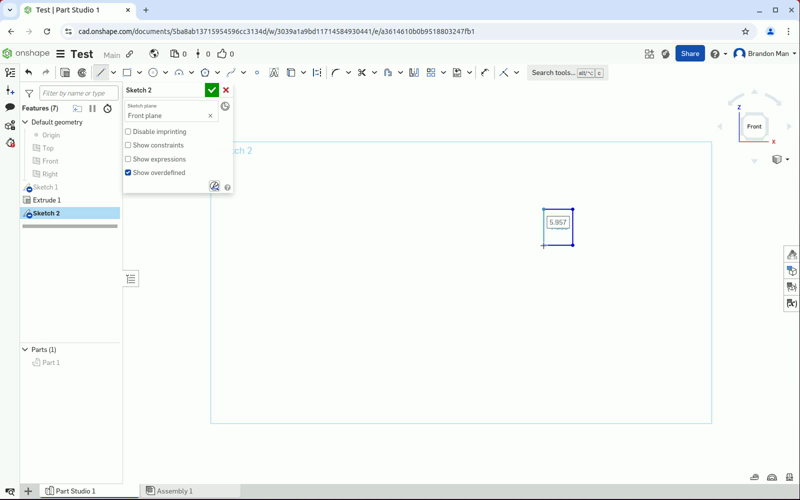
click(543, 245)
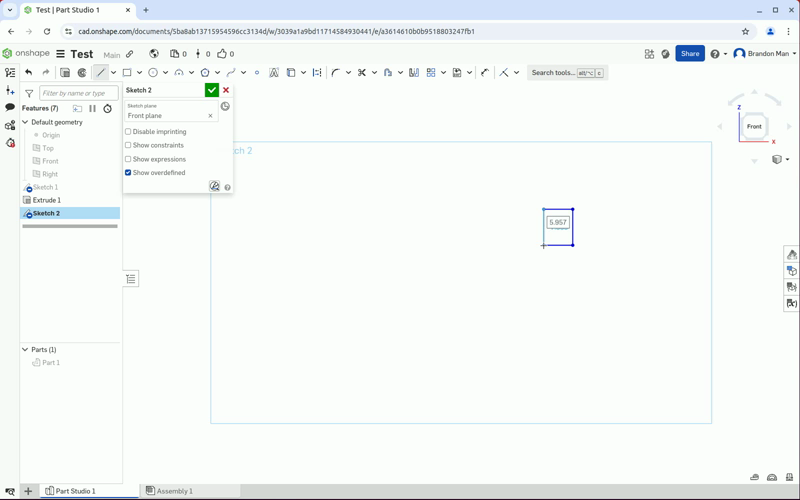
key(esc)
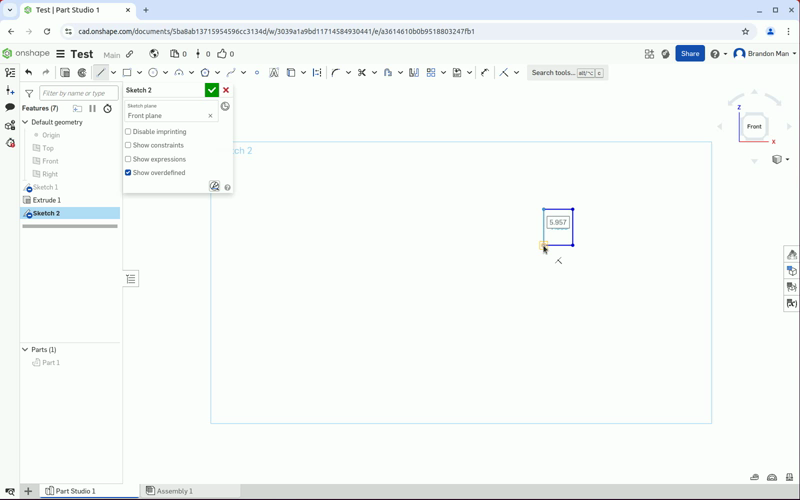
mouse_move(565, 218)
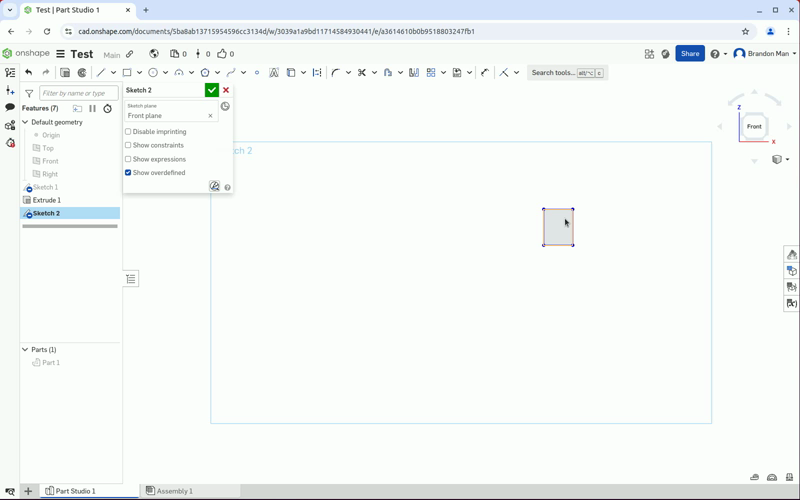
scroll(6)
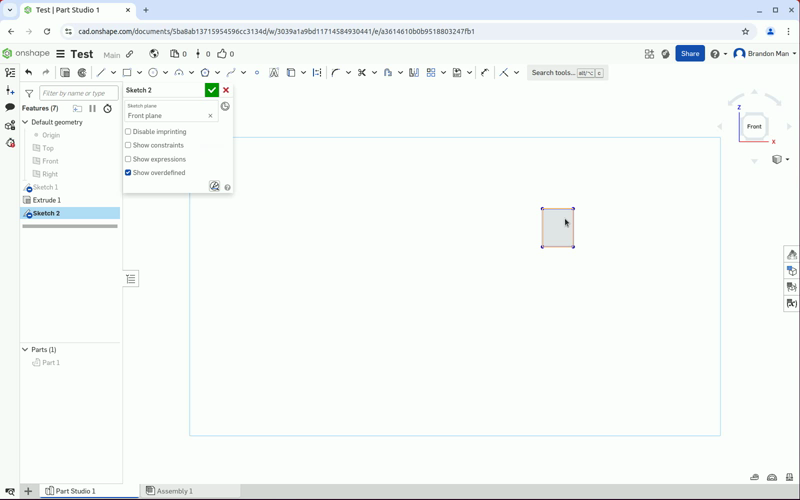
scroll(6)
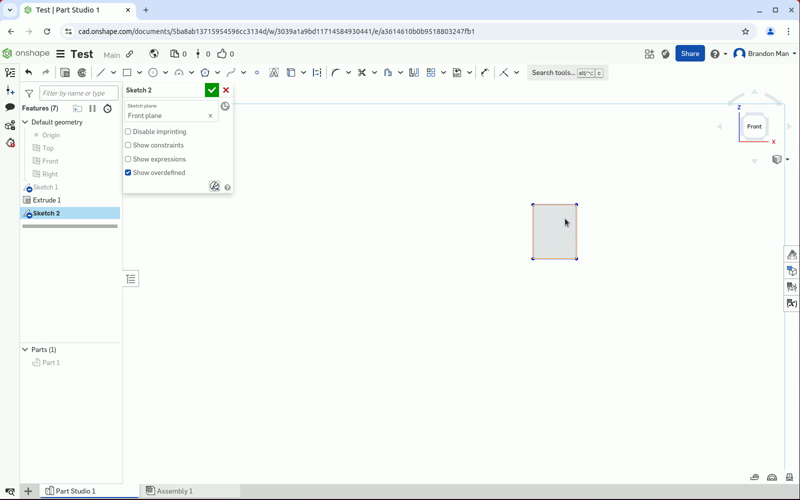
scroll(6)
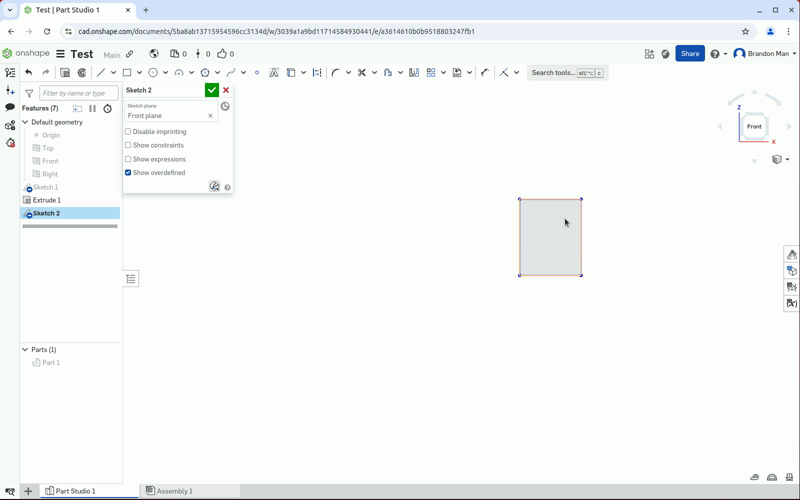
scroll(6)
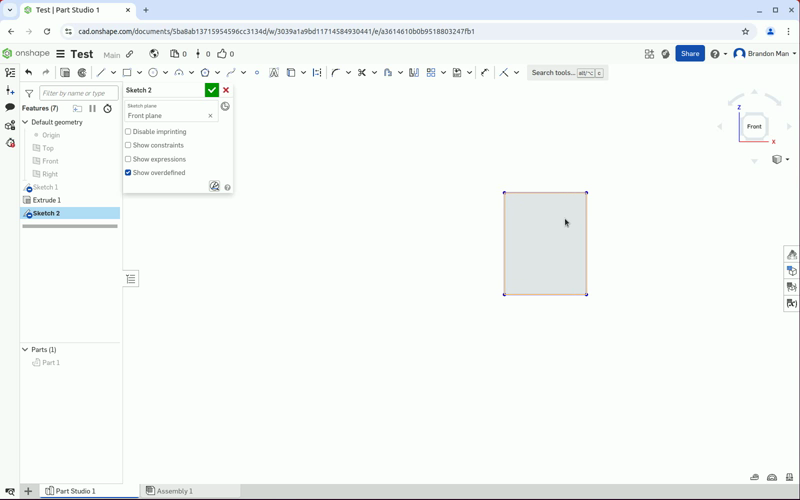
scroll(6)
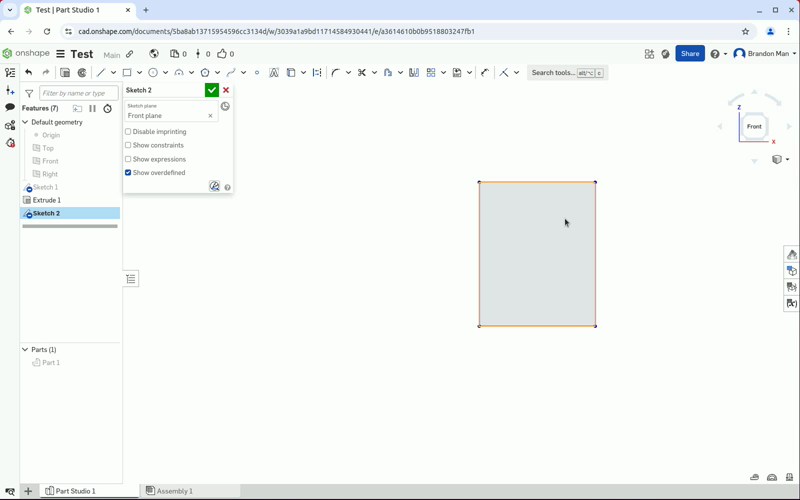
scroll(6)
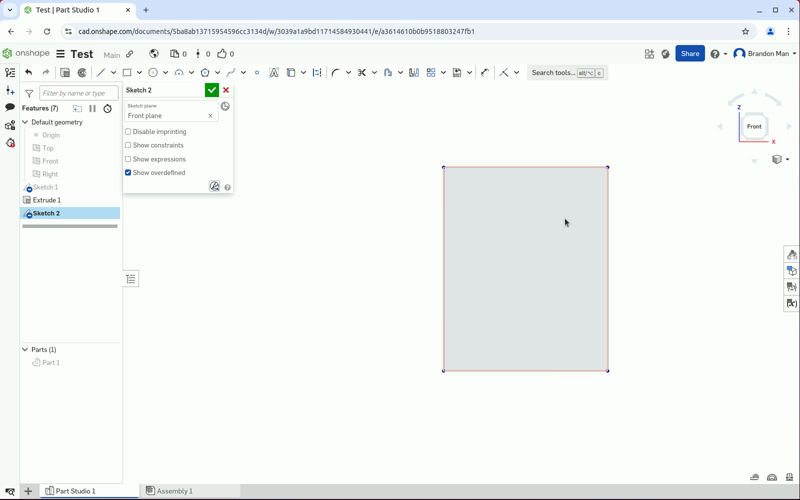
scroll(6)
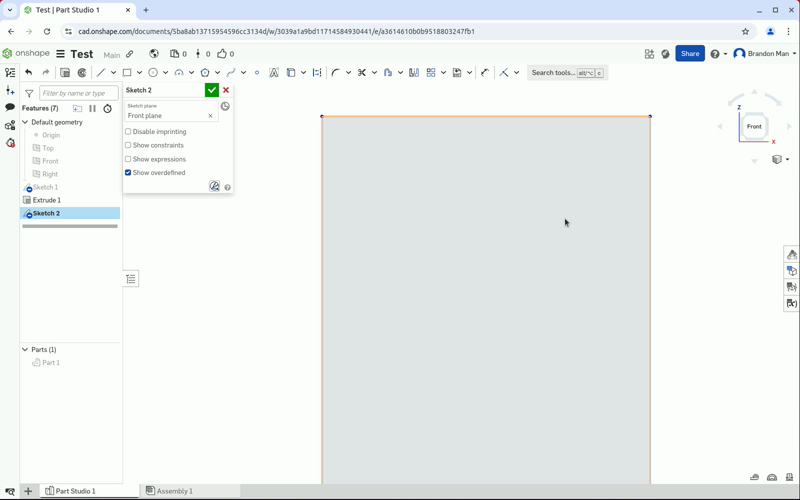
click(565, 218)
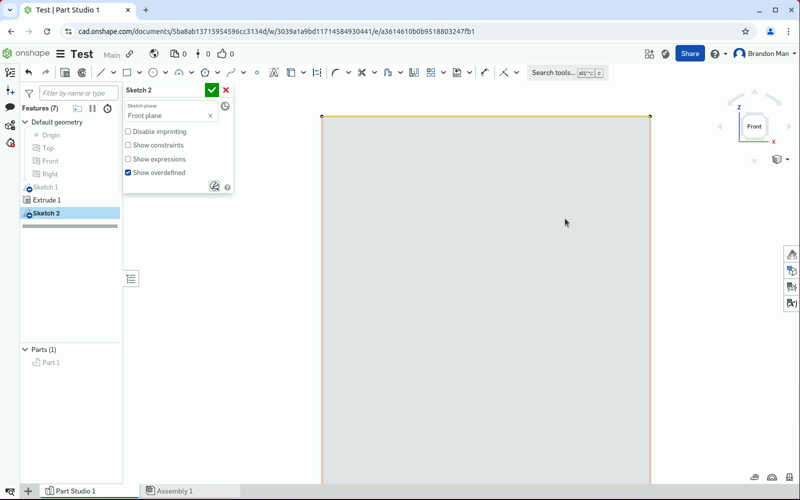
scroll(-6)
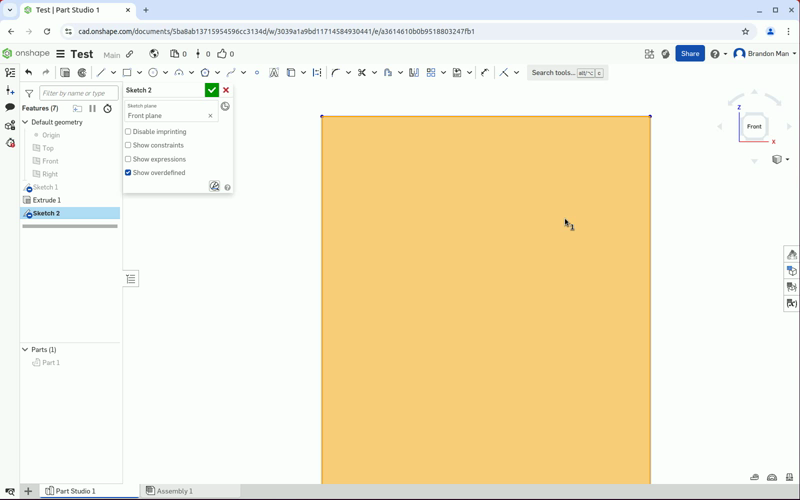
scroll(-6)
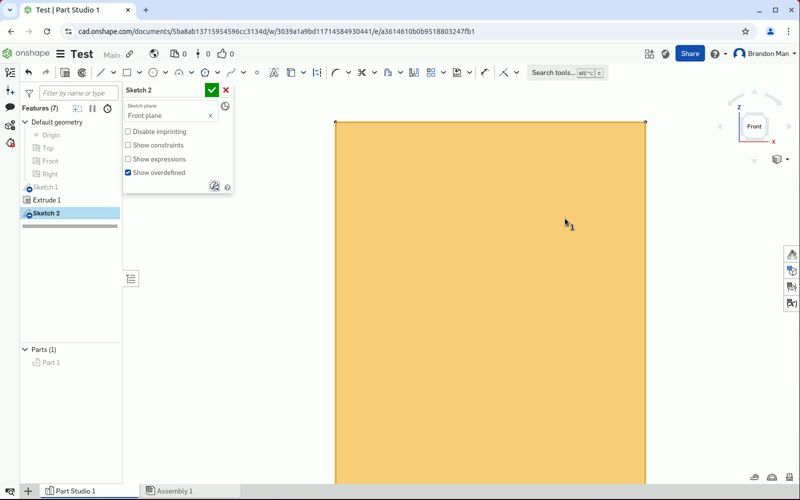
scroll(-6)
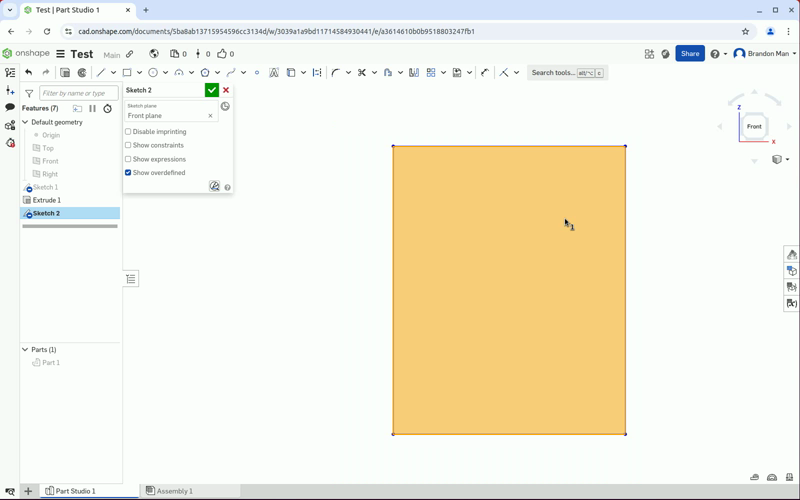
scroll(-6)
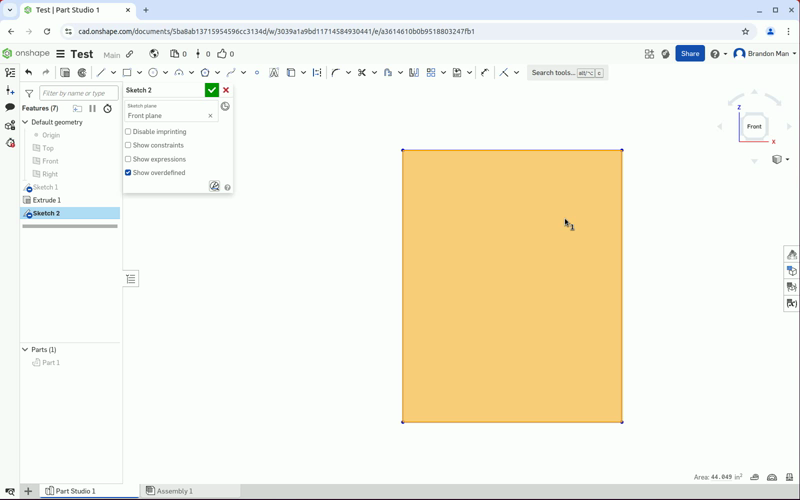
scroll(-6)
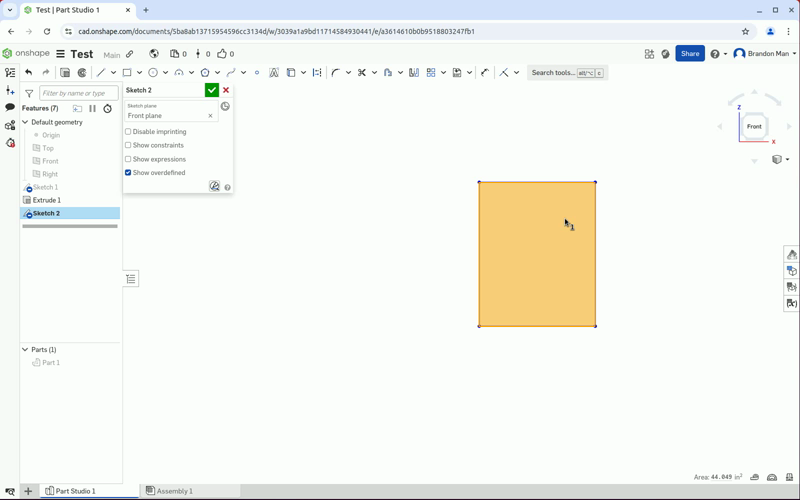
scroll(-6)
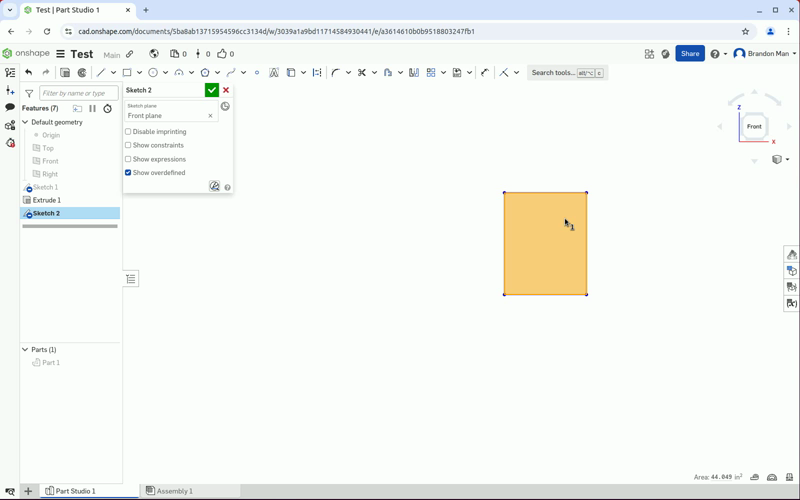
scroll(-6)
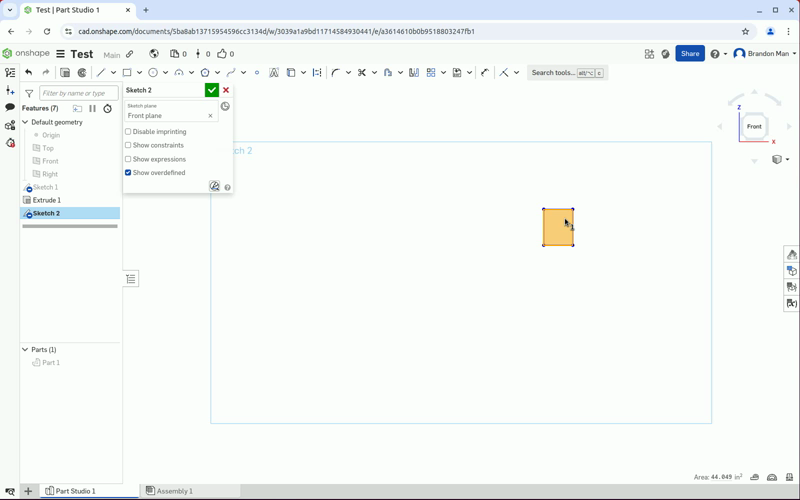
mouse_move(73, 352)
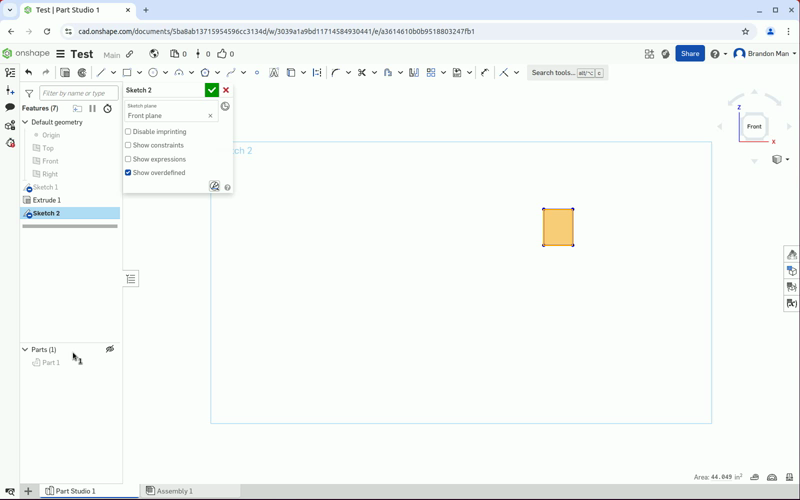
key(shift+y)
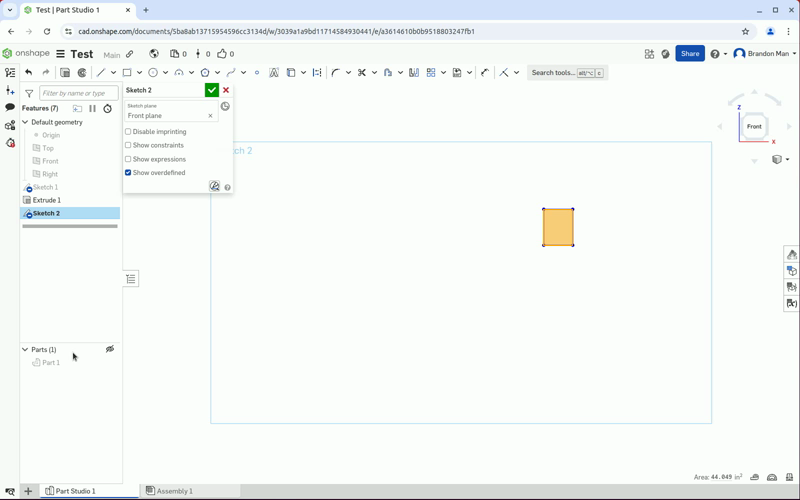
key(shift+e)
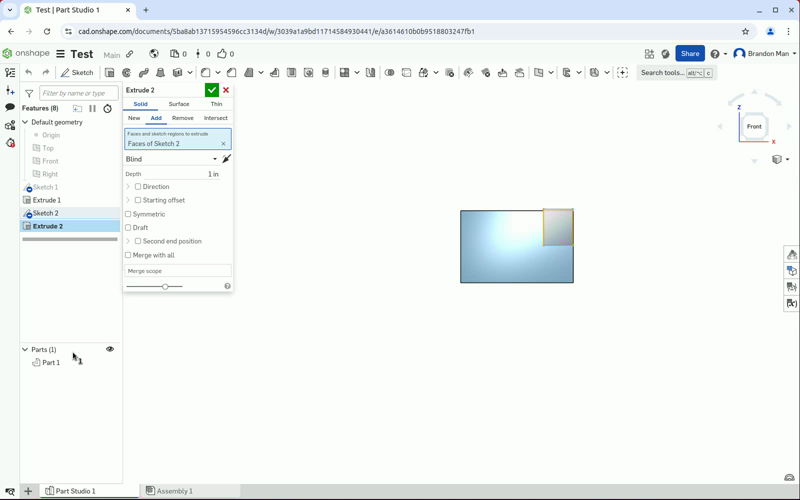
mouse_move(143, 106)
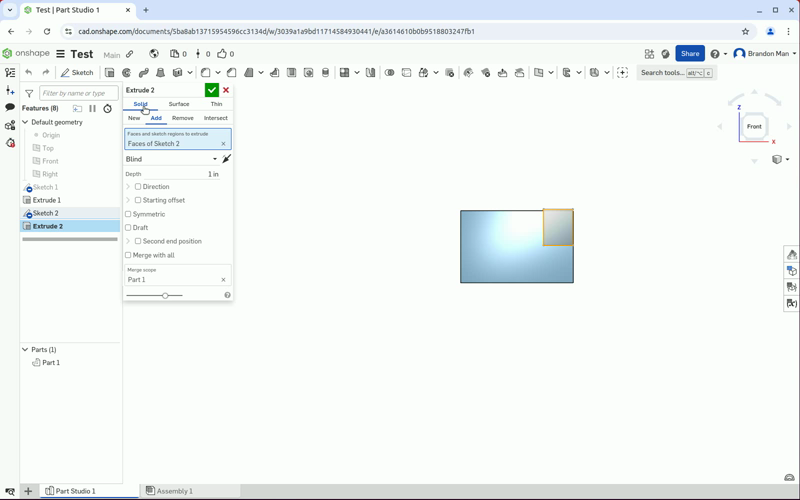
click(143, 106)
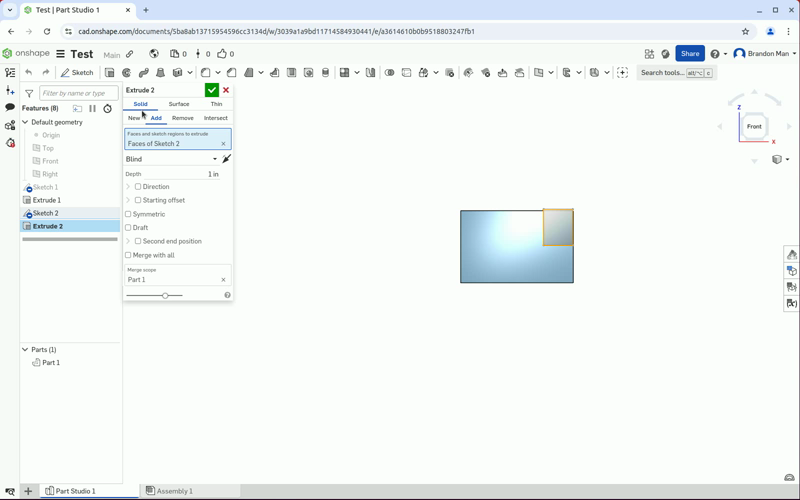
mouse_move(137, 120)
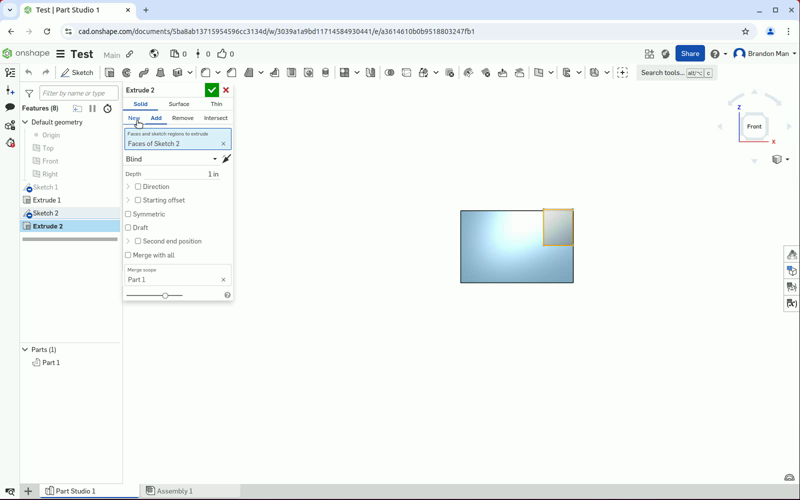
click(137, 120)
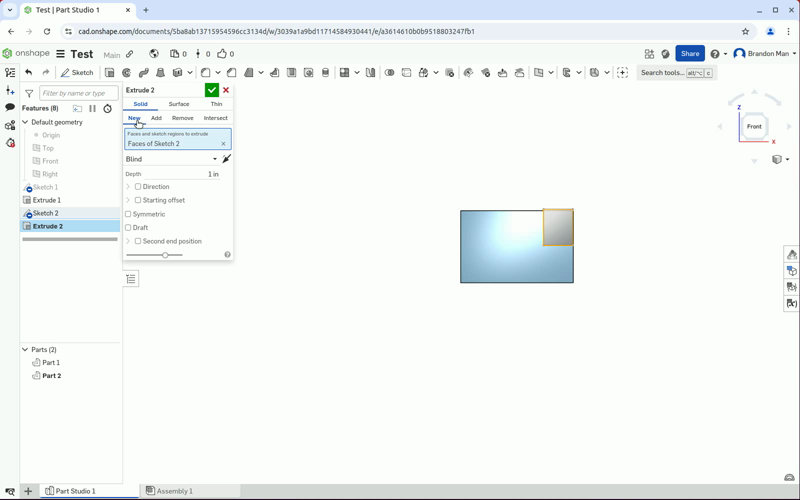
key(tab, 4)
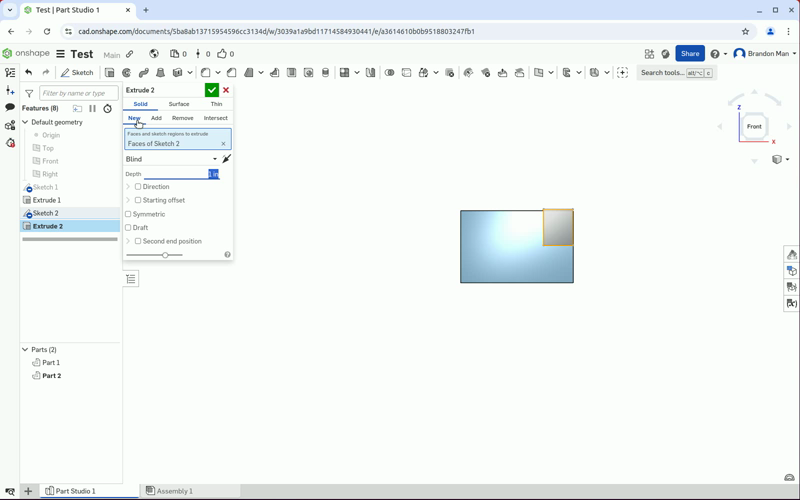
text(0.481)
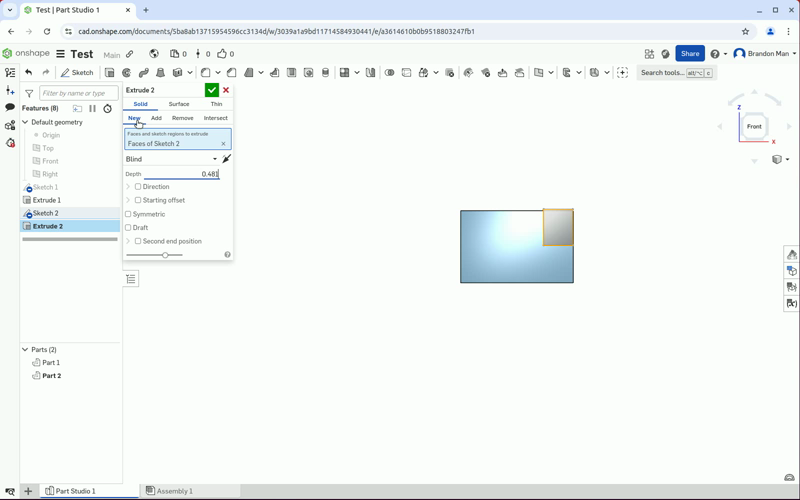
key(enter)
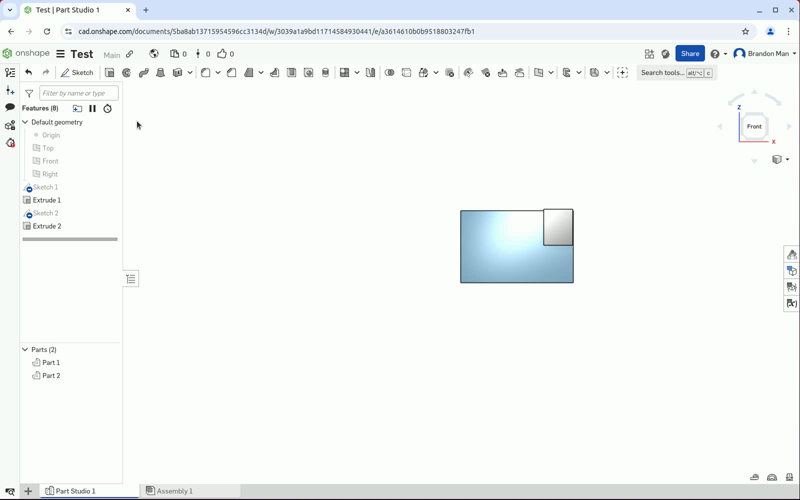
key(shift+h)
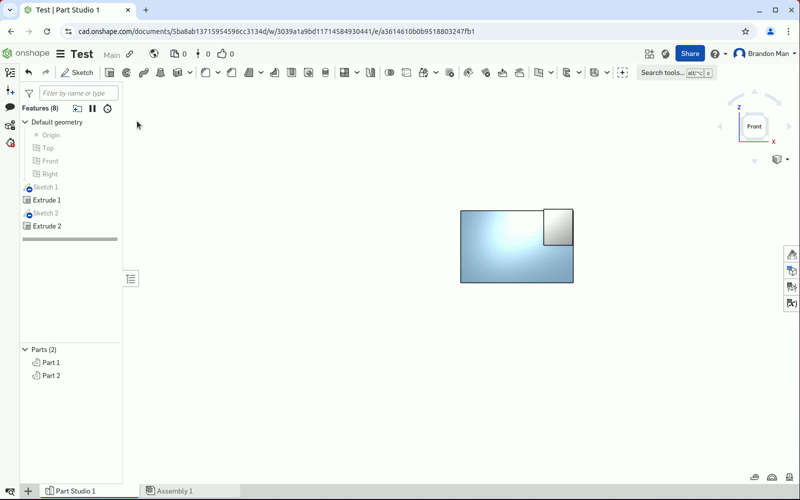
key(shift+h)
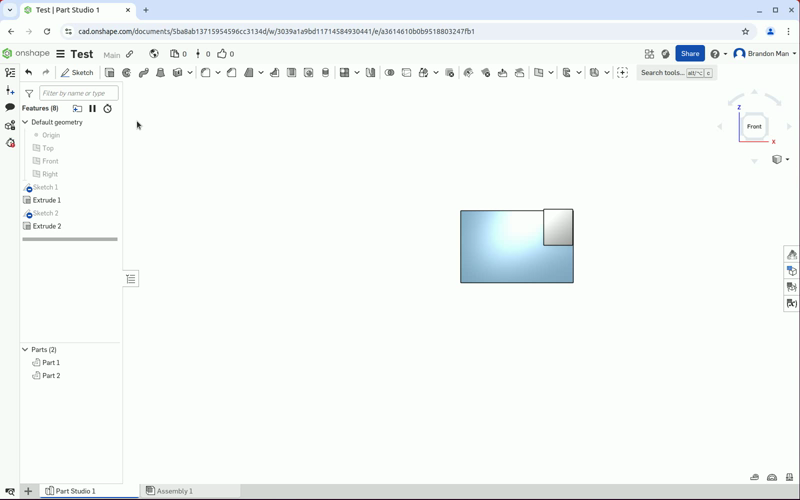
mouse_move(73, 189)
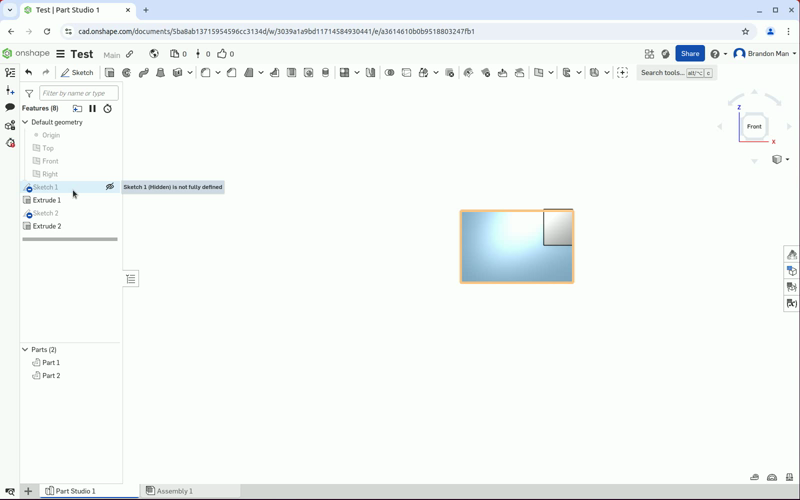
click(73, 189)
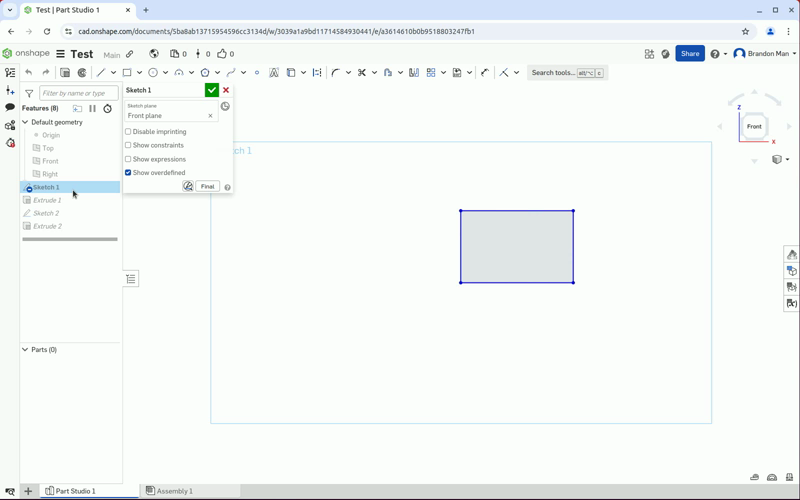
mouse_move(229, 92)
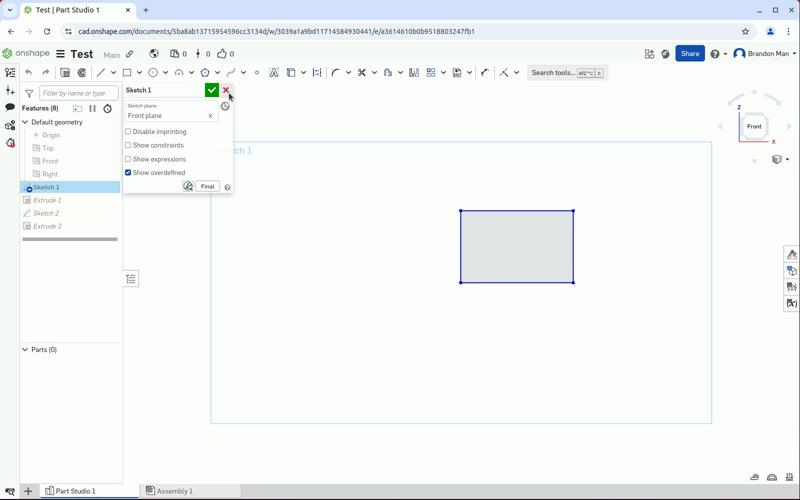
click(229, 92)
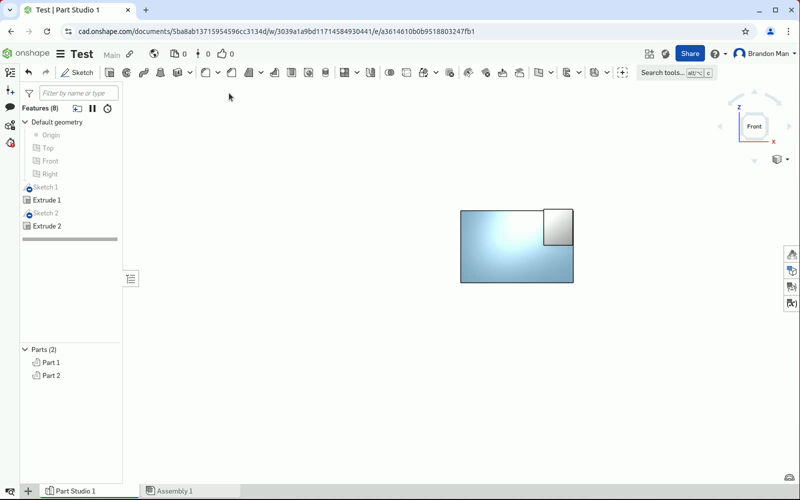
mouse_move(73, 352)
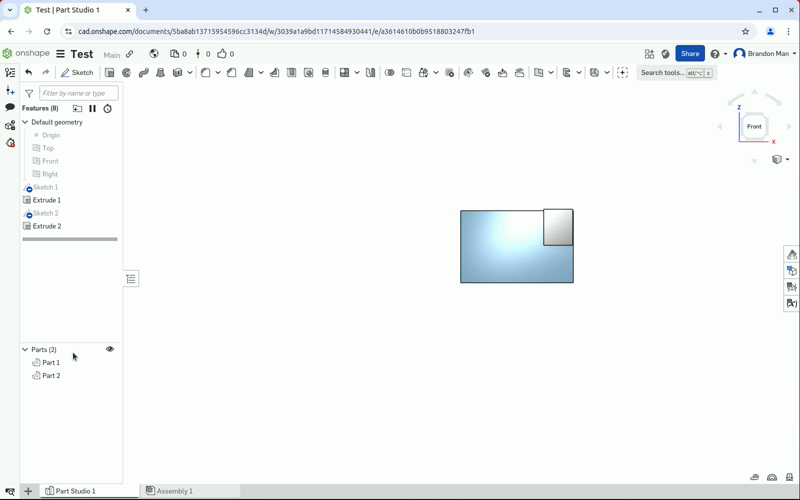
key(y)
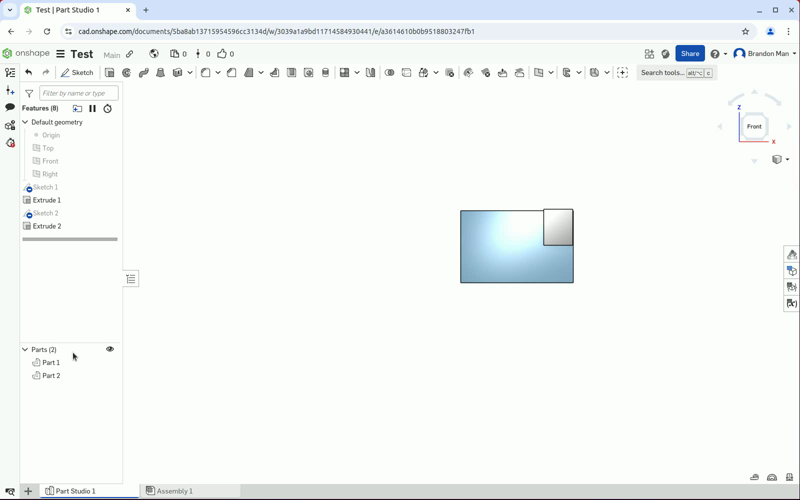
key(shift+p)
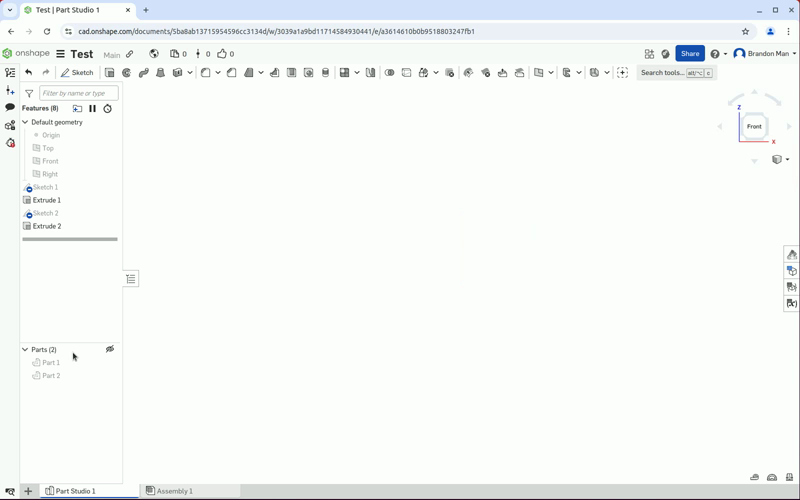
key(space)
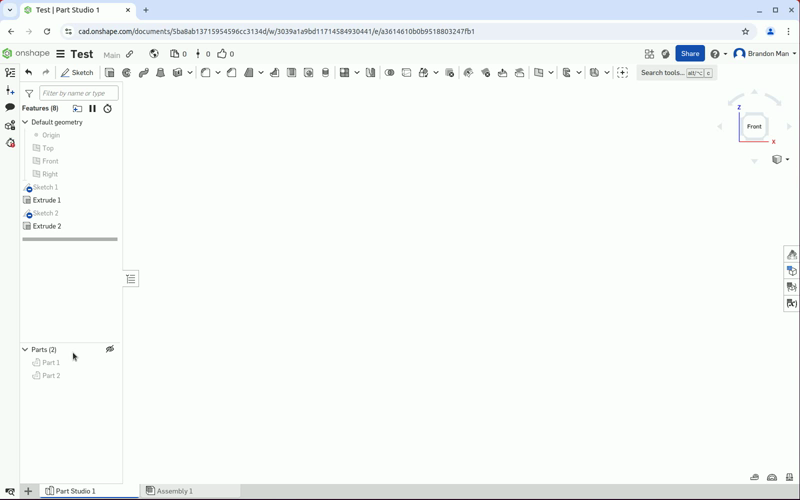
key_down(shift)
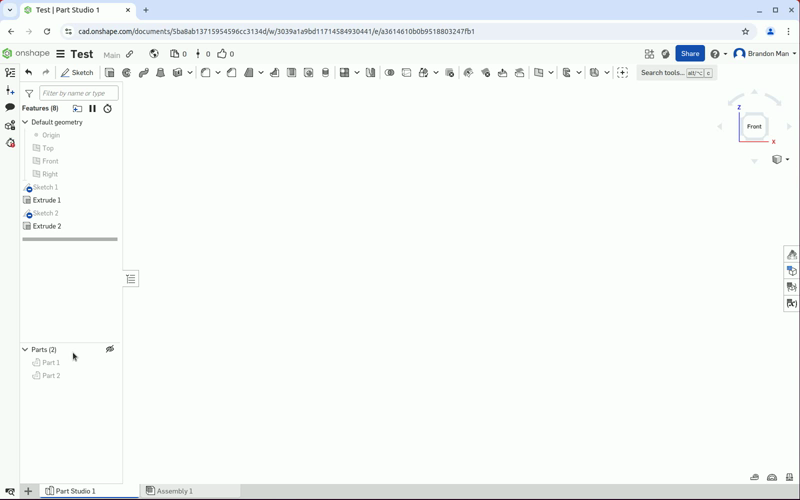
key(left)
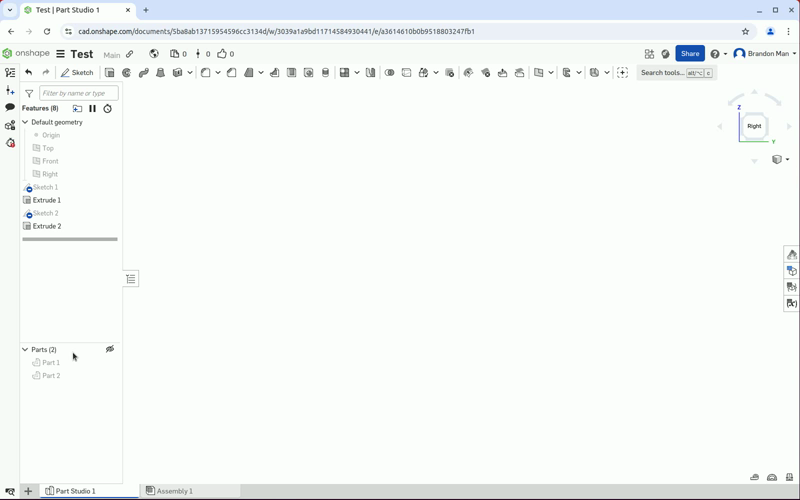
key_up(shift)
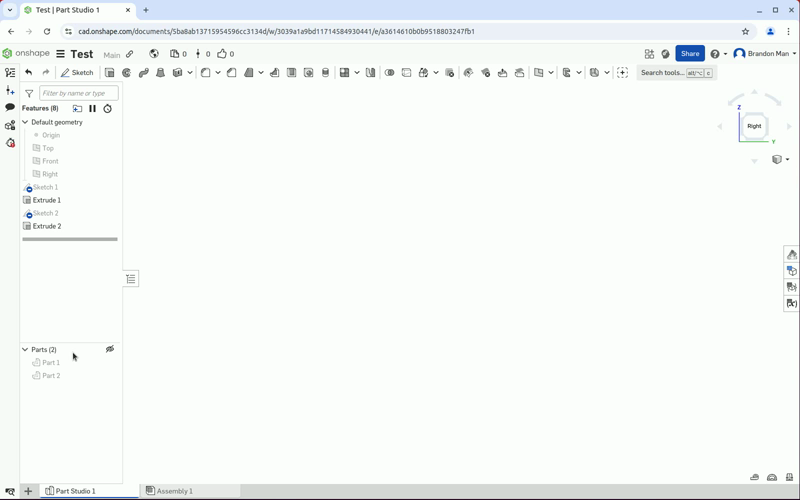
mouse_move(73, 352)
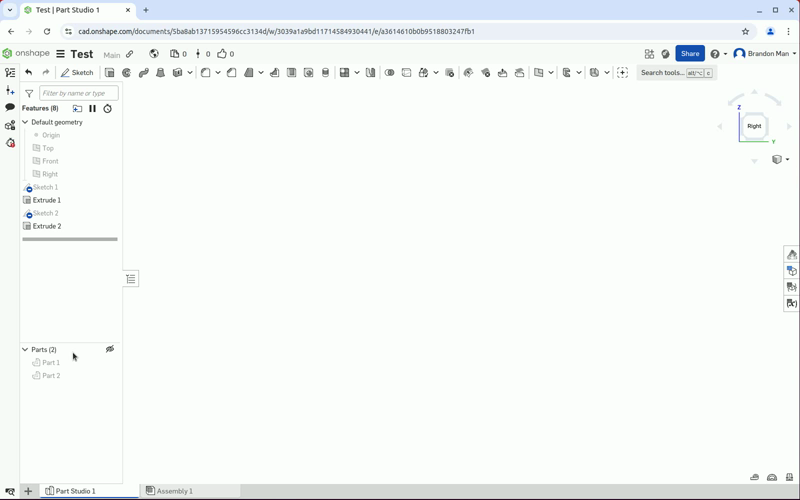
key(shift+y)
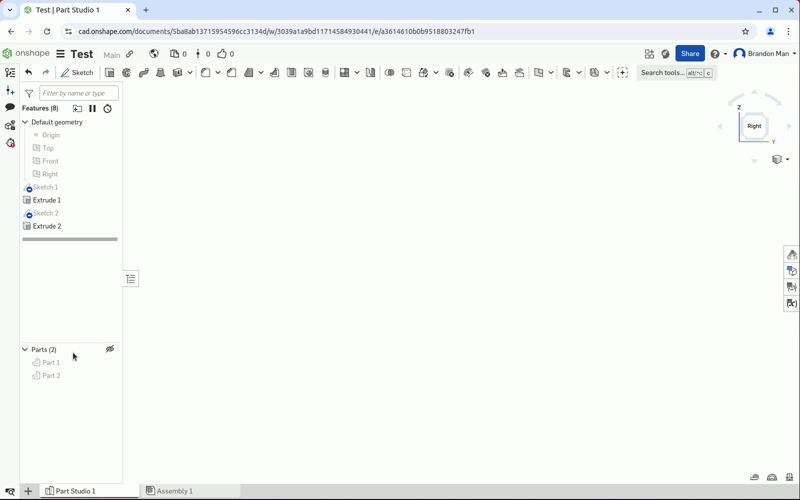
key(shift+s)
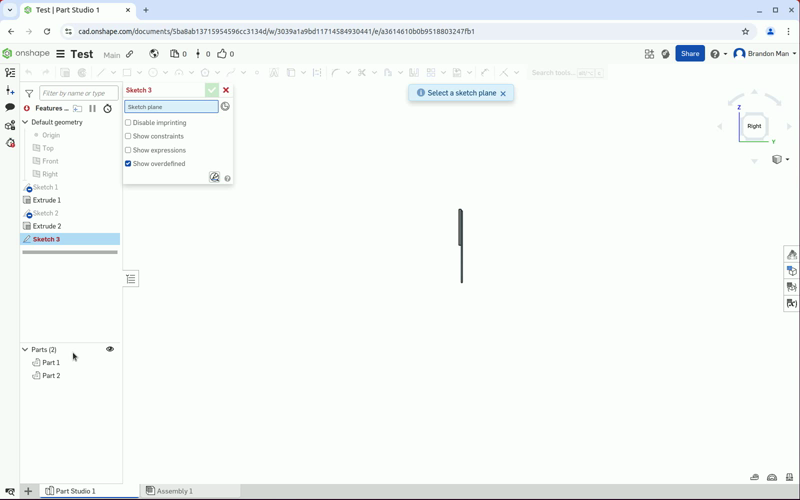
mouse_move(73, 176)
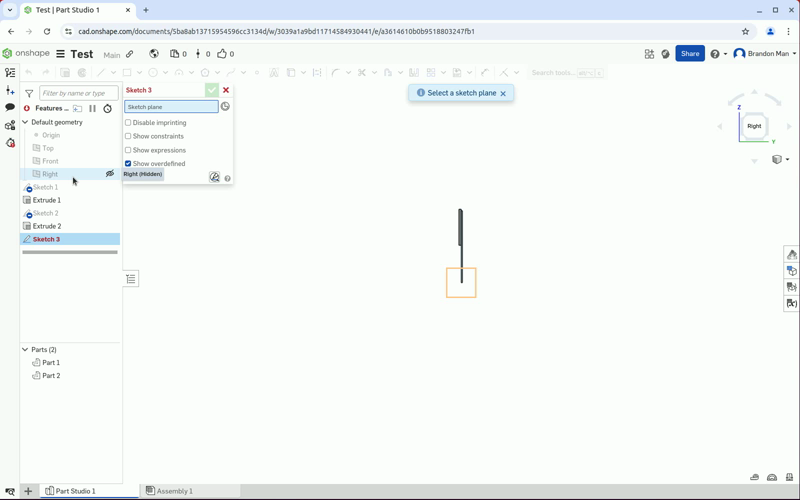
click(73, 176)
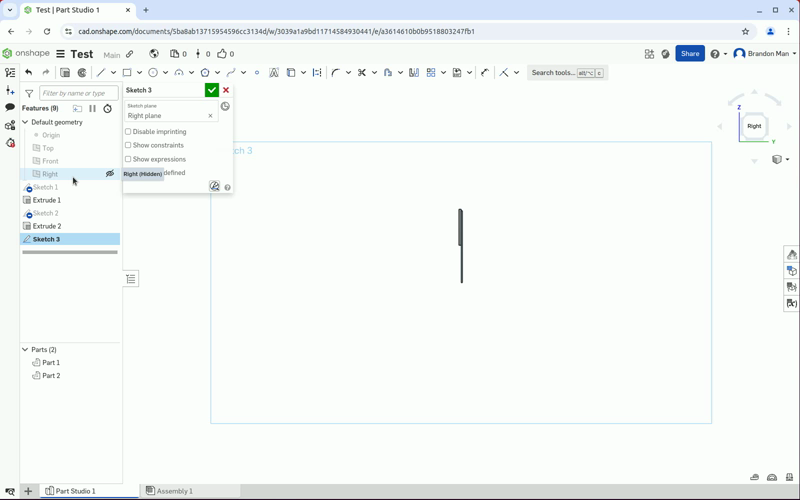
mouse_move(73, 352)
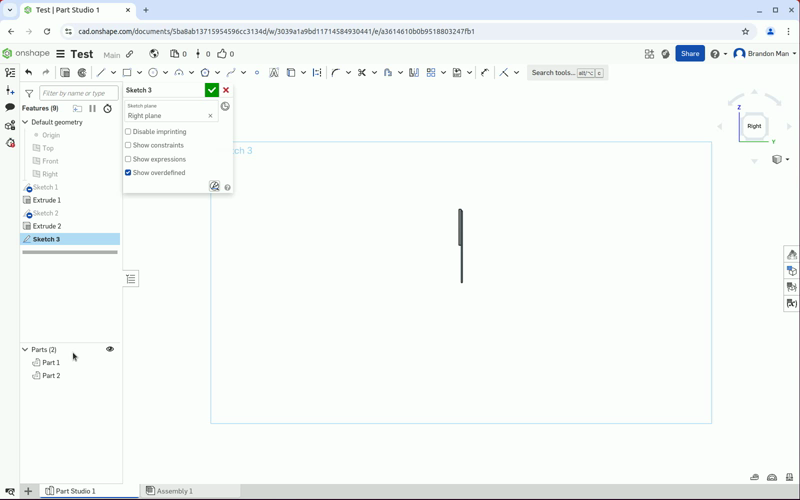
key(y)
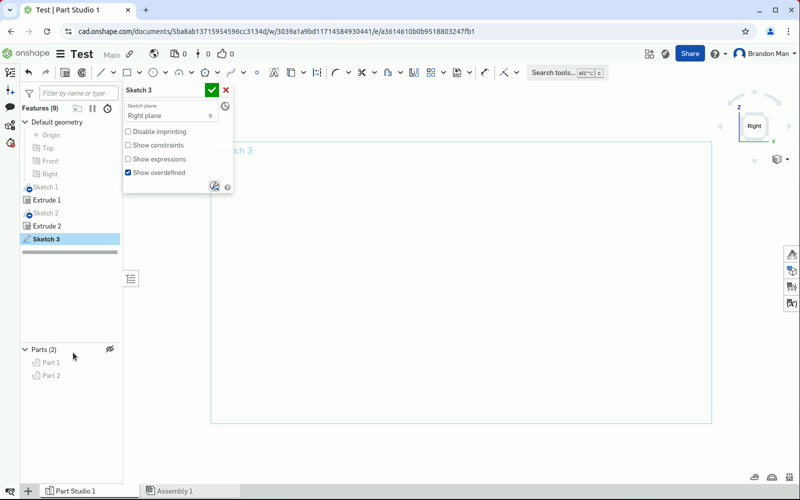
key(l)
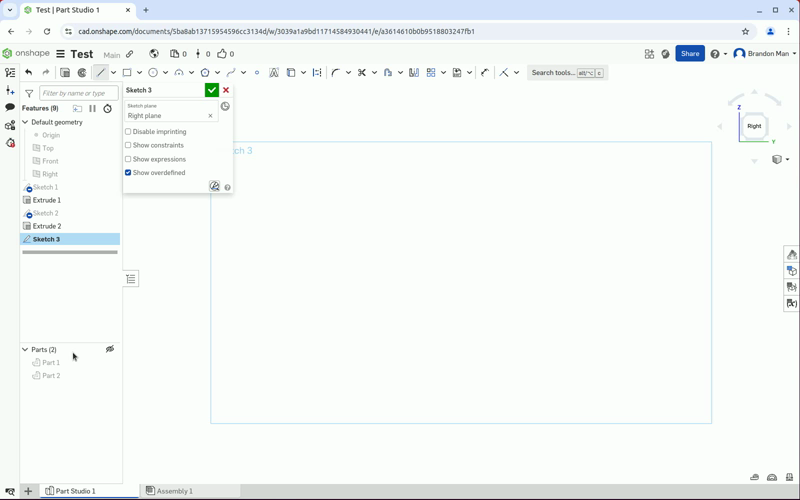
key_down(shift)
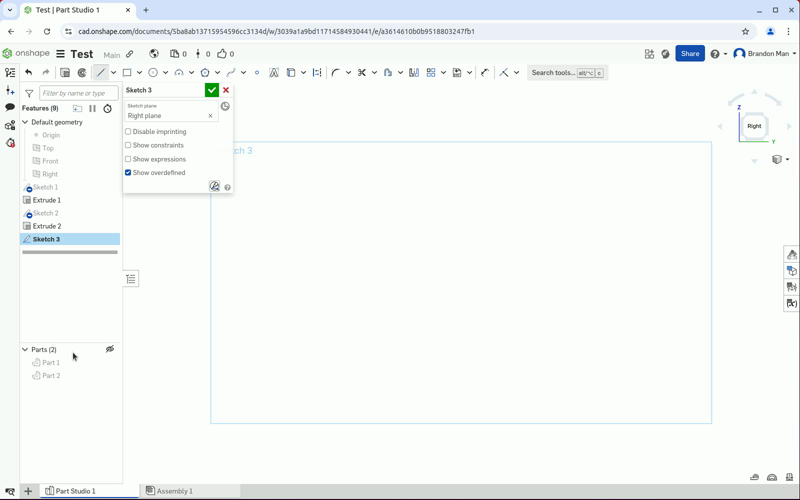
mouse_move(392, 282)
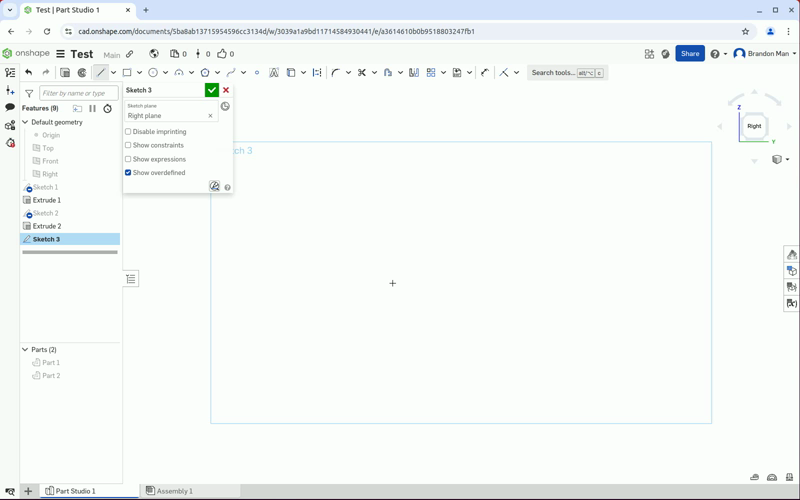
click(392, 282)
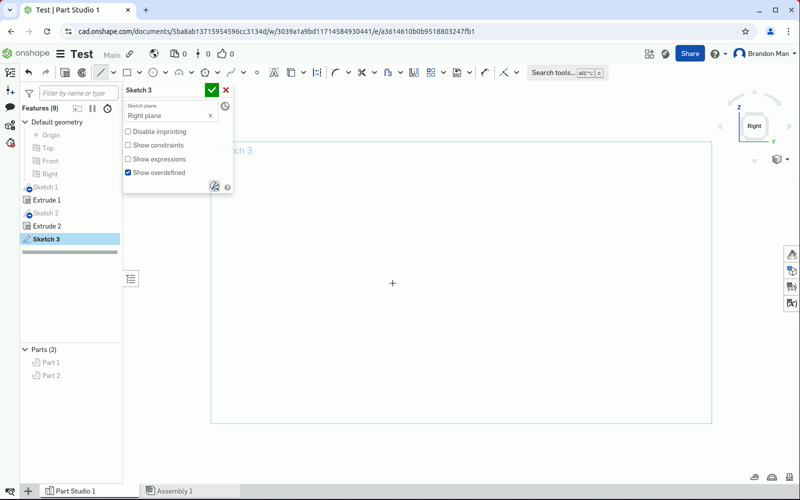
key_up(shift)
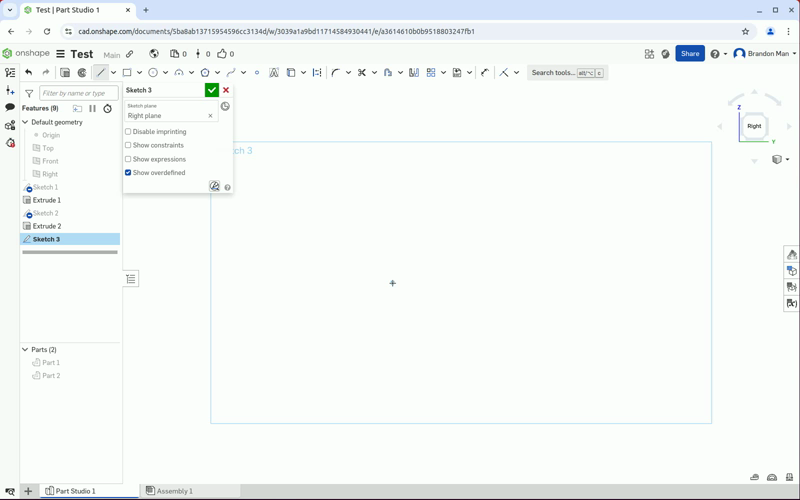
key_down(shift)
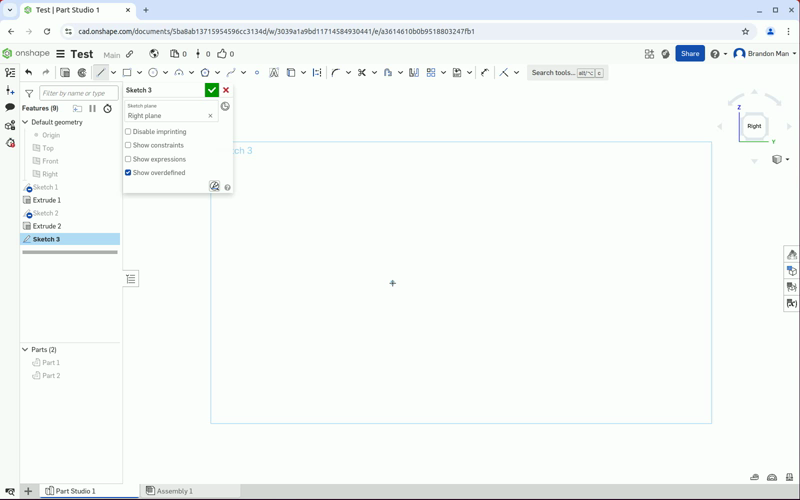
mouse_move(461, 282)
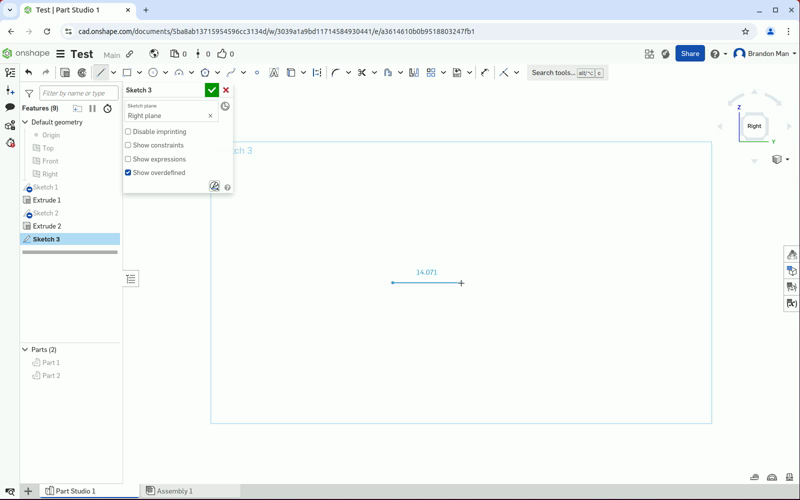
click(461, 282)
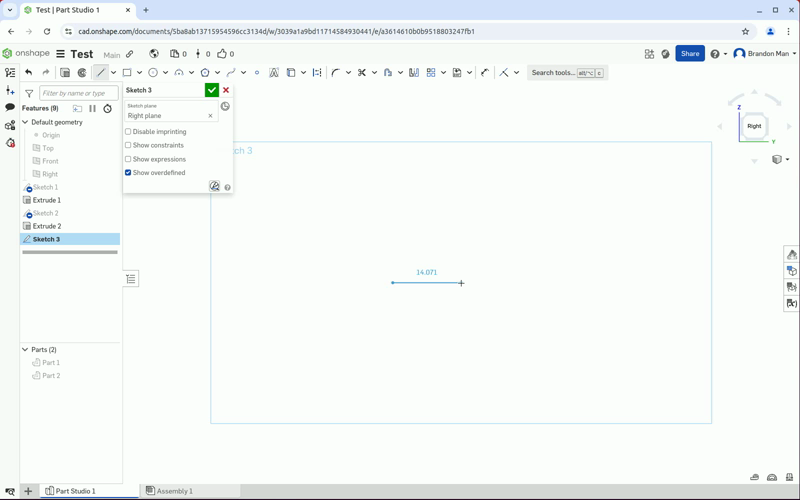
key_up(shift)
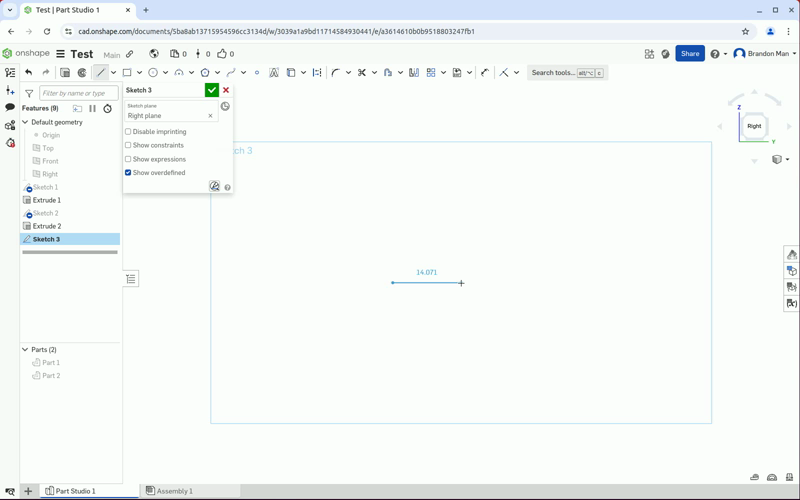
key_down(shift)
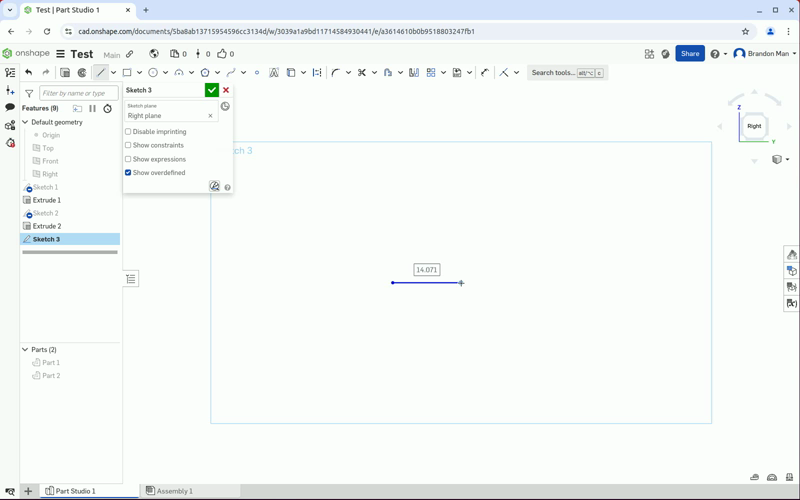
mouse_move(461, 209)
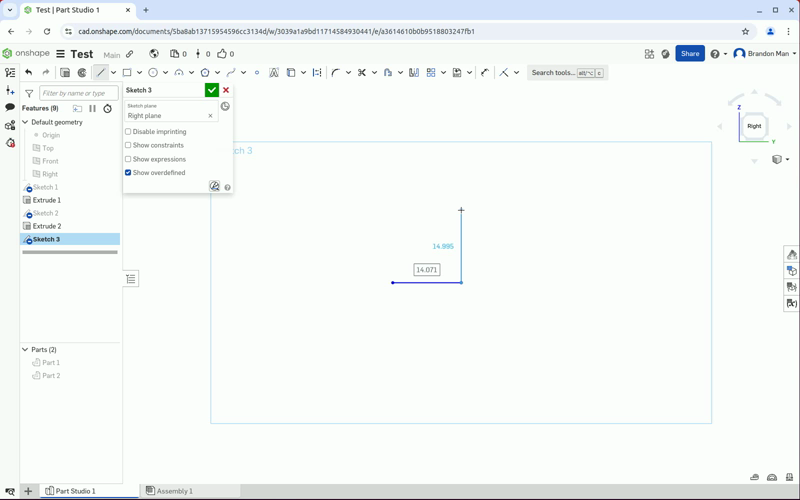
click(461, 209)
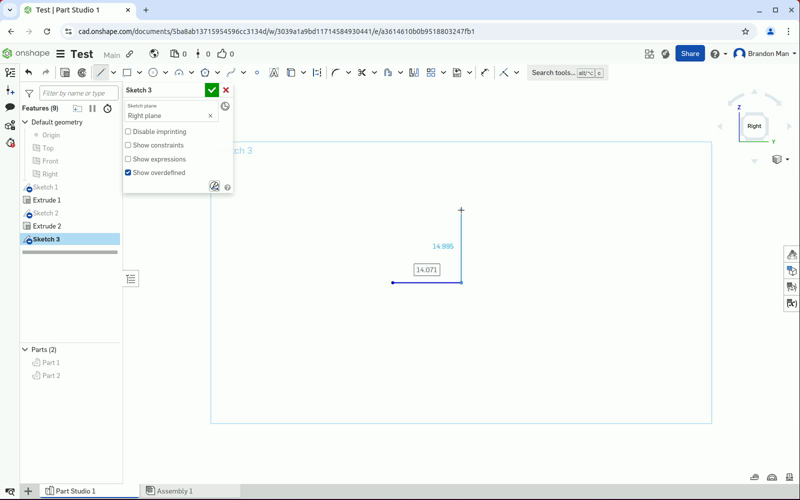
key_up(shift)
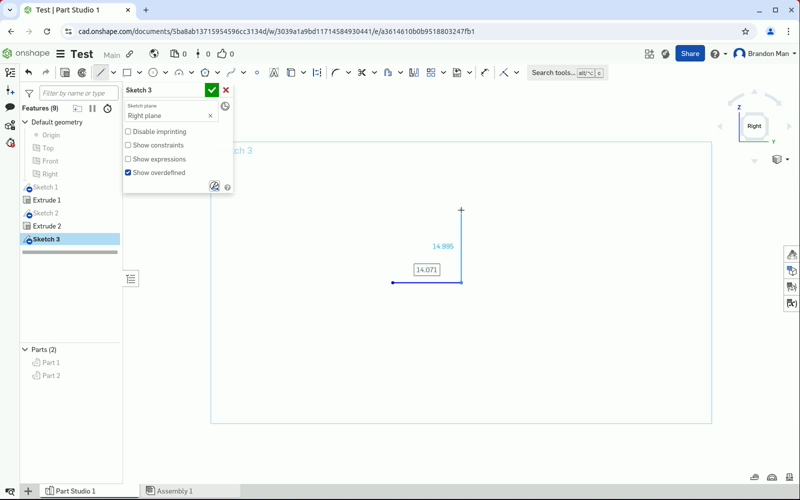
key_down(shift)
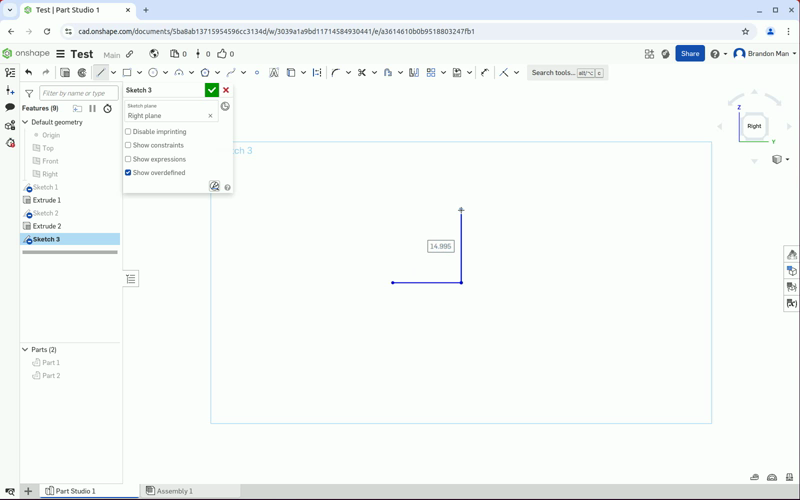
mouse_move(392, 209)
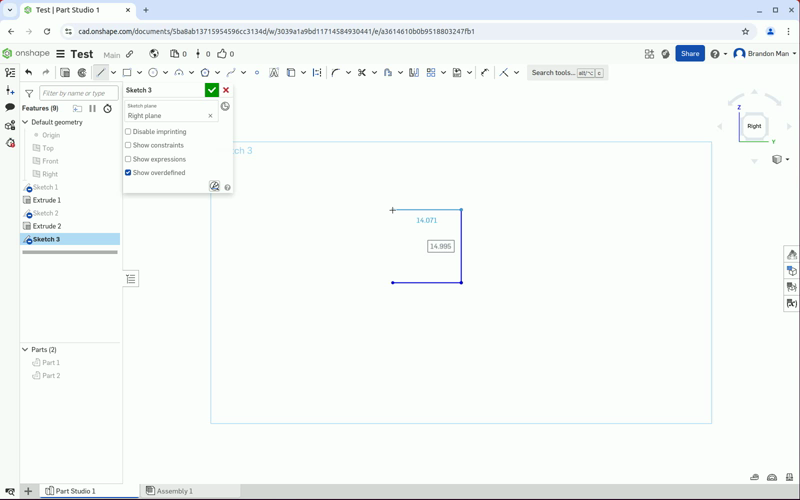
click(392, 209)
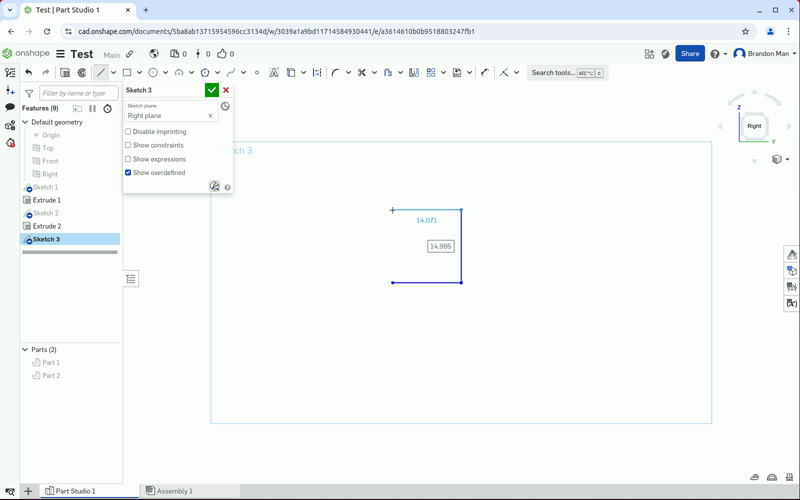
key_up(shift)
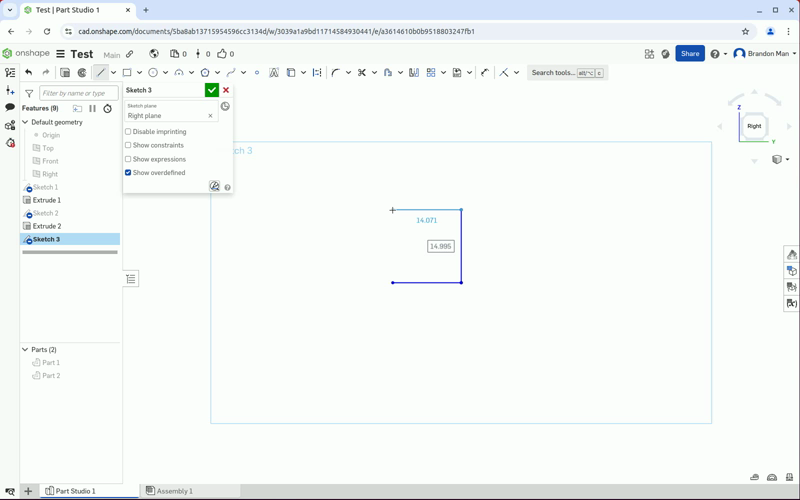
key_down(shift)
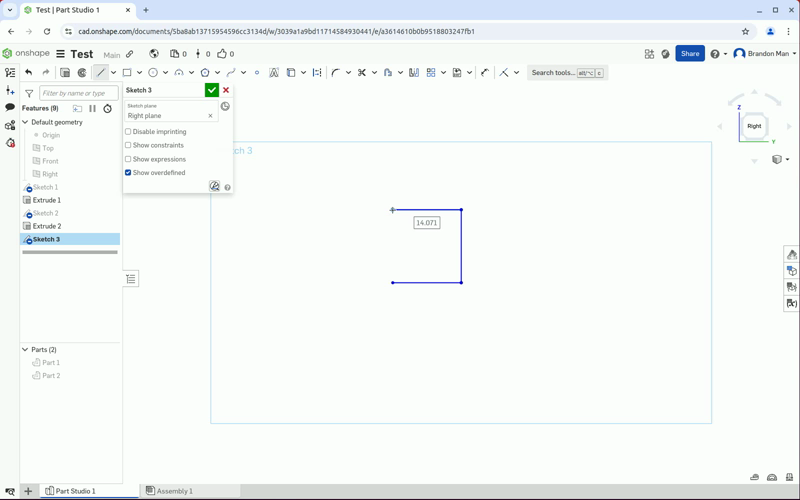
mouse_move(392, 282)
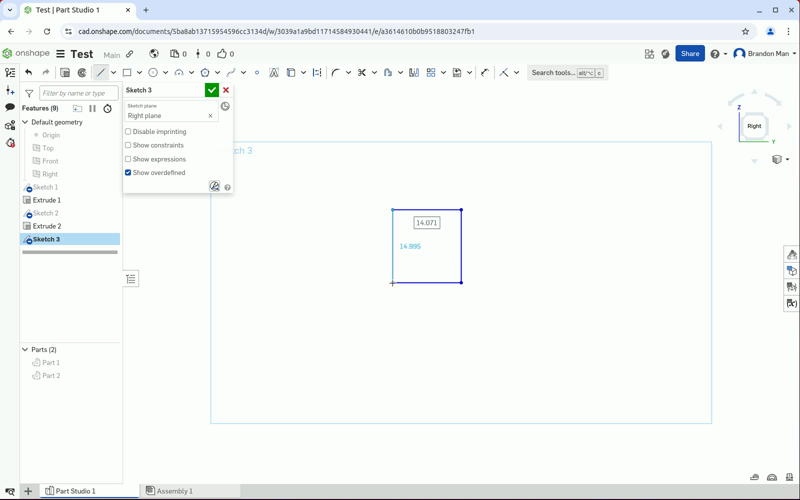
key_up(shift)
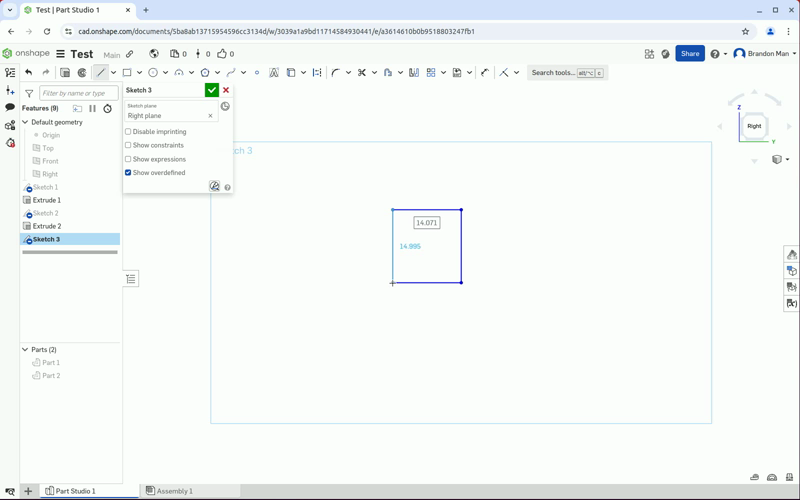
click(392, 282)
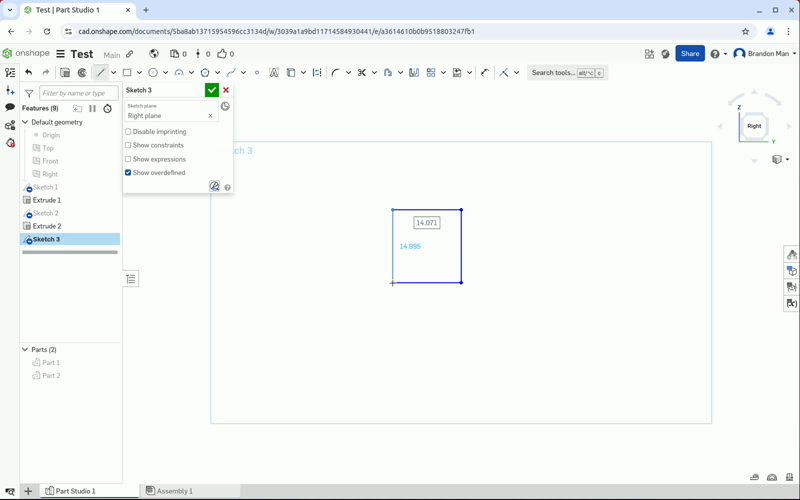
key(esc)
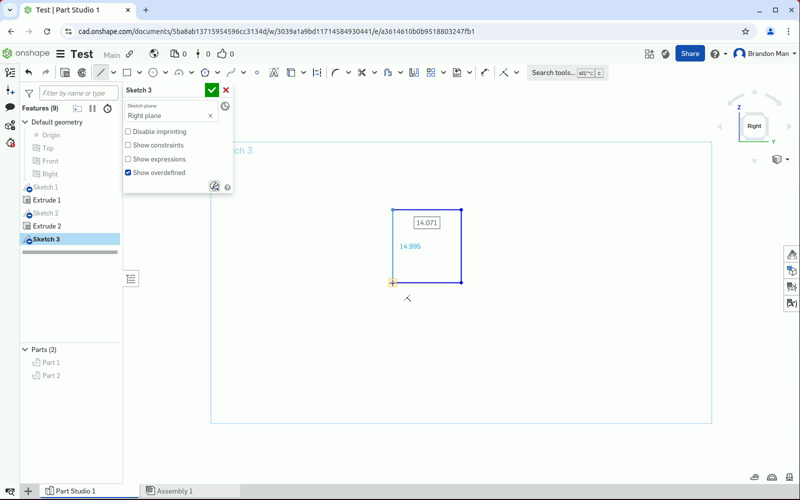
mouse_move(422, 233)
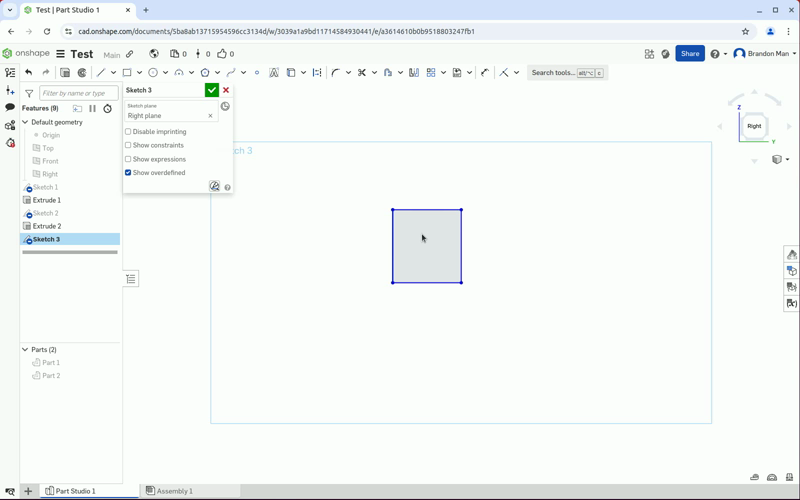
click(422, 233)
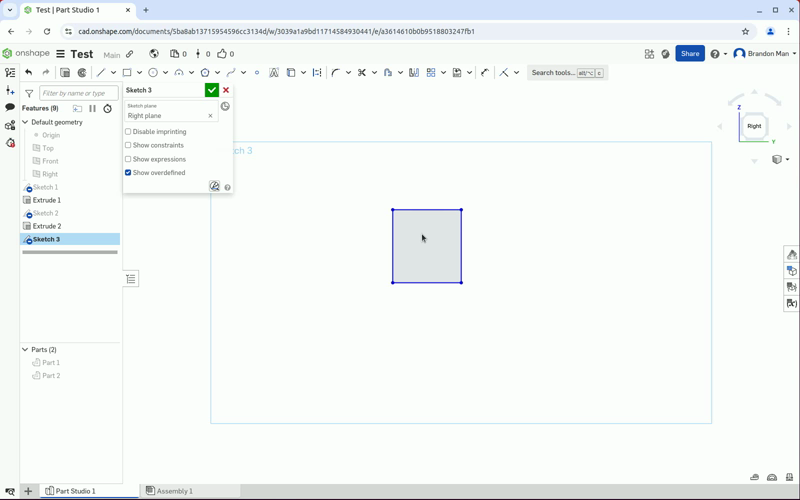
mouse_move(73, 352)
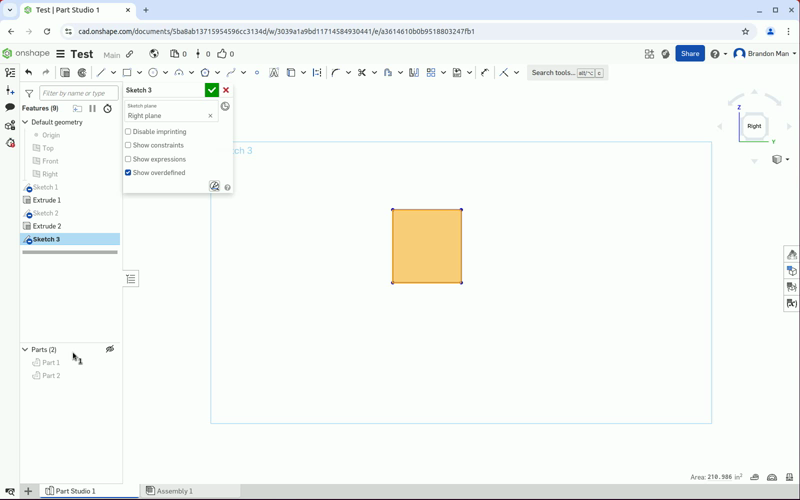
key(shift+y)
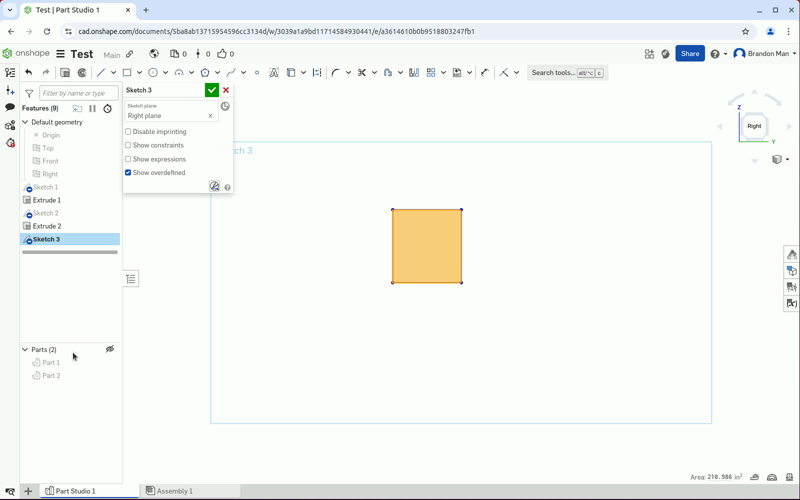
key(shift+e)
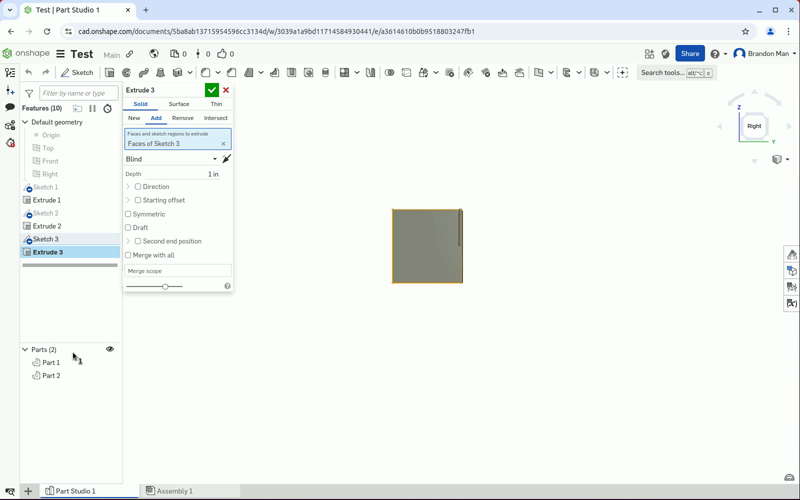
mouse_move(143, 106)
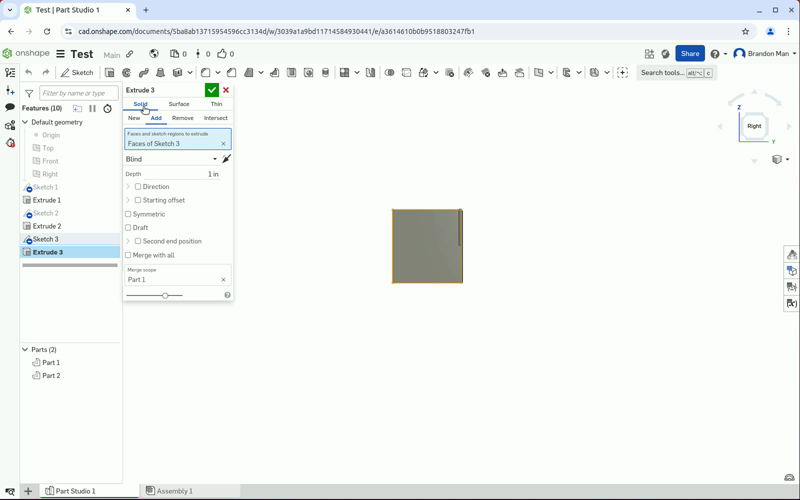
click(143, 106)
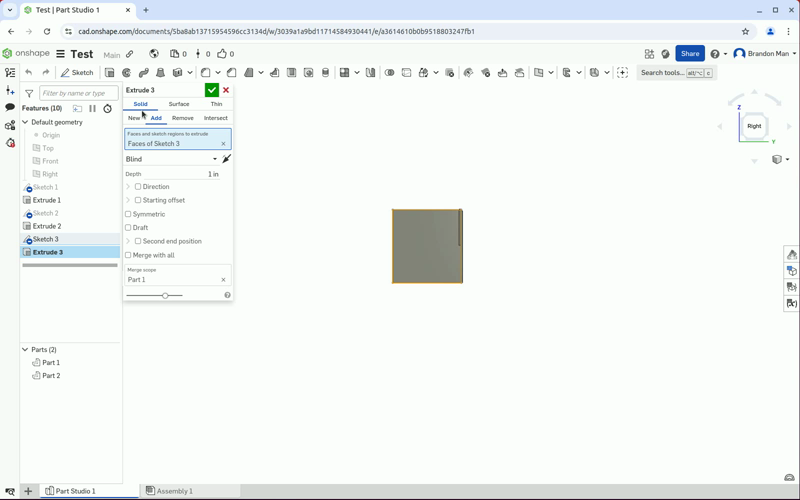
mouse_move(137, 120)
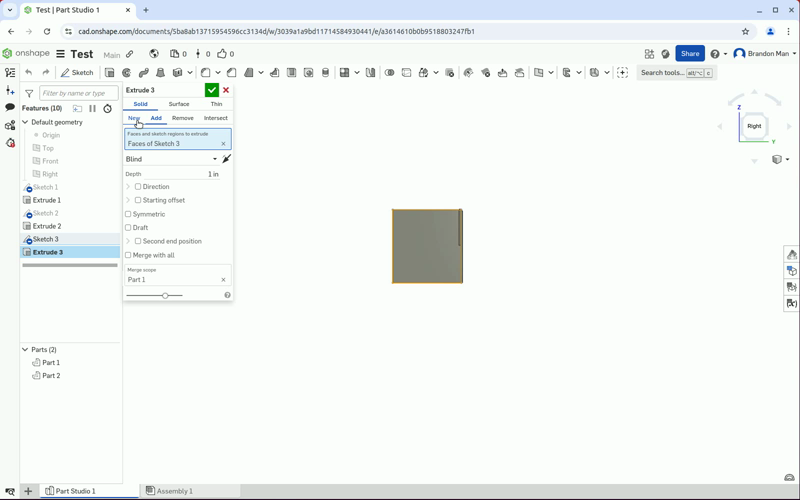
click(137, 120)
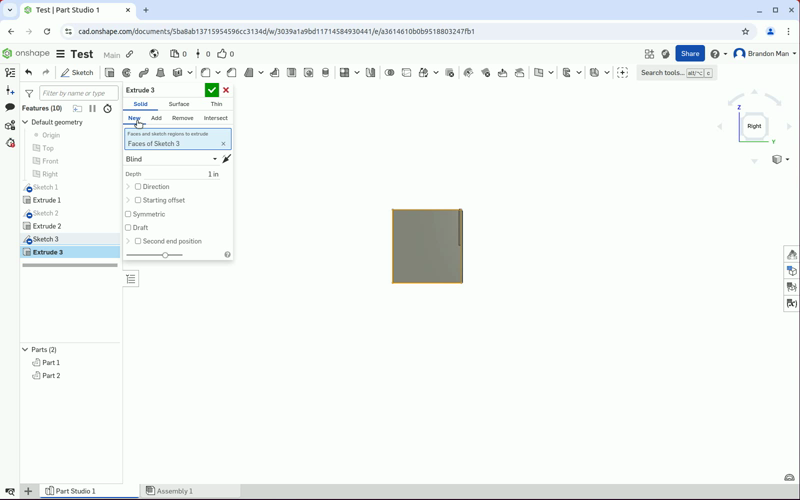
key(tab, 4)
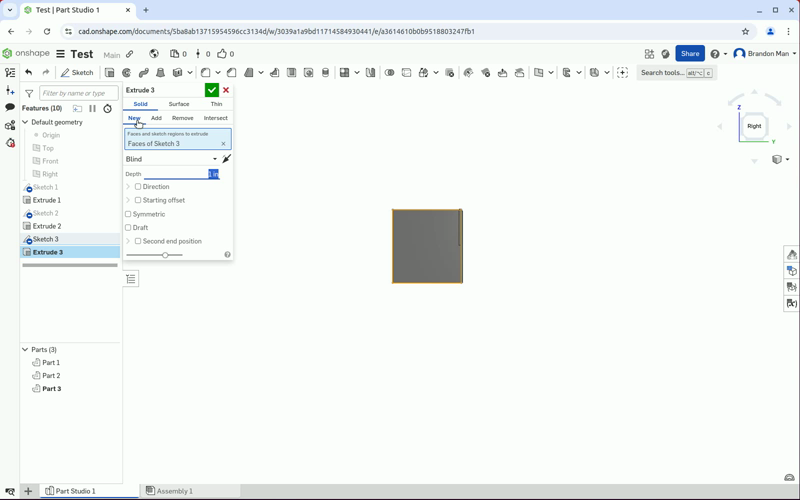
text(-0.241)
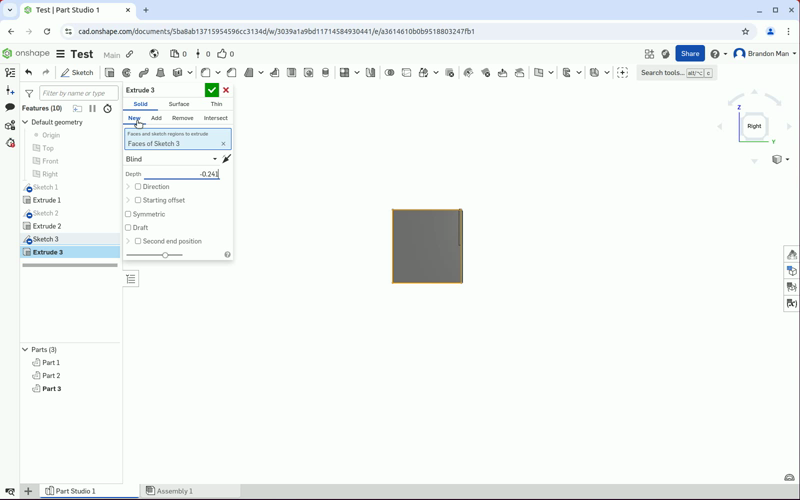
key(enter)
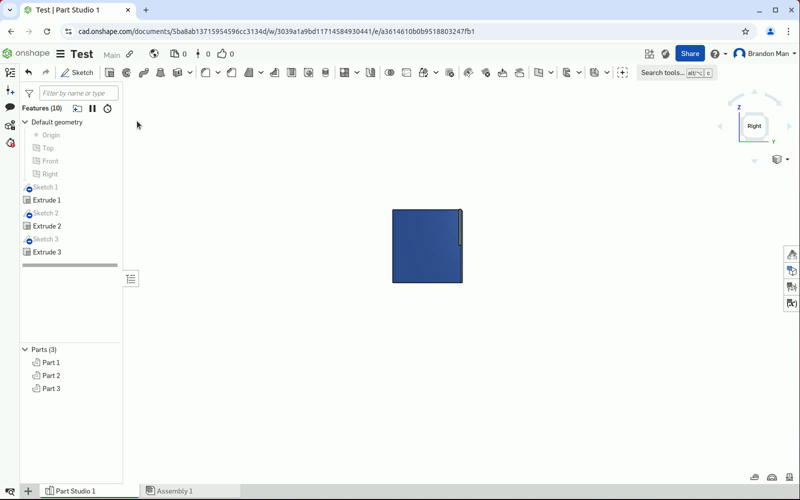
key(shift+h)
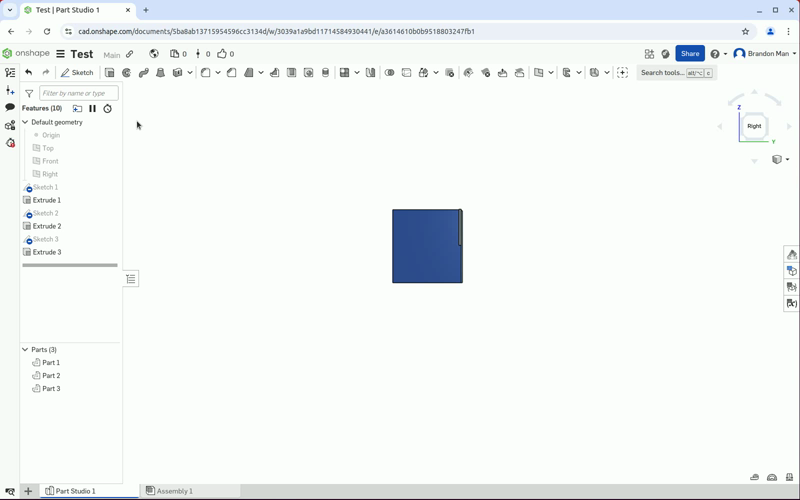
key(shift+h)
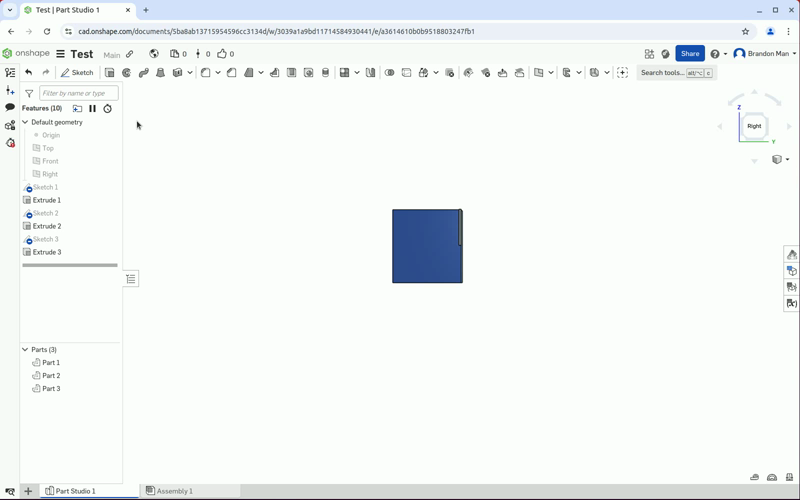
mouse_move(73, 189)
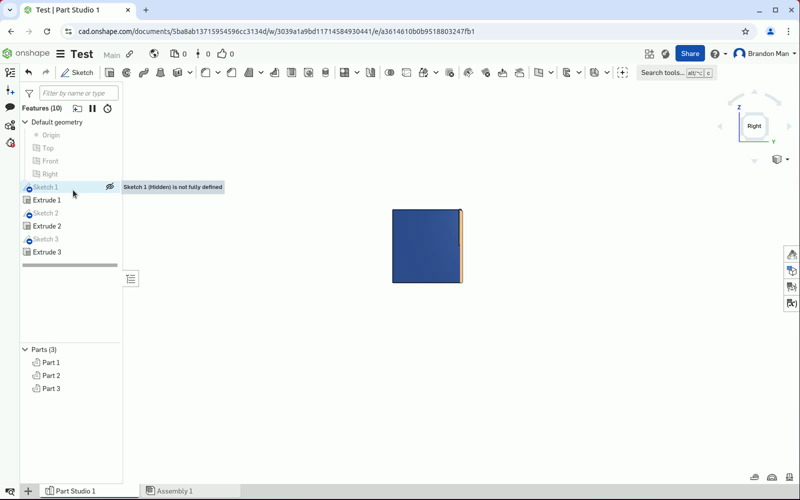
click(73, 189)
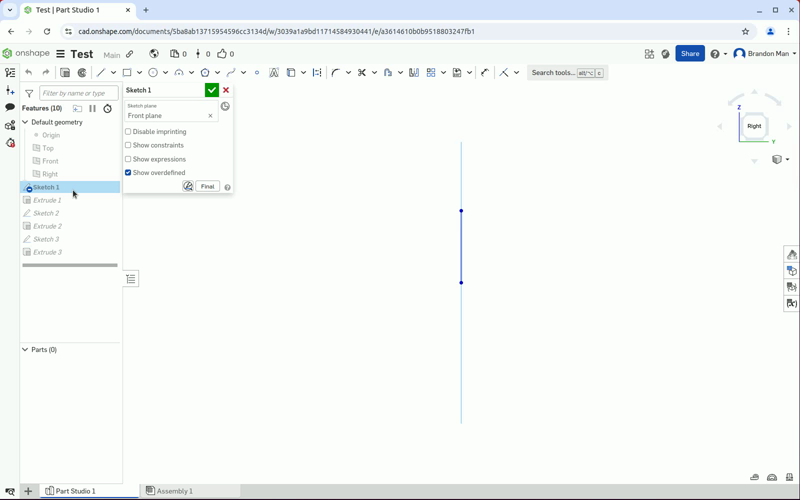
mouse_move(229, 92)
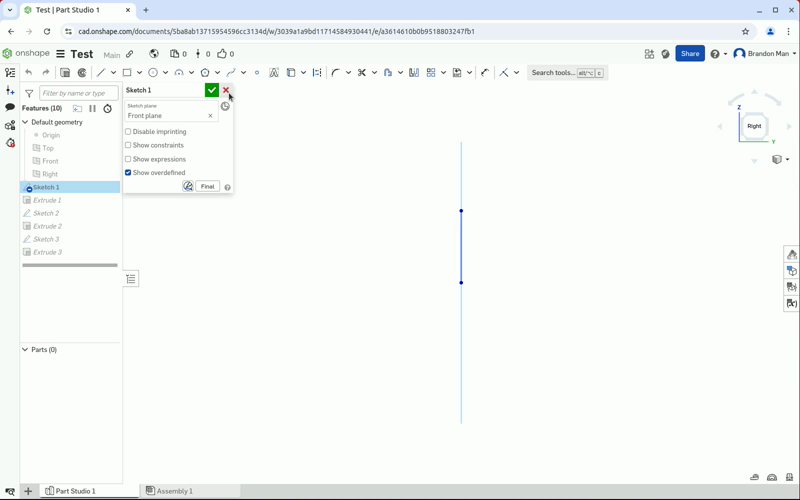
click(229, 92)
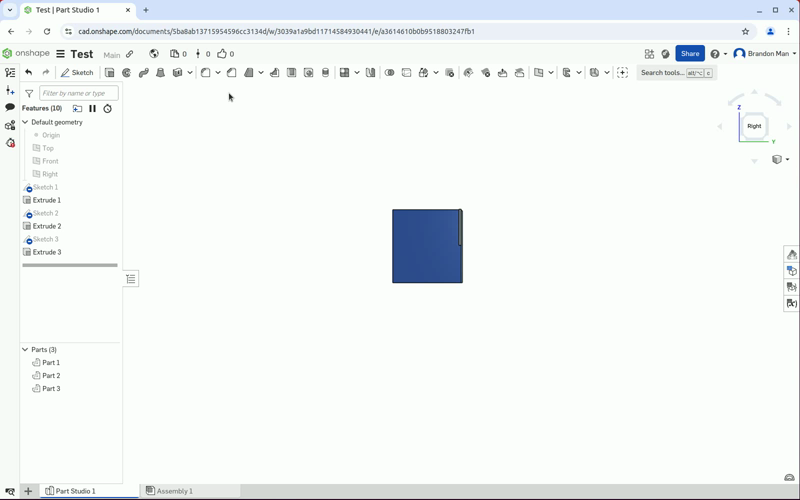
mouse_move(73, 352)
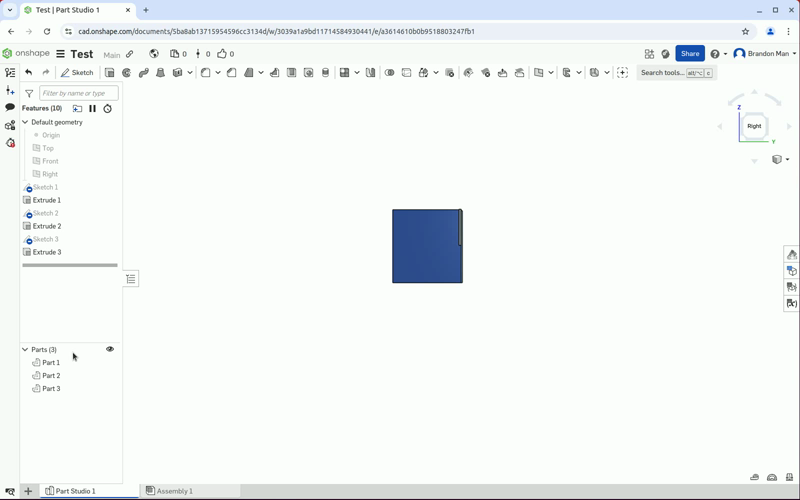
key(y)
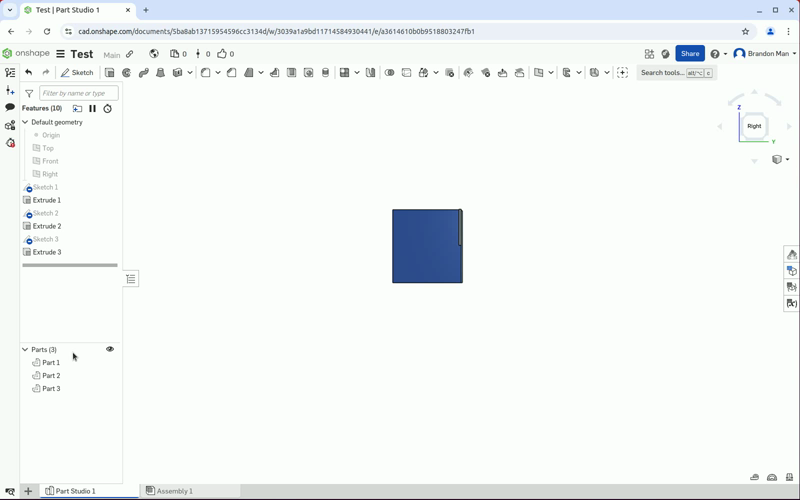
key(shift+p)
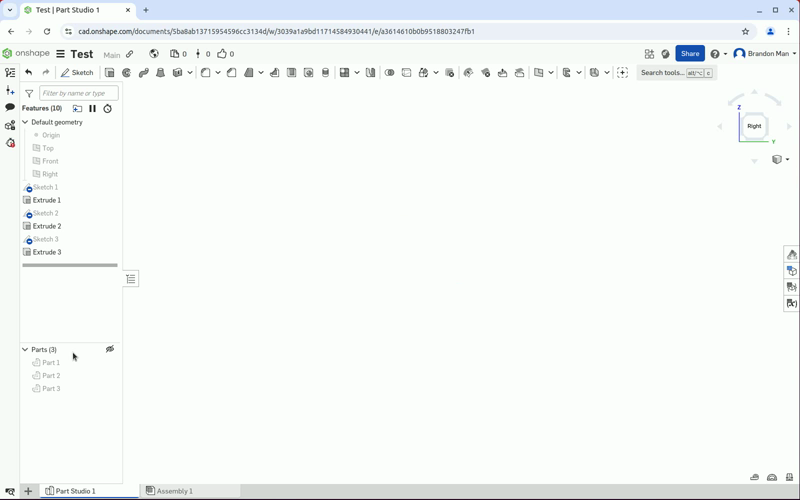
key(space)
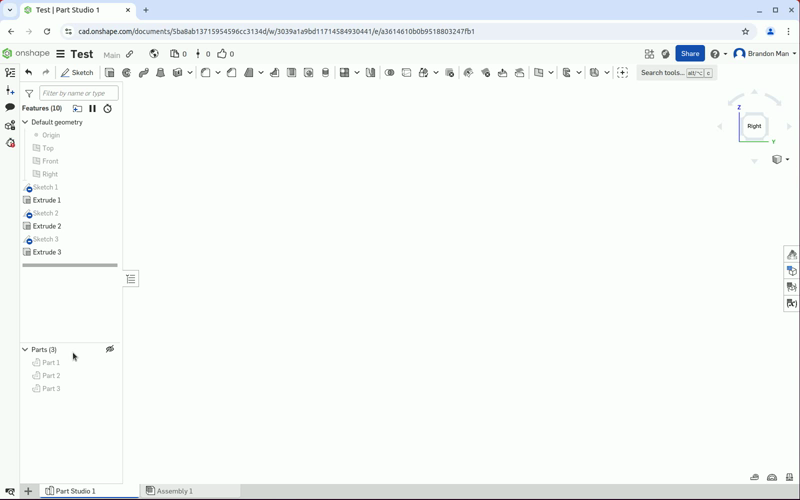
key_down(shift)
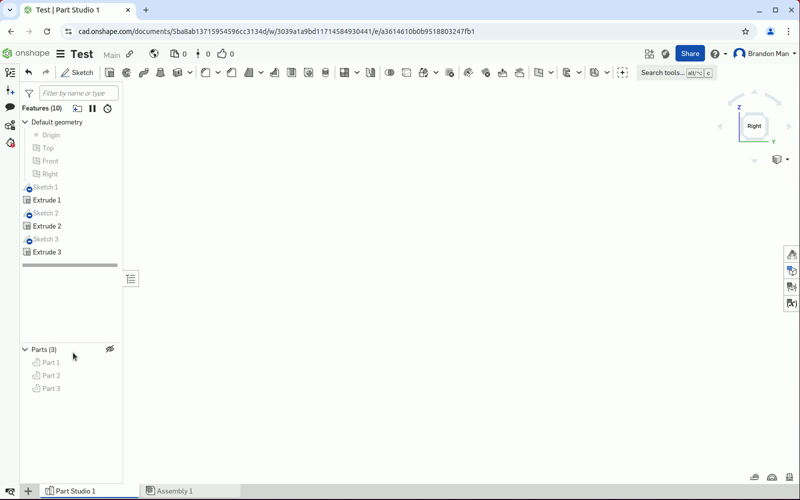
key(right)
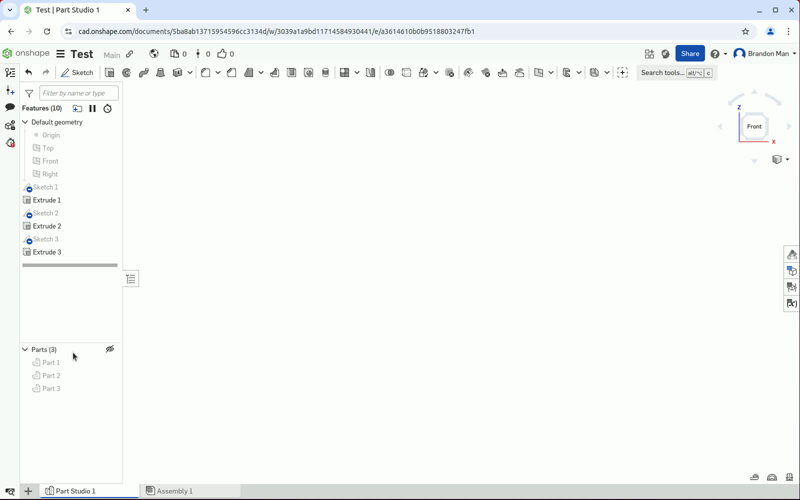
key_up(shift)
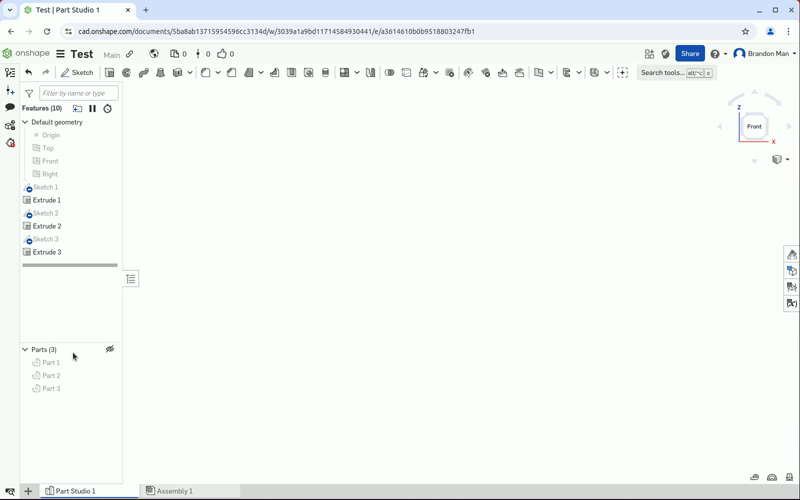
key(space)
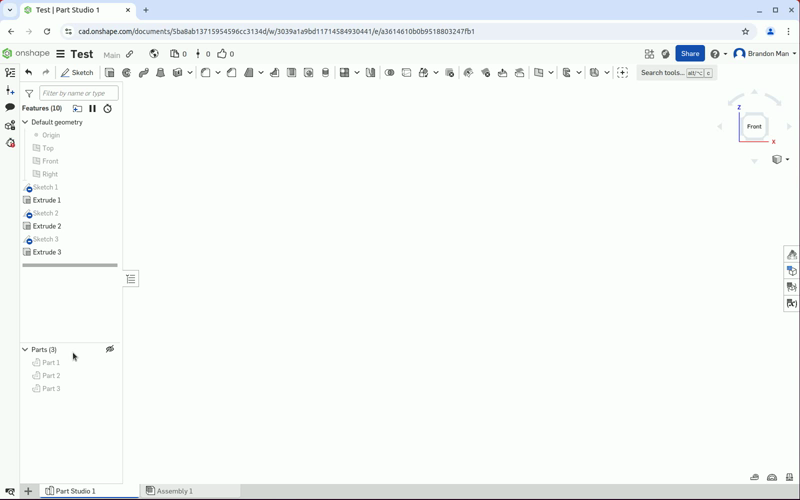
key_down(shift)
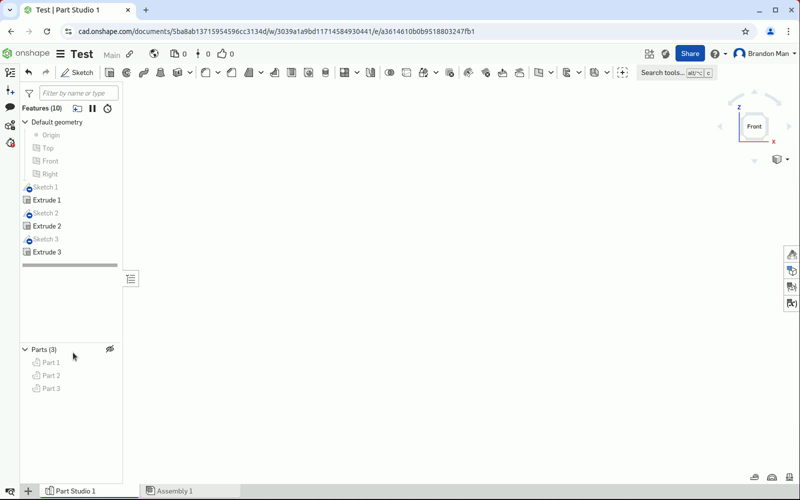
key(down)
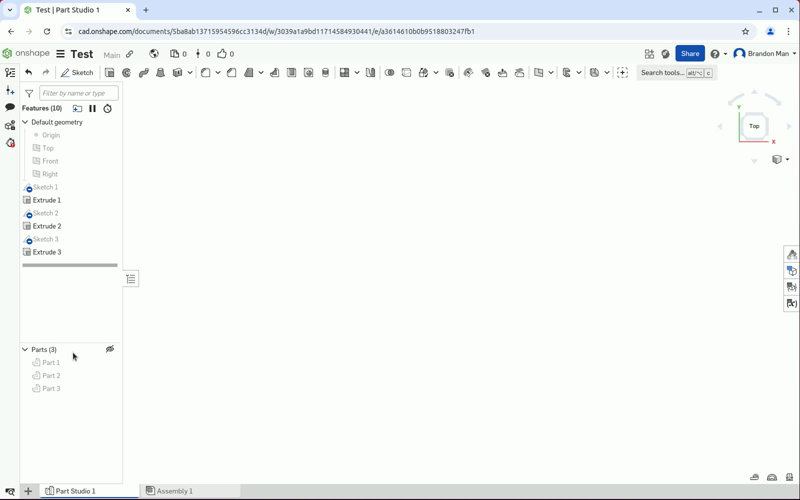
key_up(shift)
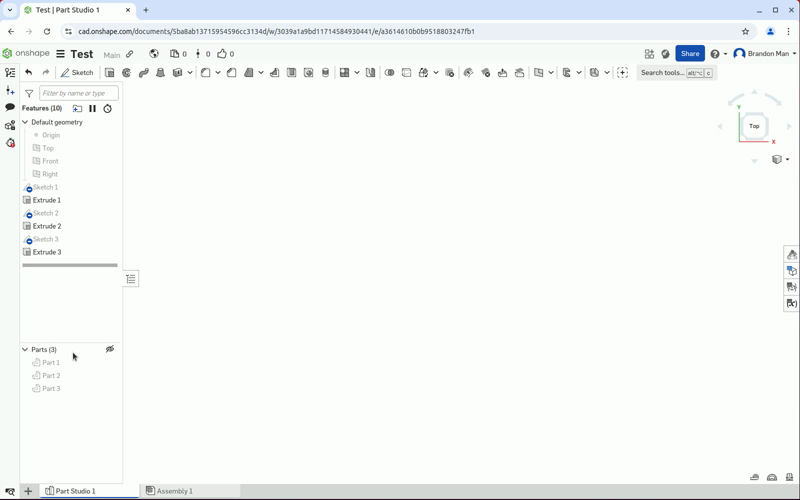
mouse_move(73, 352)
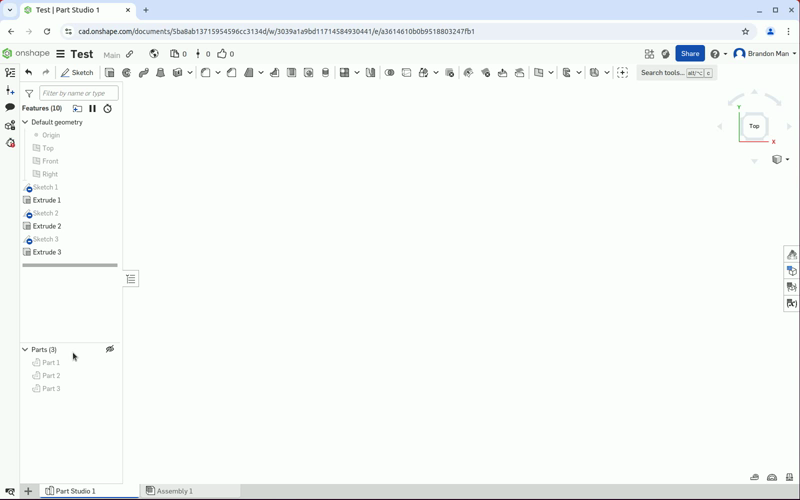
key(shift+y)
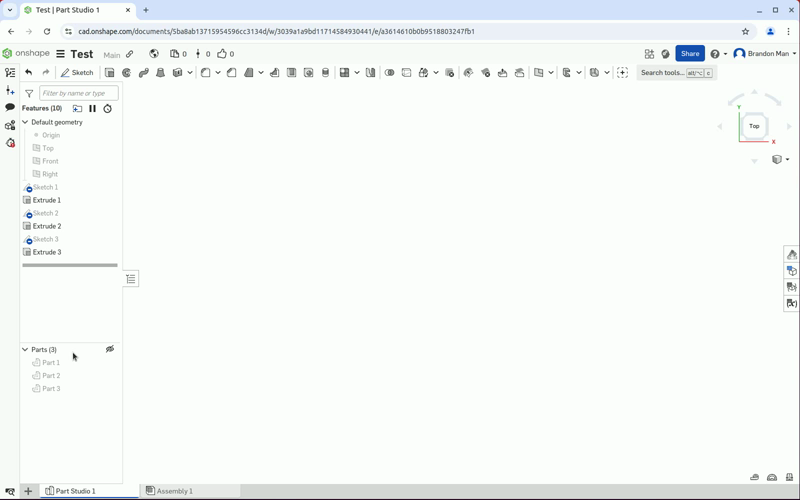
key(shift+s)
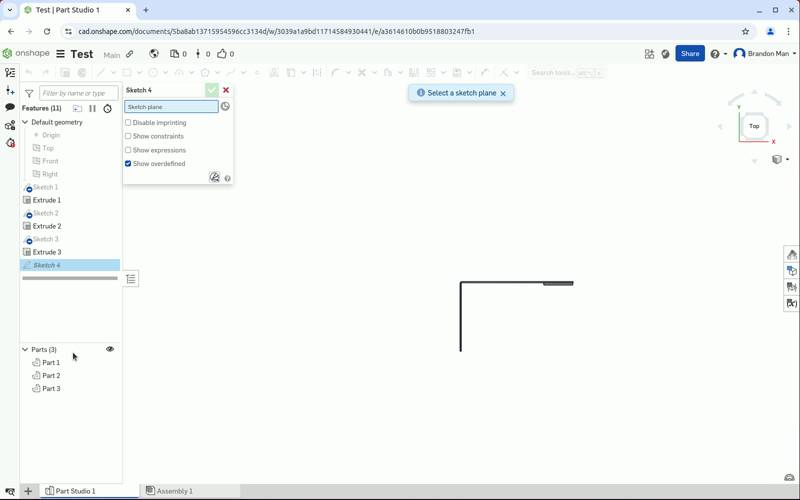
mouse_move(73, 150)
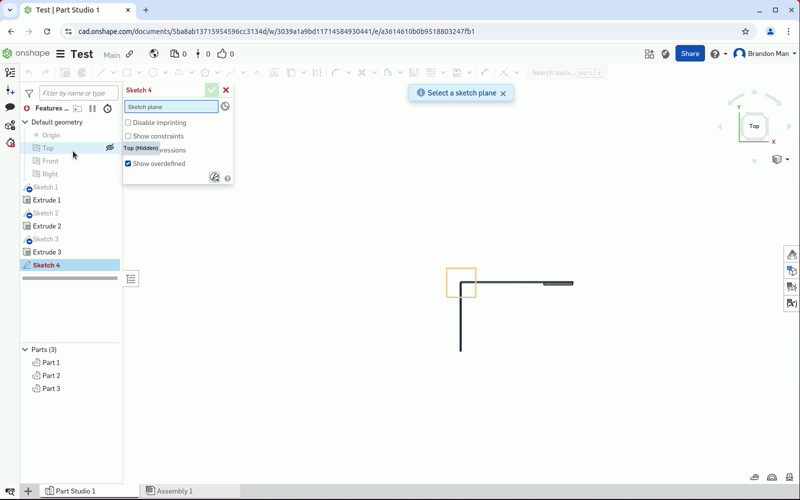
click(73, 150)
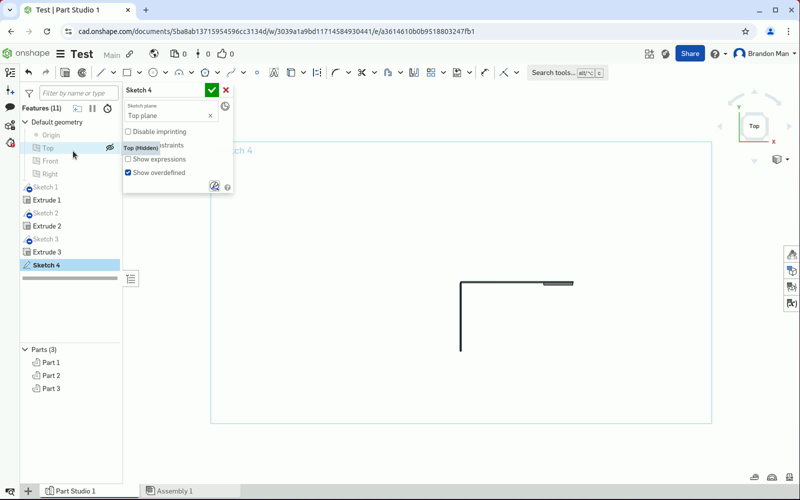
mouse_move(73, 352)
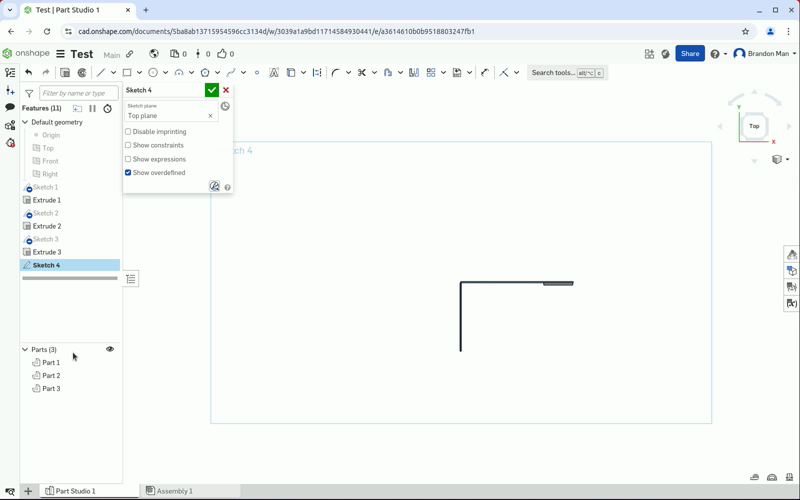
key(y)
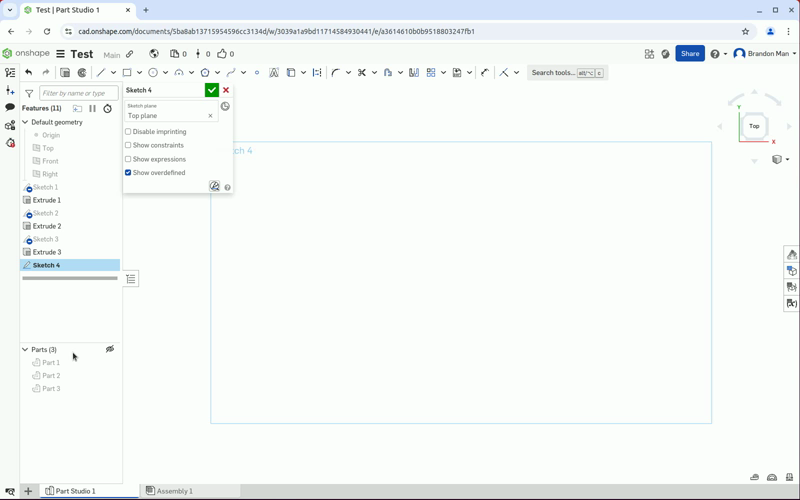
key(l)
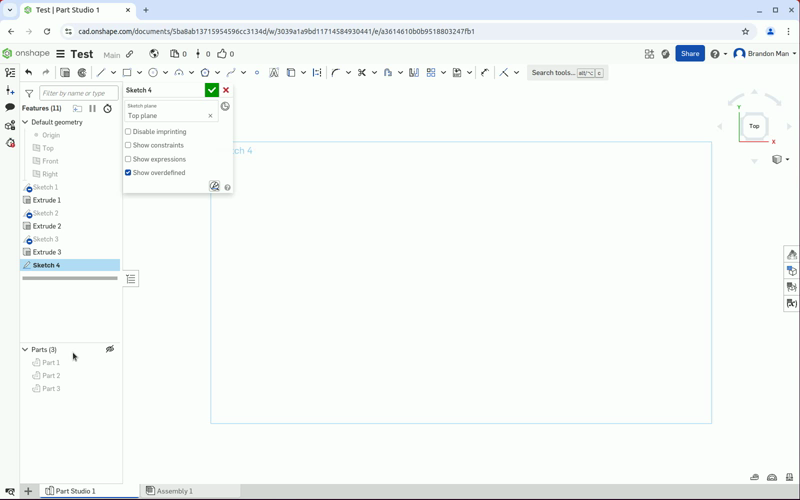
key_down(shift)
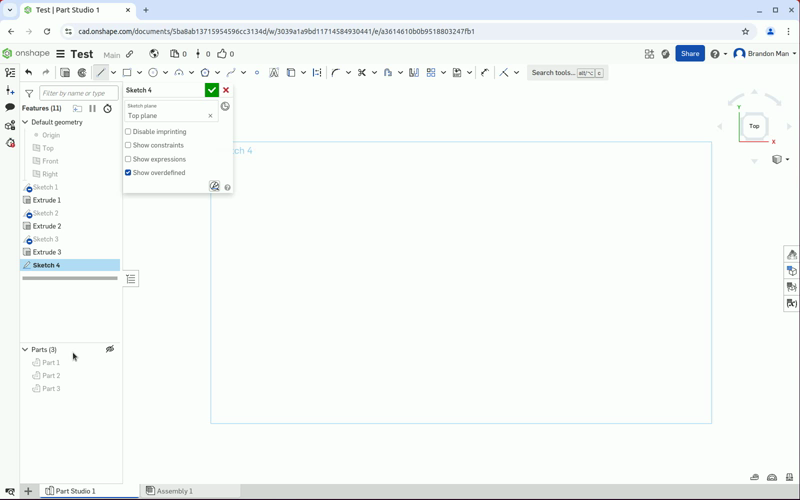
mouse_move(459, 351)
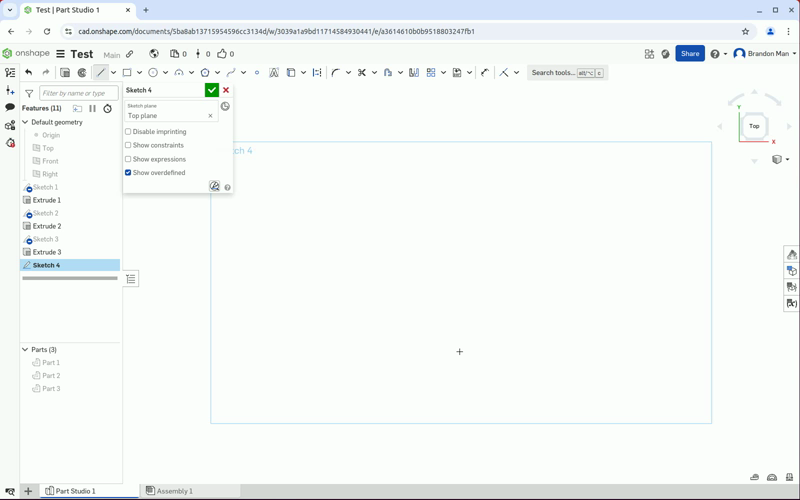
click(459, 351)
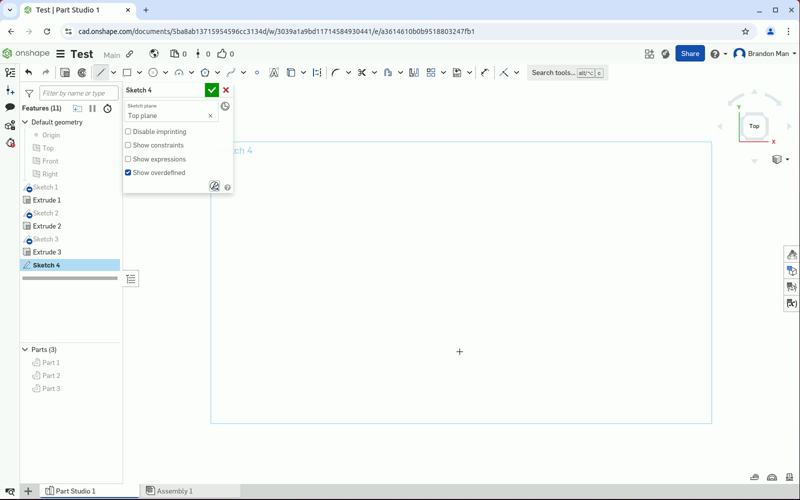
key_up(shift)
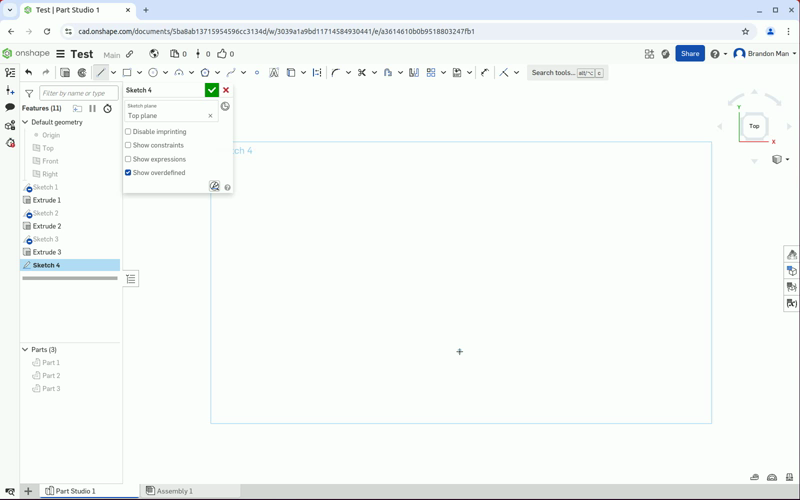
key_down(shift)
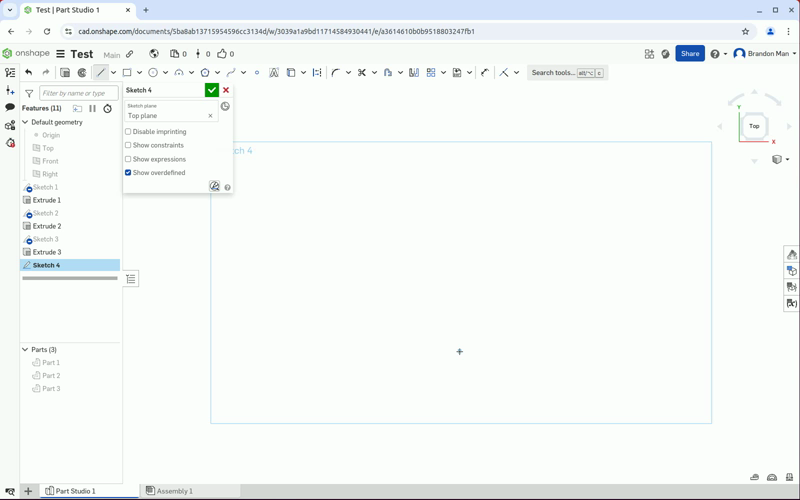
mouse_move(489, 351)
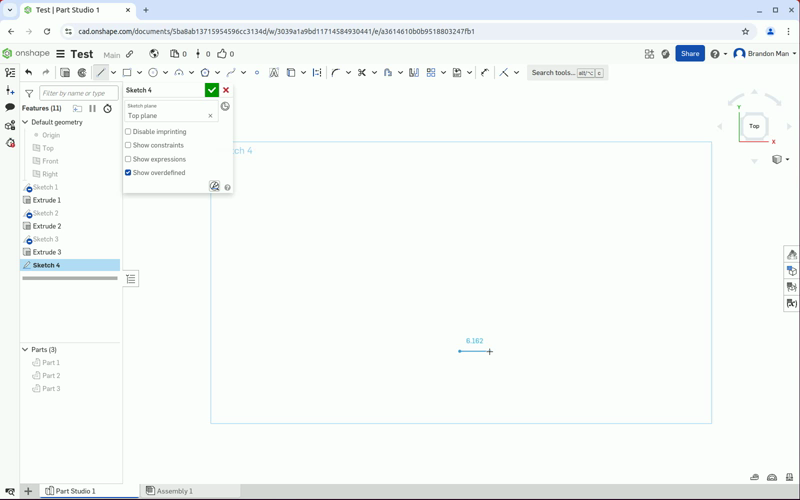
mouse_move(460, 351)
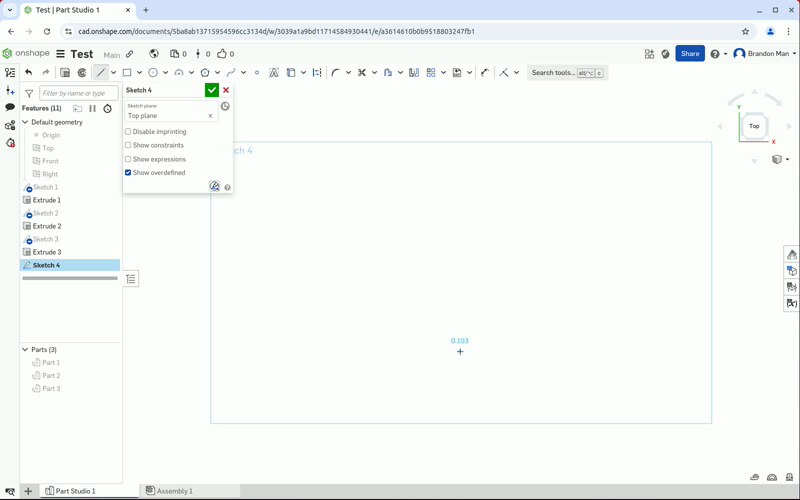
scroll(6)
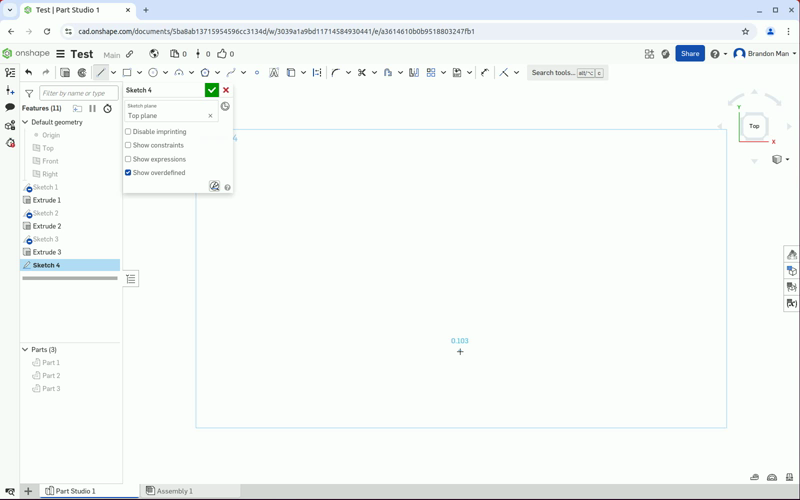
scroll(6)
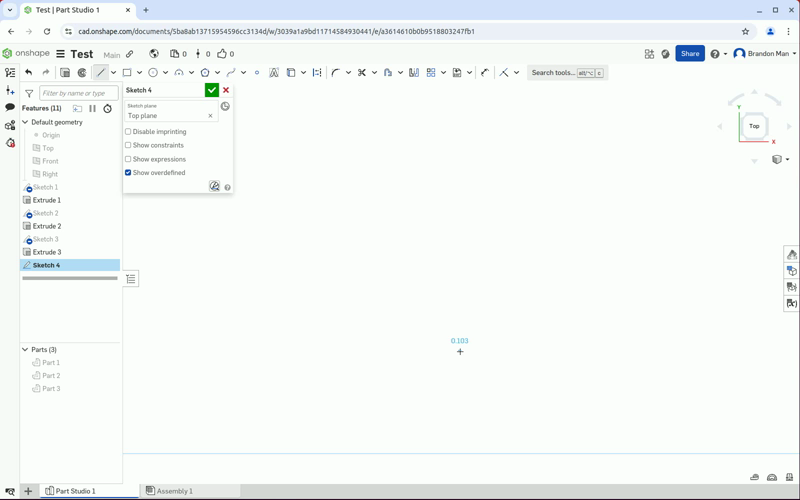
scroll(6)
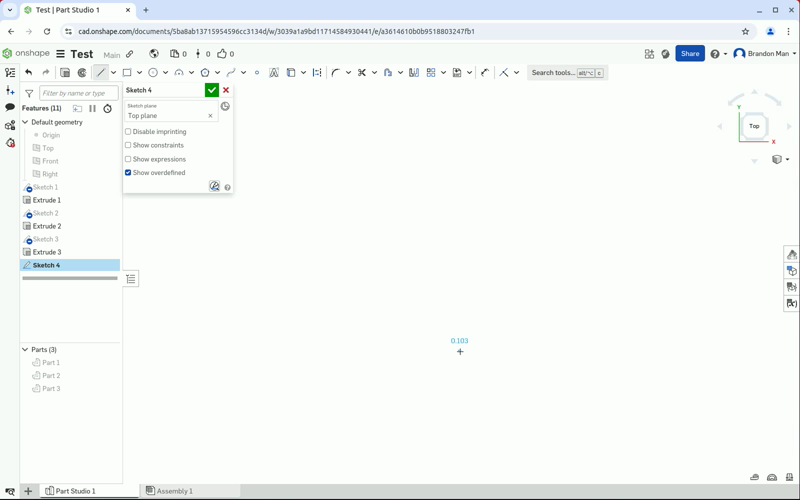
scroll(6)
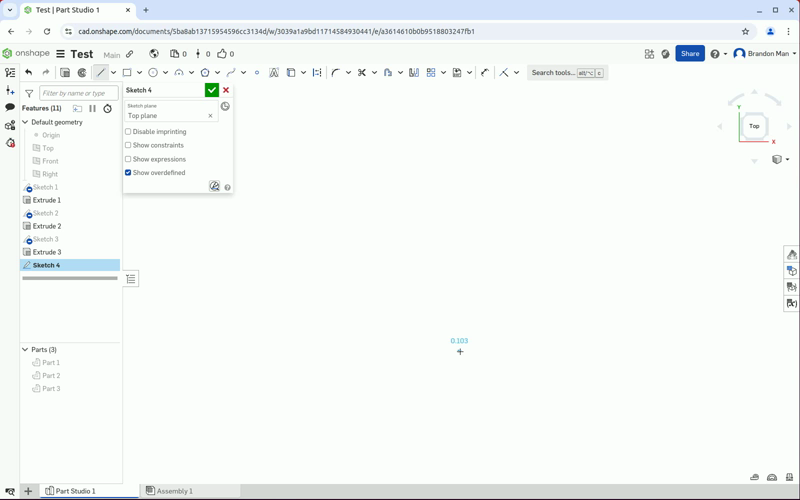
scroll(6)
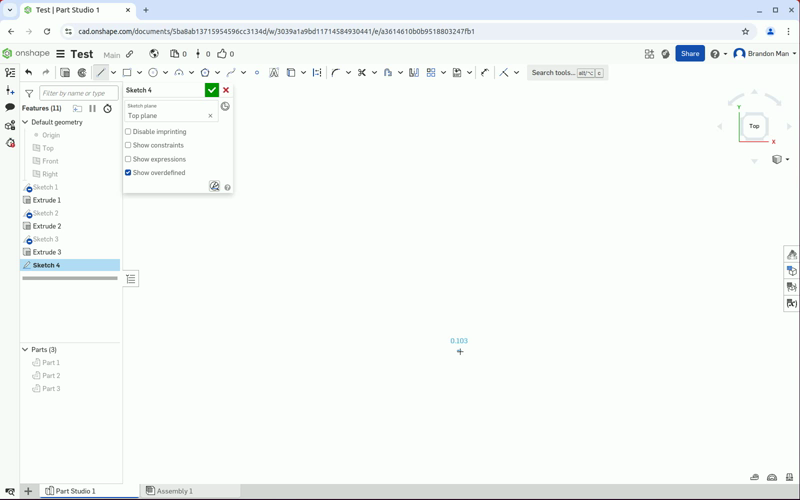
scroll(6)
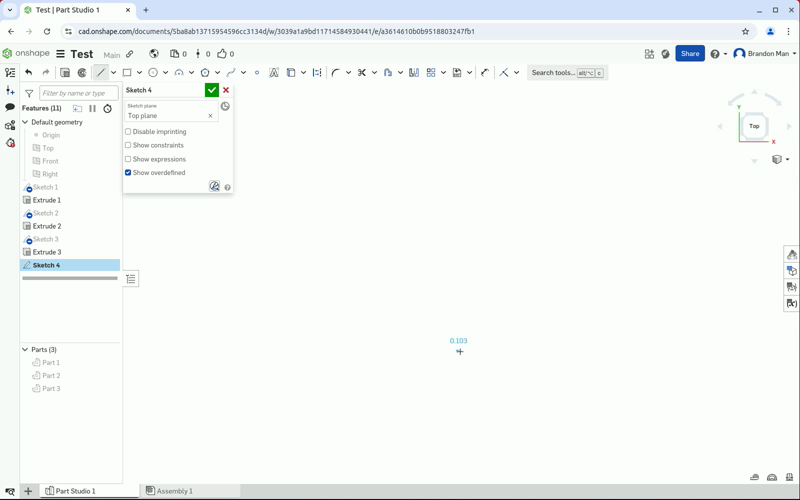
scroll(6)
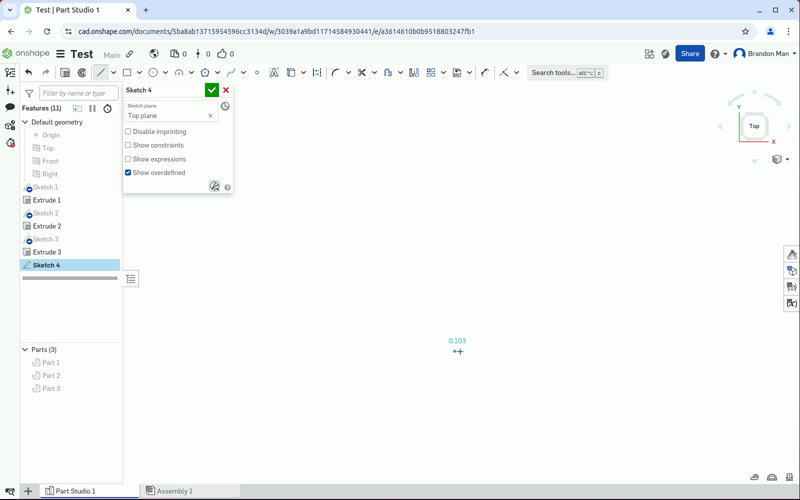
click(460, 351)
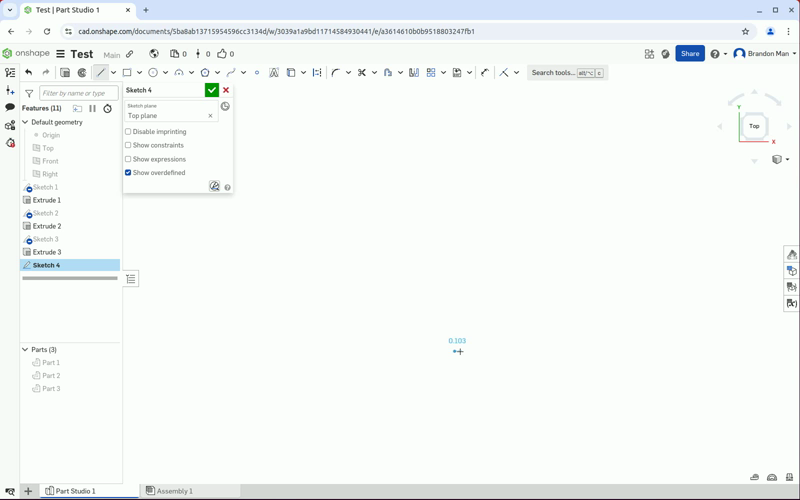
scroll(-6)
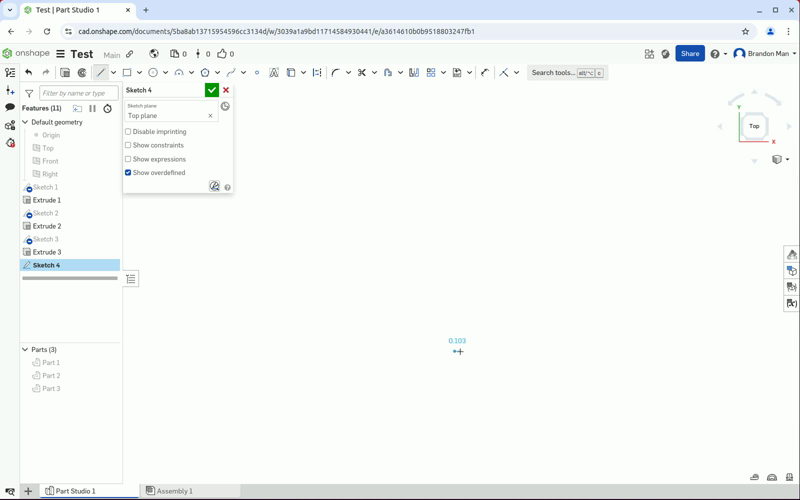
scroll(-6)
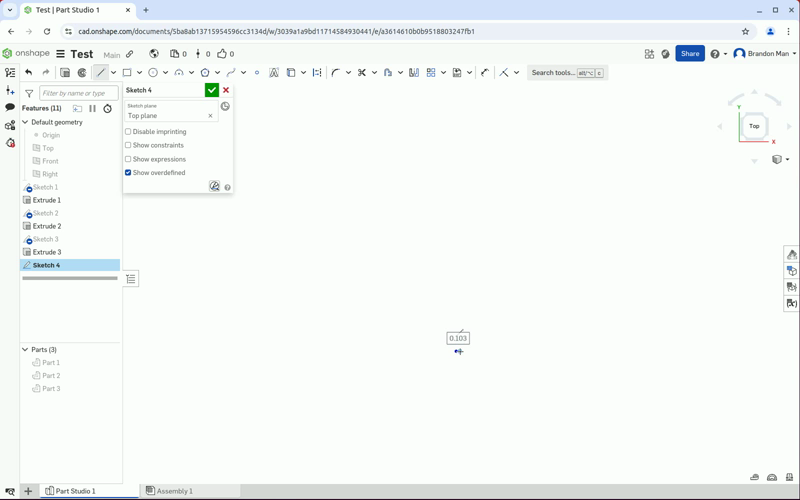
scroll(-6)
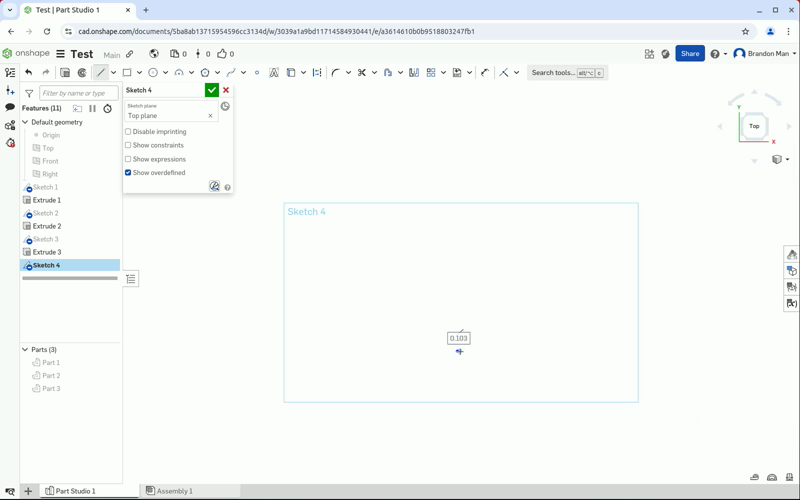
scroll(-6)
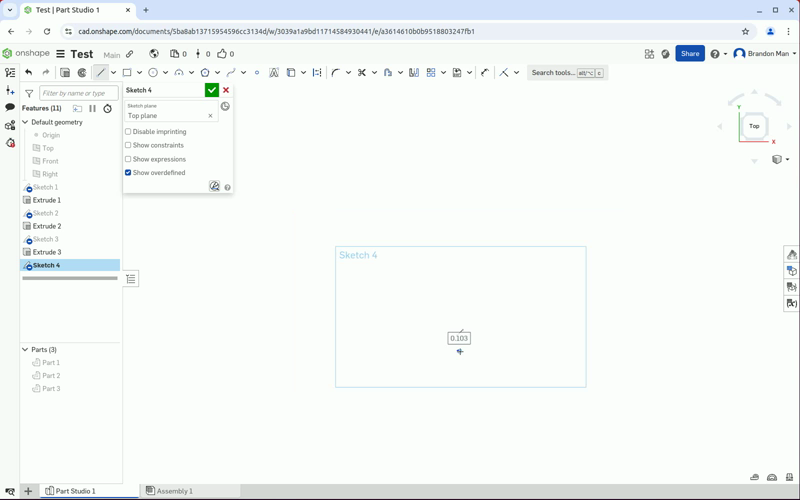
scroll(-6)
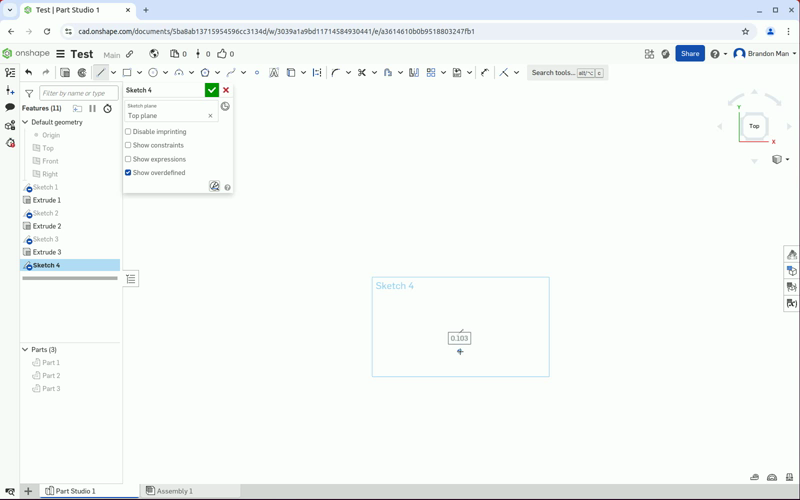
scroll(-6)
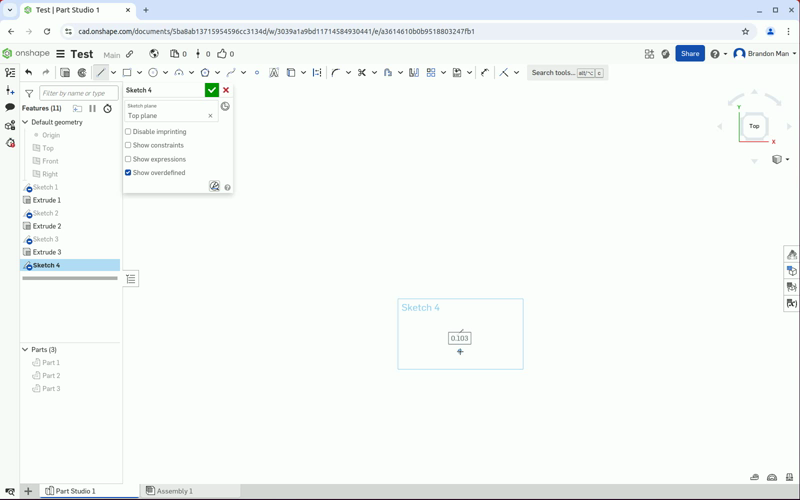
scroll(-6)
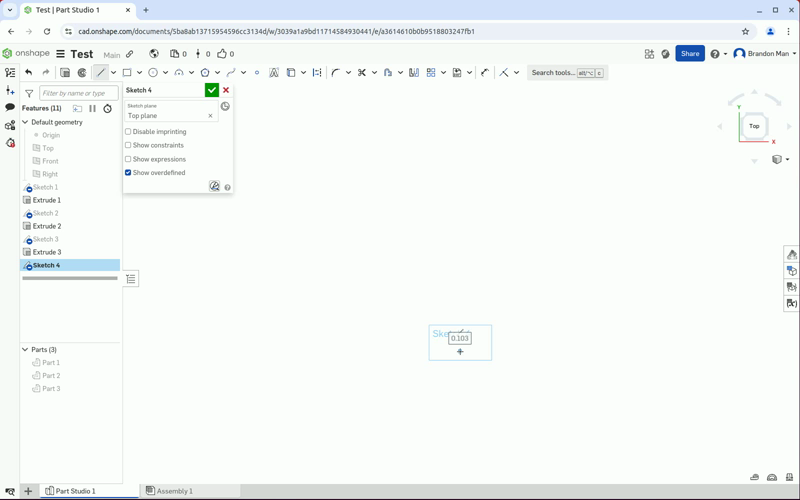
key_up(shift)
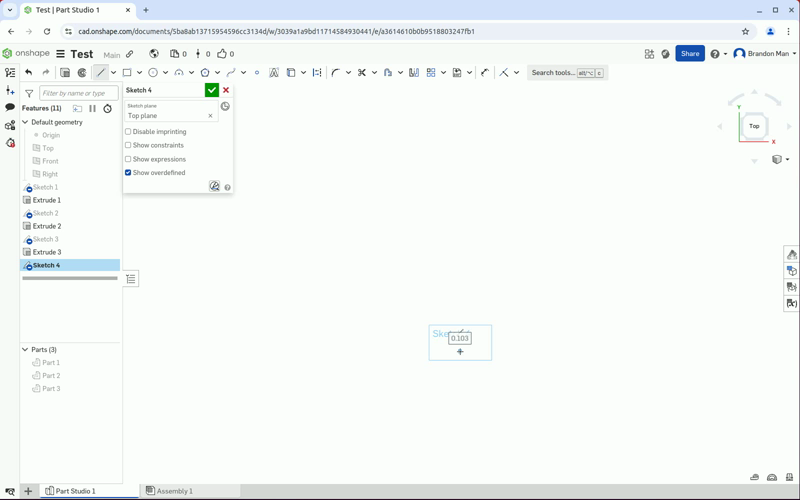
key_down(shift)
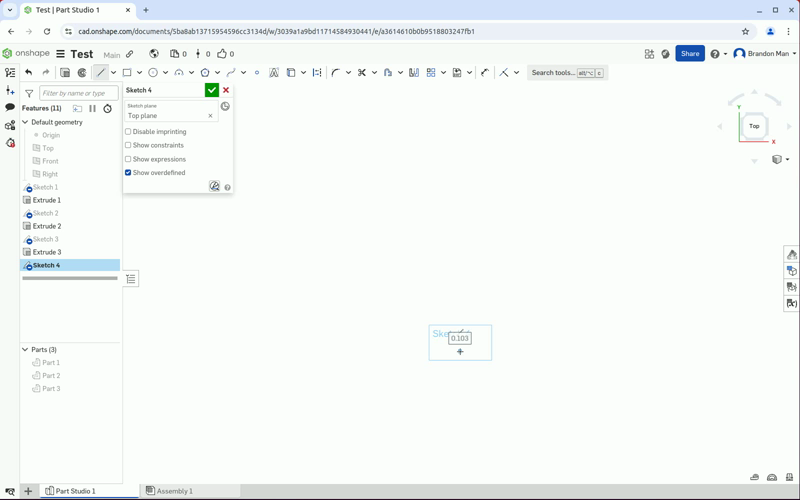
mouse_move(460, 282)
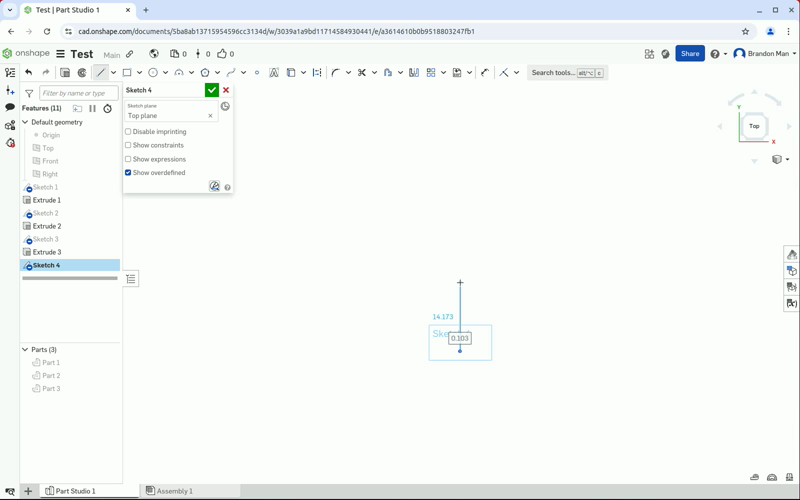
click(460, 282)
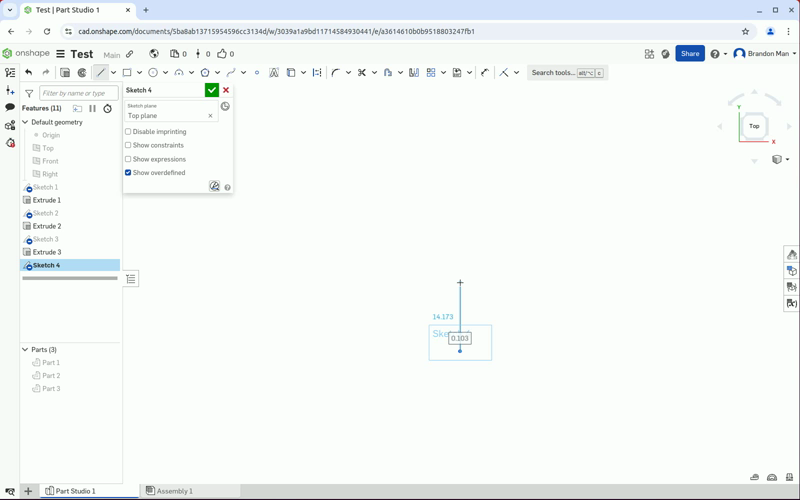
key_up(shift)
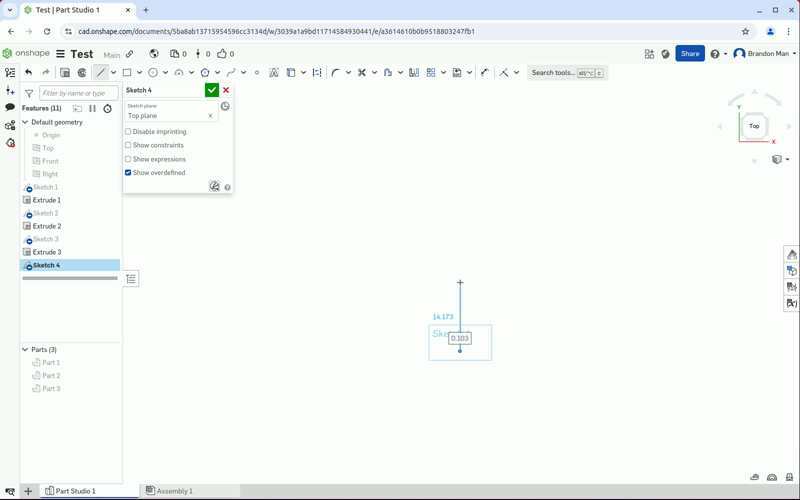
key_down(shift)
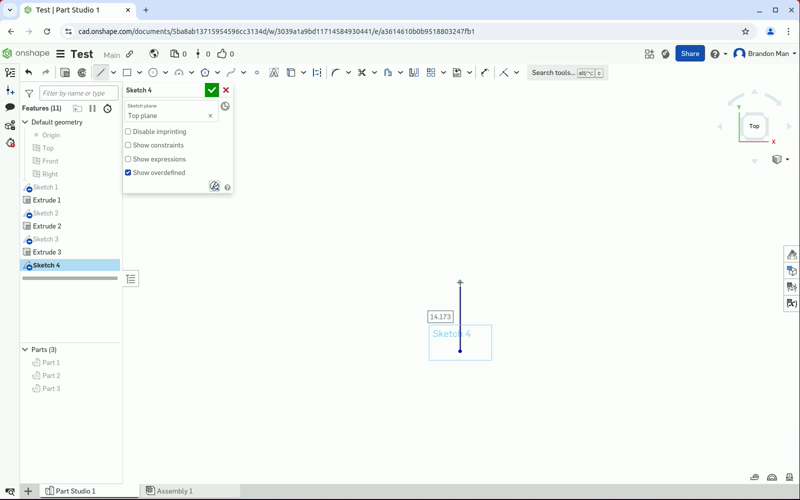
mouse_move(490, 282)
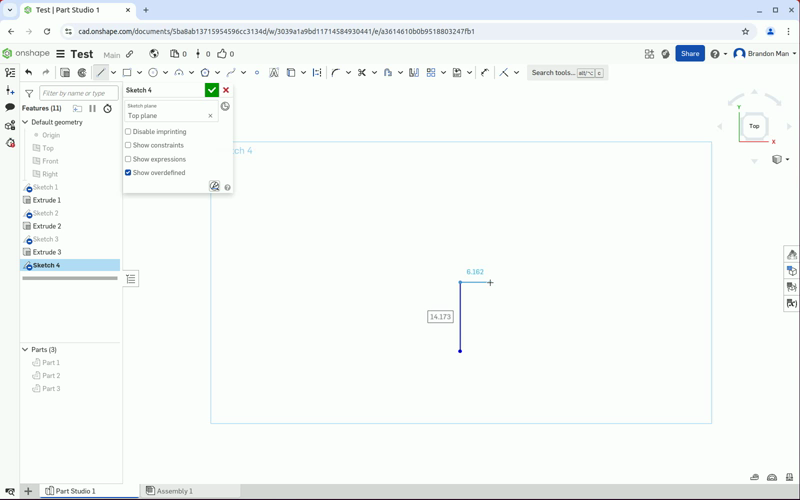
mouse_move(459, 282)
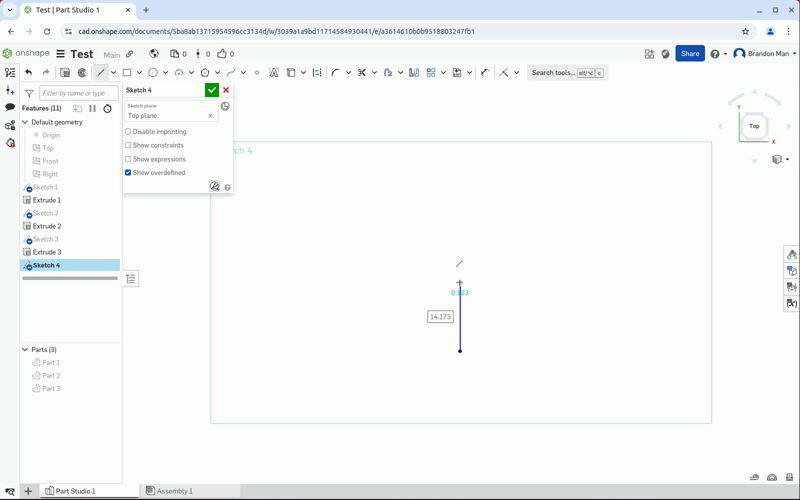
scroll(6)
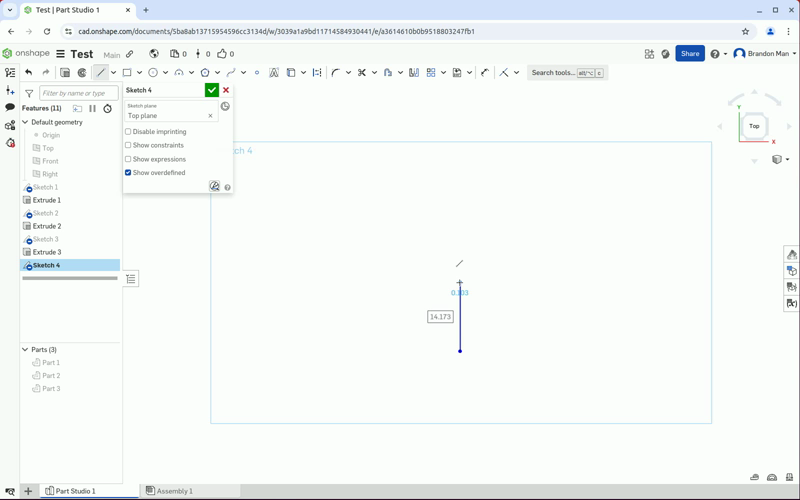
scroll(6)
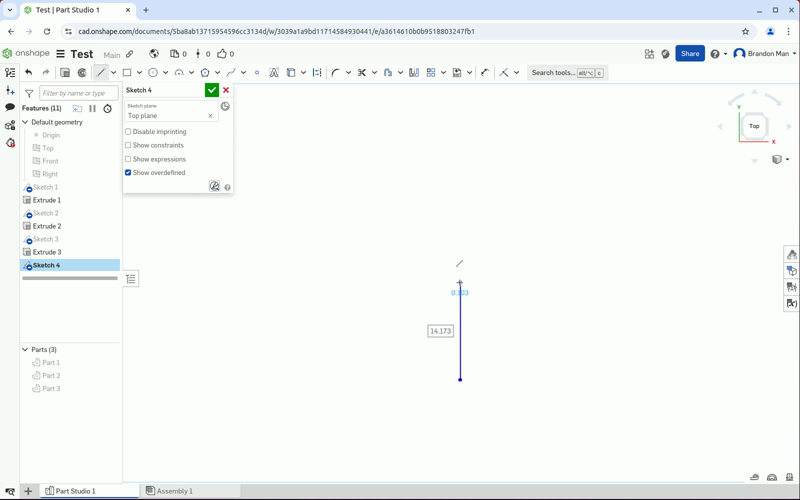
scroll(6)
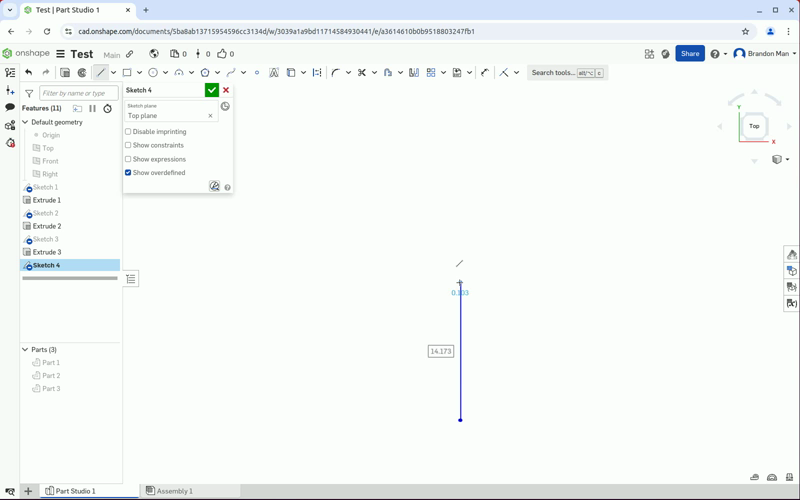
scroll(6)
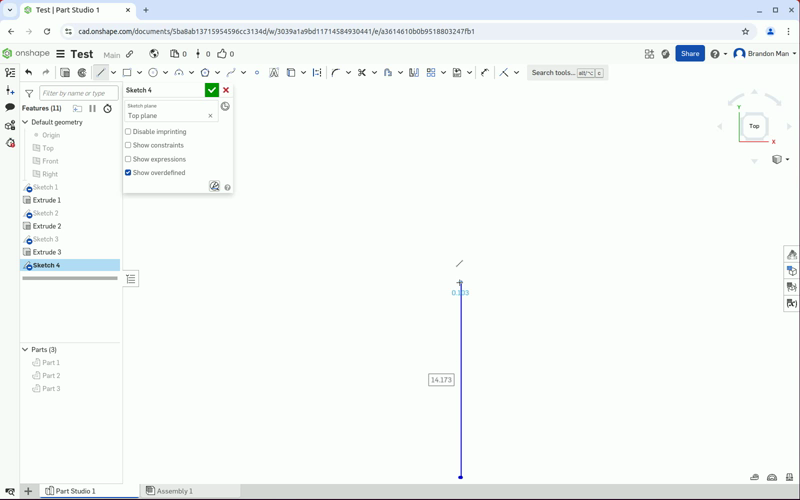
scroll(6)
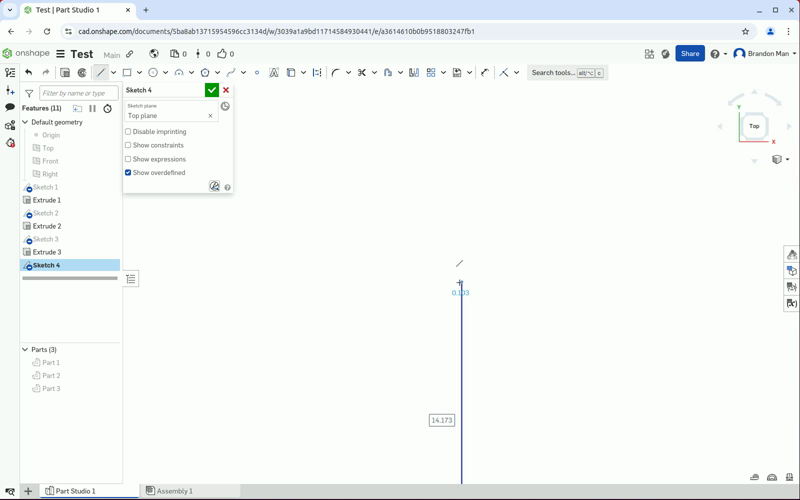
scroll(6)
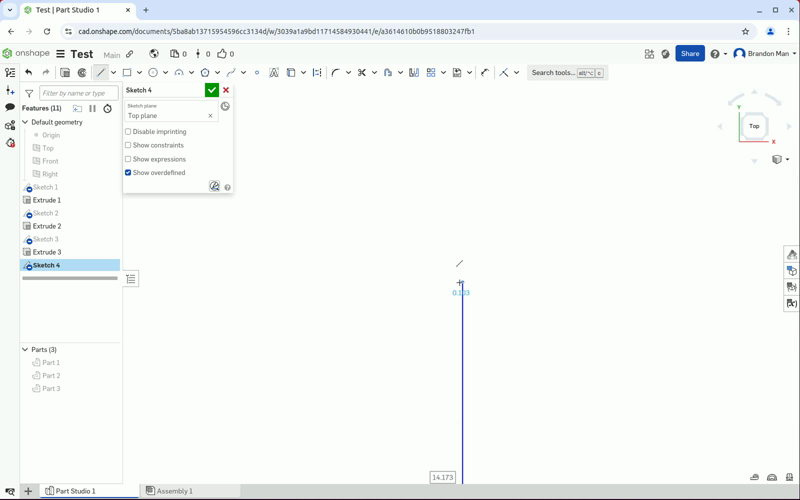
scroll(6)
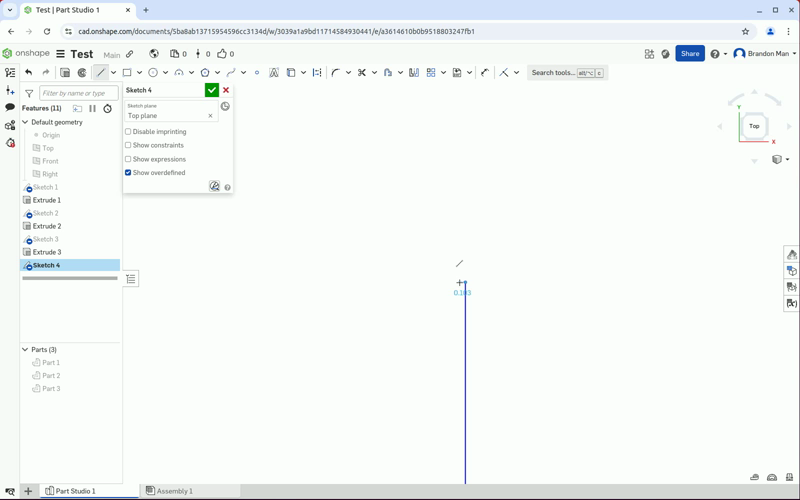
click(459, 282)
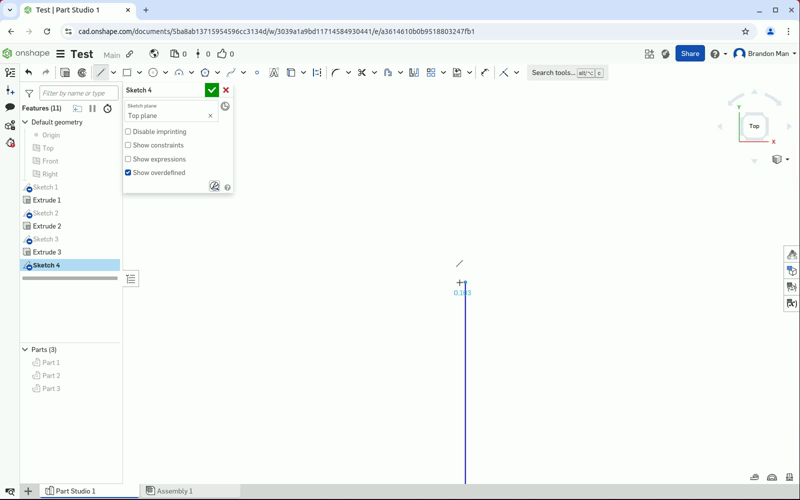
scroll(-6)
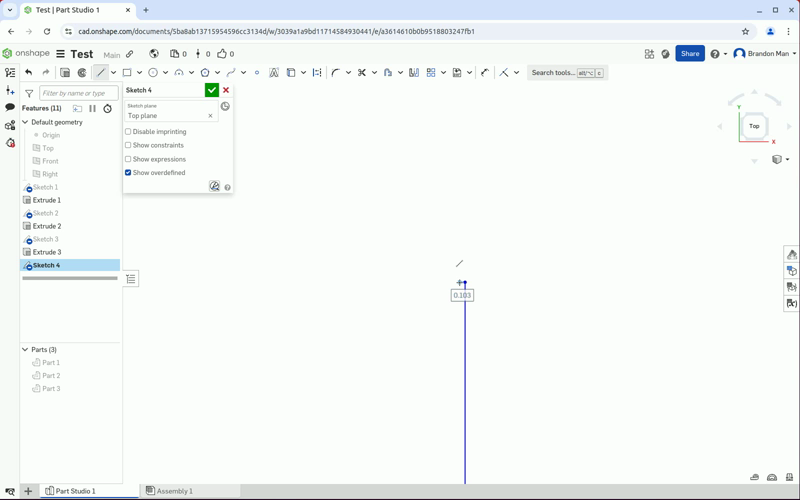
scroll(-6)
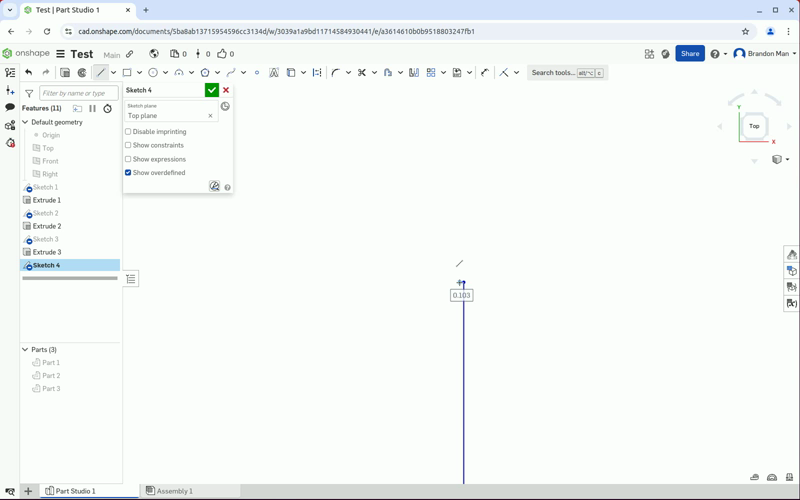
scroll(-6)
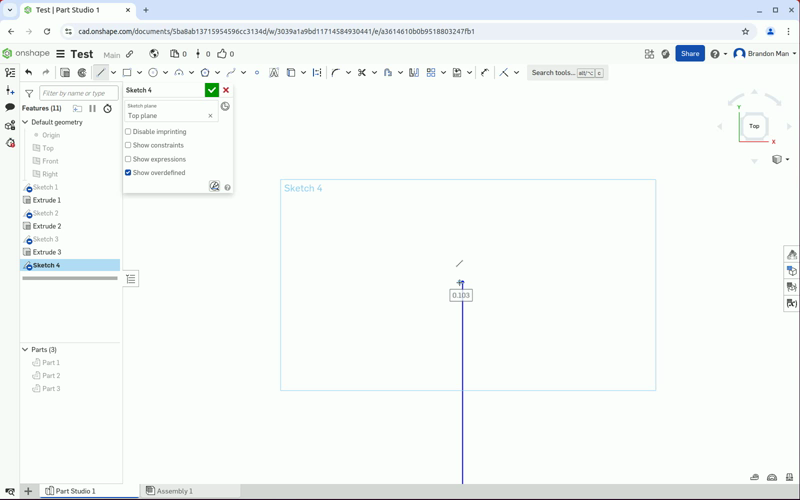
scroll(-6)
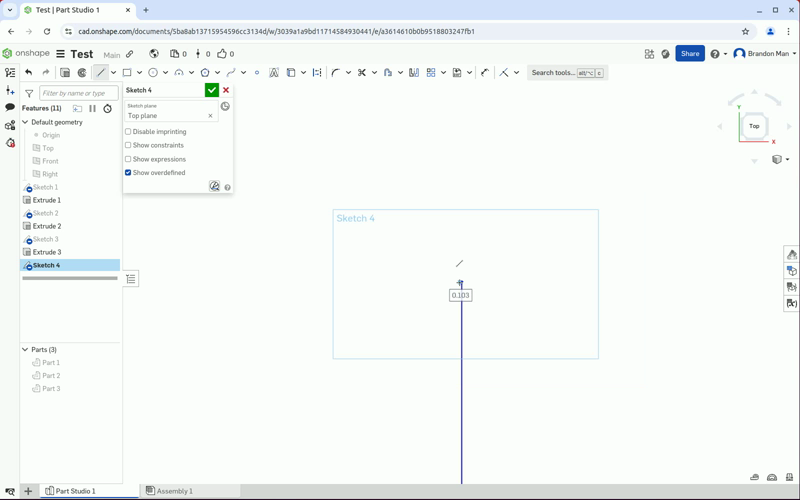
scroll(-6)
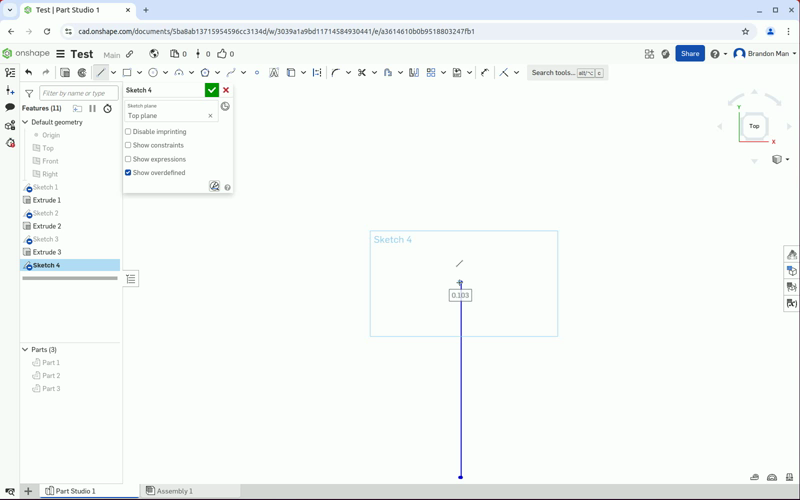
scroll(-6)
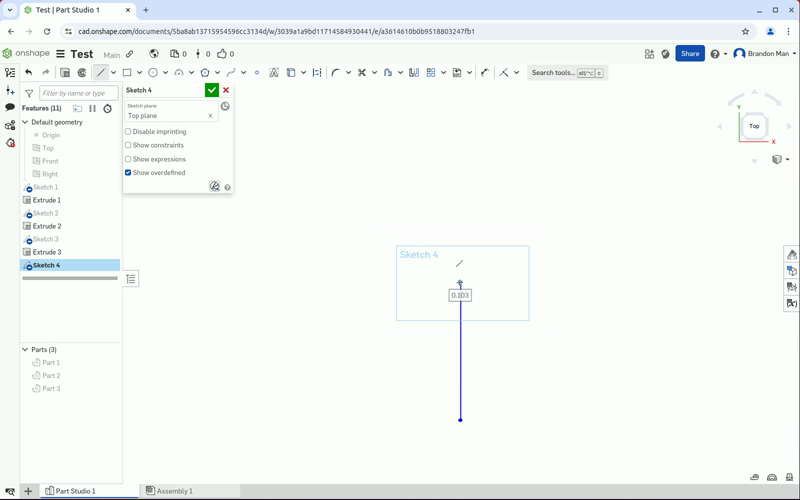
scroll(-6)
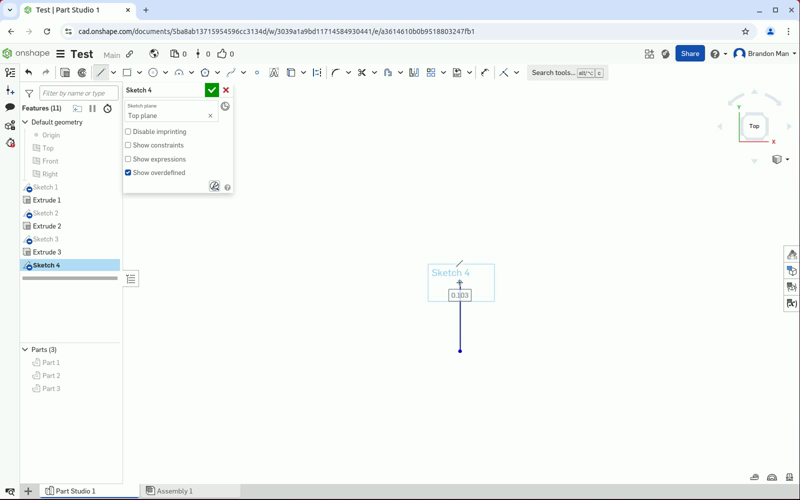
key_up(shift)
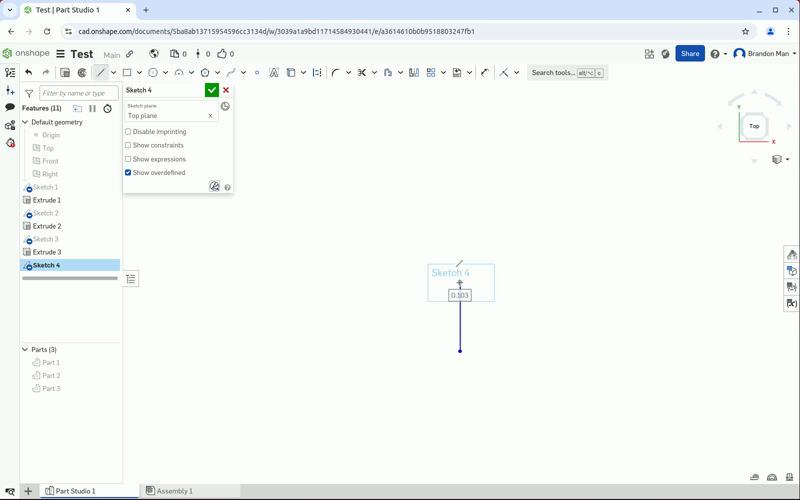
key_down(shift)
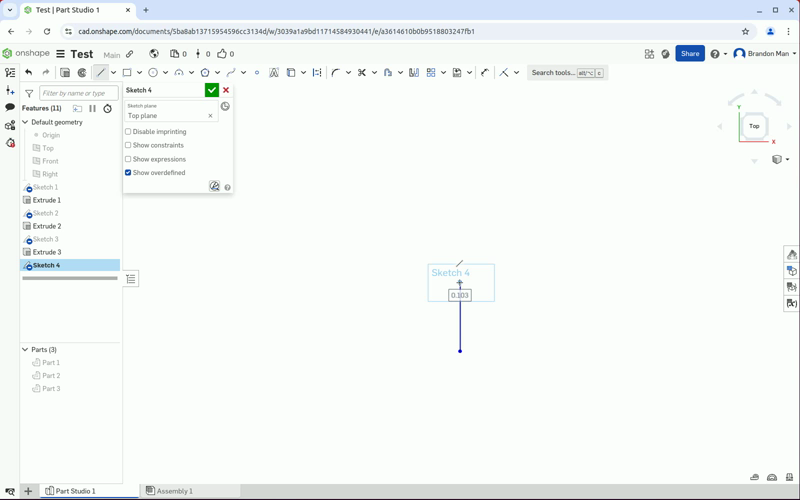
mouse_move(459, 351)
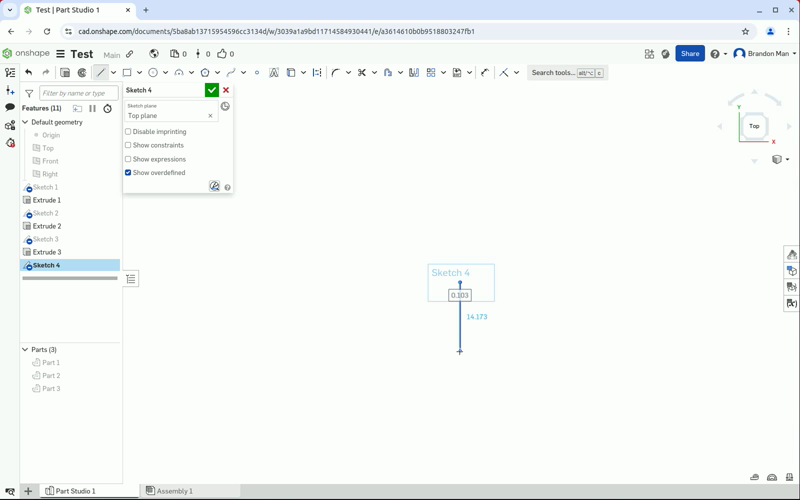
scroll(6)
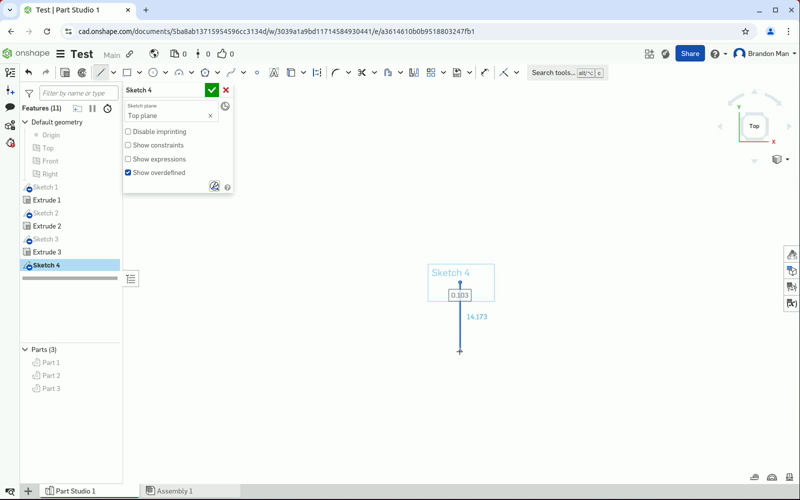
scroll(6)
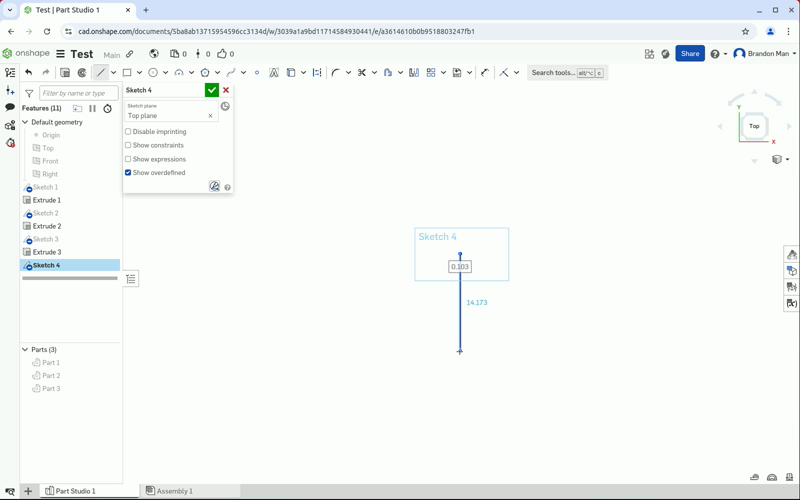
scroll(6)
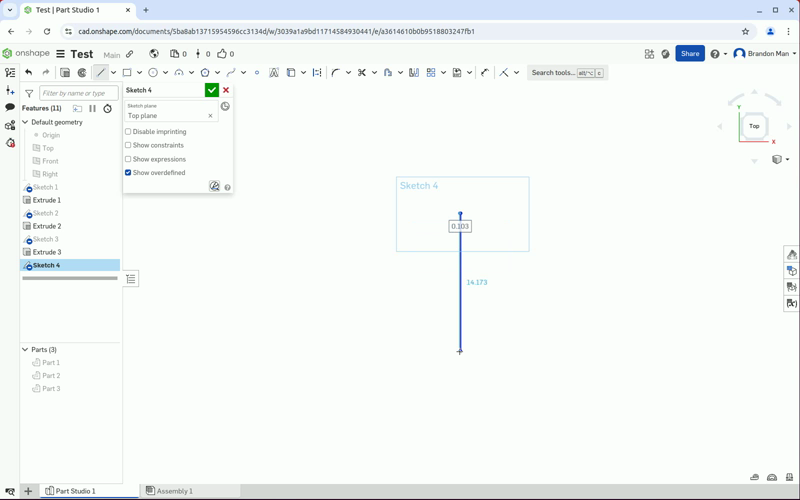
scroll(6)
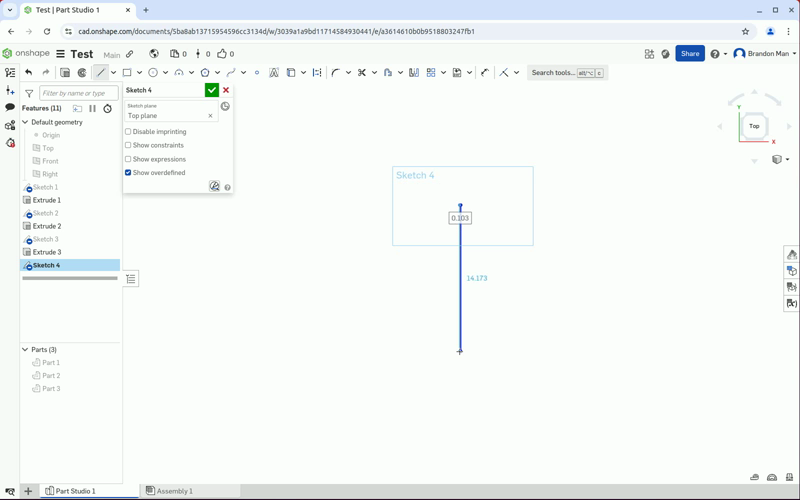
scroll(6)
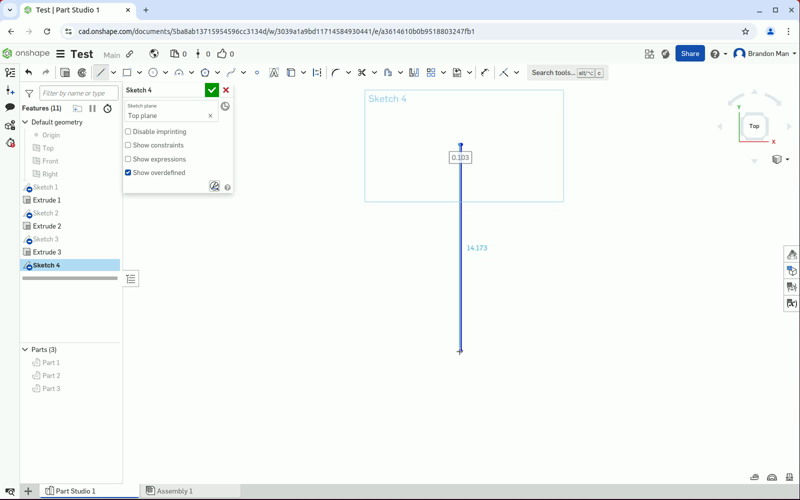
scroll(6)
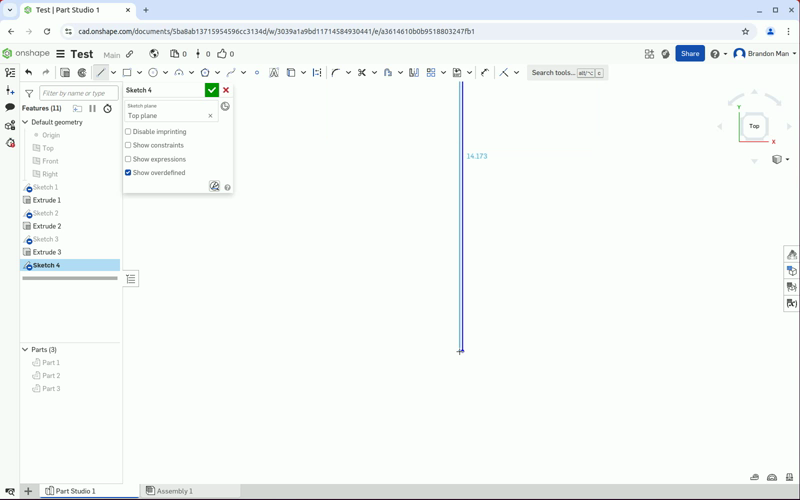
scroll(6)
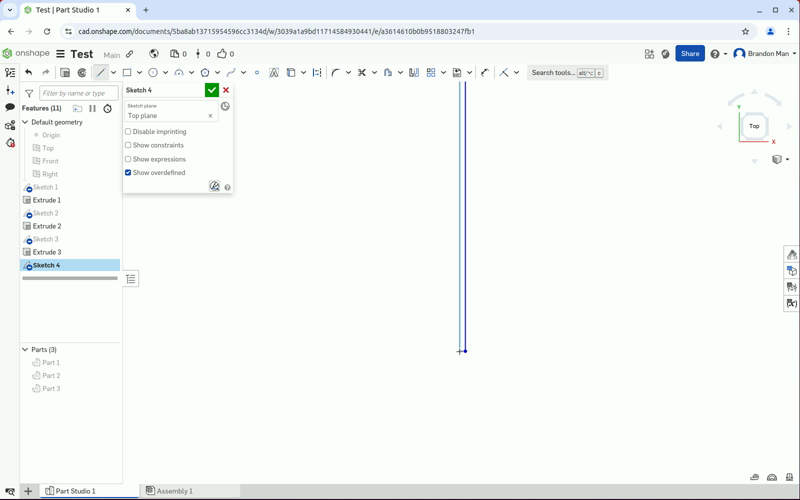
key_up(shift)
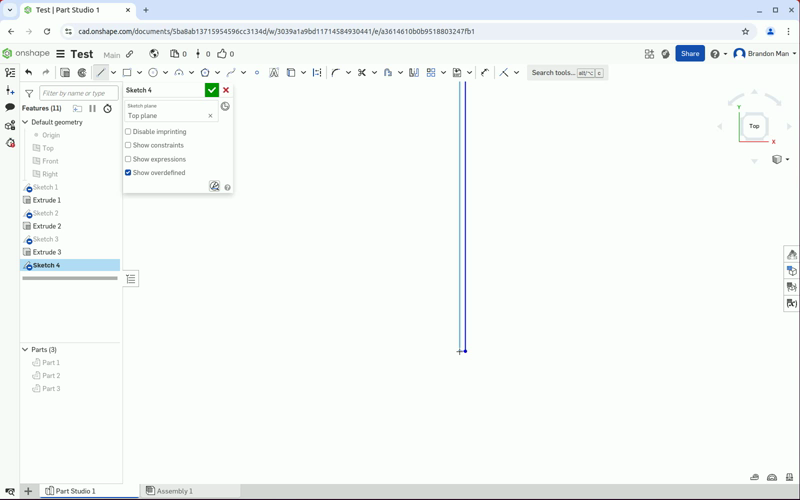
click(459, 351)
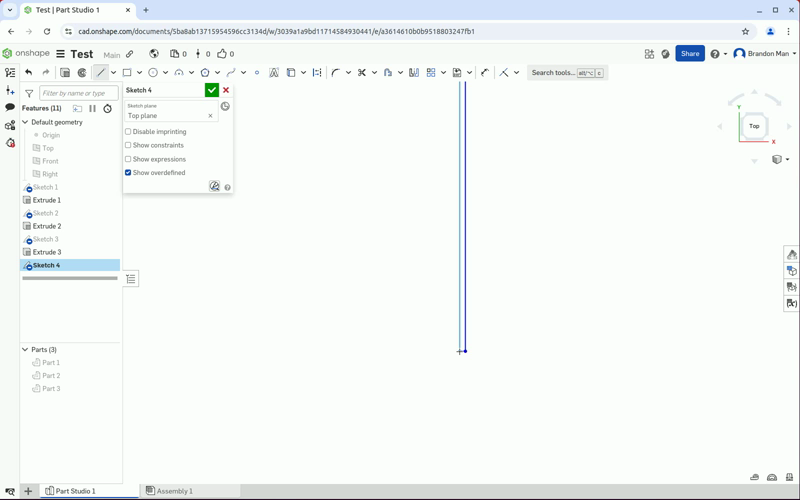
scroll(-6)
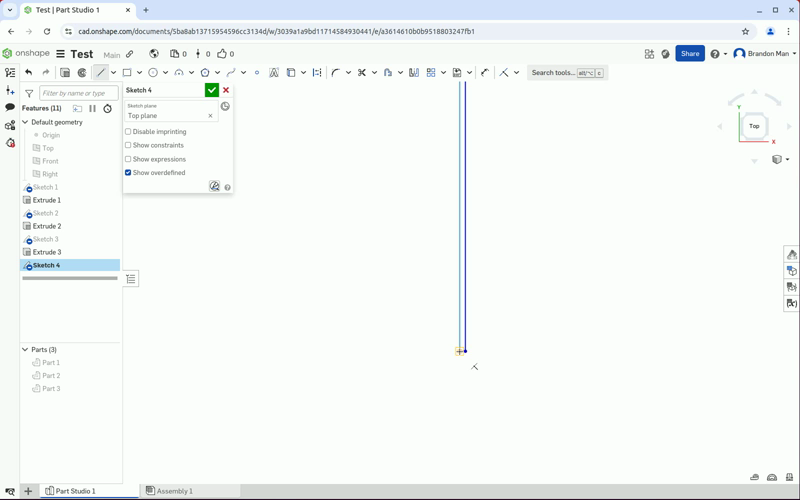
scroll(-6)
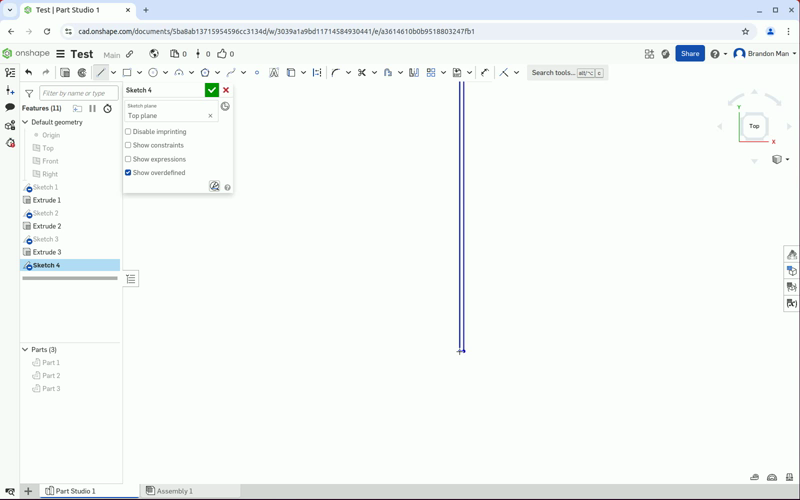
scroll(-6)
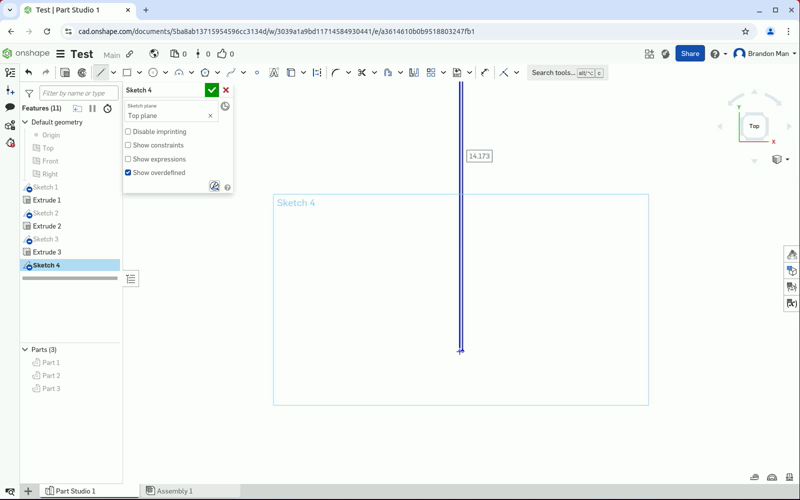
scroll(-6)
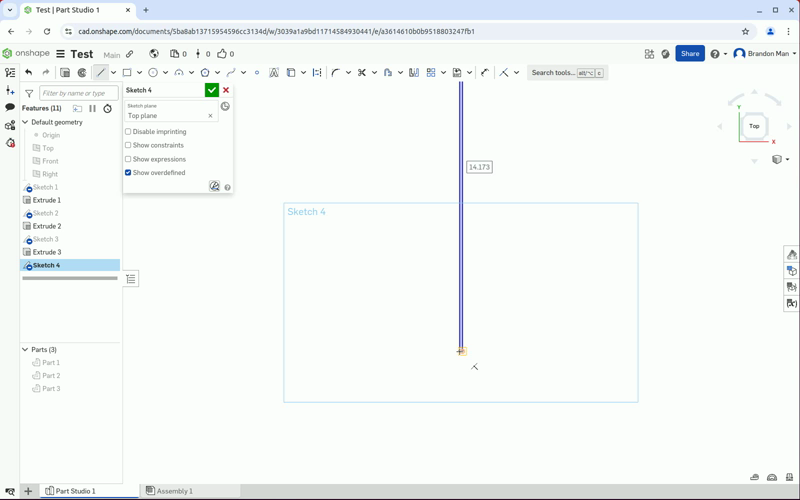
scroll(-6)
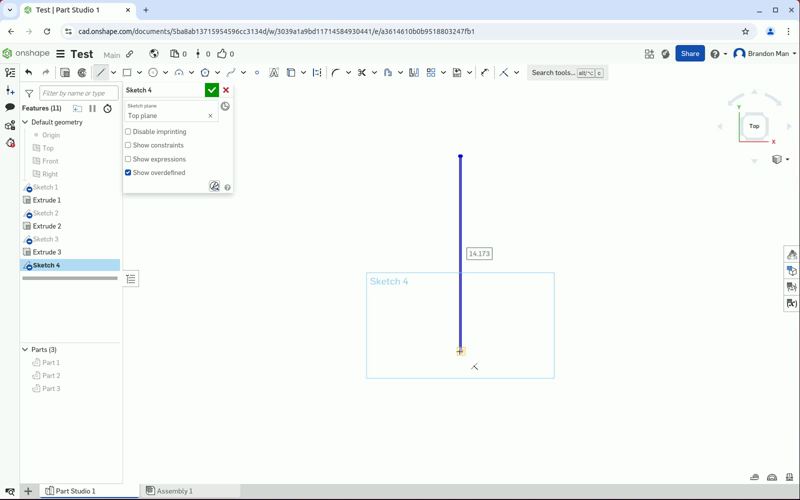
scroll(-6)
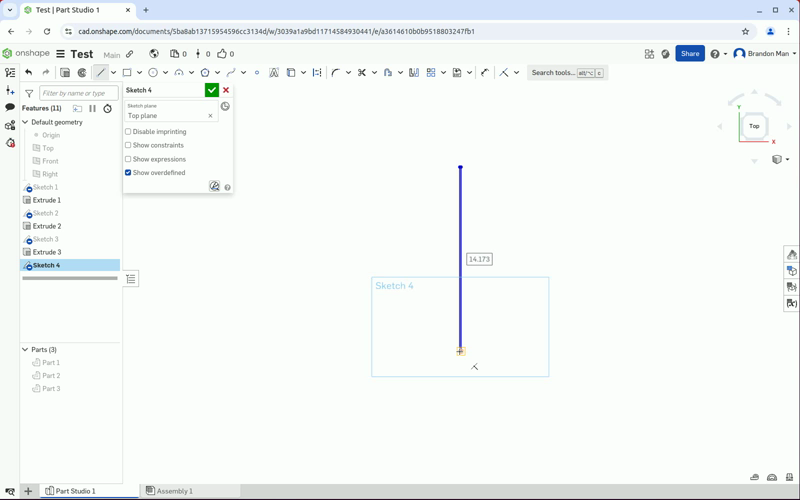
scroll(-6)
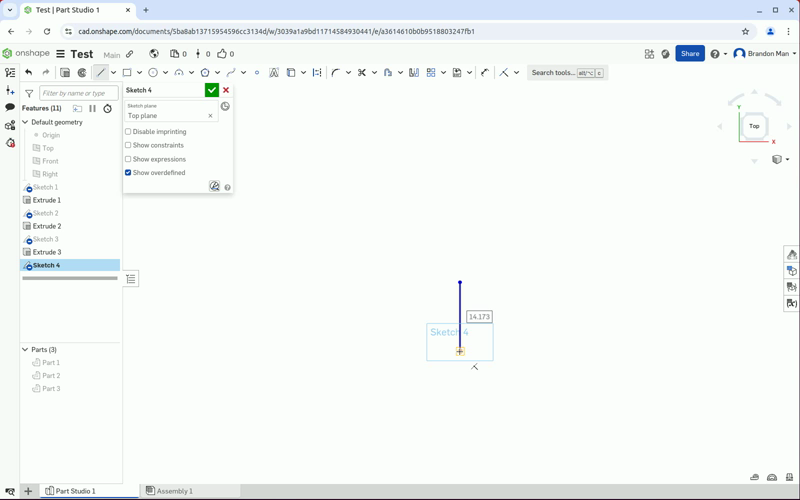
key(esc)
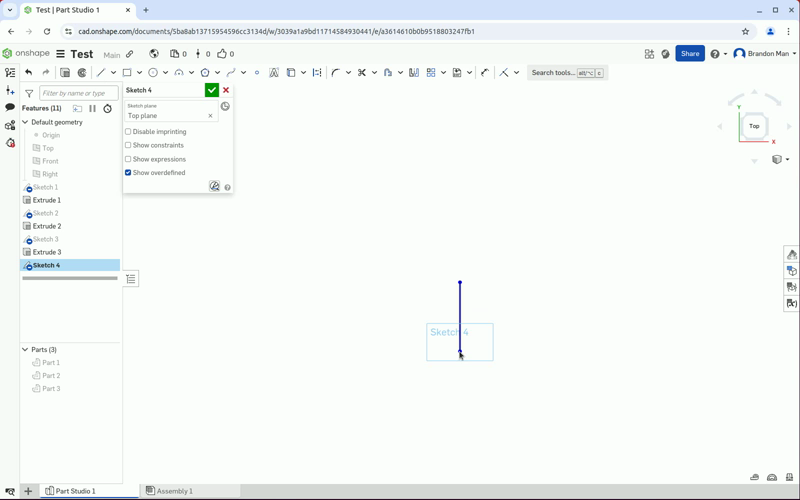
mouse_move(460, 314)
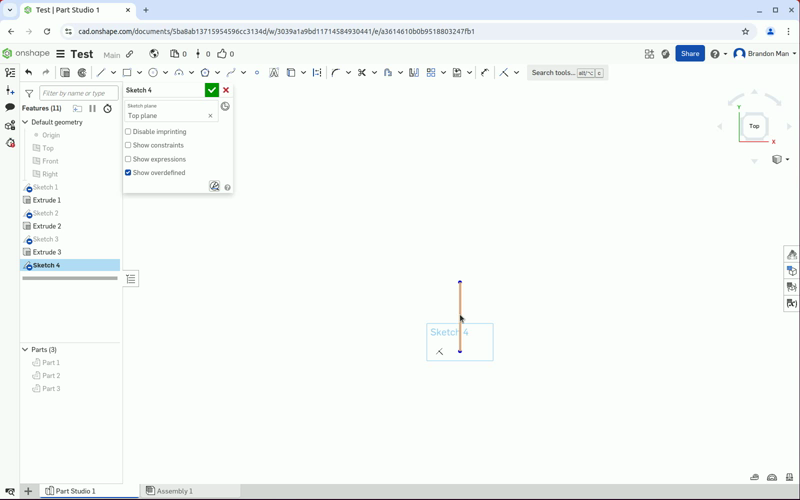
scroll(6)
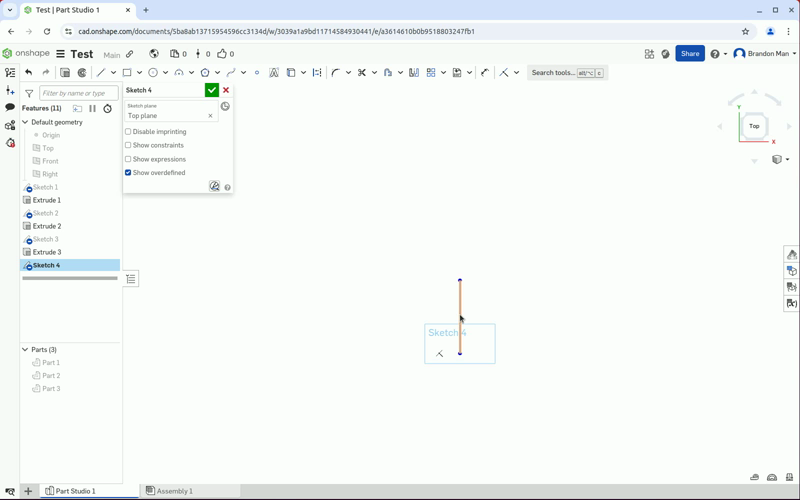
scroll(6)
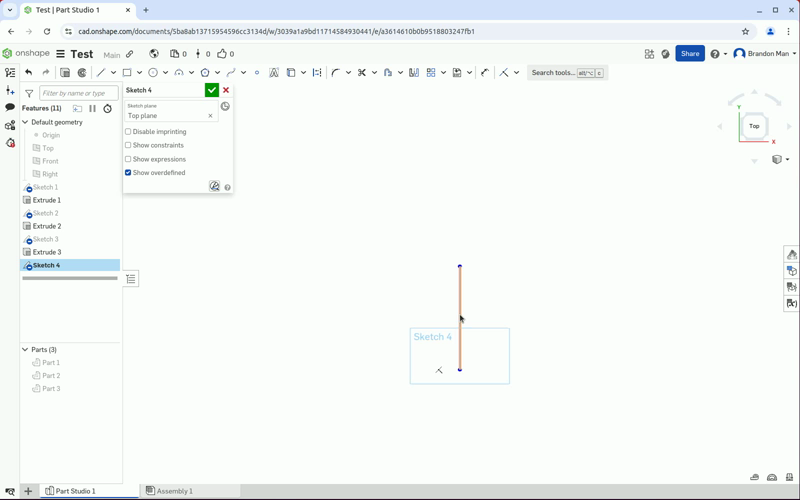
scroll(6)
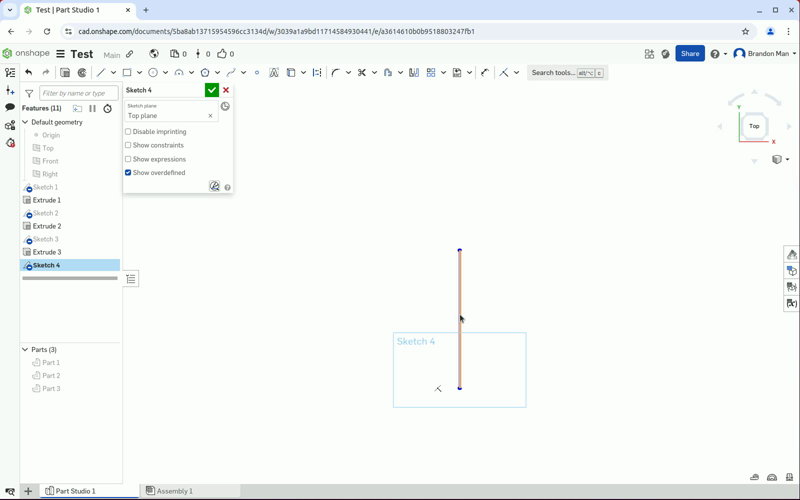
scroll(6)
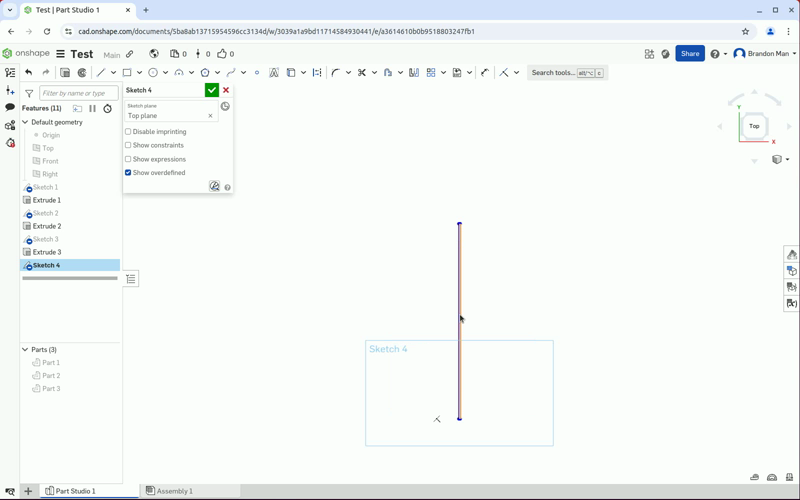
scroll(6)
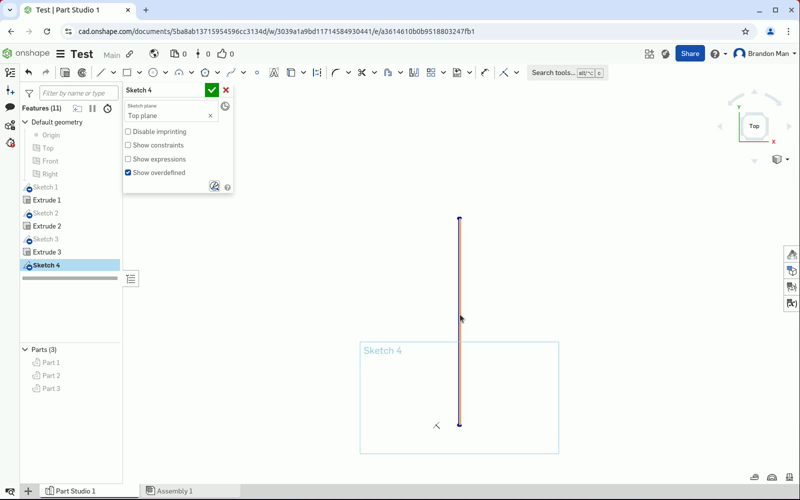
scroll(6)
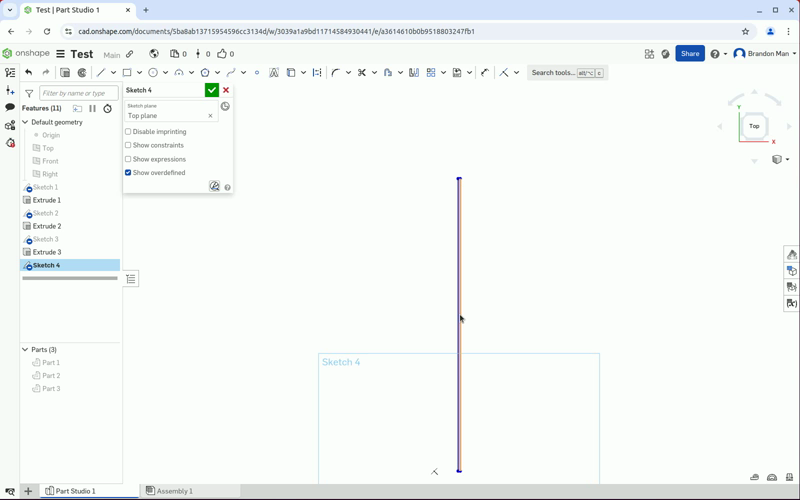
scroll(6)
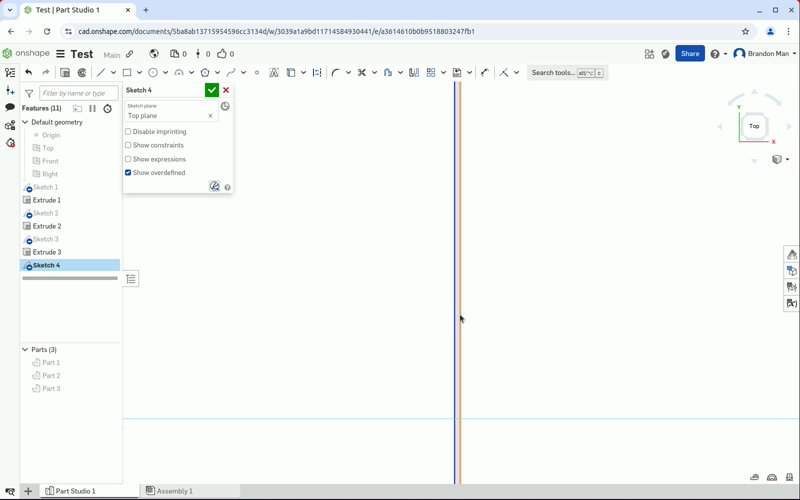
click(460, 314)
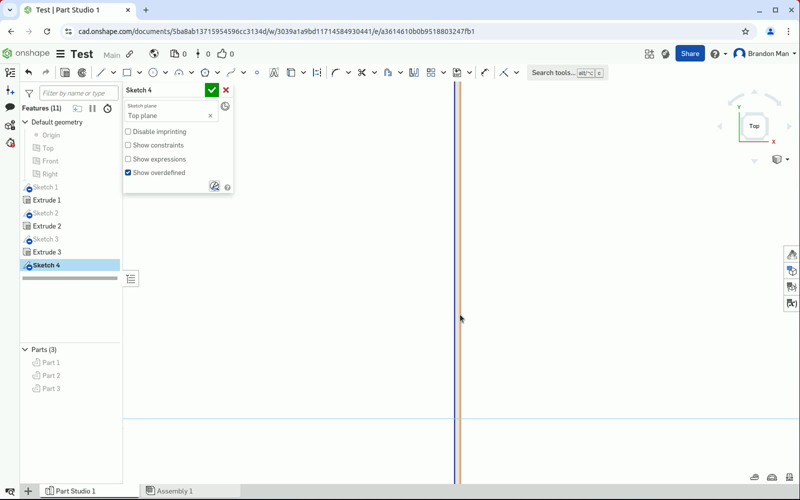
scroll(-6)
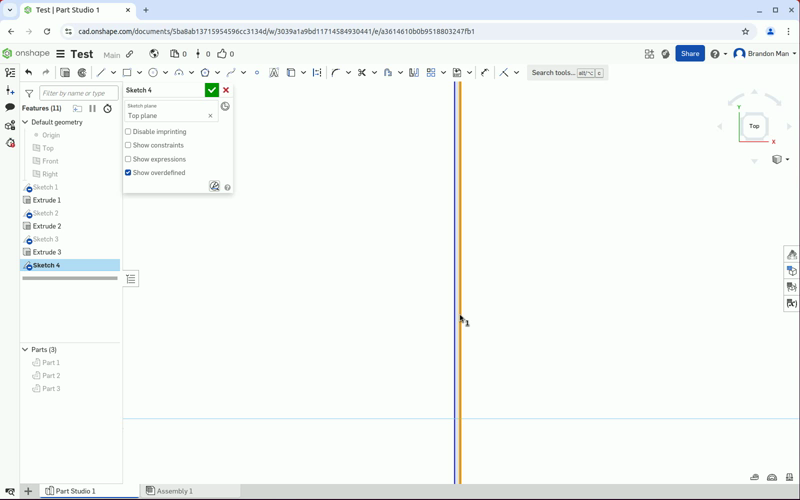
scroll(-6)
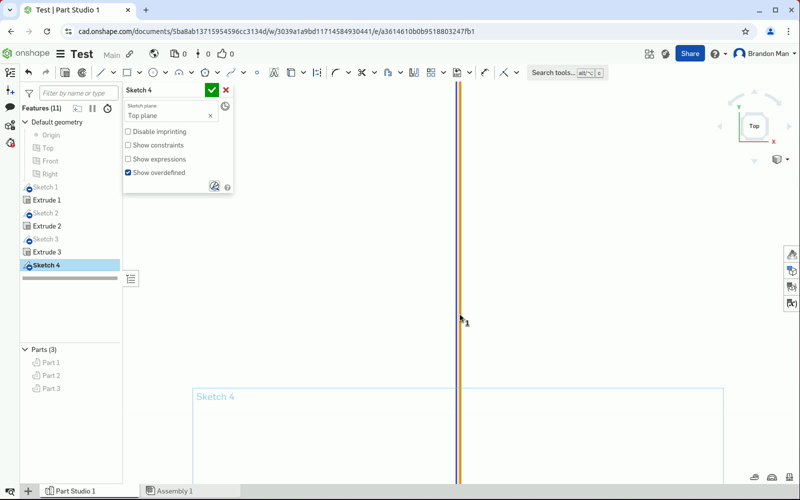
scroll(-6)
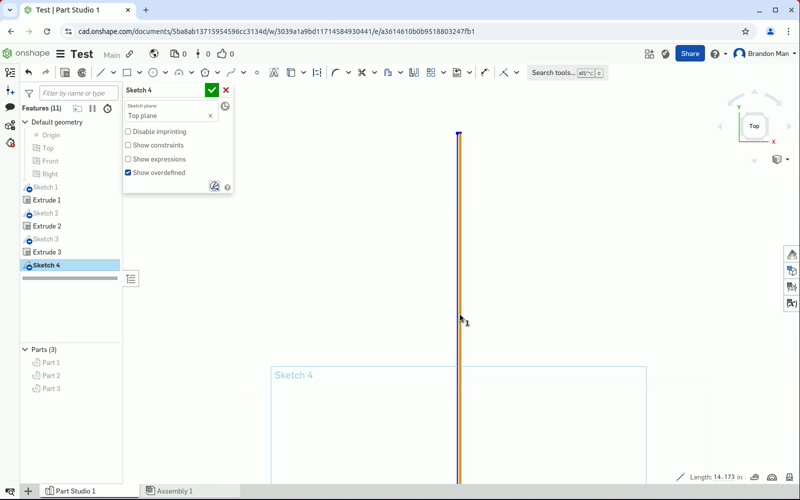
scroll(-6)
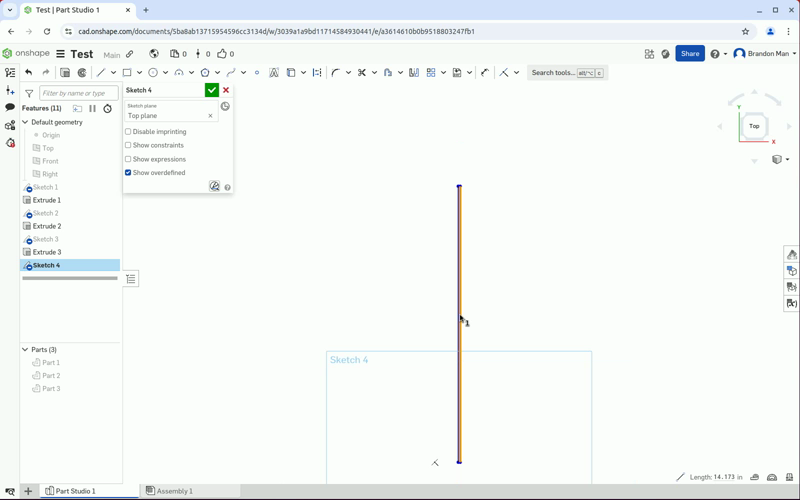
scroll(-6)
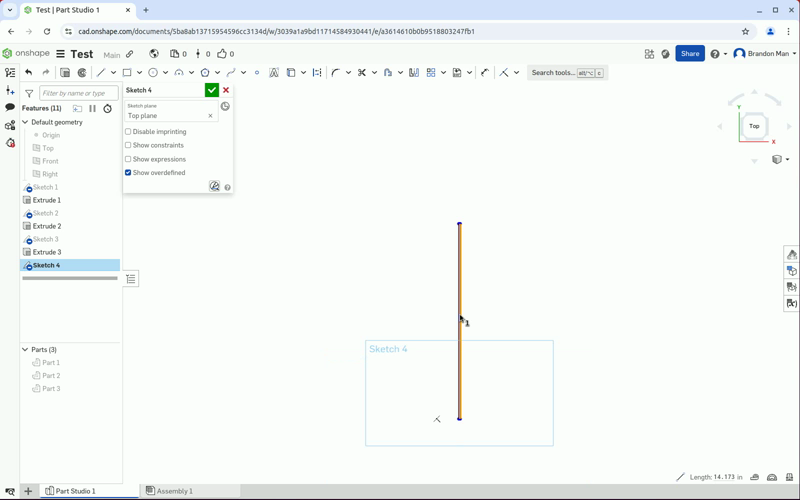
scroll(-6)
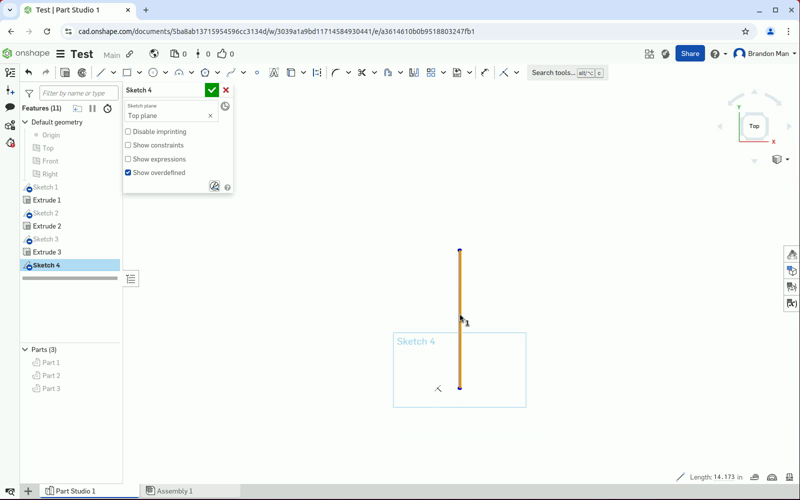
scroll(-6)
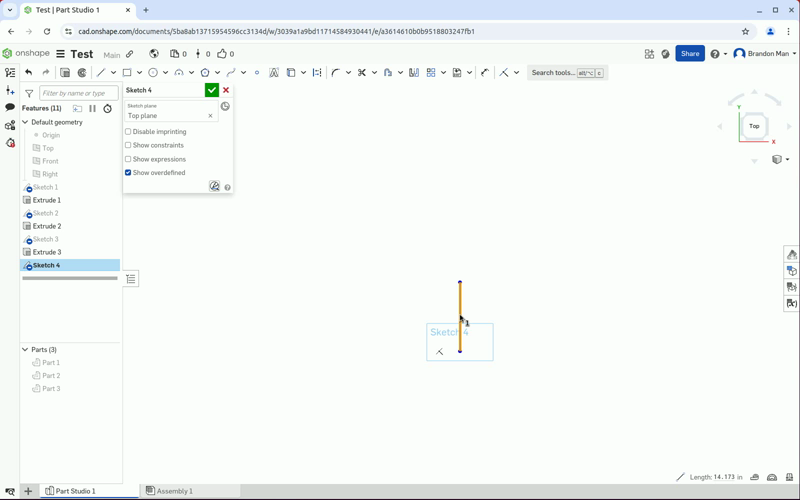
mouse_move(73, 352)
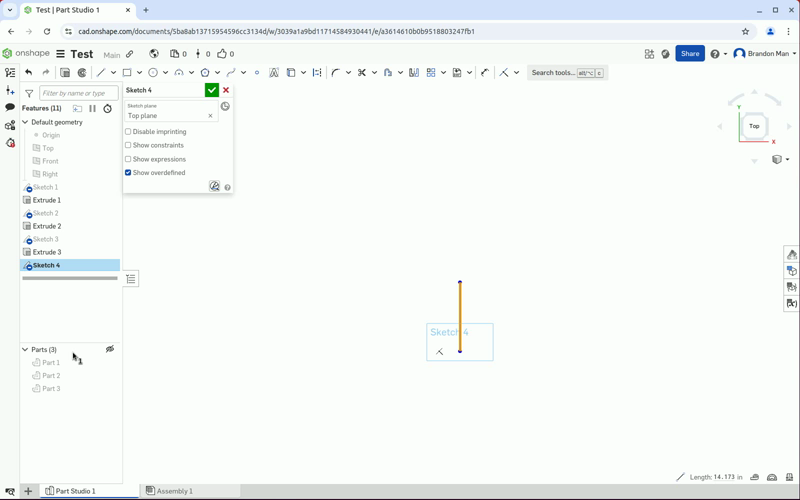
key(shift+y)
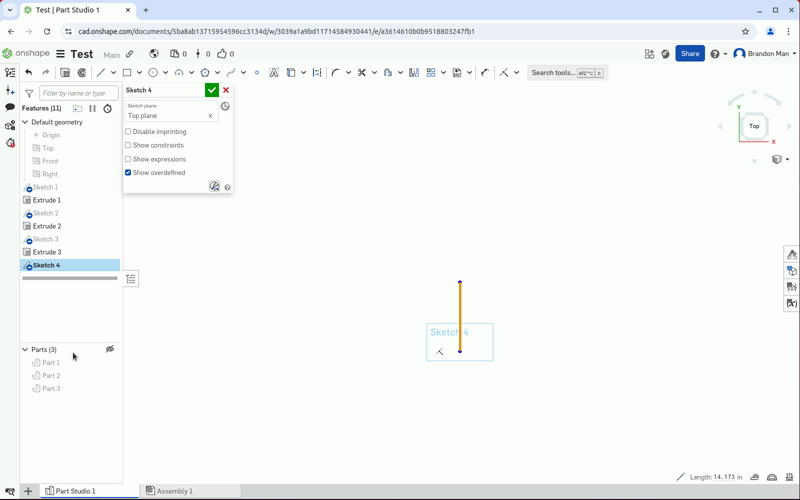
key(shift+e)
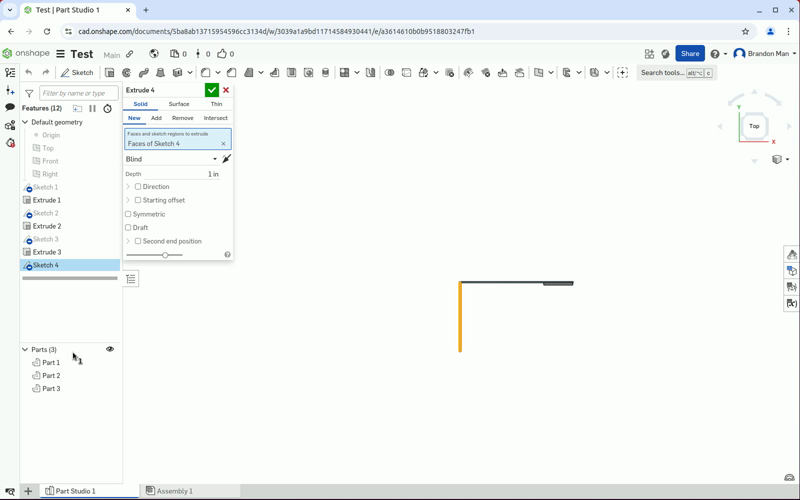
mouse_move(143, 106)
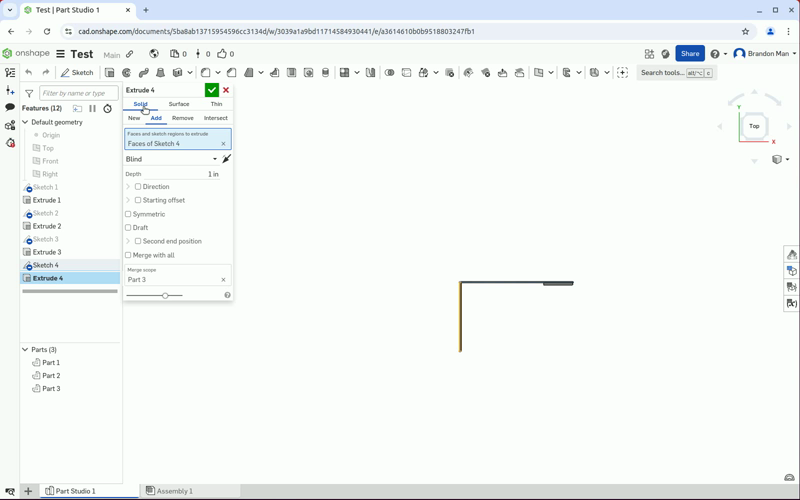
click(143, 106)
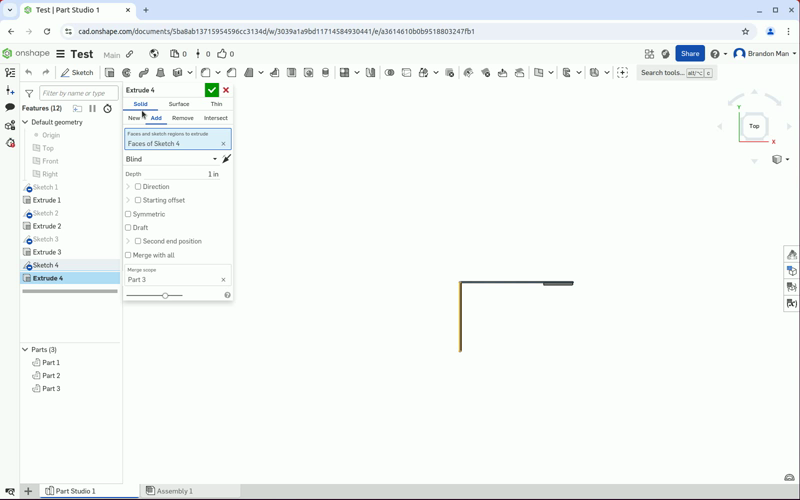
mouse_move(137, 120)
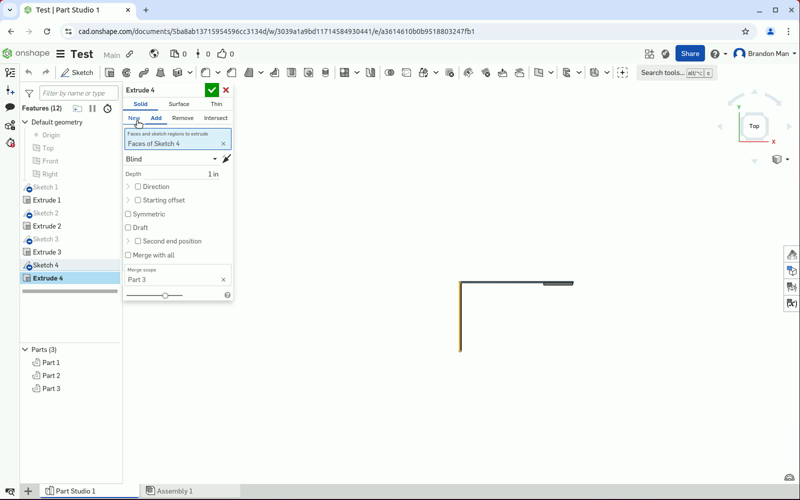
click(137, 120)
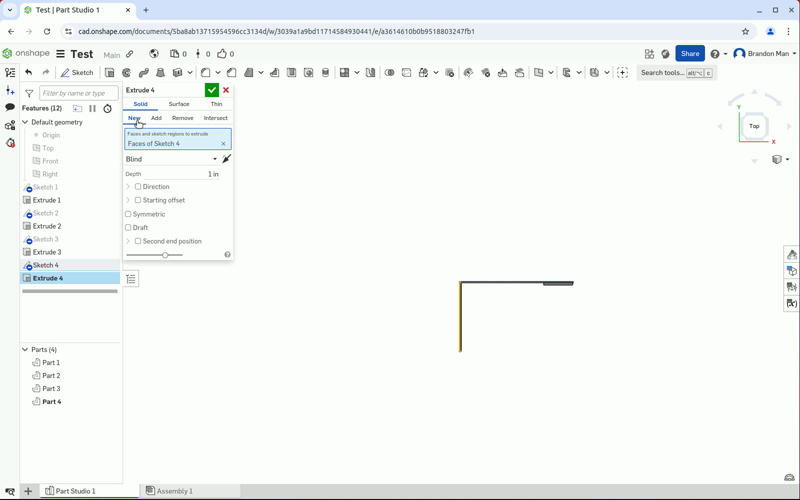
key(tab, 4)
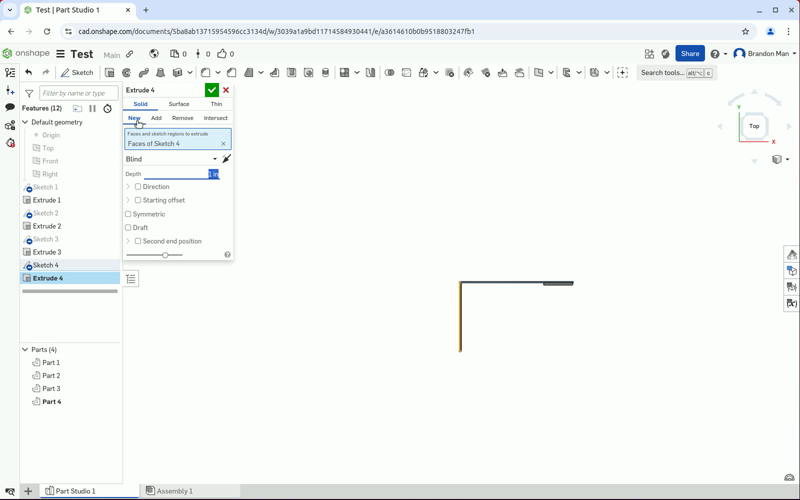
text(-0.241)
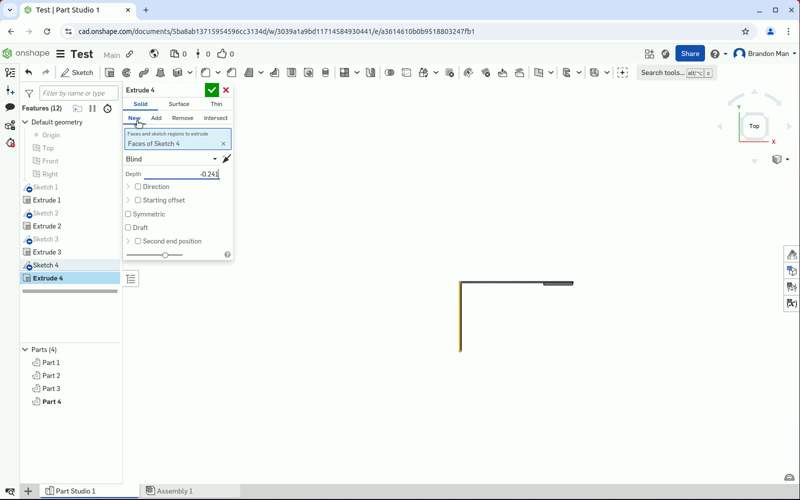
key(enter)
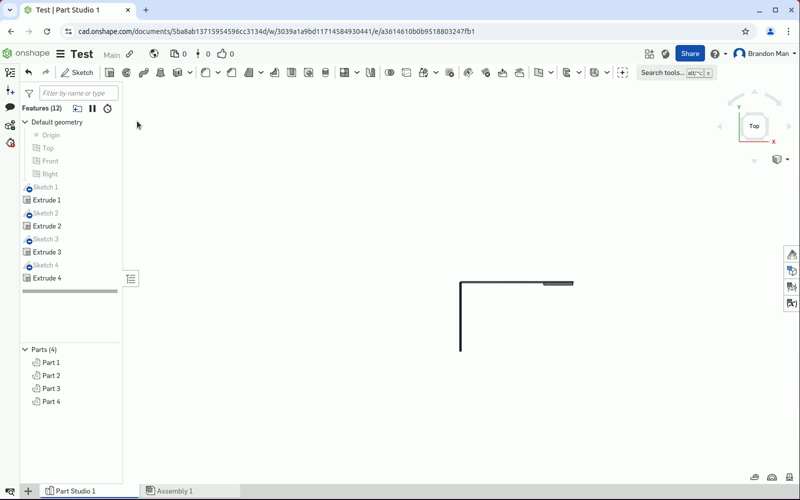
key(shift+h)
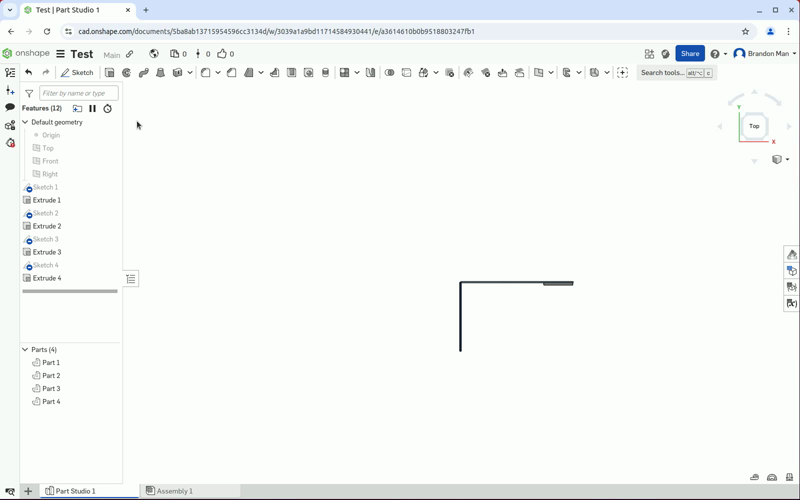
key(shift+h)
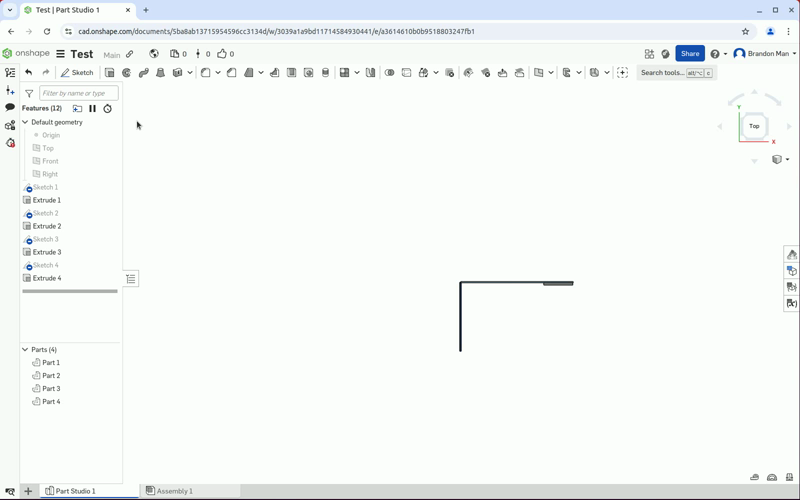
mouse_move(73, 189)
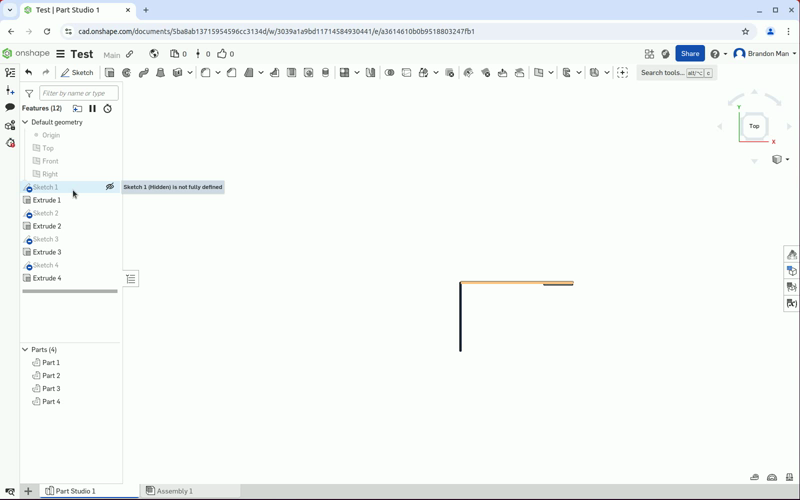
click(73, 189)
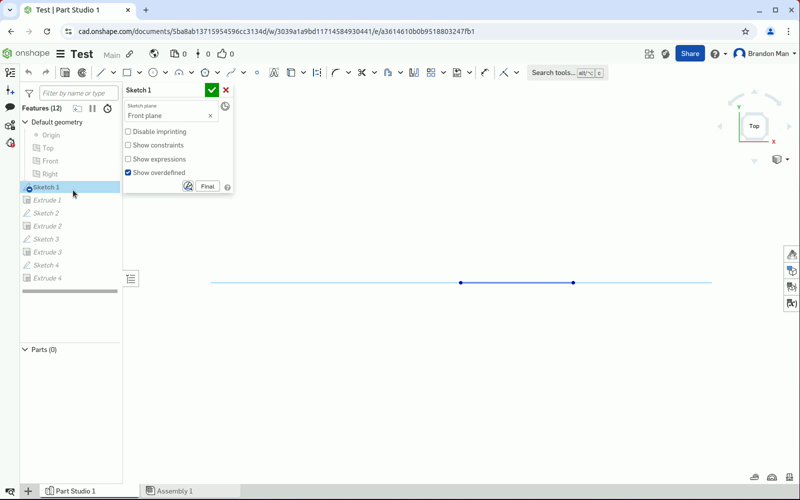
mouse_move(229, 92)
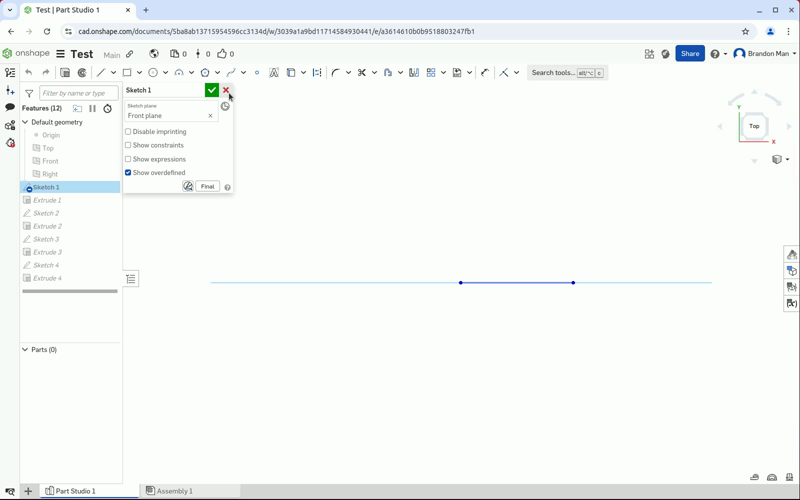
click(229, 92)
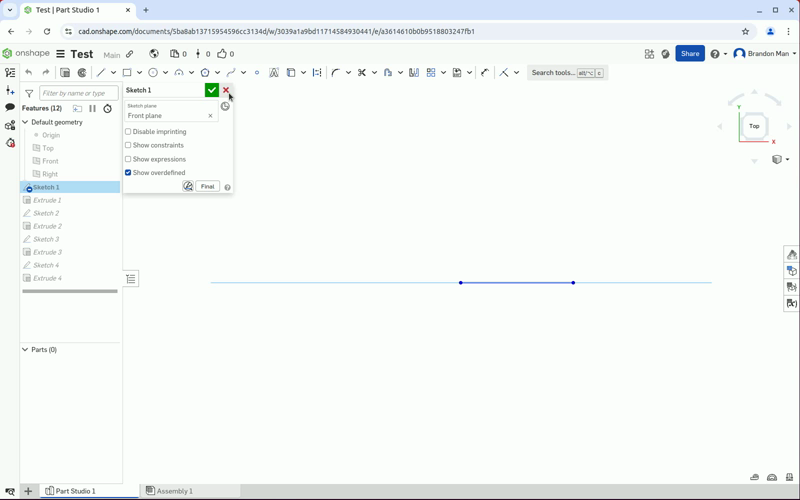
key(shift+s)
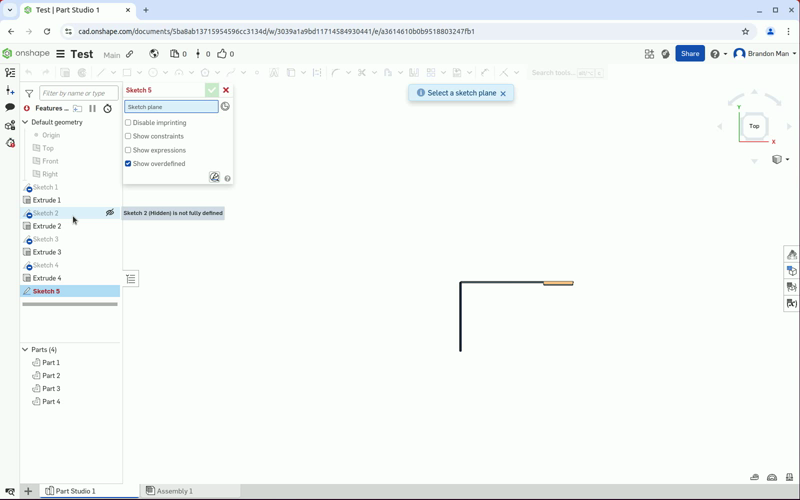
scroll(3)
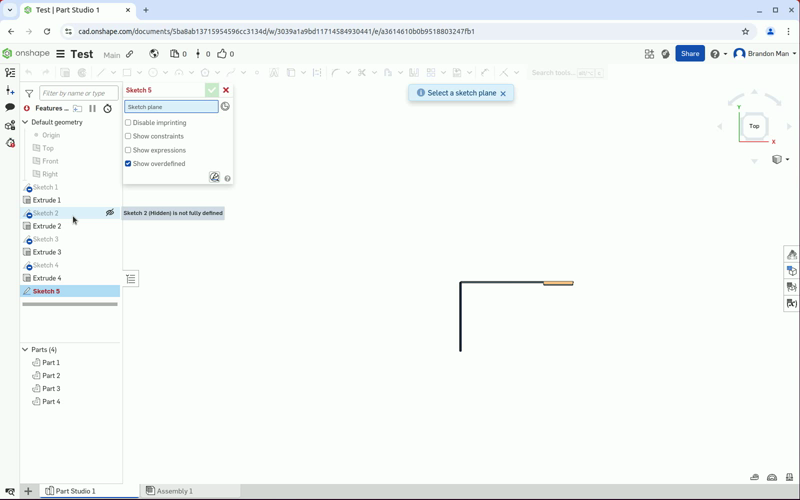
mouse_move(73, 150)
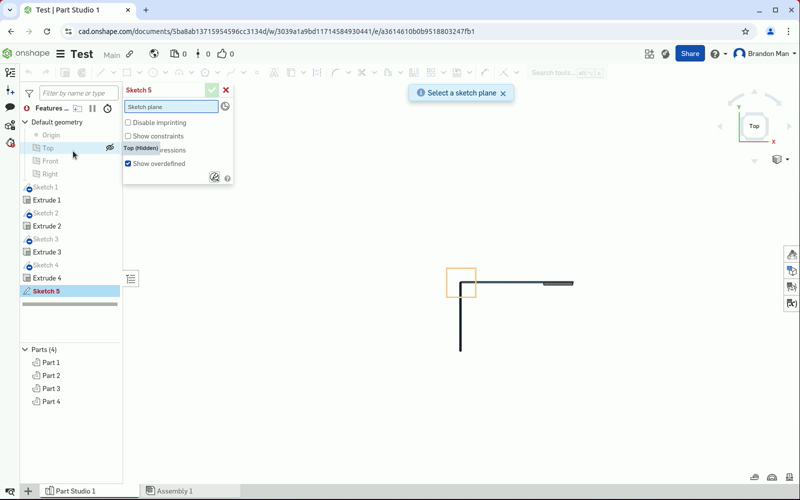
click(73, 150)
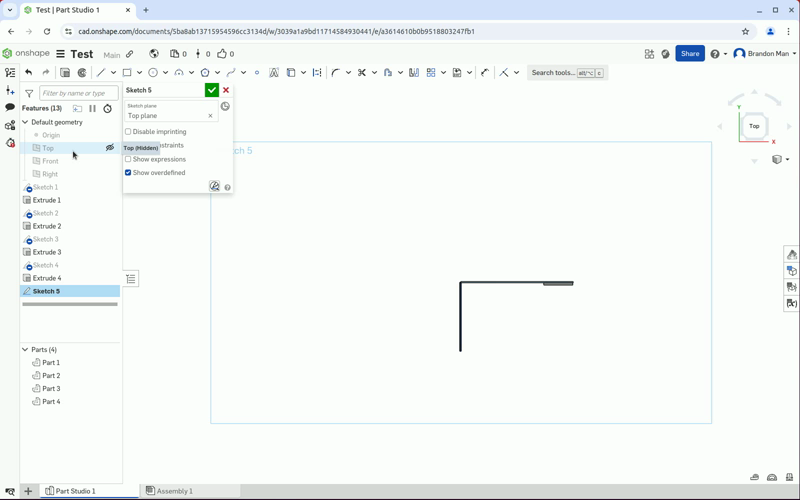
mouse_move(73, 352)
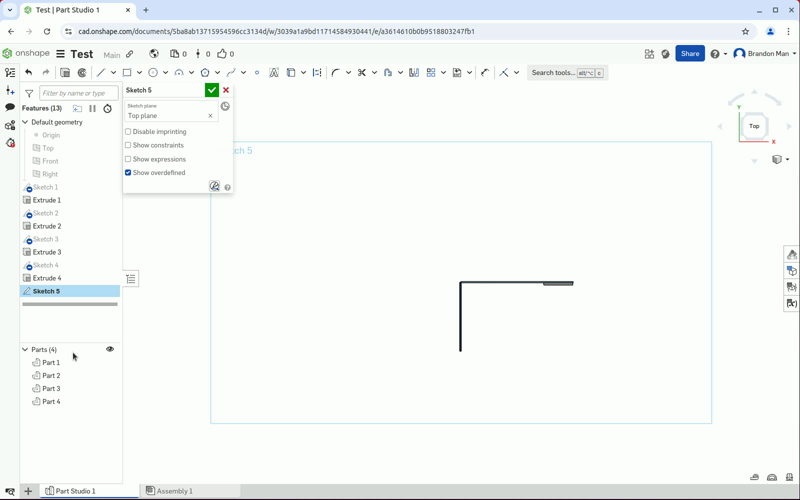
key(y)
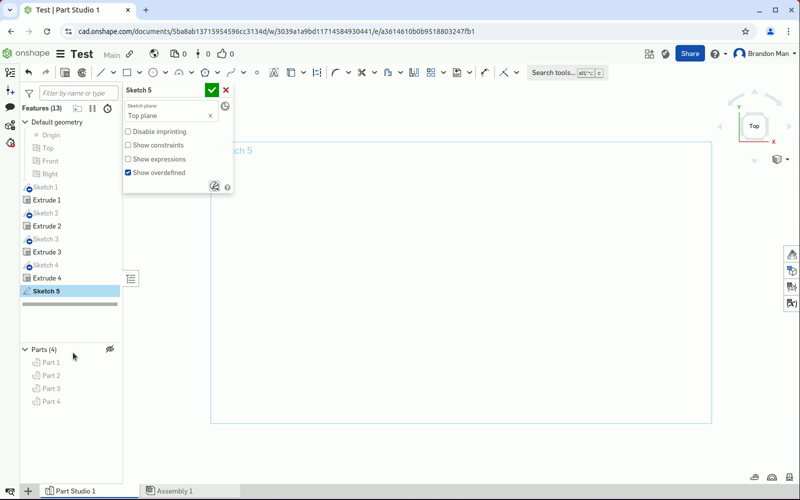
key(l)
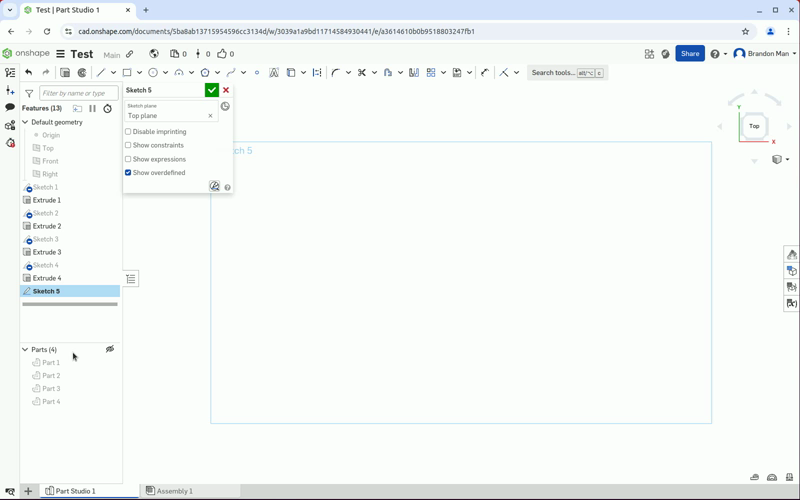
key_down(shift)
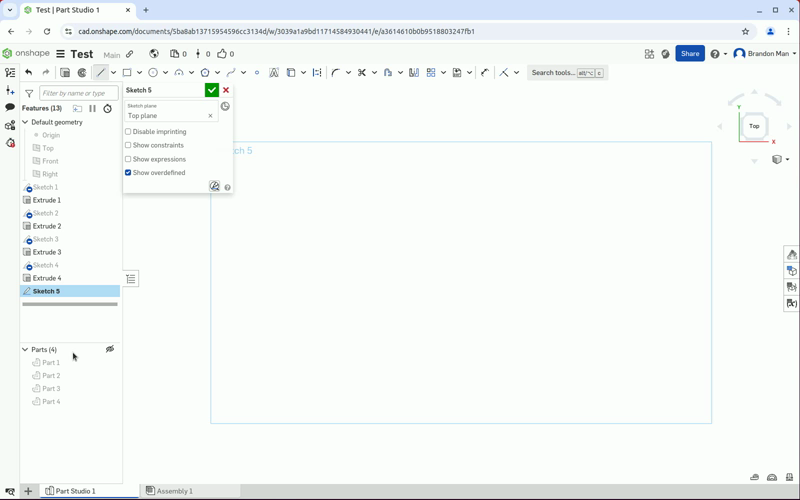
mouse_move(460, 351)
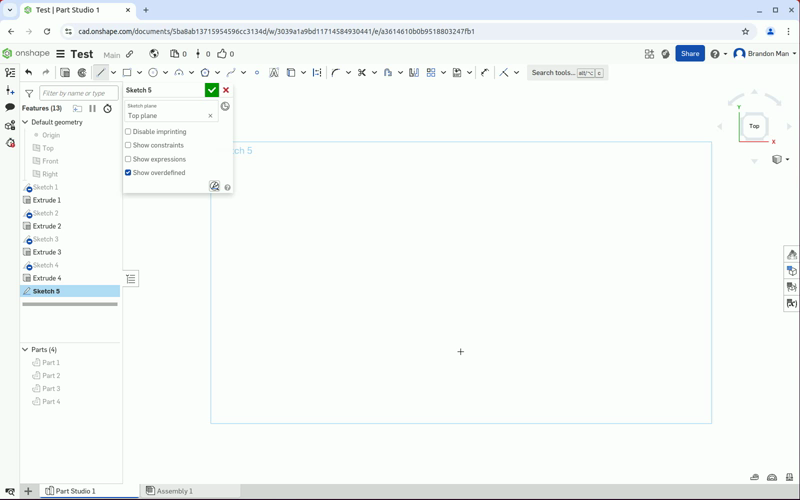
click(460, 351)
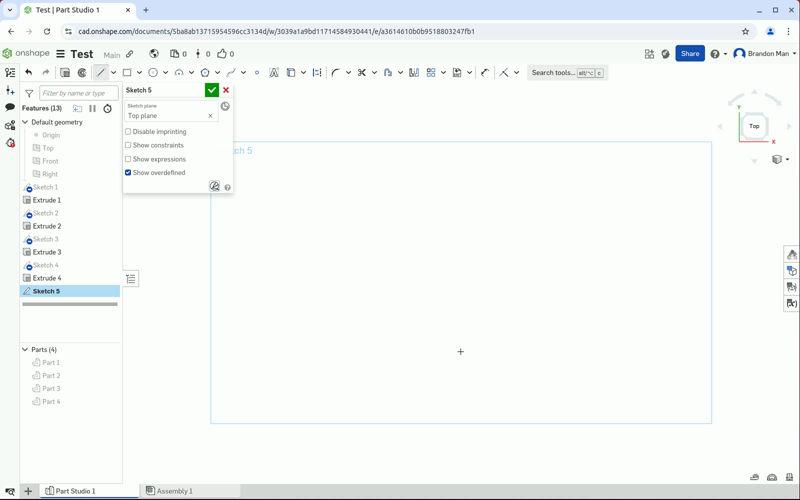
key_up(shift)
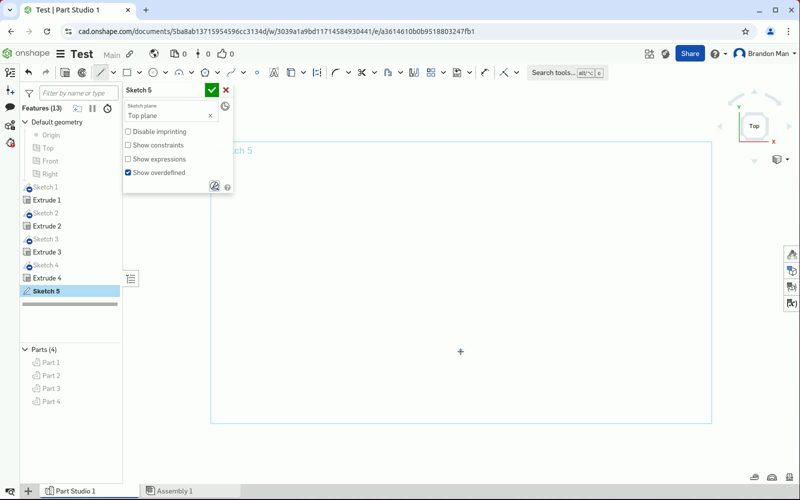
key_down(shift)
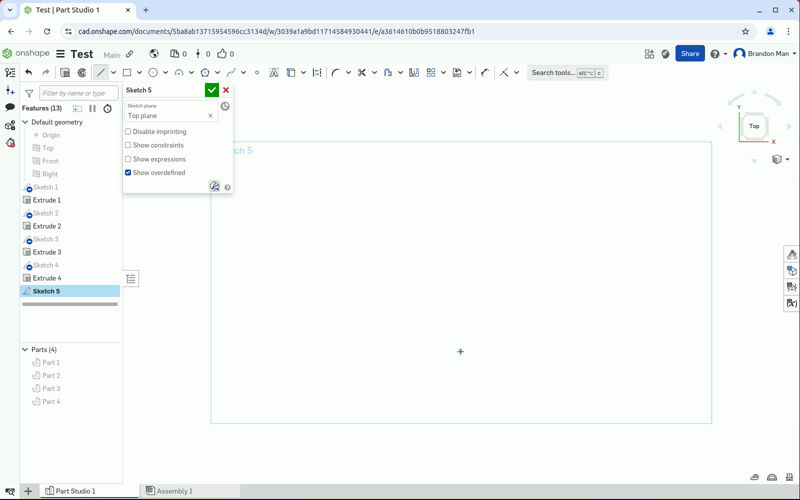
mouse_move(573, 351)
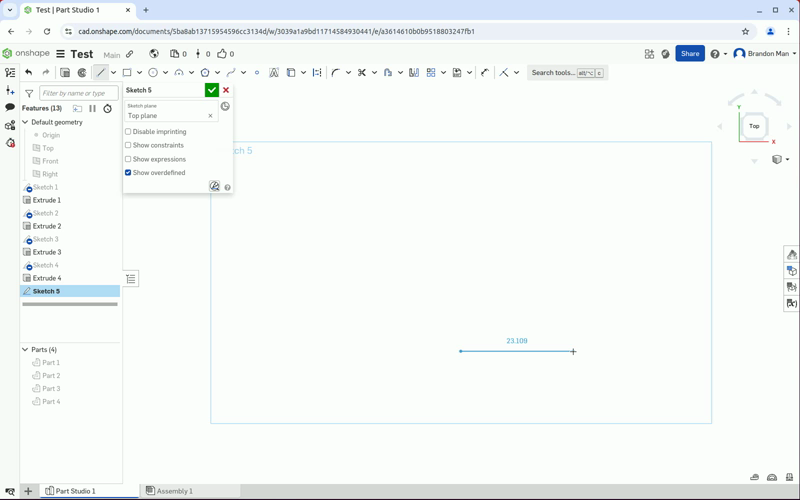
click(573, 351)
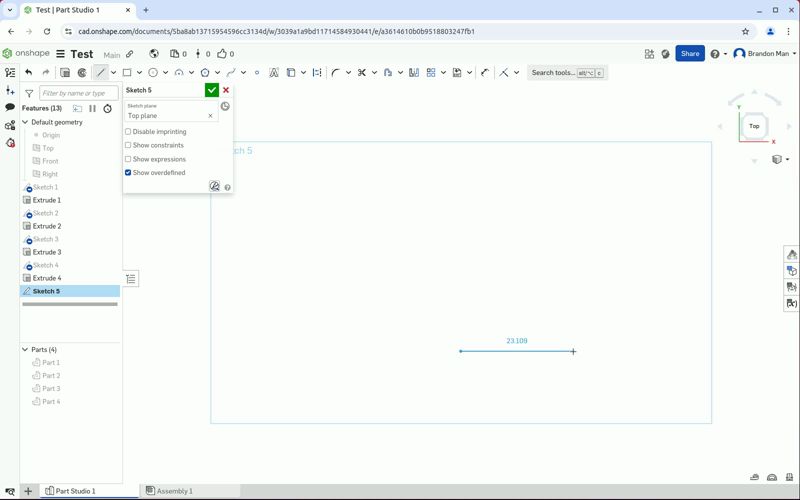
key_up(shift)
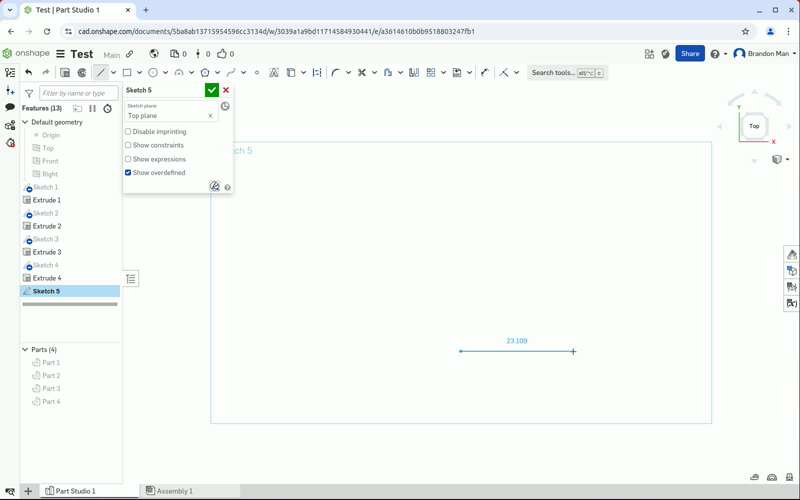
key_down(shift)
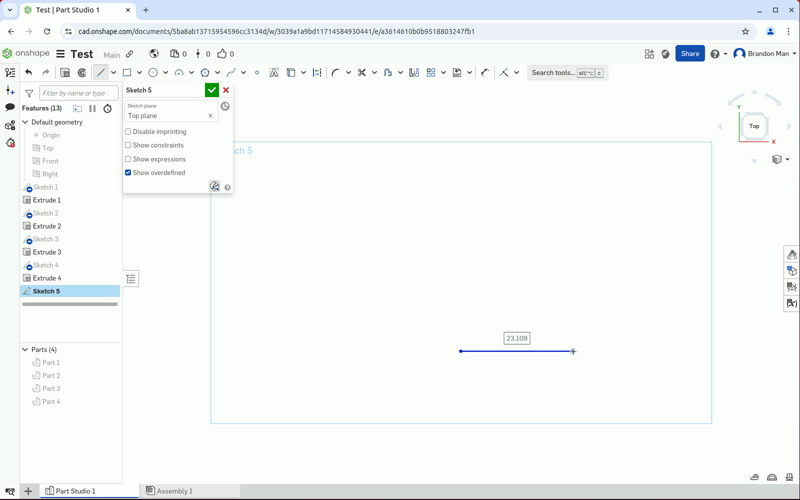
mouse_move(573, 283)
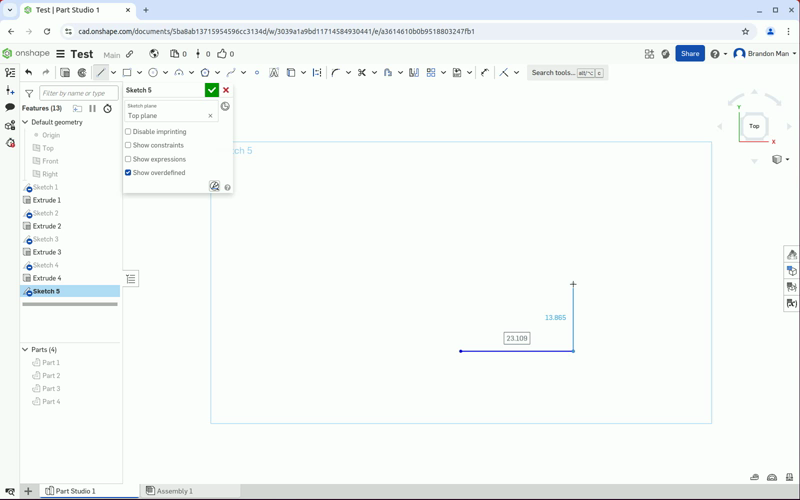
click(573, 283)
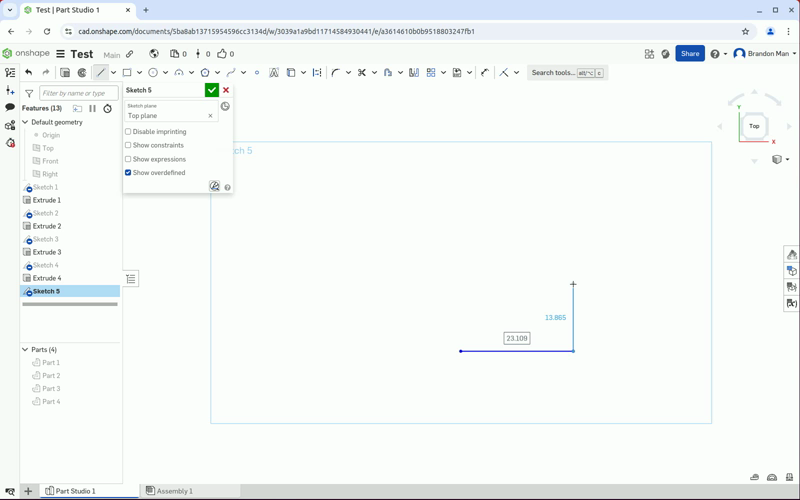
key_up(shift)
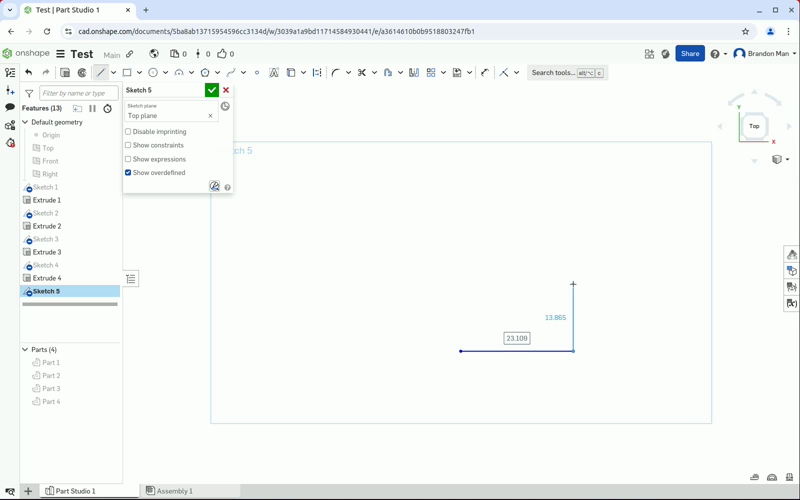
key_down(shift)
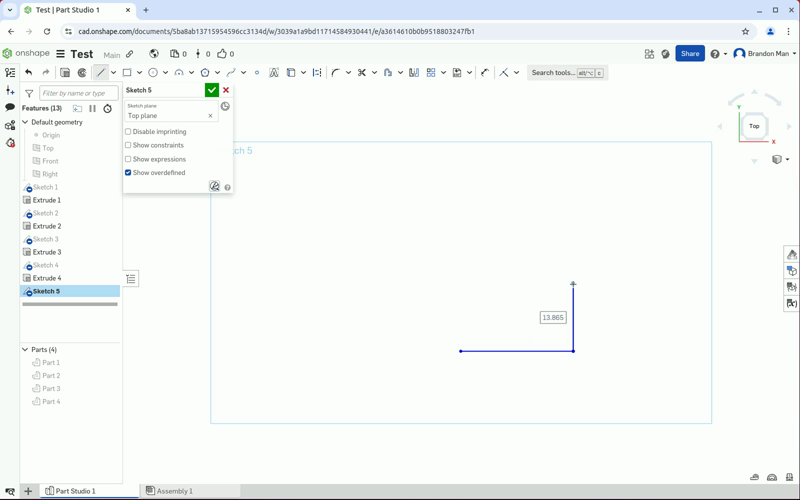
mouse_move(460, 283)
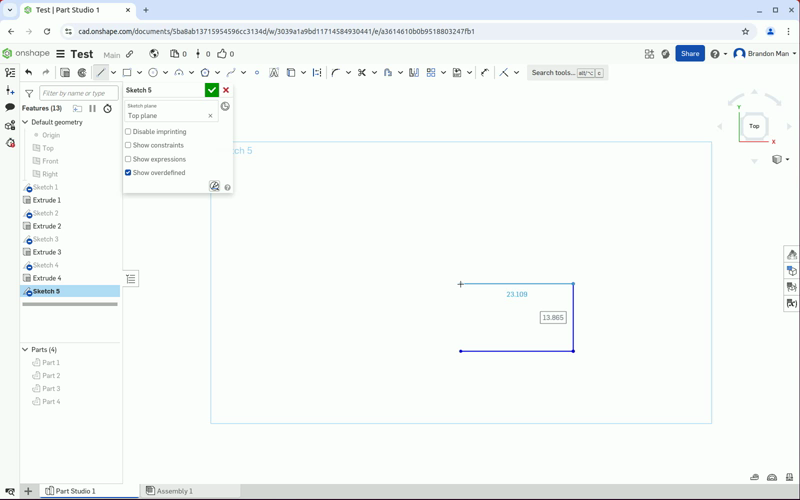
click(460, 283)
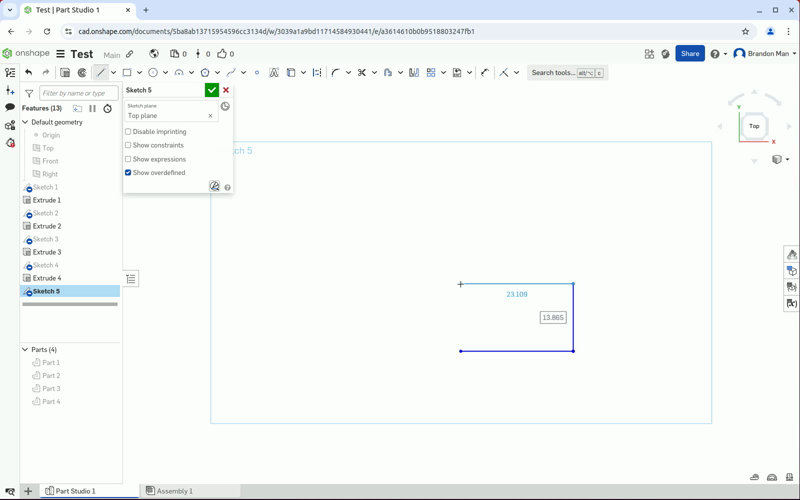
key_up(shift)
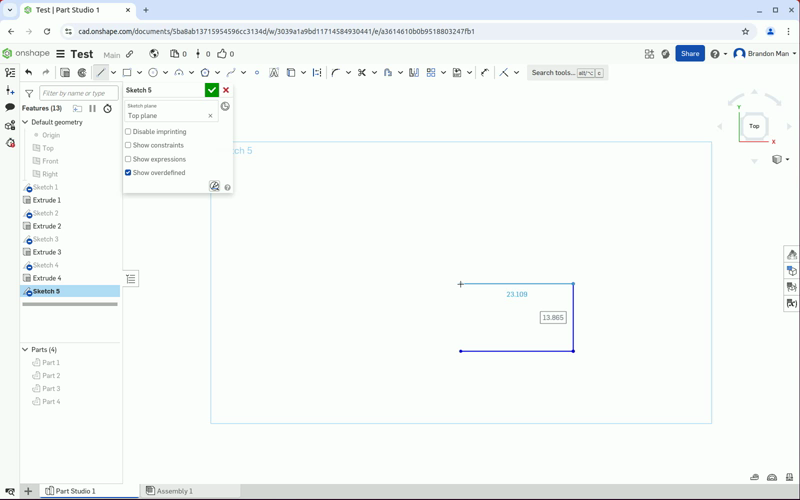
key_down(shift)
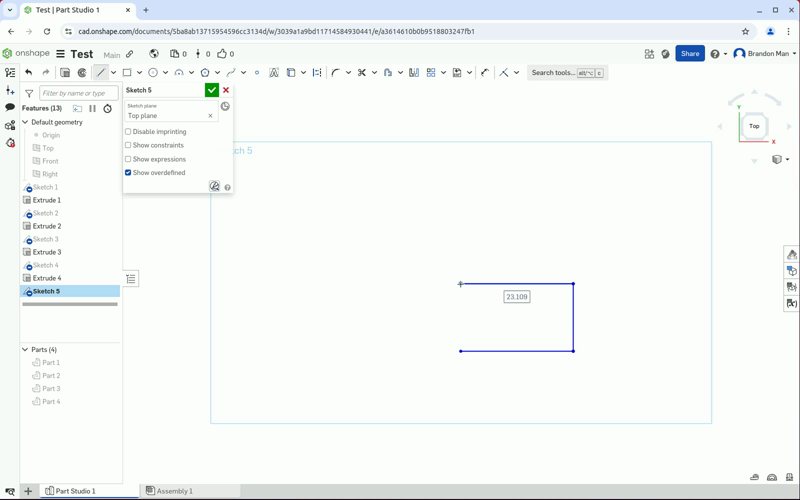
mouse_move(460, 351)
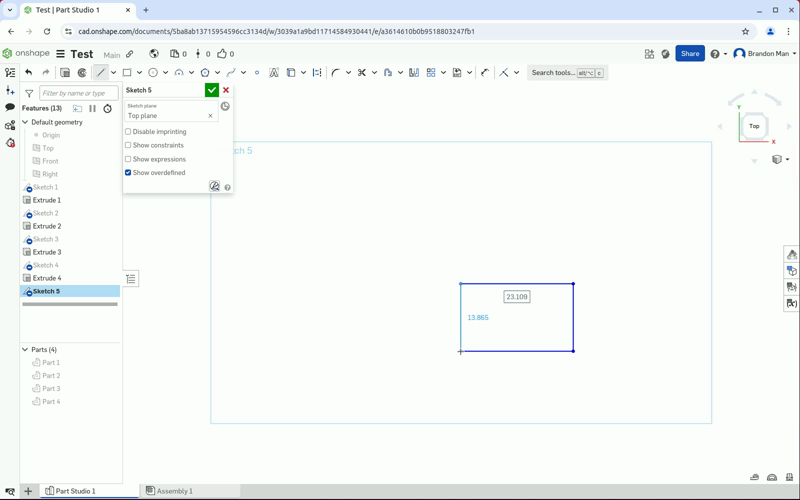
key_up(shift)
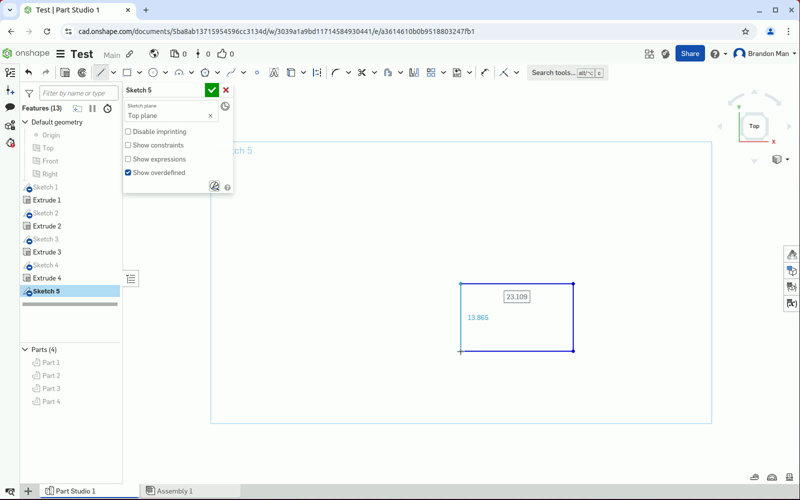
click(460, 351)
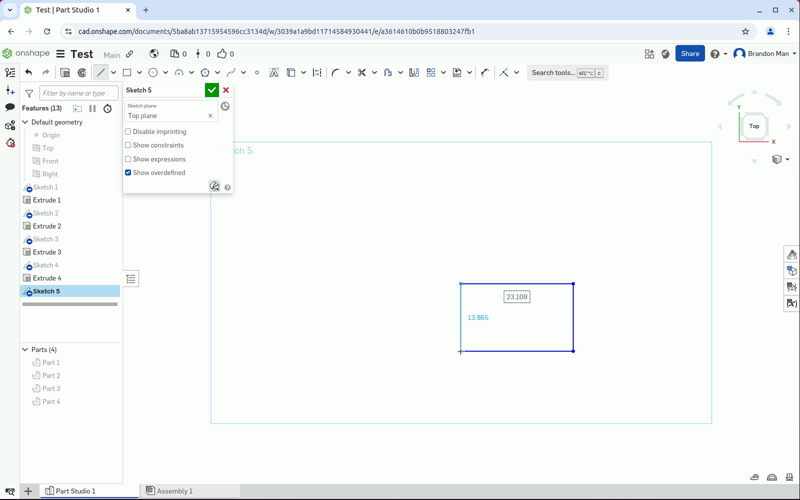
key(esc)
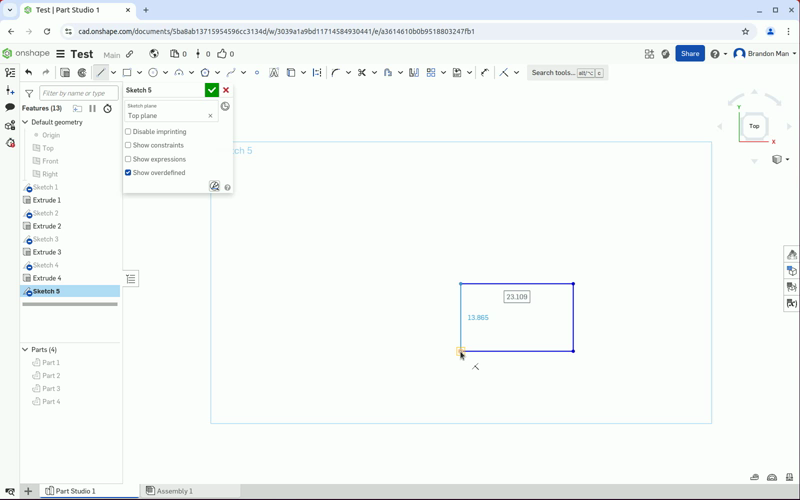
mouse_move(487, 310)
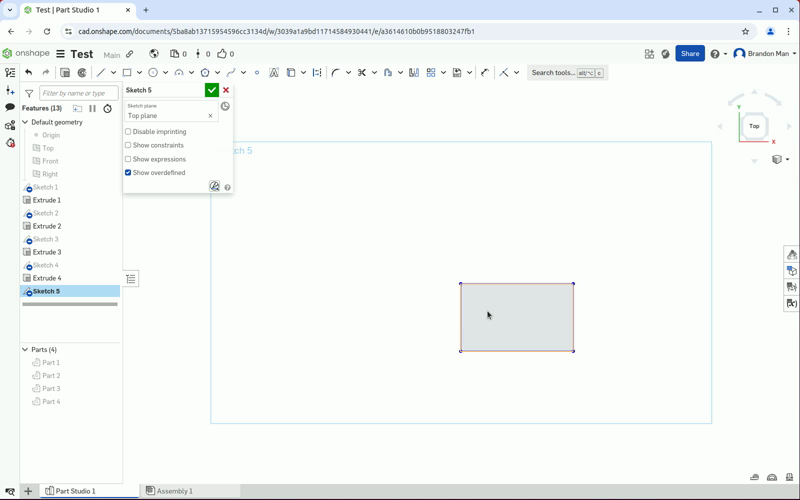
click(487, 310)
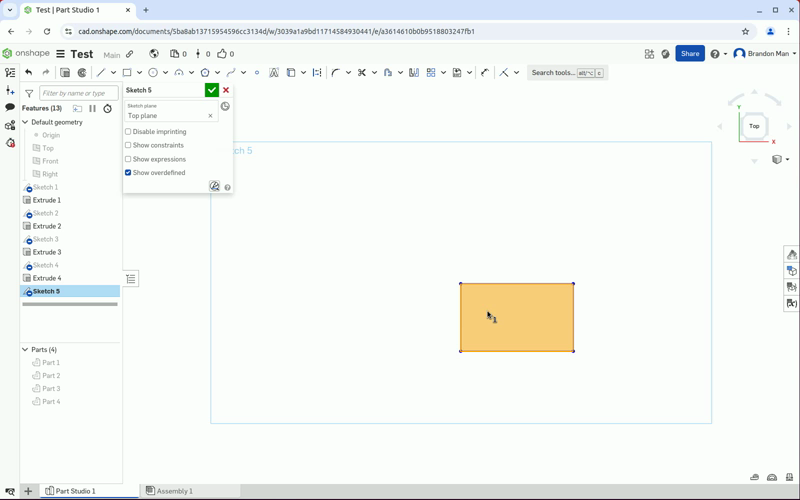
mouse_move(73, 352)
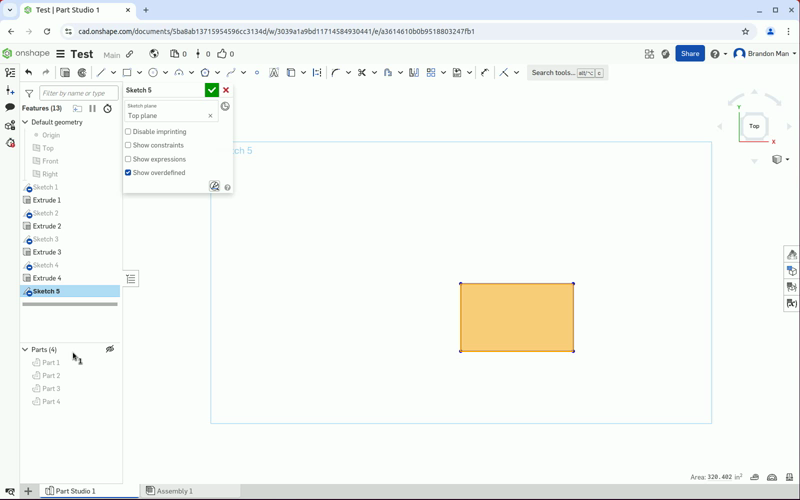
key(shift+y)
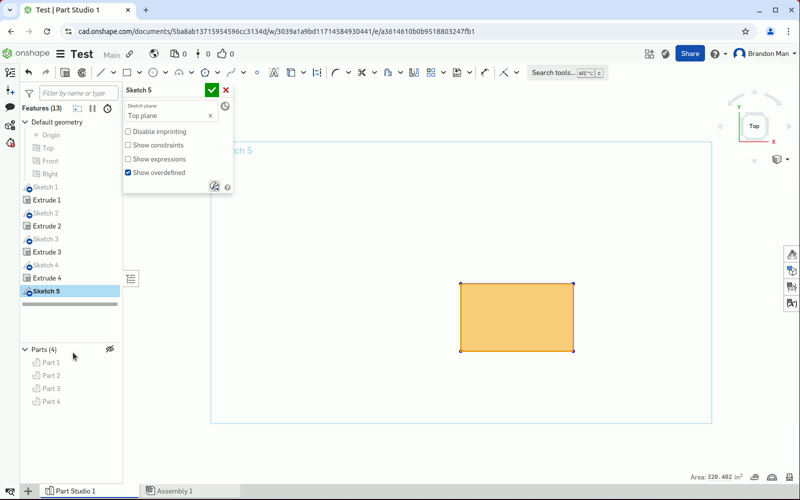
key(shift+e)
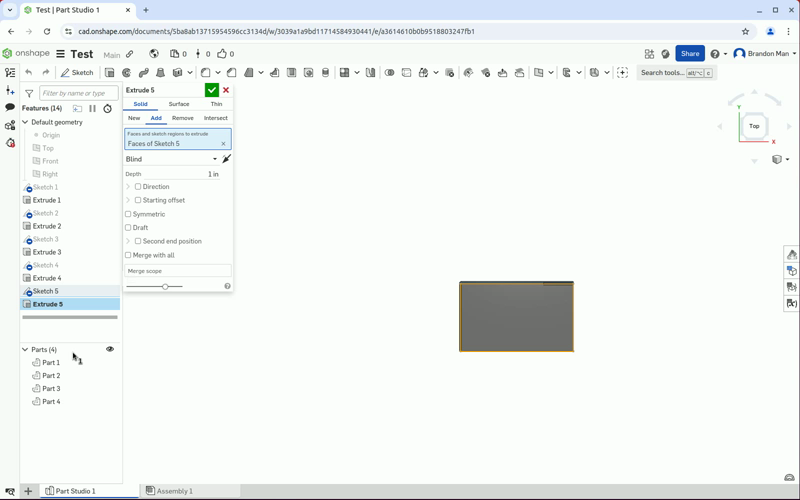
mouse_move(143, 106)
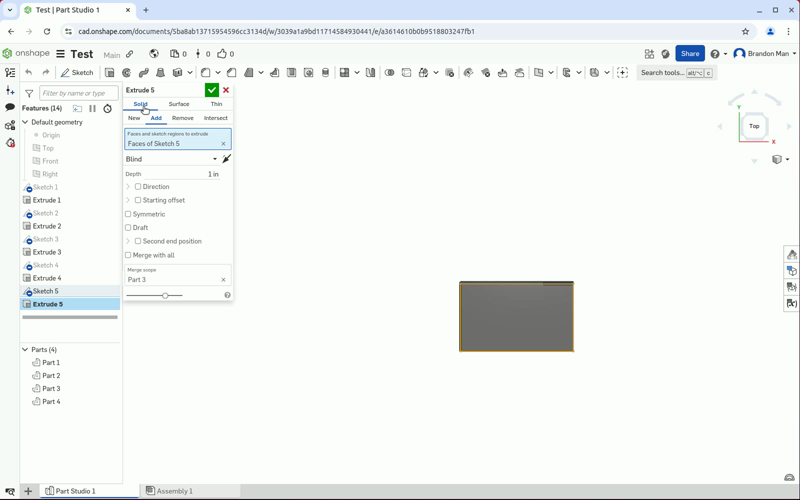
click(143, 106)
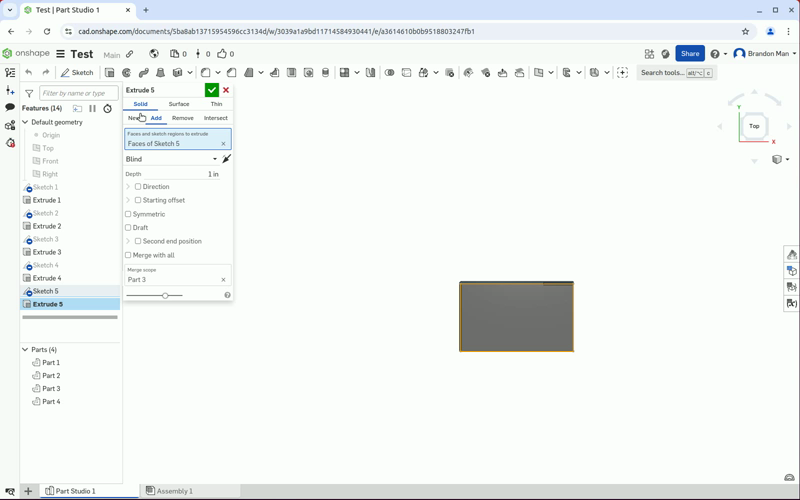
mouse_move(137, 120)
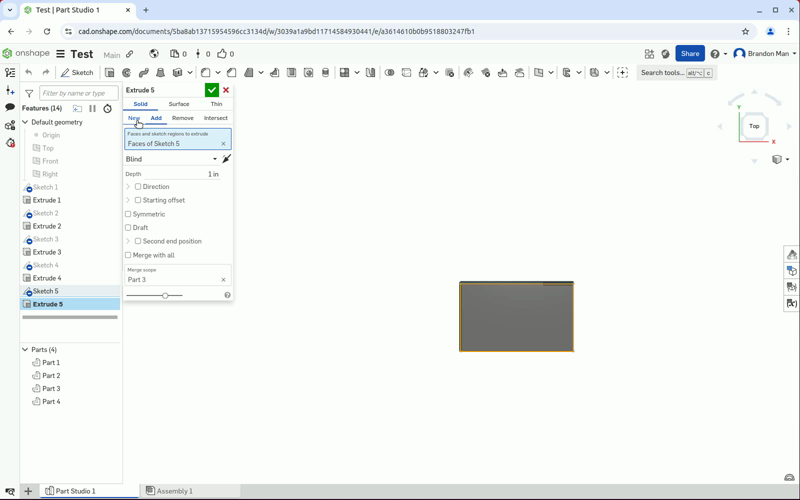
click(137, 120)
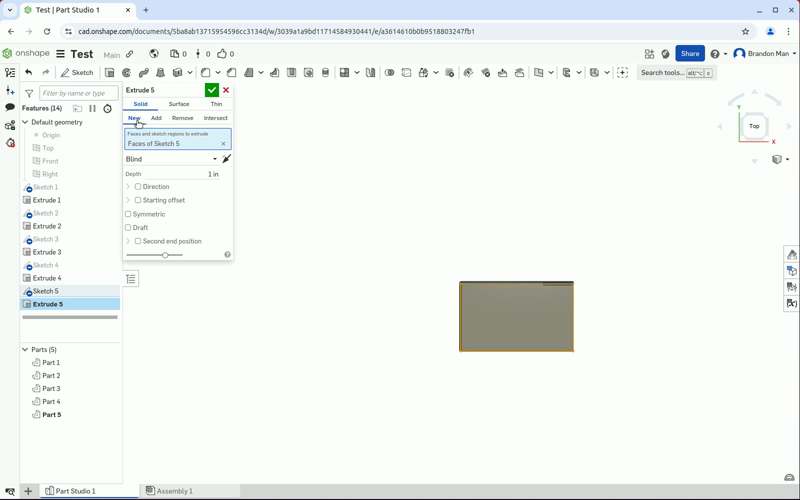
key(tab, 4)
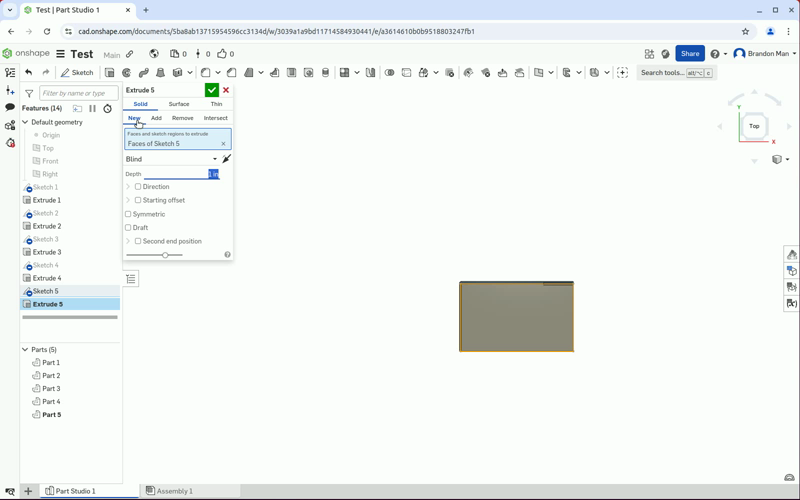
text(-0.241)
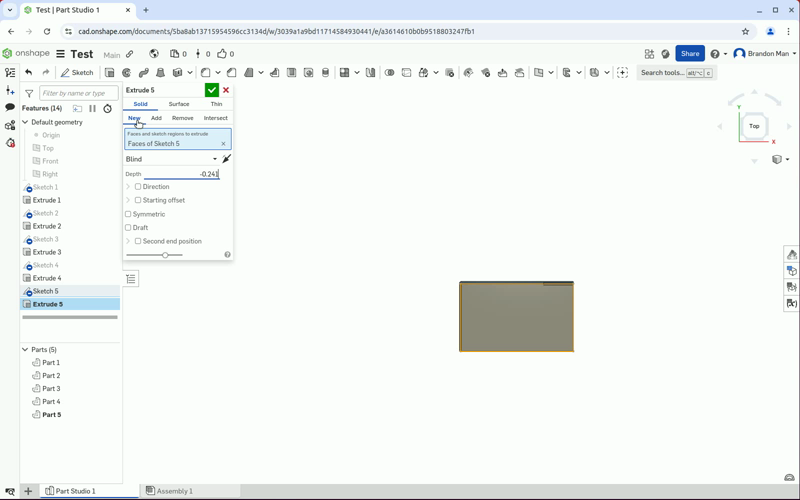
key(enter)
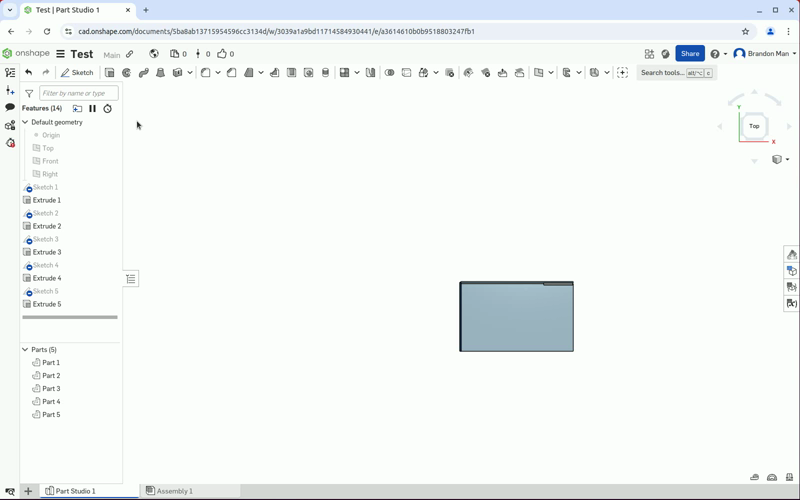
key(shift+h)
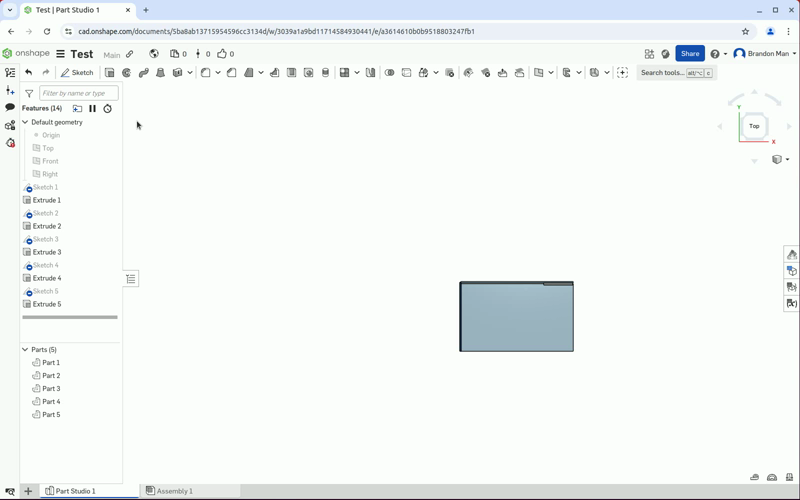
key(shift+h)
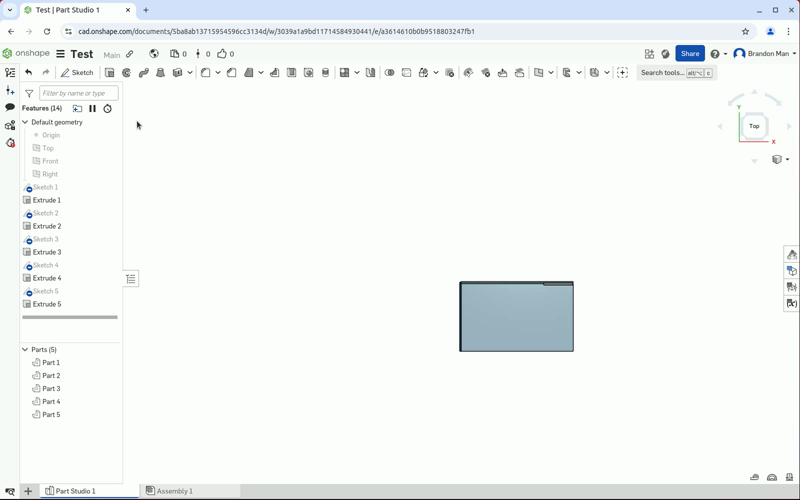
mouse_move(73, 189)
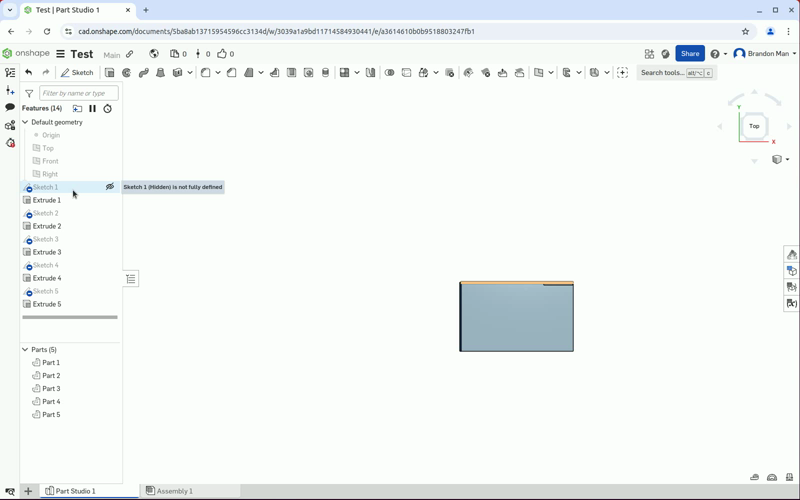
click(73, 189)
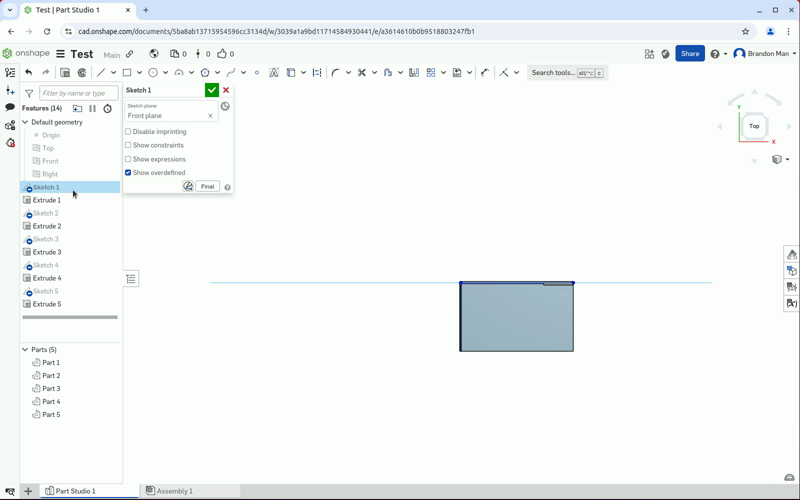
mouse_move(229, 92)
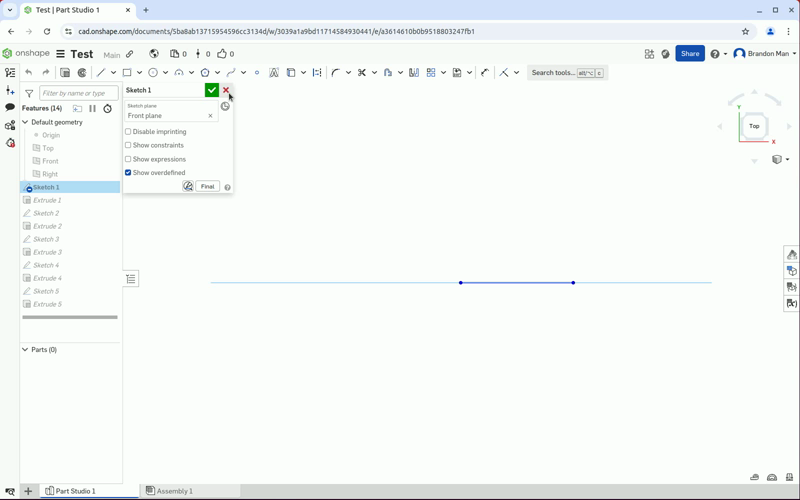
click(229, 92)
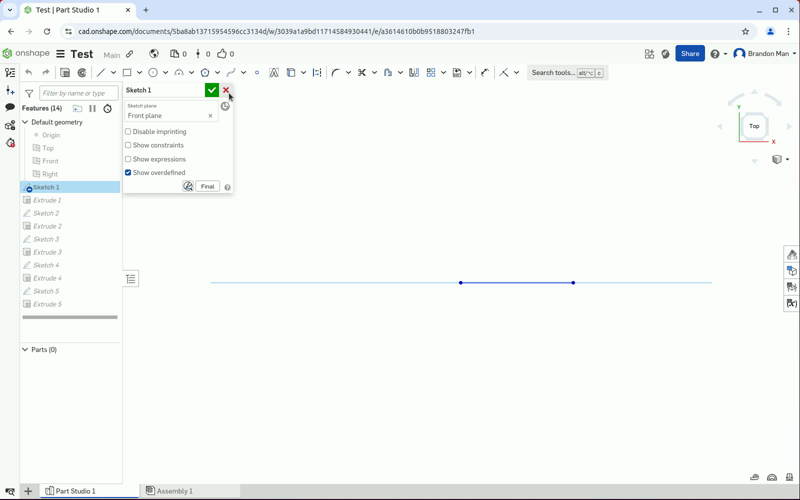
key(shift+s)
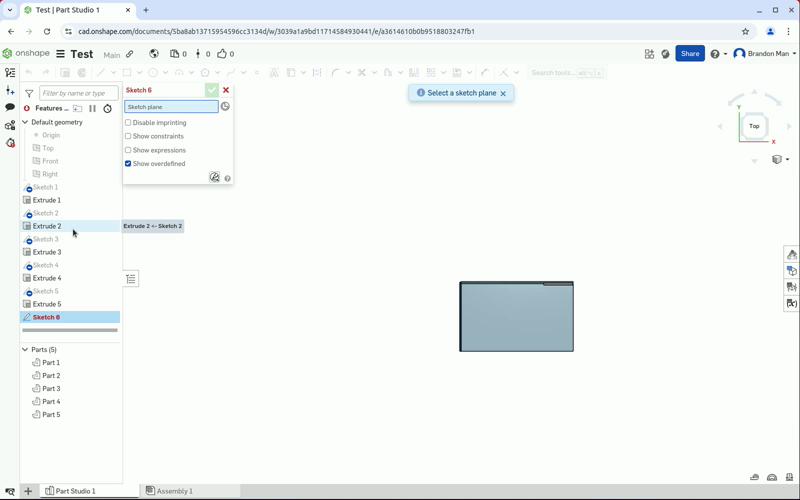
scroll(3)
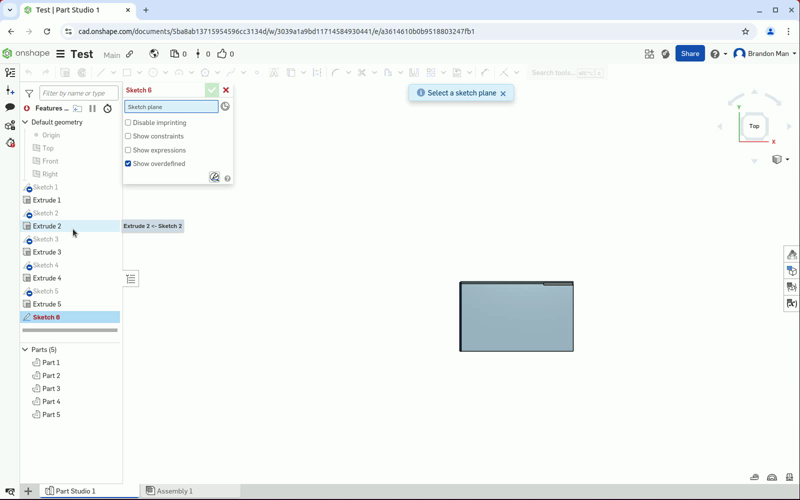
mouse_move(73, 150)
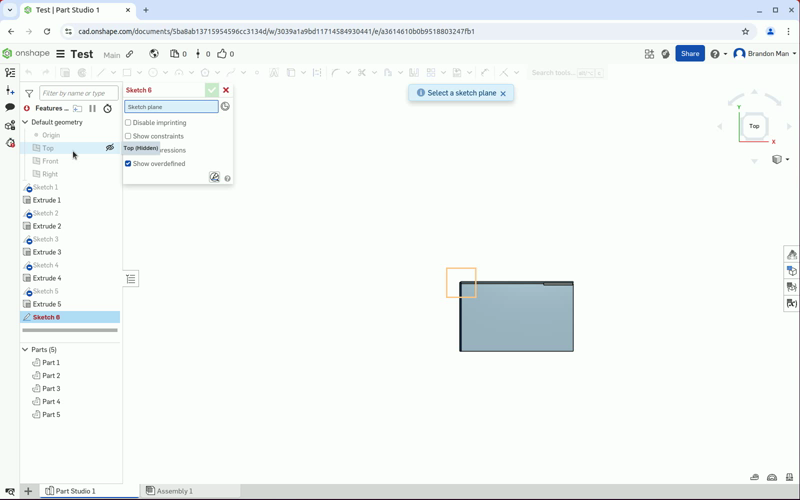
click(73, 150)
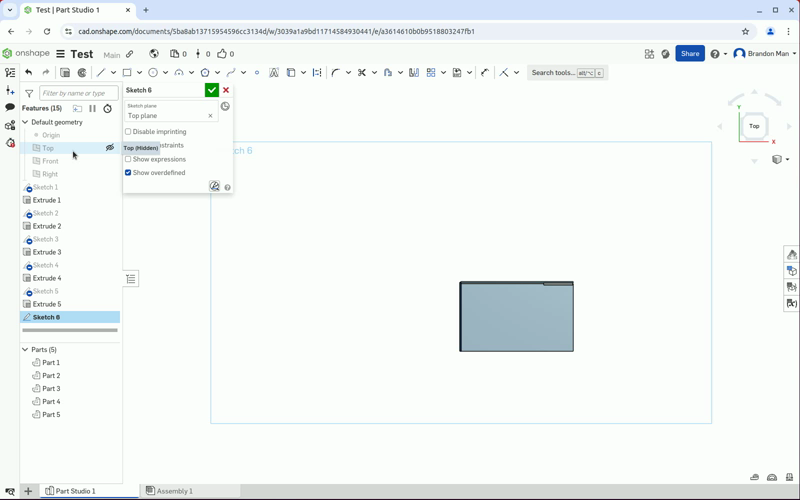
mouse_move(73, 352)
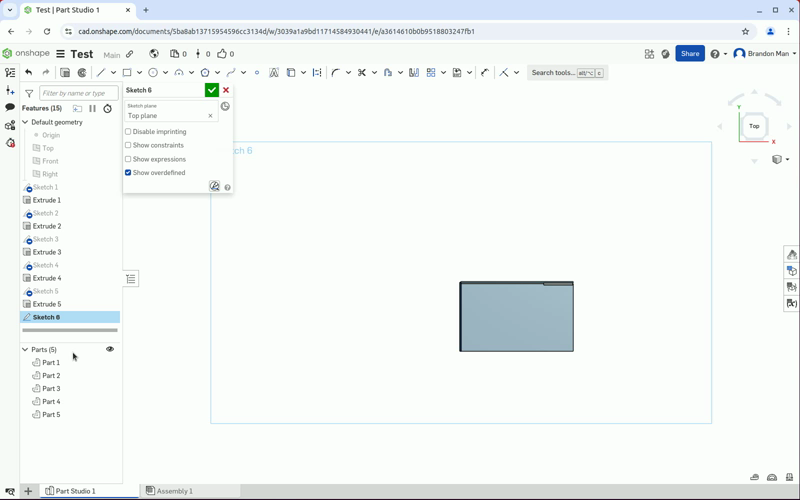
key(y)
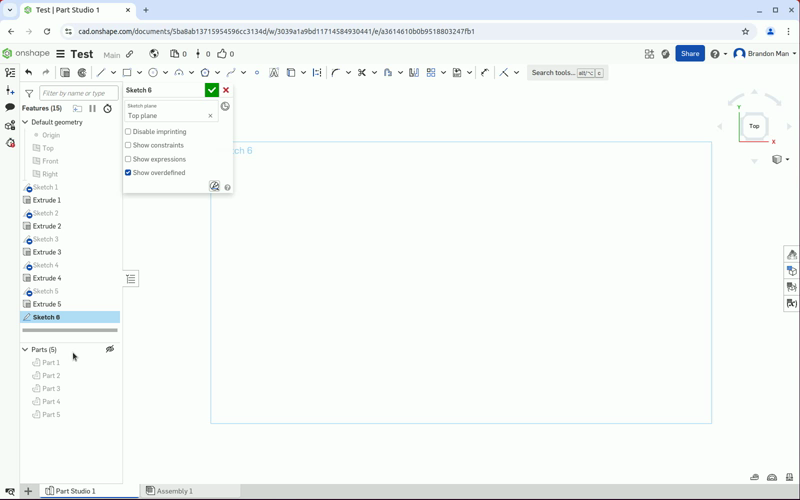
key(l)
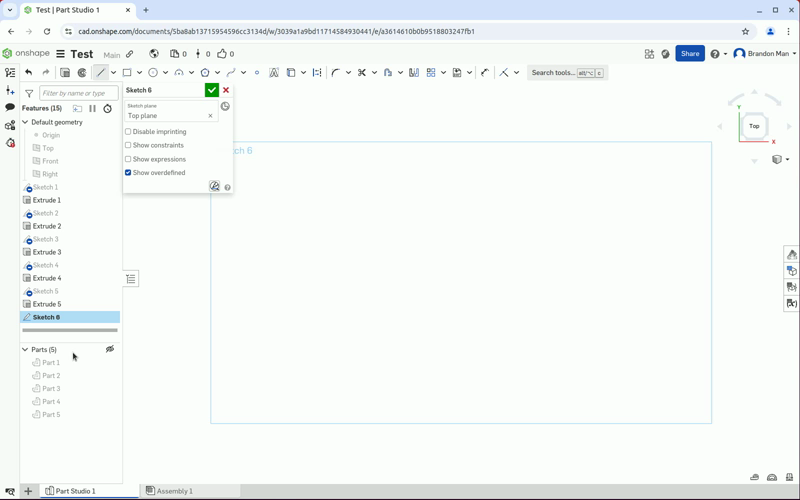
key_down(shift)
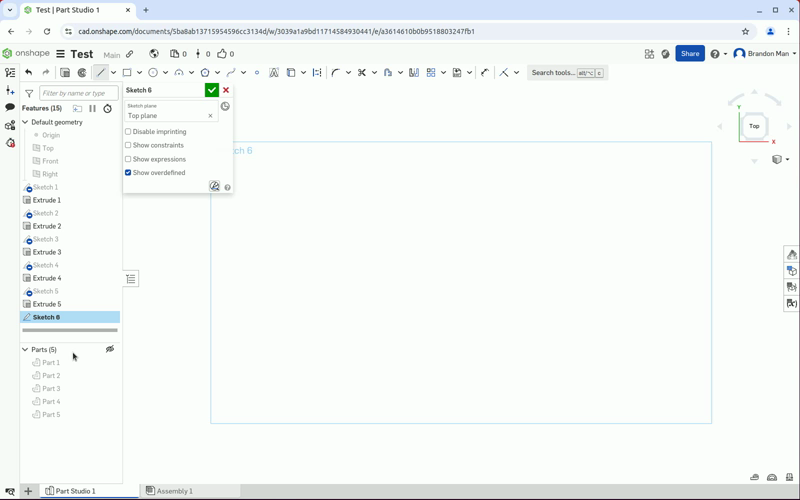
mouse_move(459, 282)
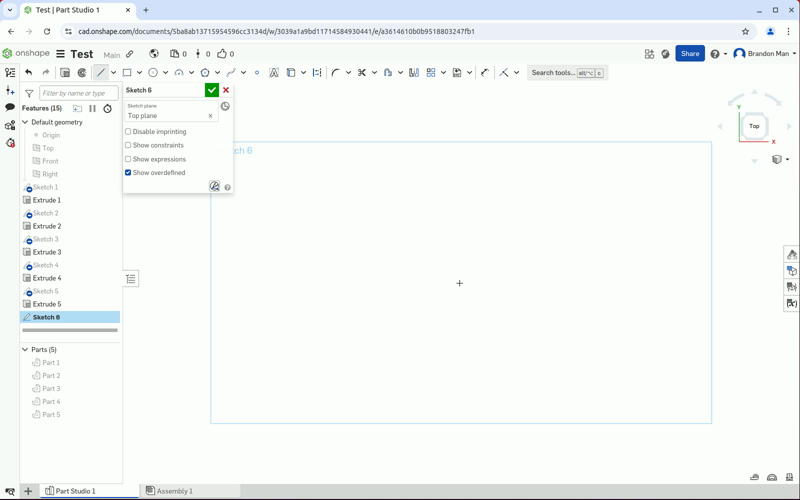
click(459, 282)
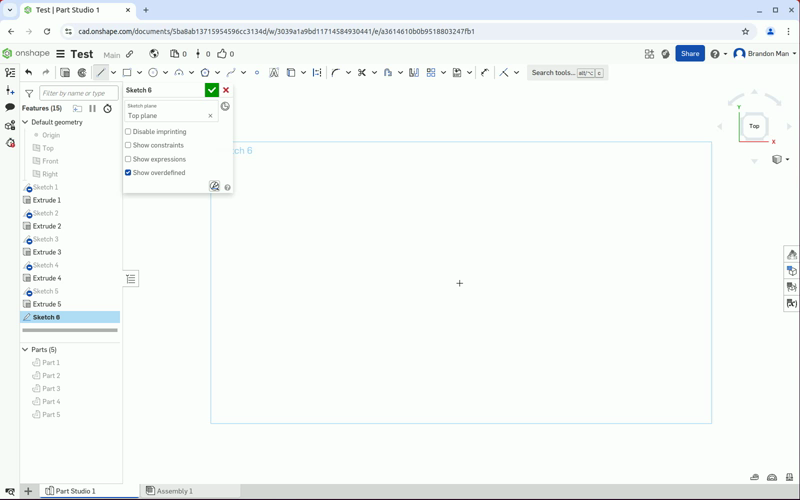
key_up(shift)
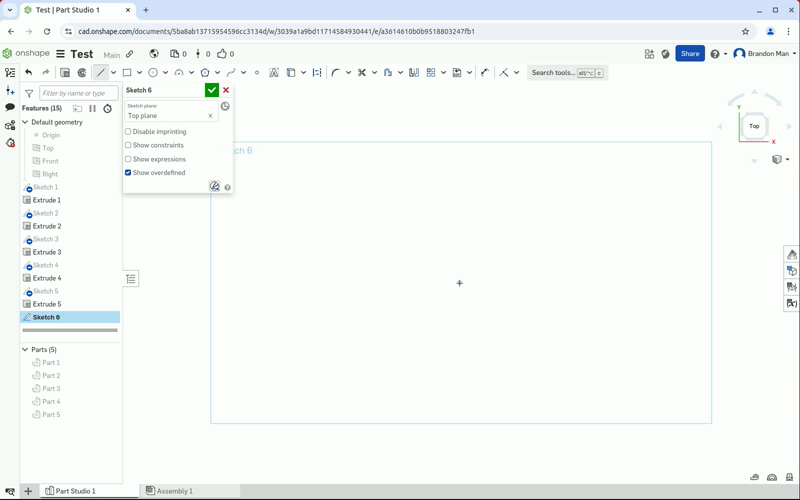
key_down(shift)
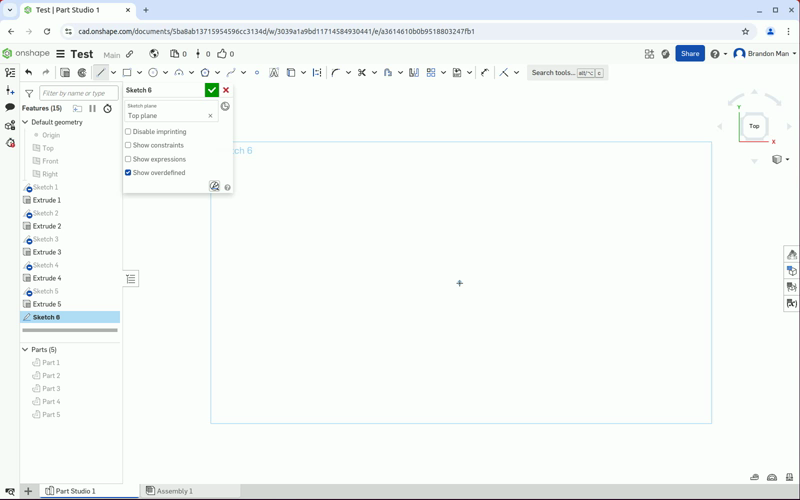
mouse_move(489, 282)
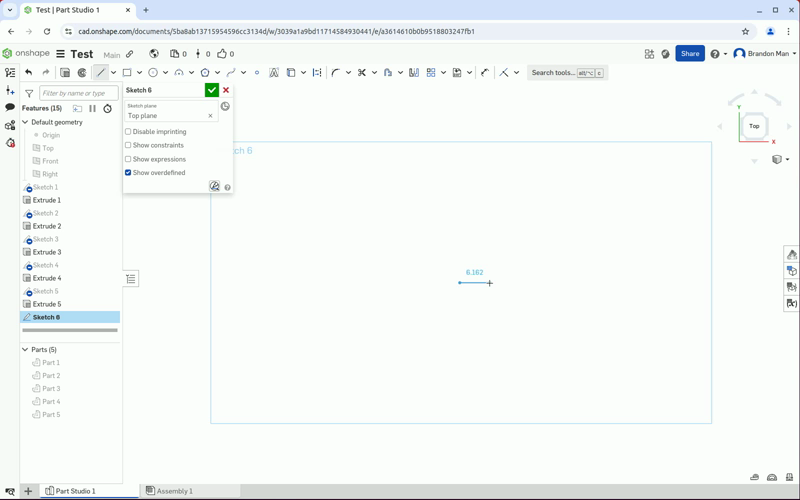
mouse_move(461, 282)
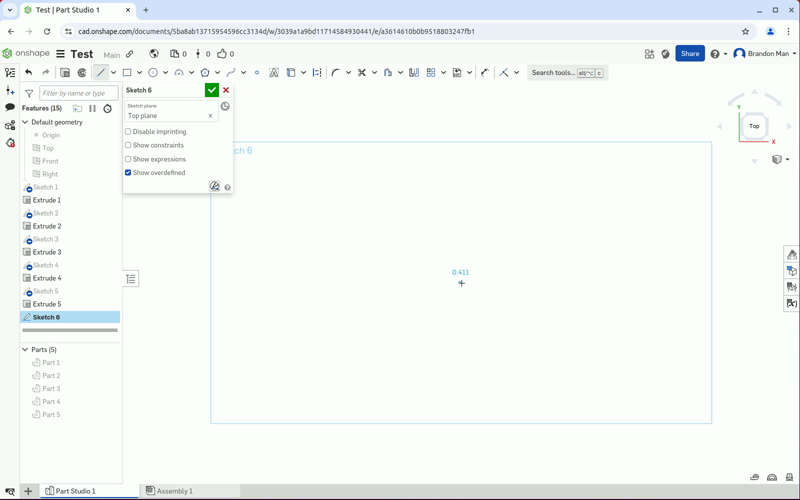
scroll(6)
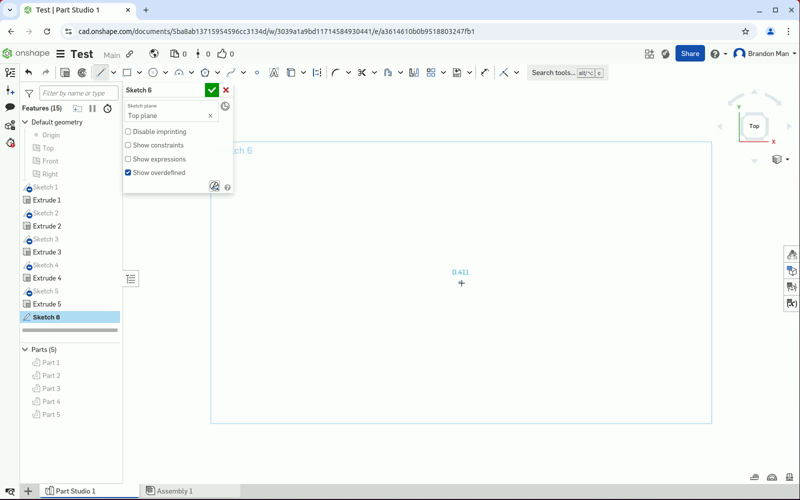
scroll(6)
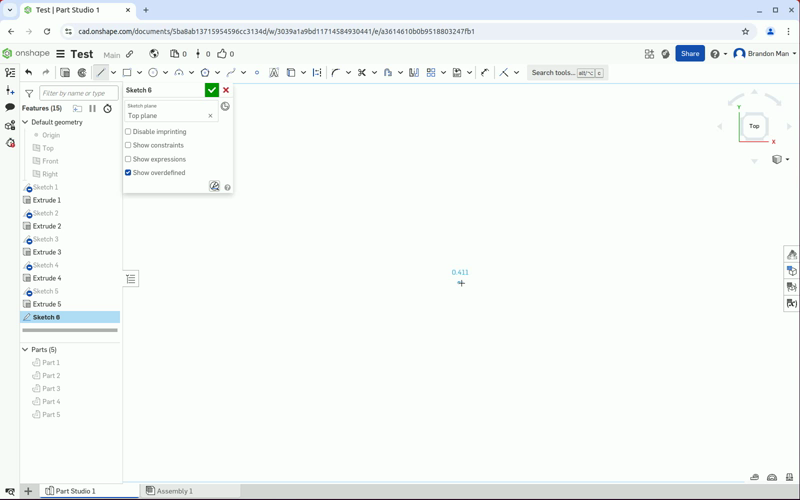
scroll(6)
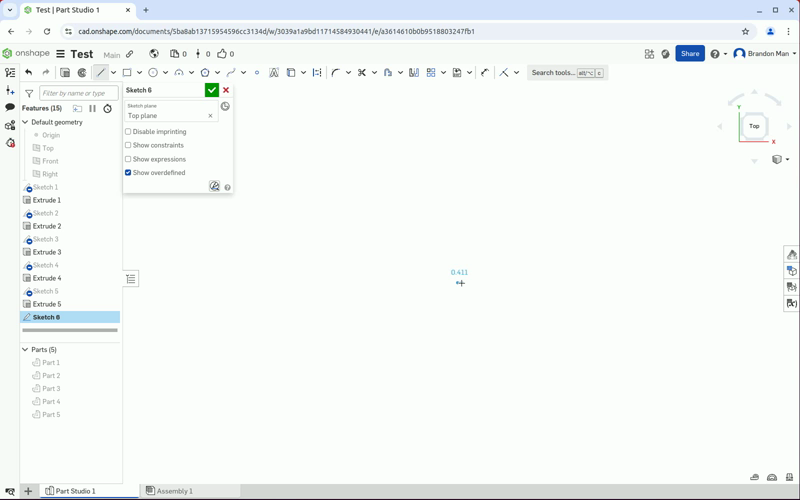
scroll(6)
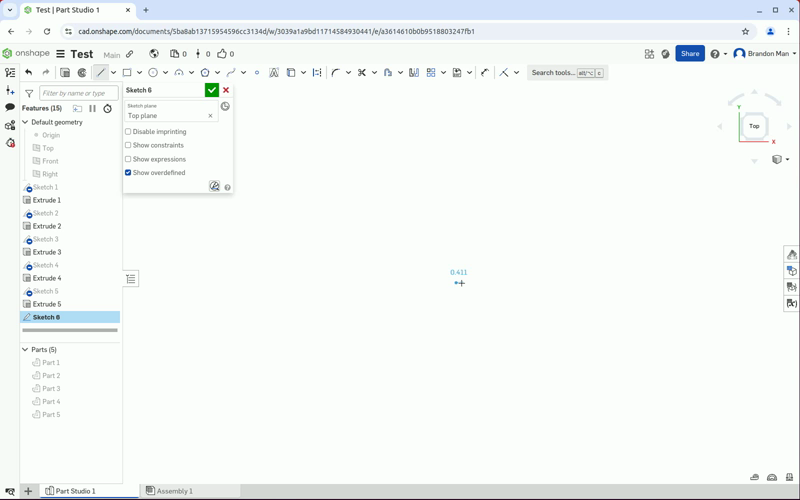
scroll(6)
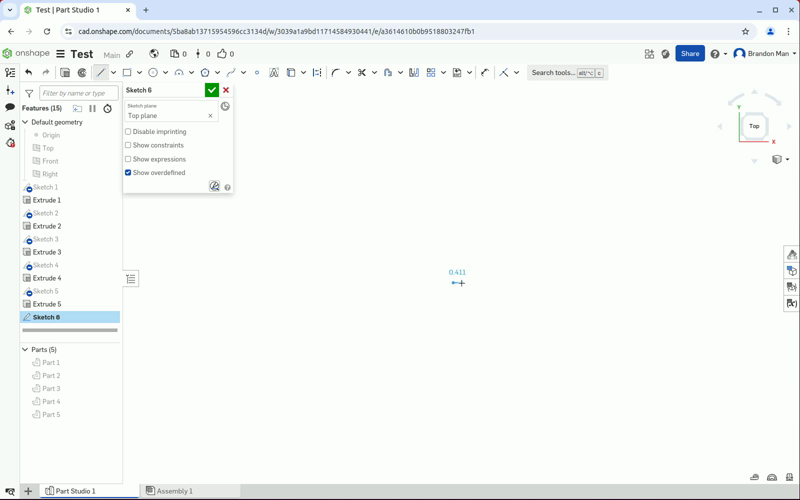
scroll(6)
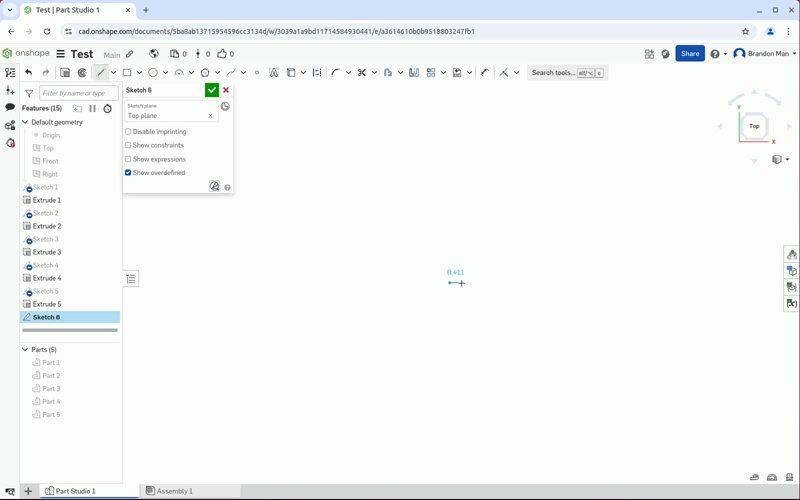
scroll(6)
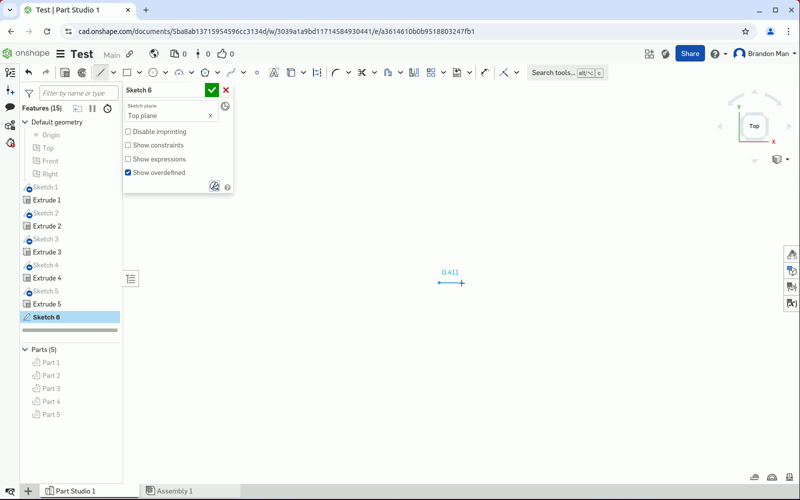
click(461, 282)
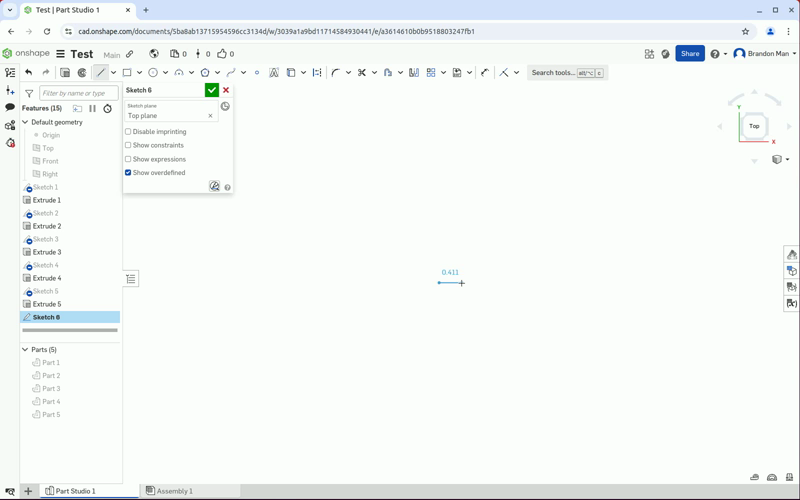
scroll(-6)
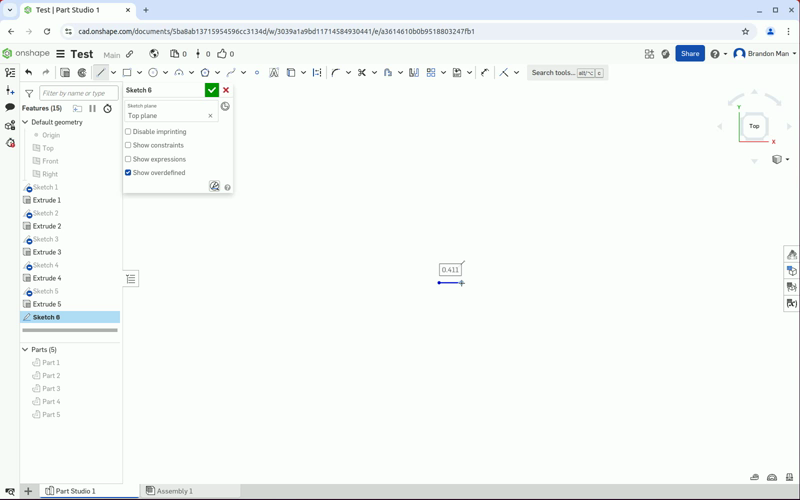
scroll(-6)
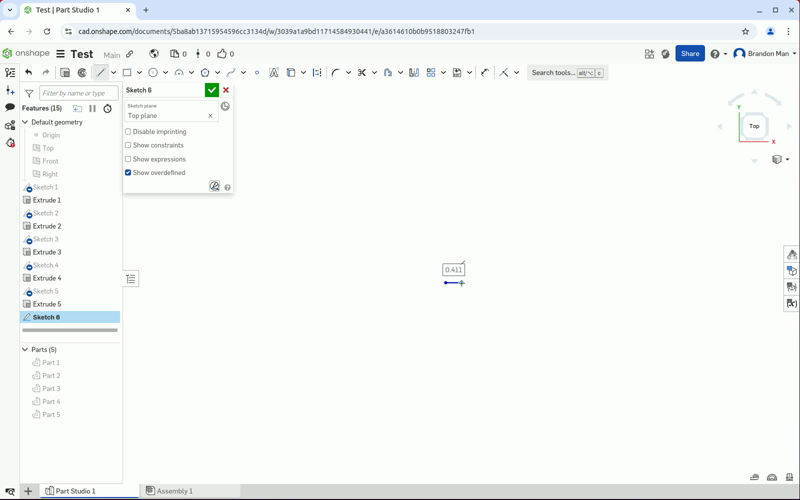
scroll(-6)
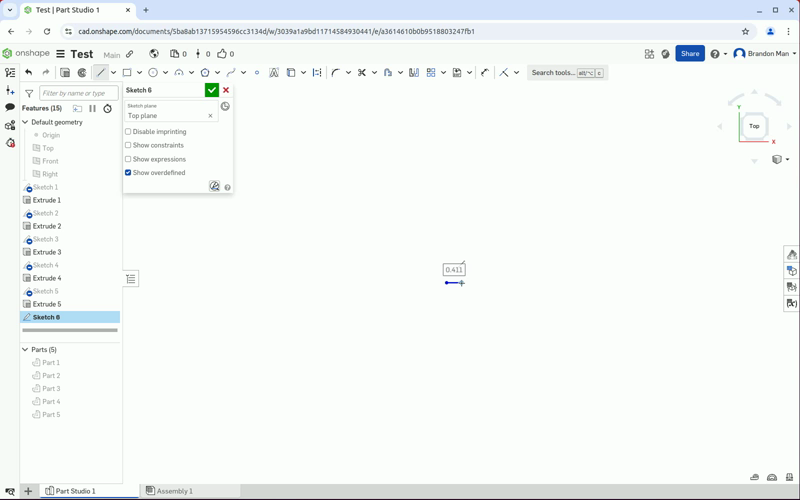
scroll(-6)
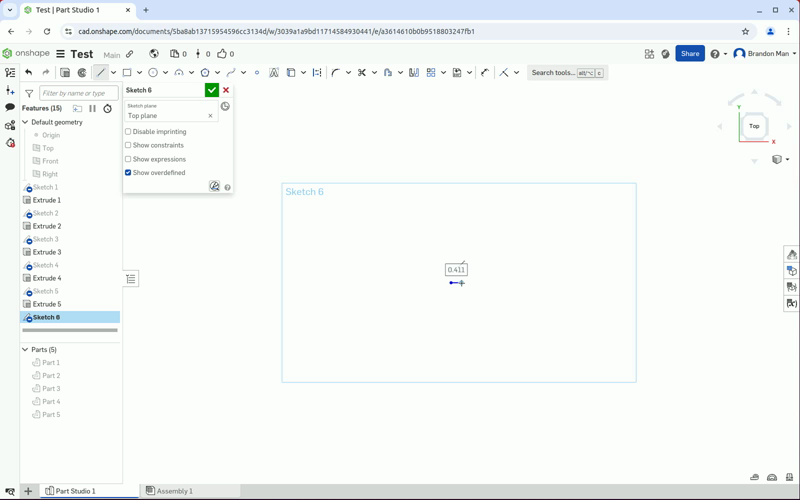
scroll(-6)
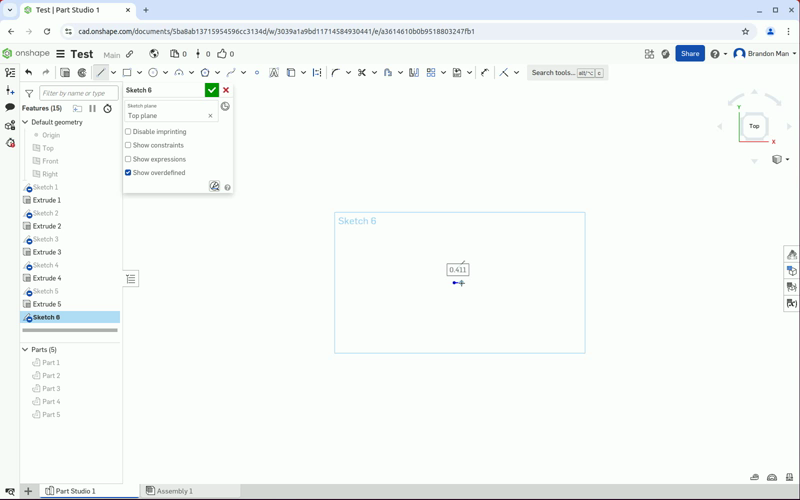
scroll(-6)
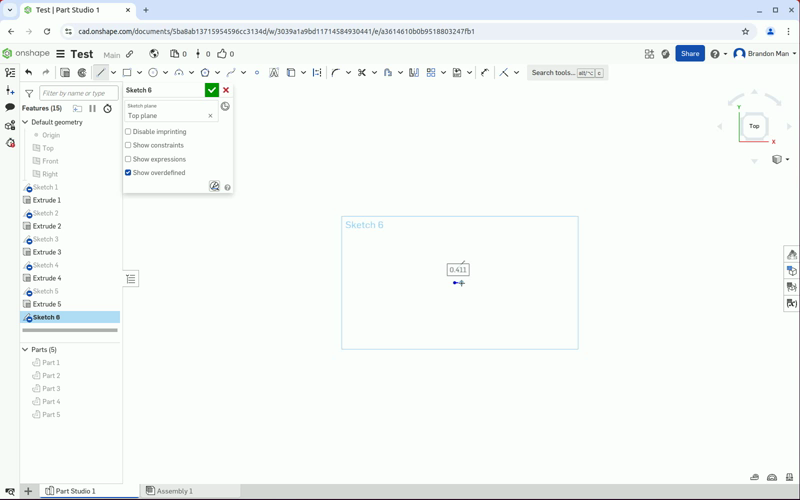
scroll(-6)
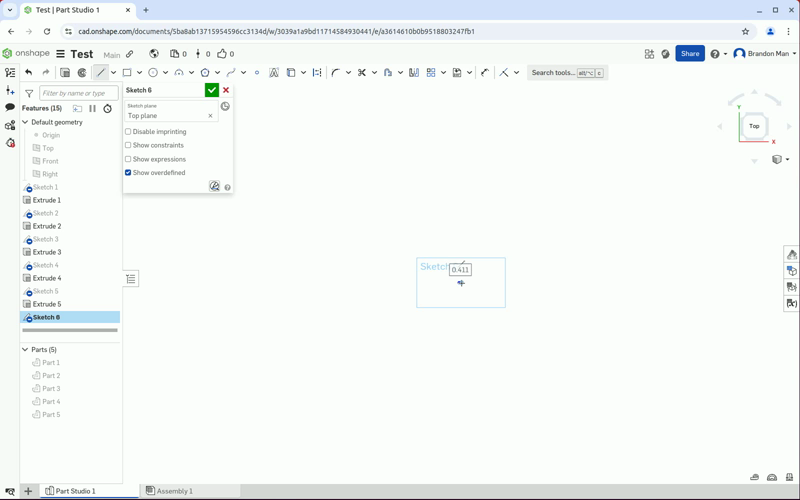
key_up(shift)
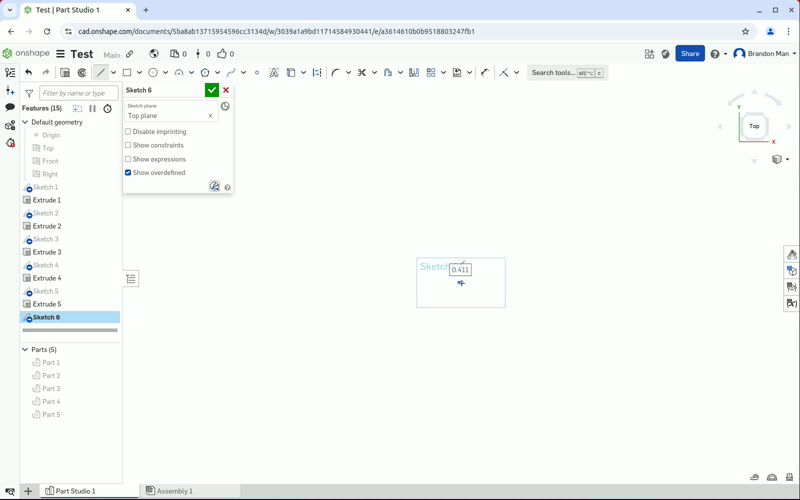
key_down(shift)
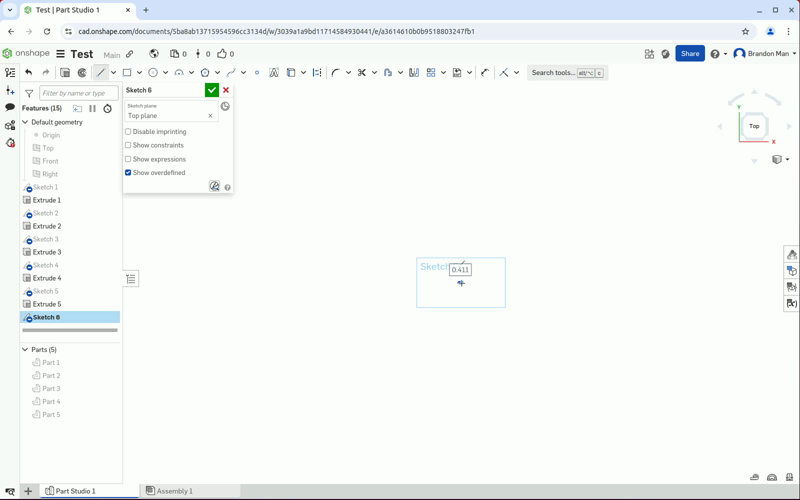
mouse_move(492, 282)
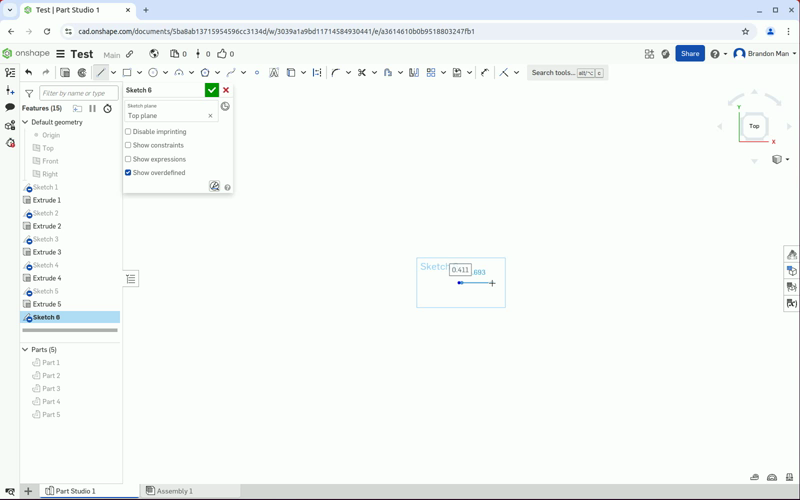
mouse_move(461, 280)
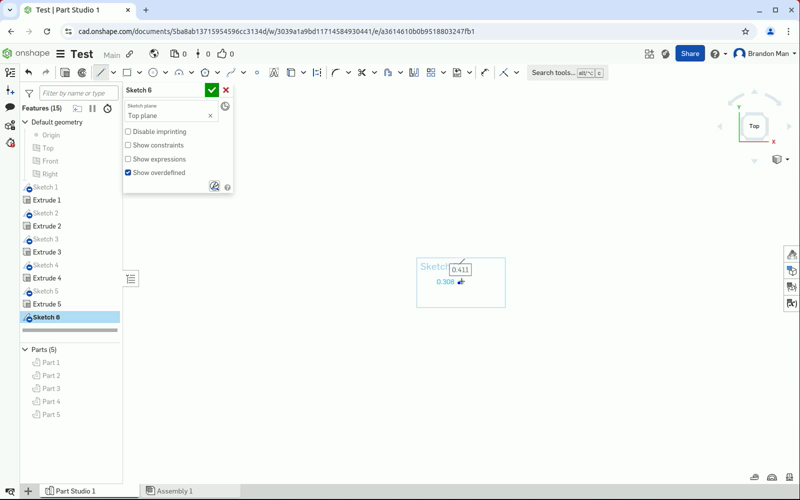
scroll(6)
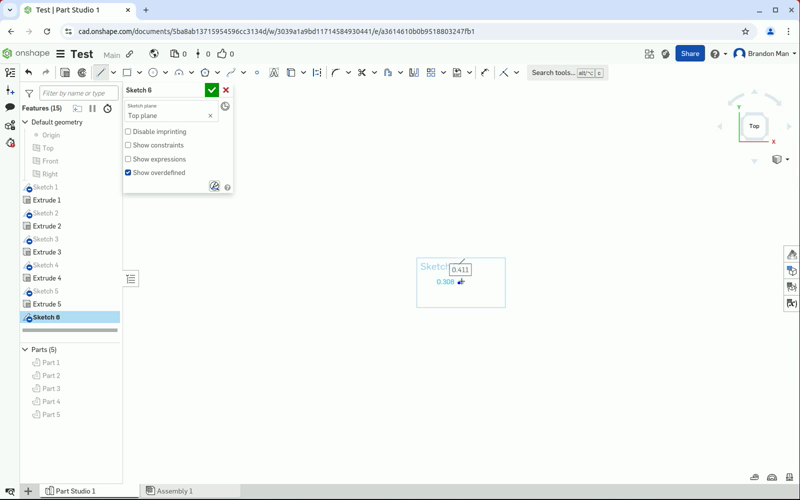
scroll(6)
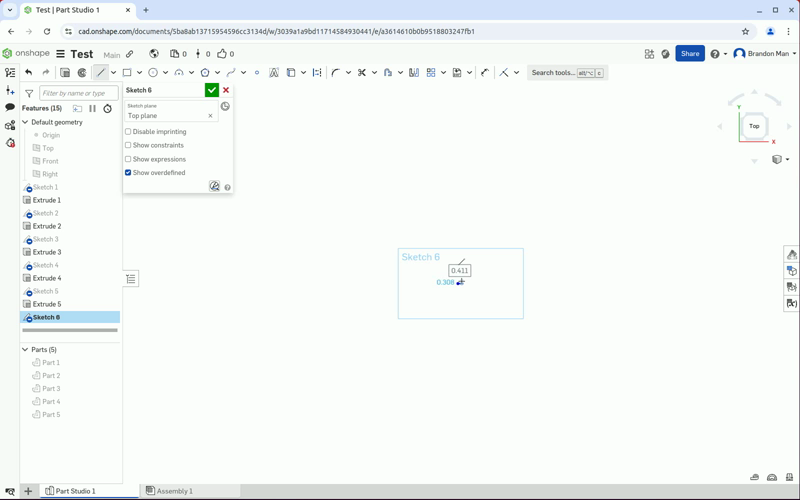
scroll(6)
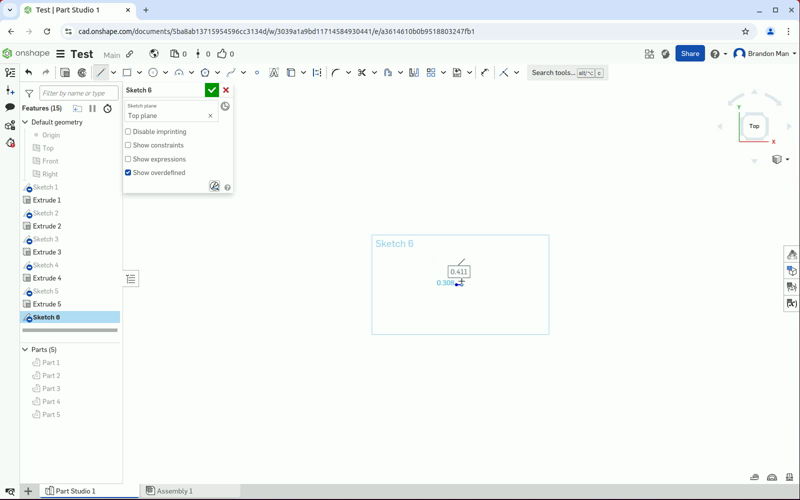
scroll(6)
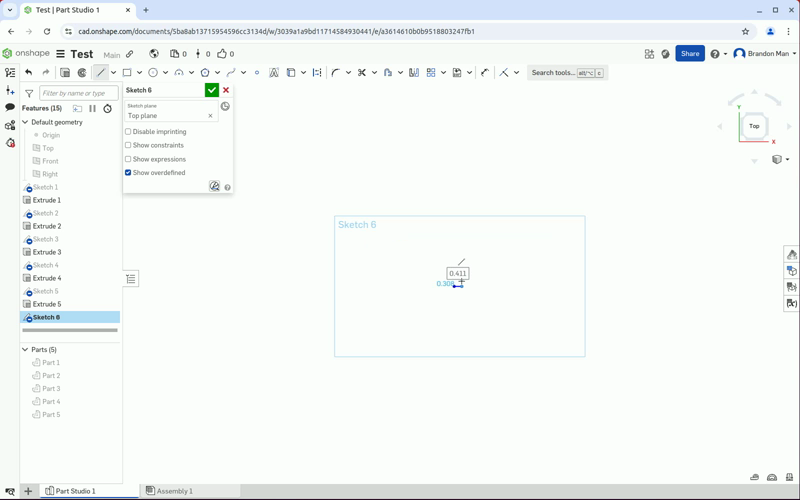
scroll(6)
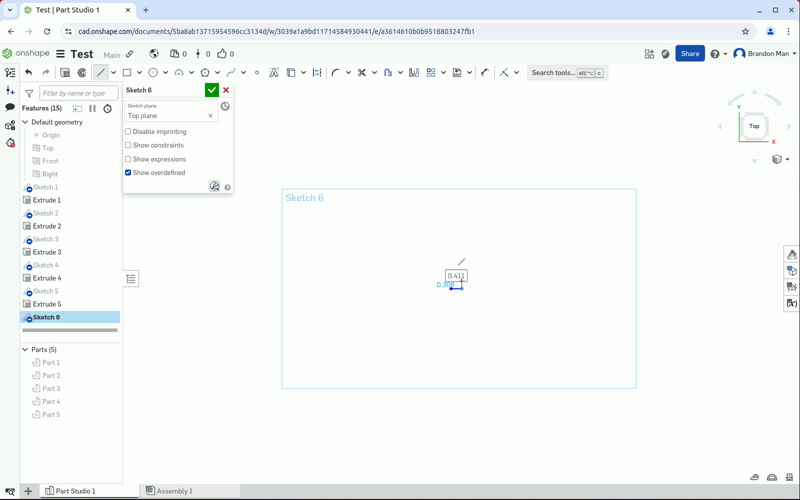
scroll(6)
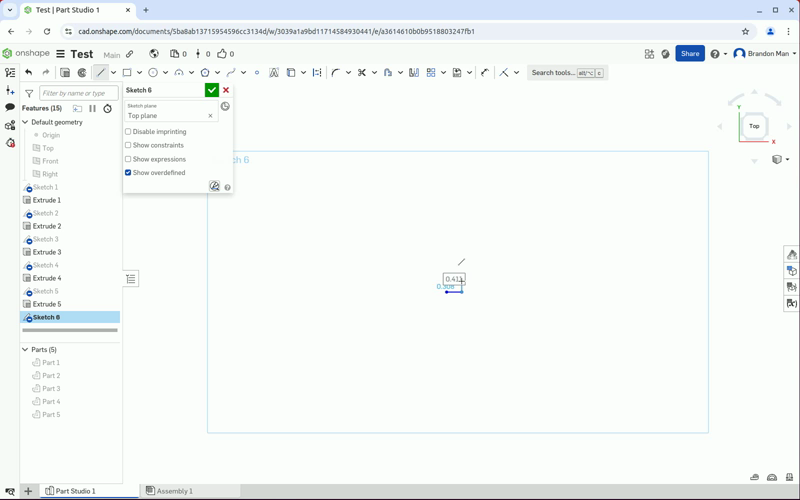
scroll(6)
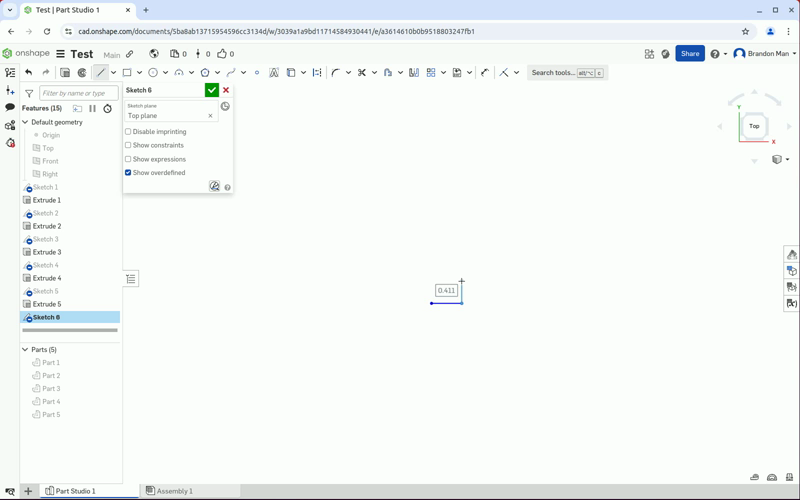
click(461, 280)
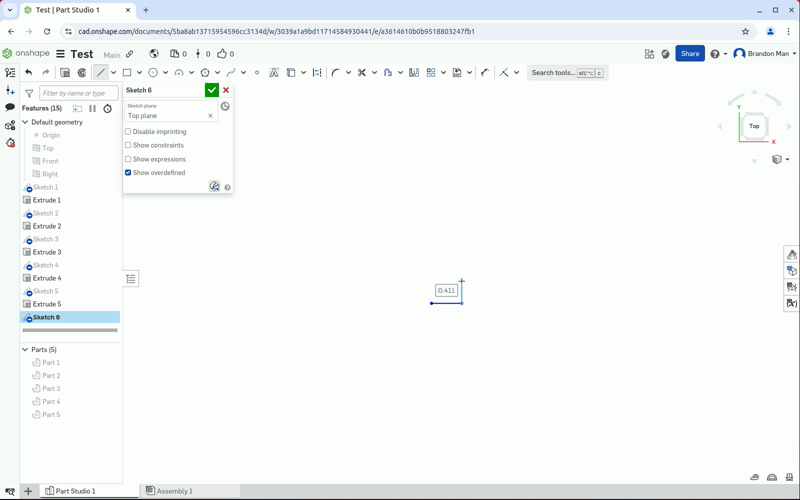
scroll(-6)
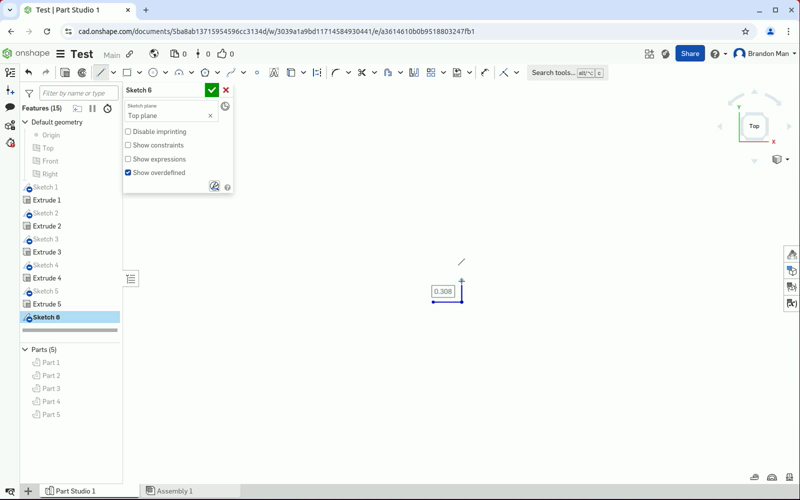
scroll(-6)
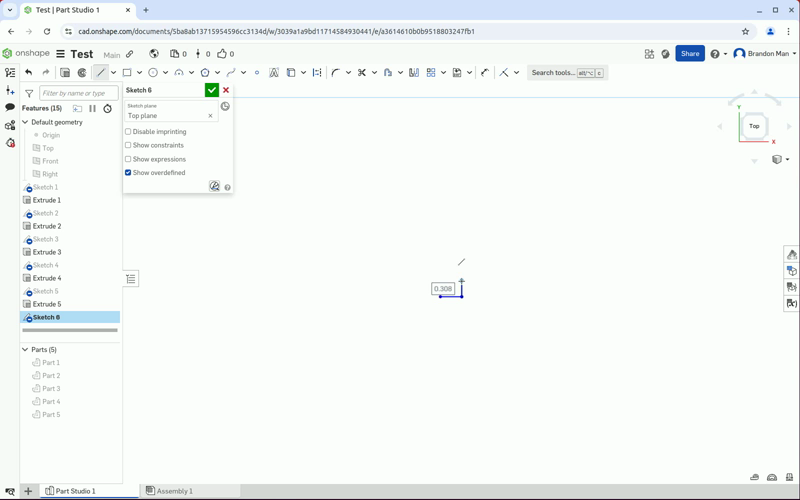
scroll(-6)
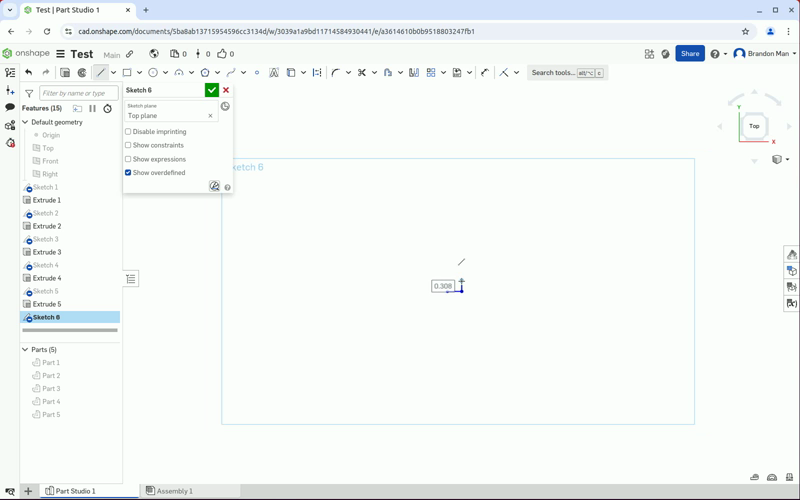
scroll(-6)
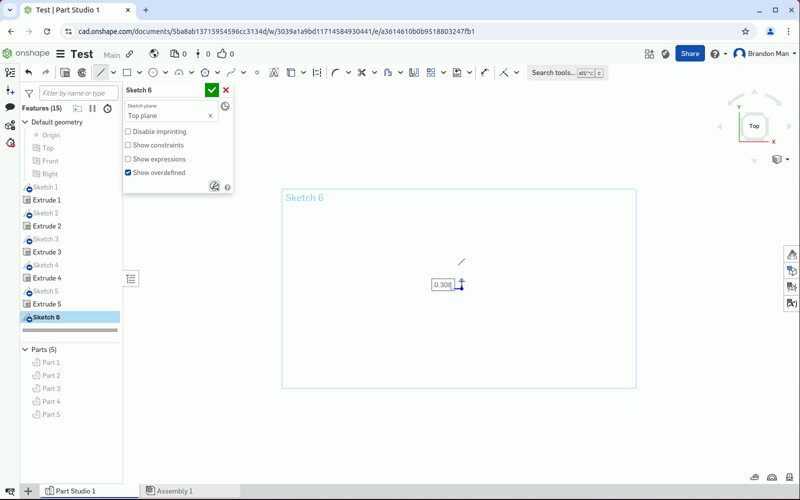
scroll(-6)
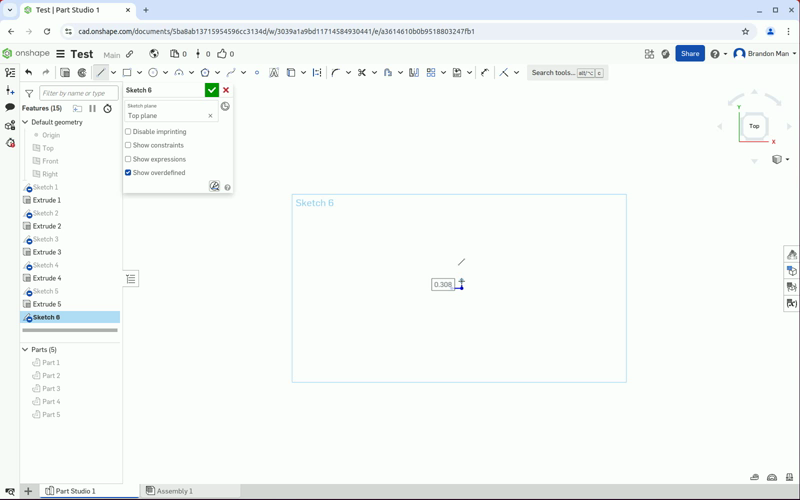
scroll(-6)
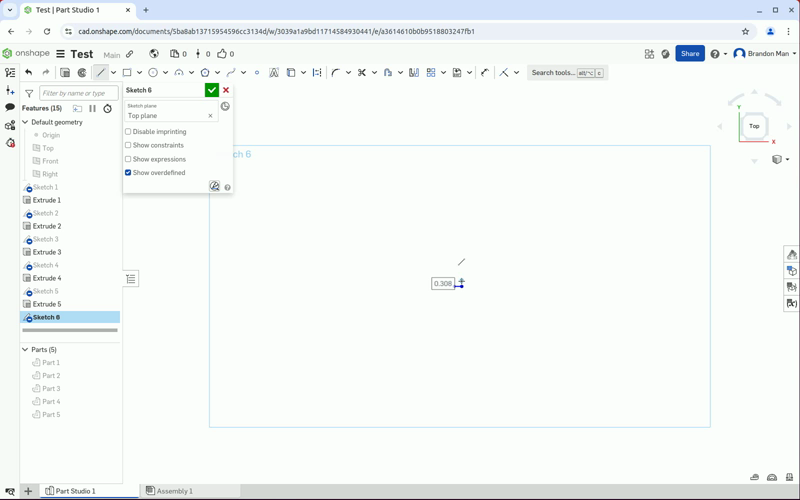
scroll(-6)
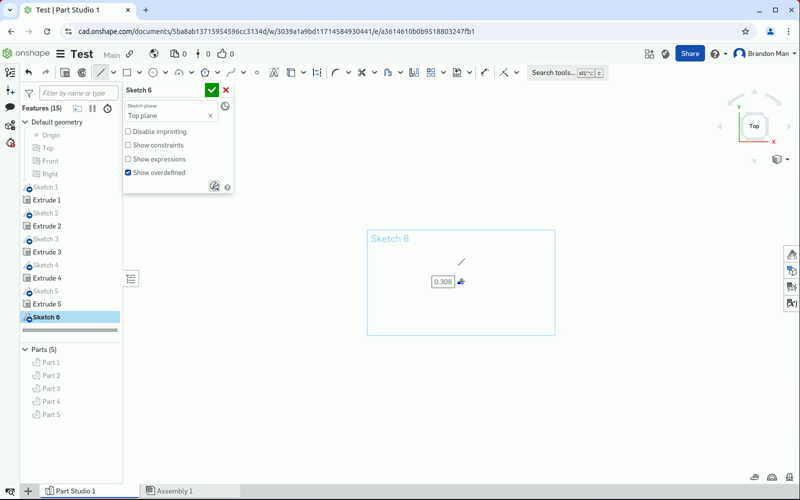
key_up(shift)
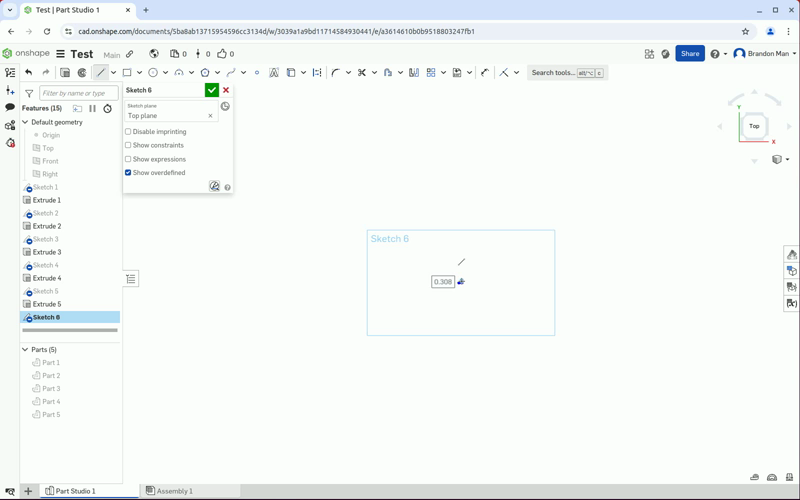
key_down(shift)
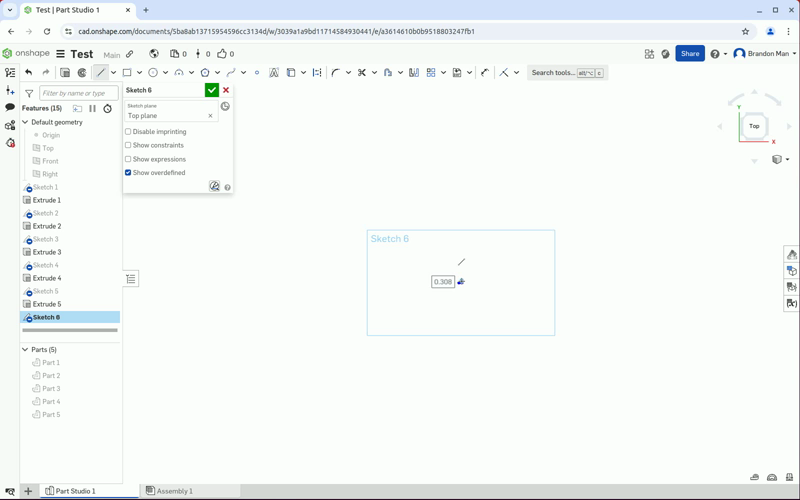
mouse_move(492, 280)
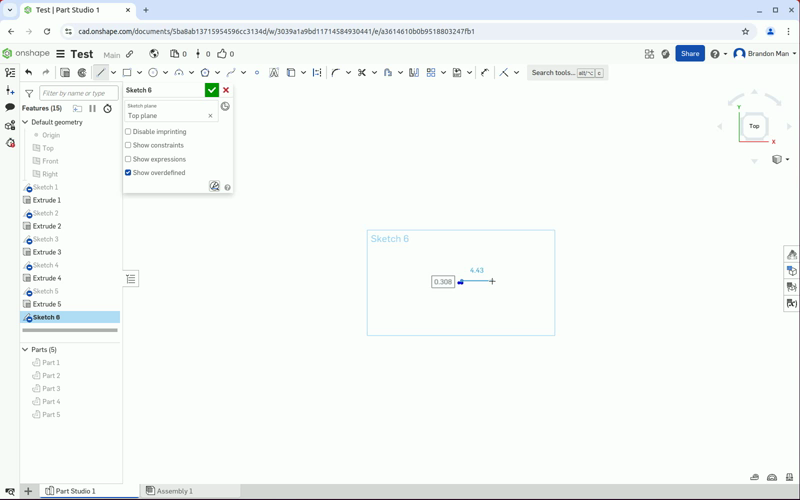
mouse_move(459, 280)
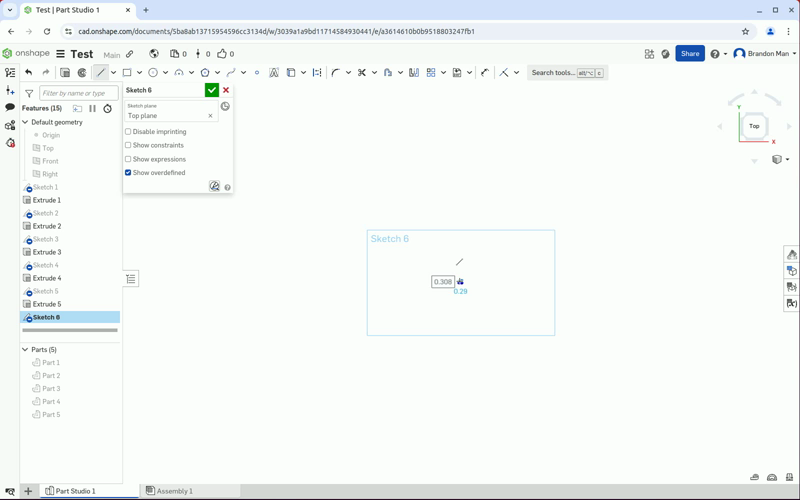
scroll(6)
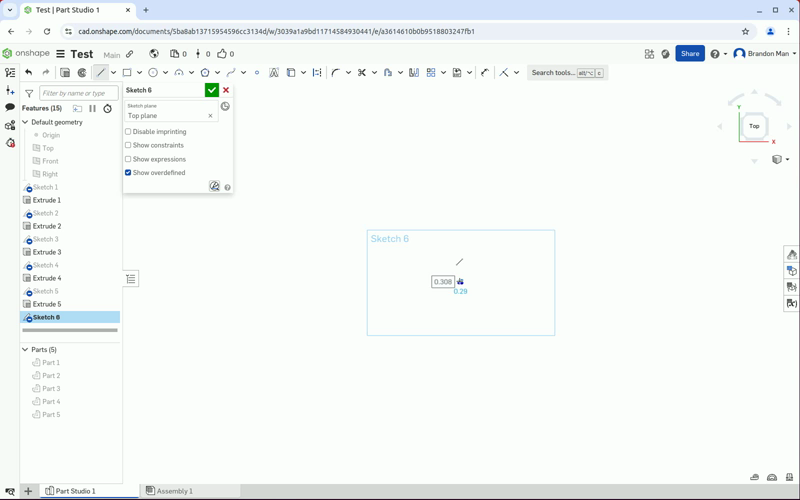
scroll(6)
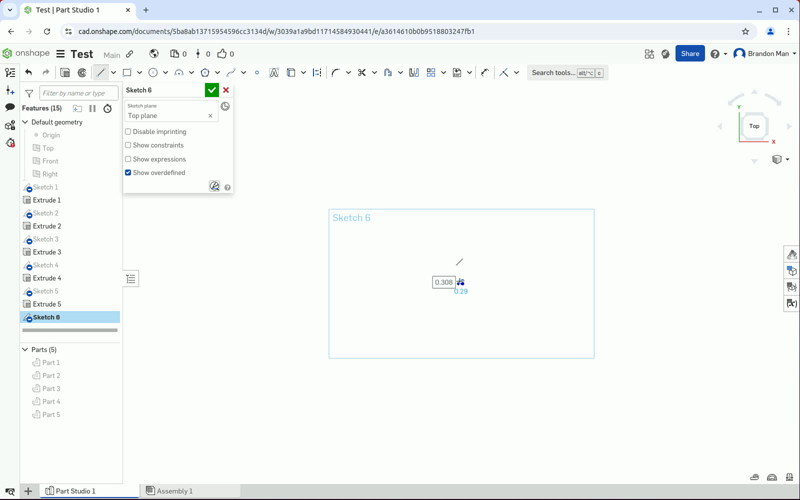
scroll(6)
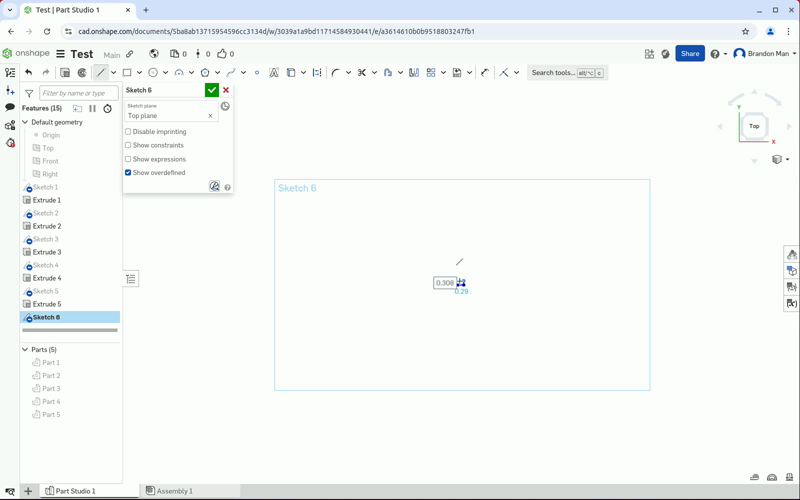
scroll(6)
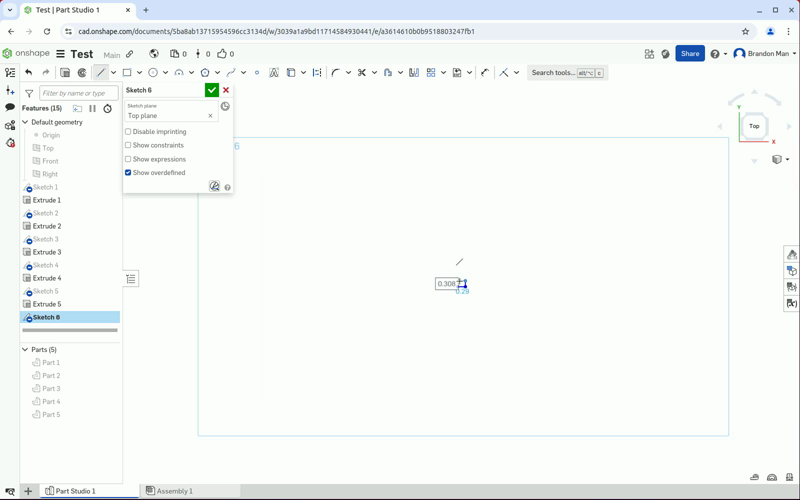
scroll(6)
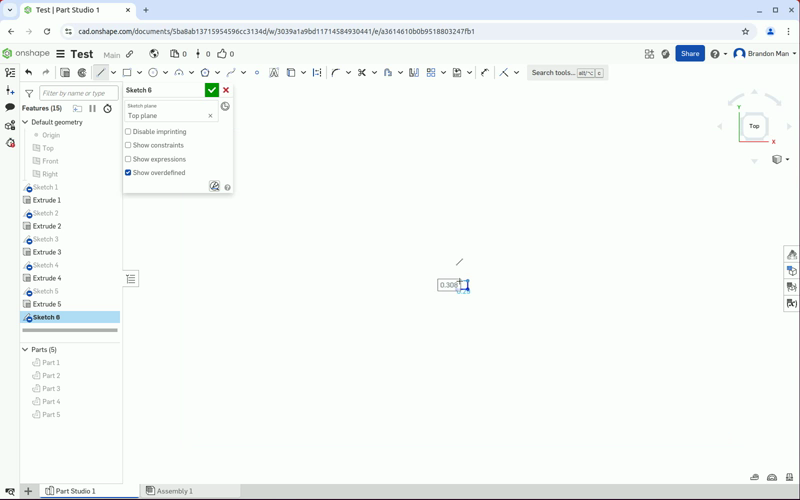
scroll(6)
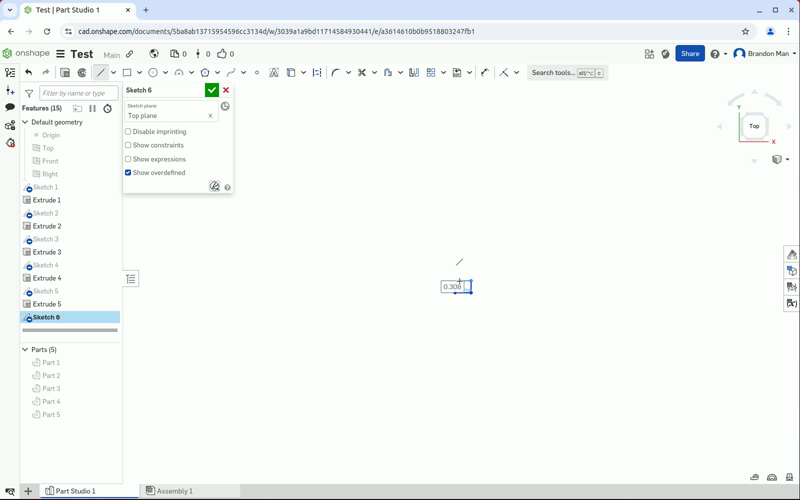
scroll(6)
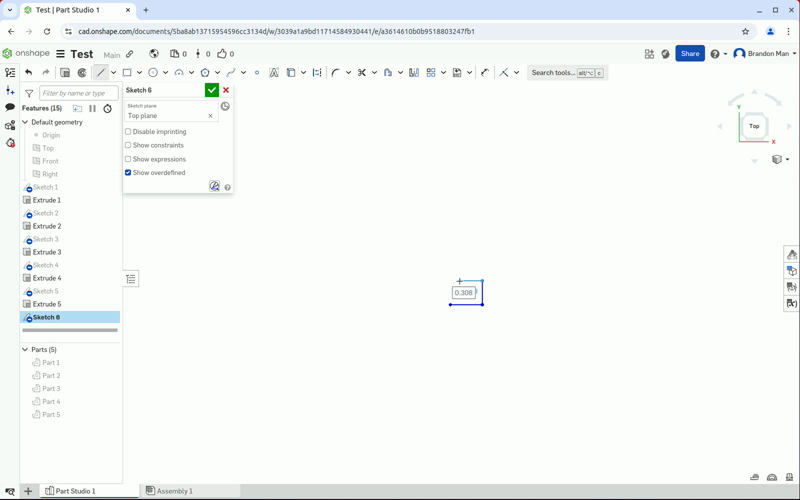
click(459, 280)
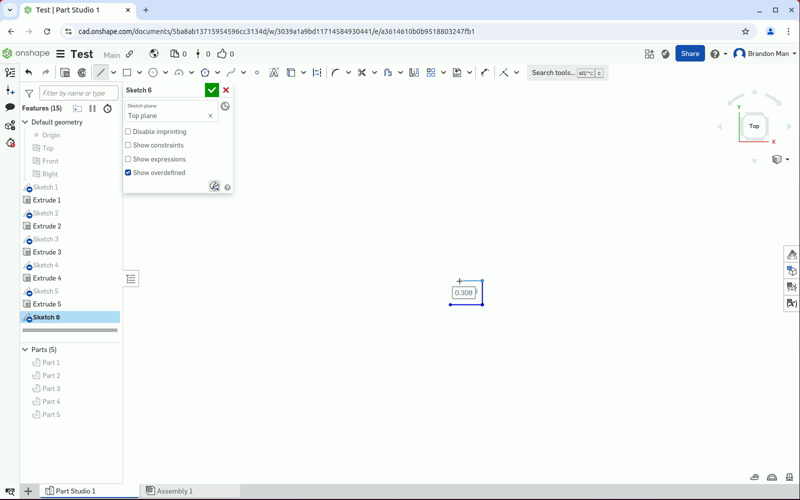
scroll(-6)
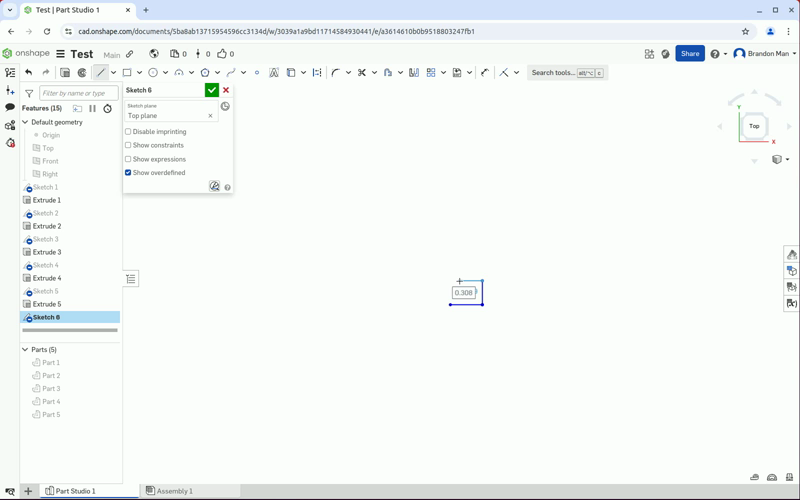
scroll(-6)
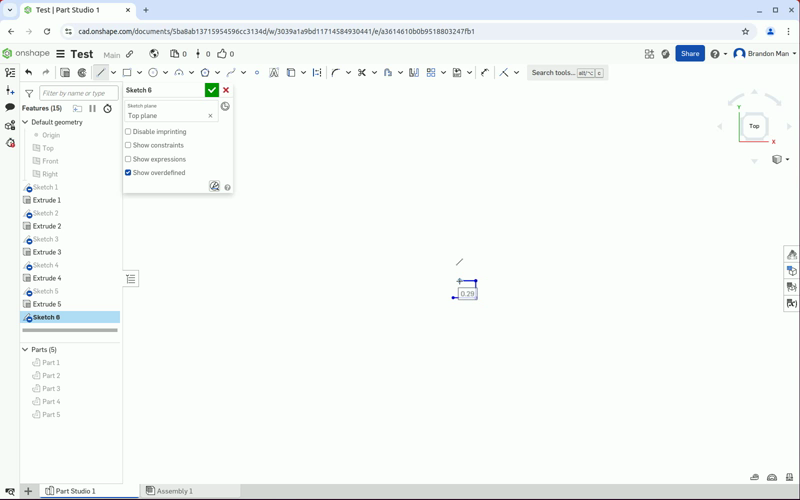
scroll(-6)
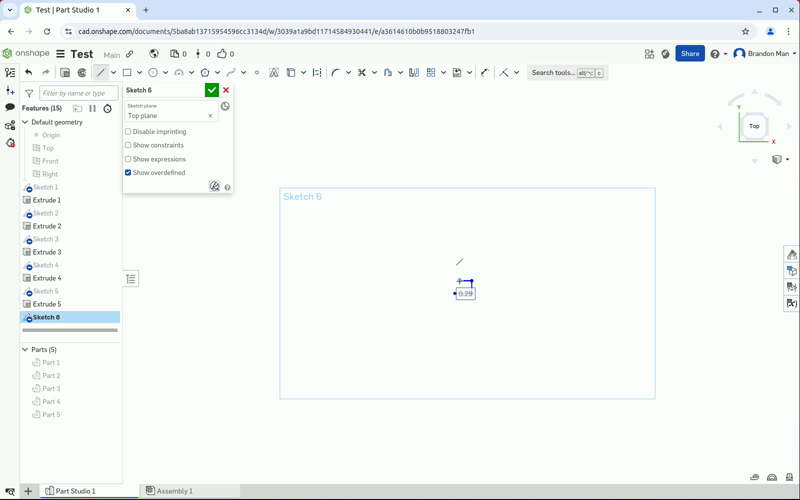
scroll(-6)
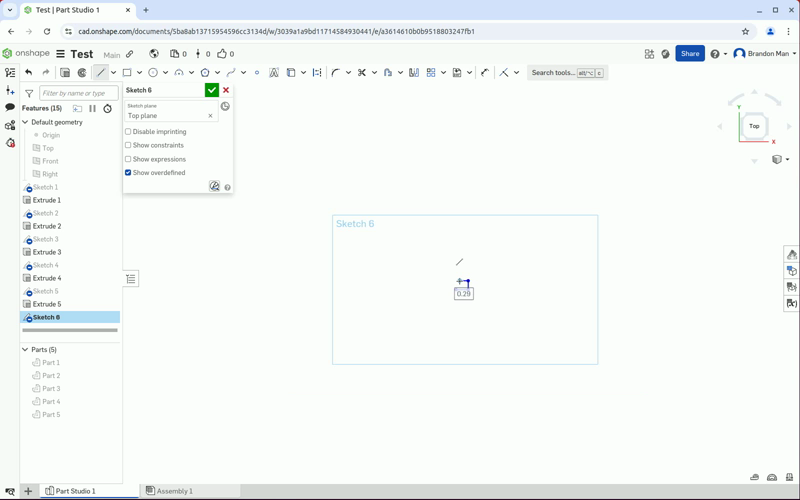
scroll(-6)
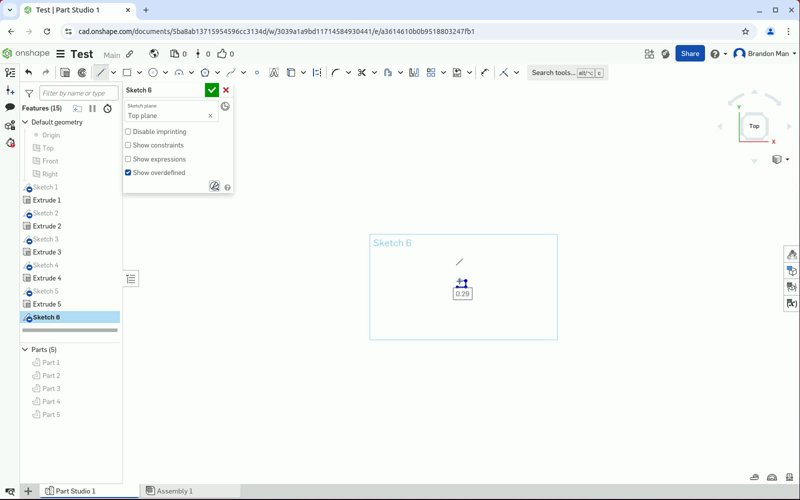
scroll(-6)
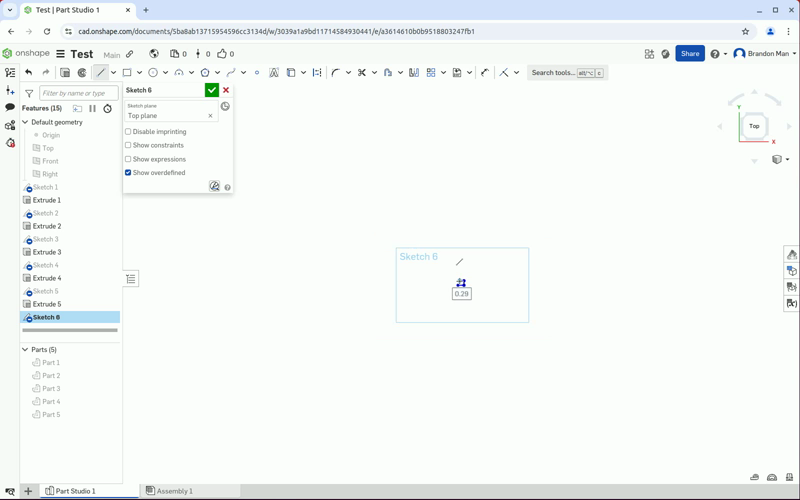
scroll(-6)
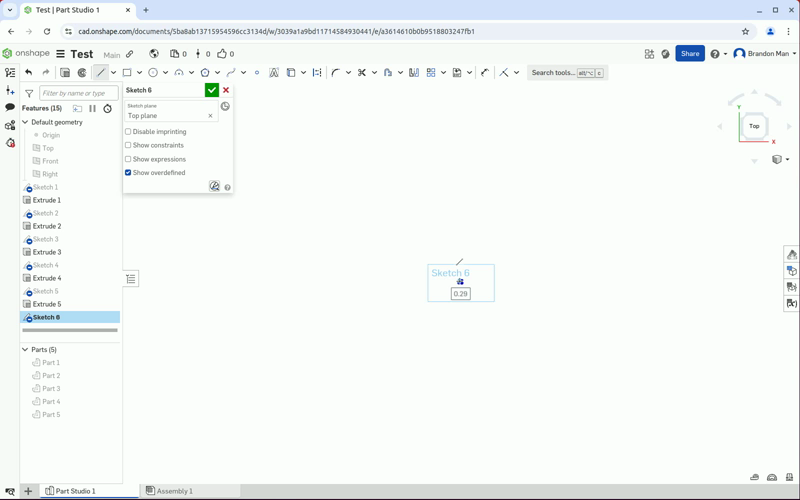
key_up(shift)
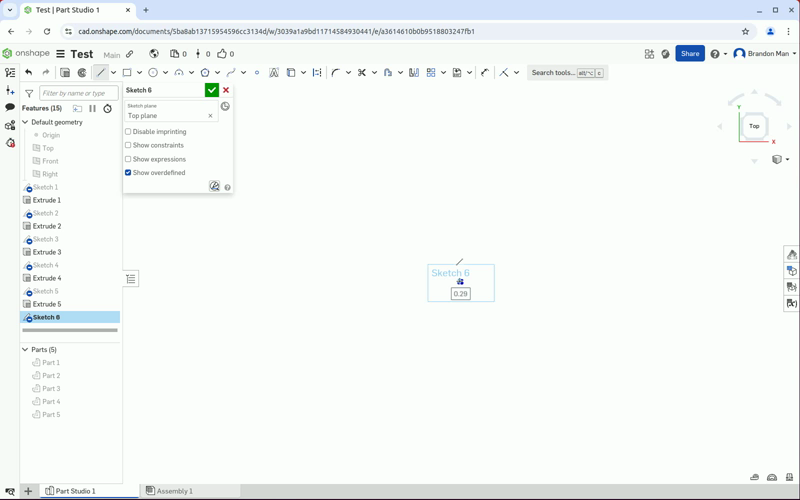
mouse_move(489, 280)
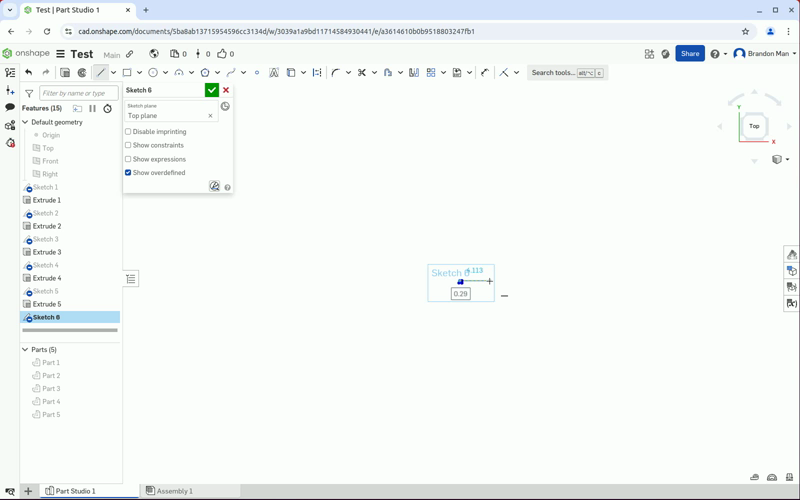
key_down(shift)
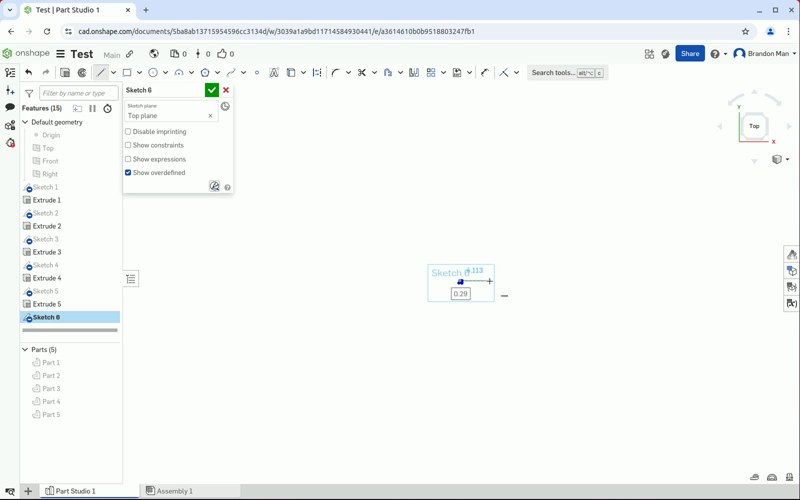
mouse_move(459, 282)
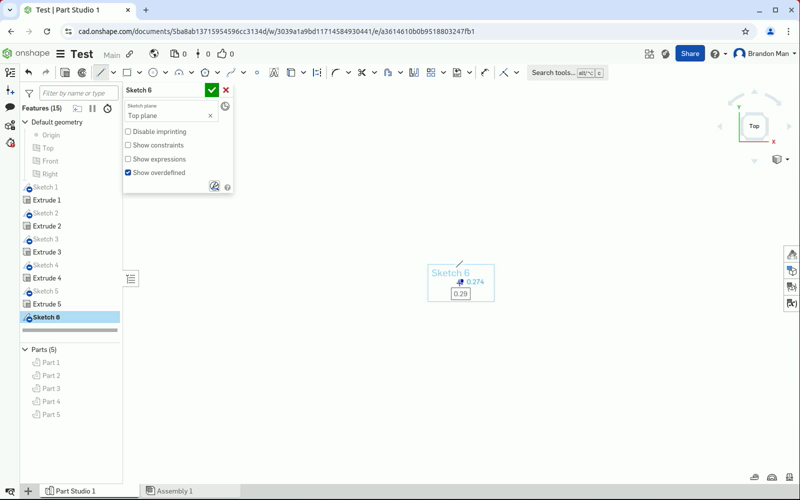
scroll(6)
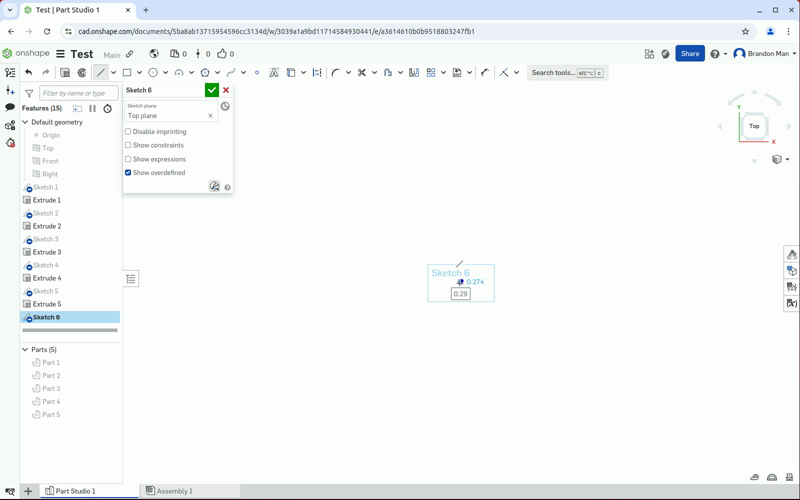
scroll(6)
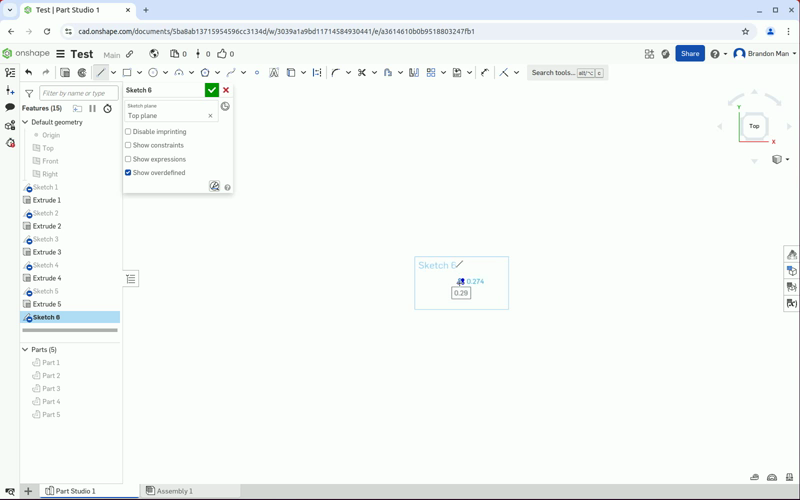
scroll(6)
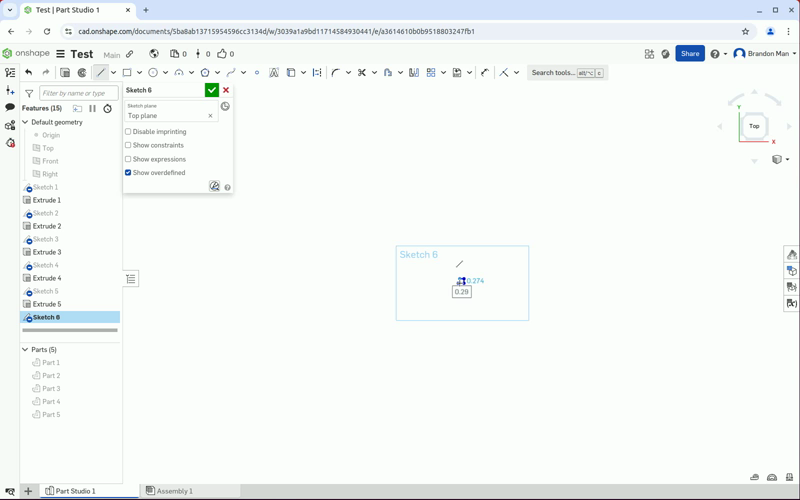
scroll(6)
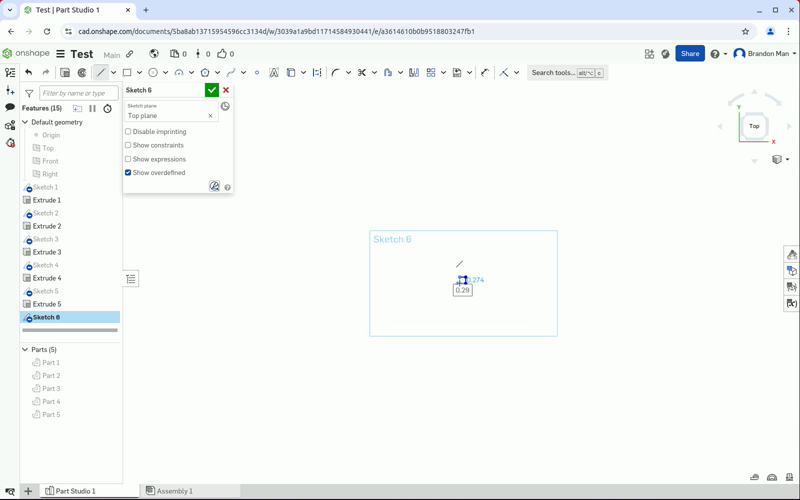
scroll(6)
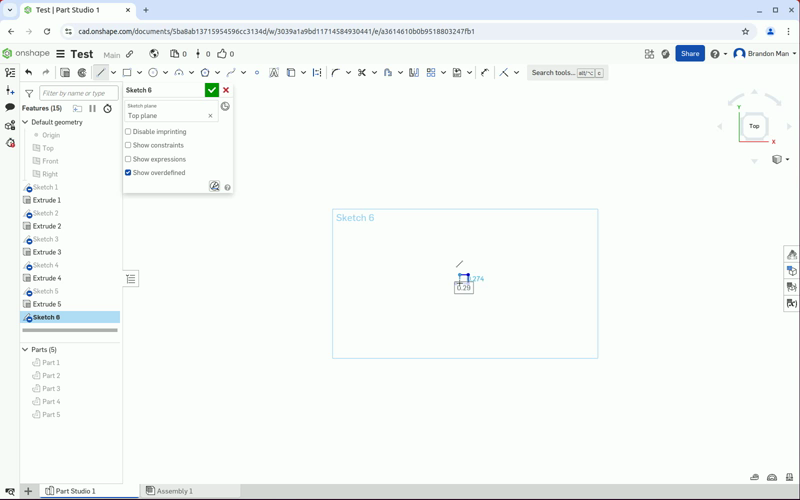
scroll(6)
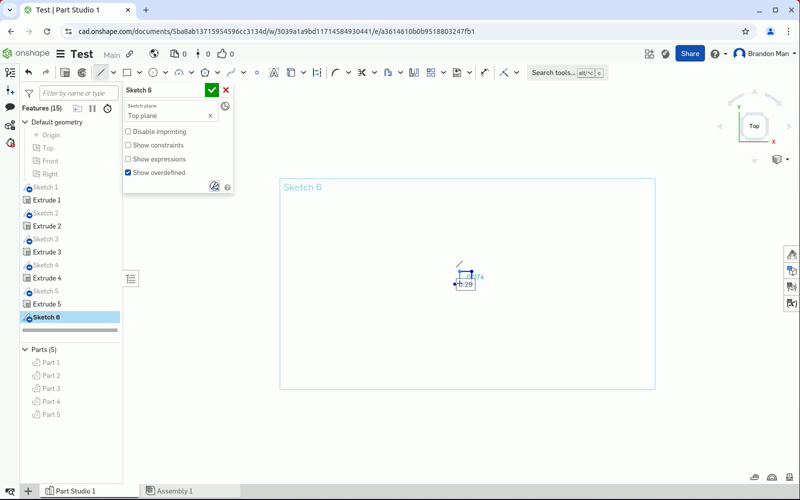
scroll(6)
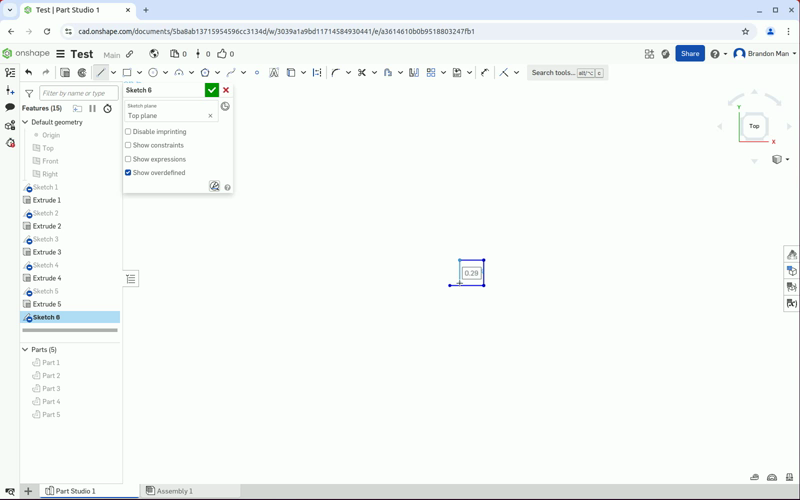
key_up(shift)
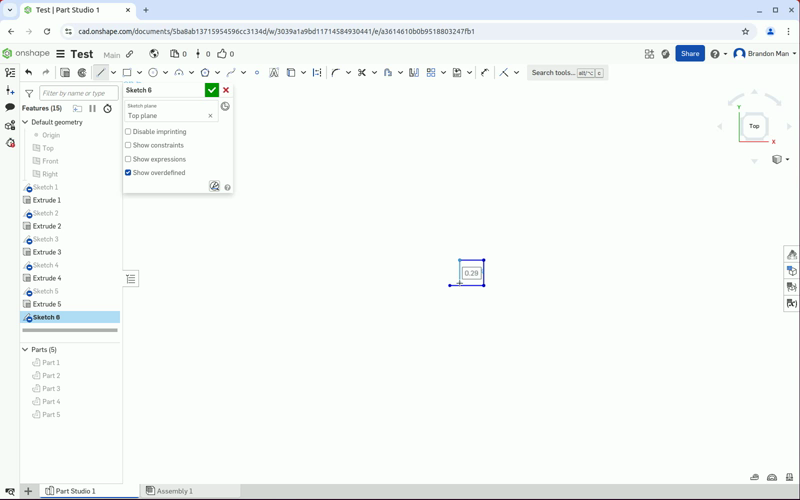
click(459, 282)
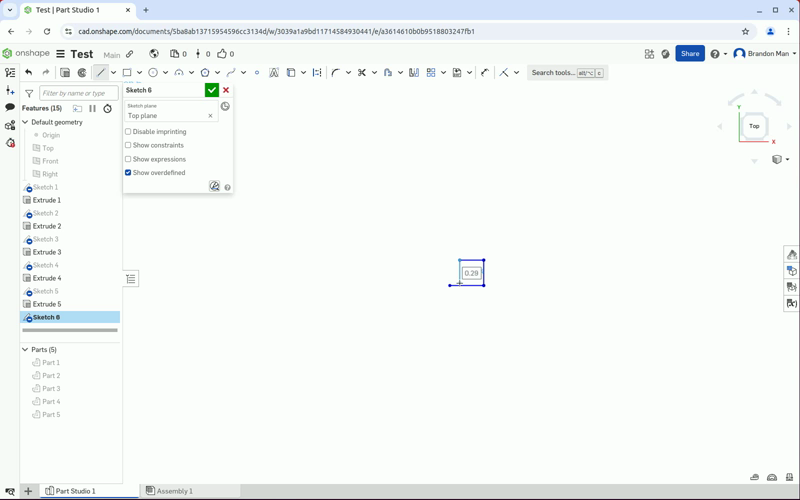
scroll(-6)
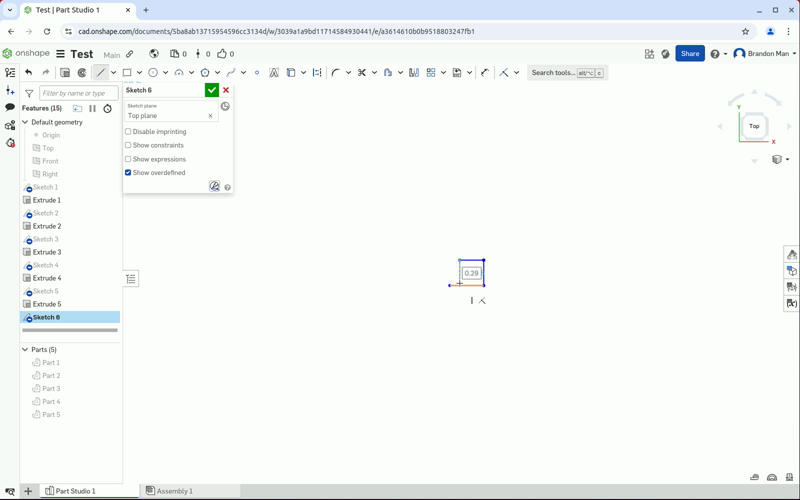
scroll(-6)
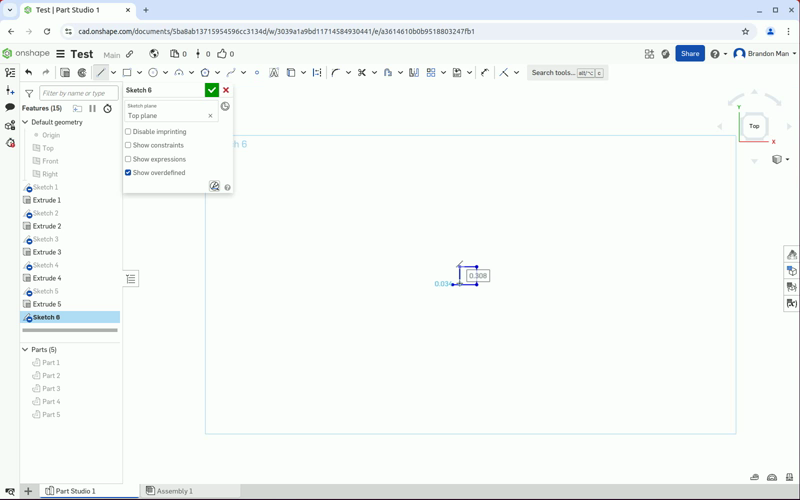
scroll(-6)
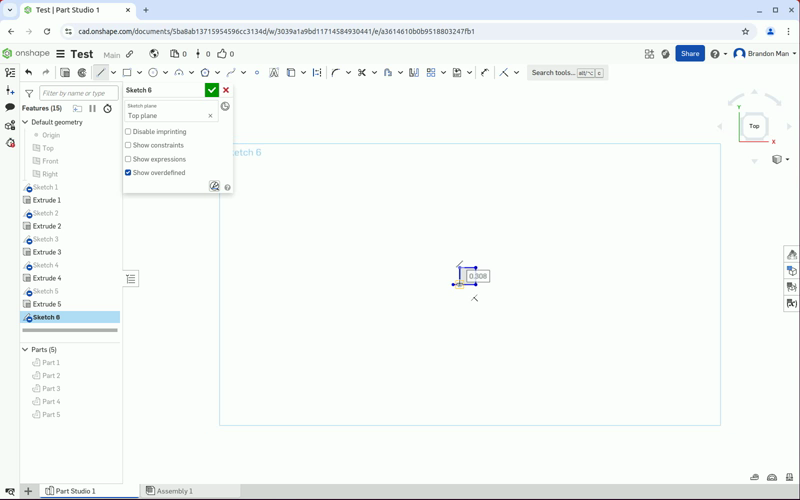
scroll(-6)
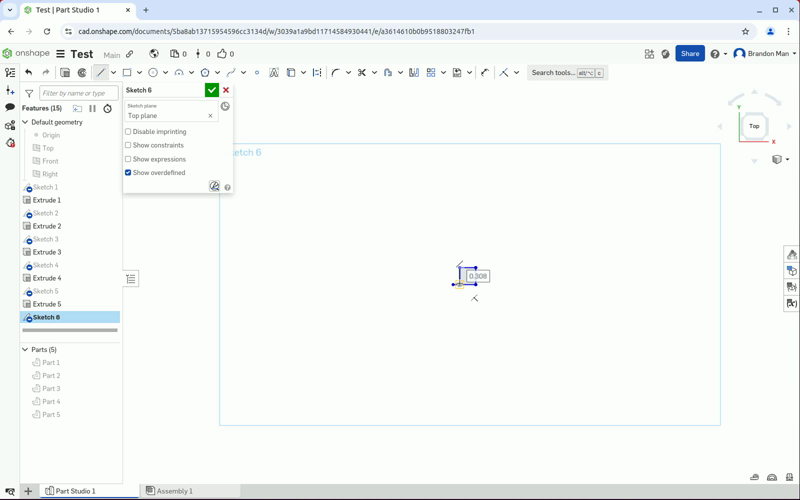
scroll(-6)
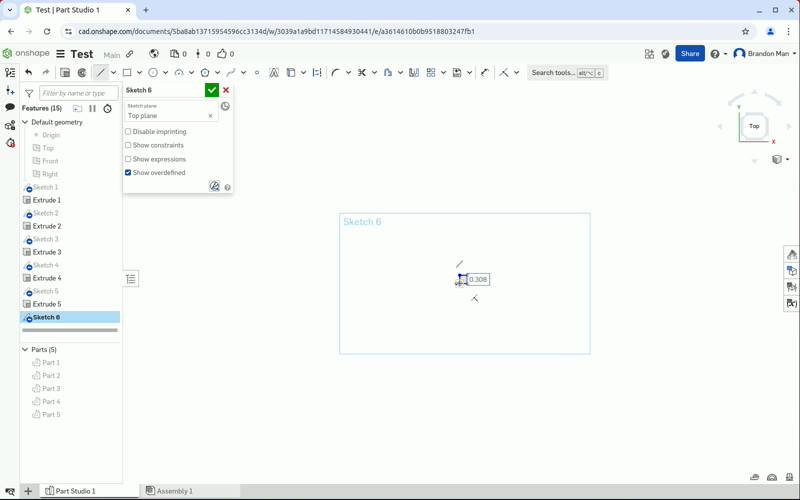
scroll(-6)
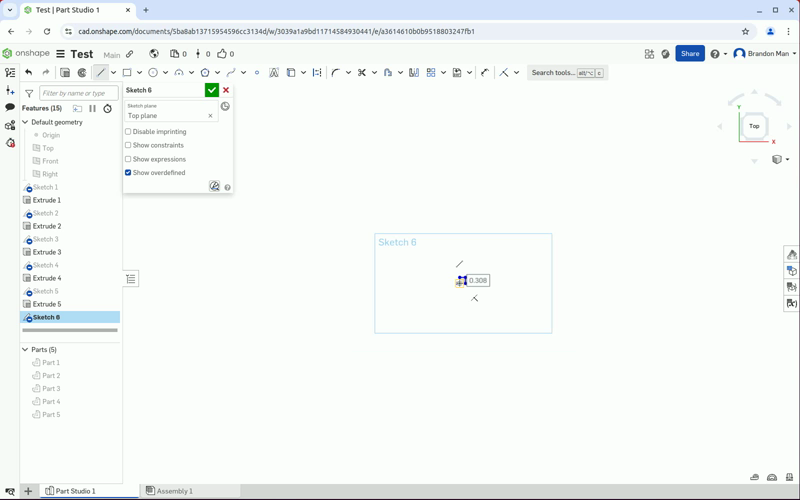
scroll(-6)
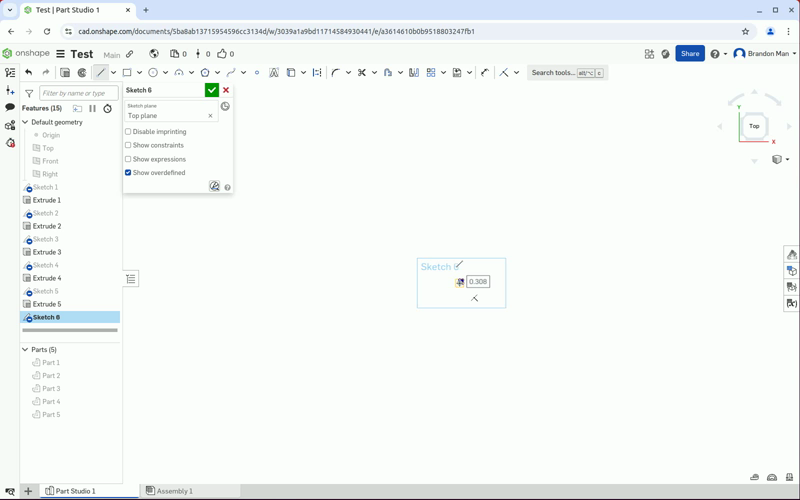
key(esc)
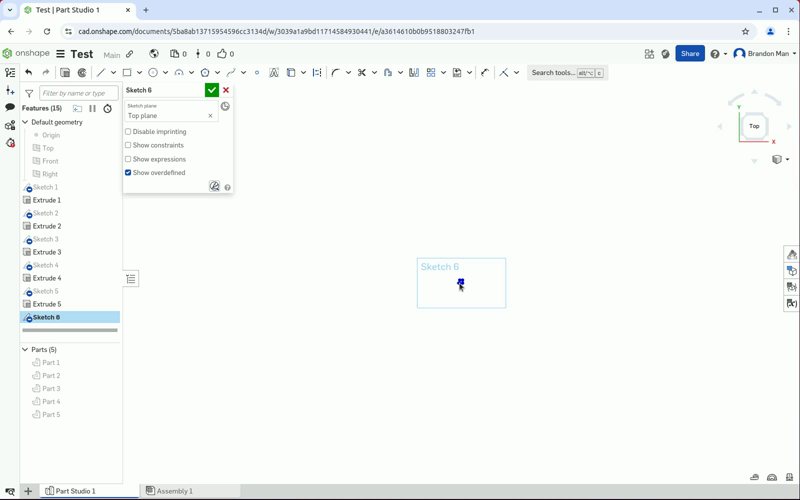
mouse_move(460, 281)
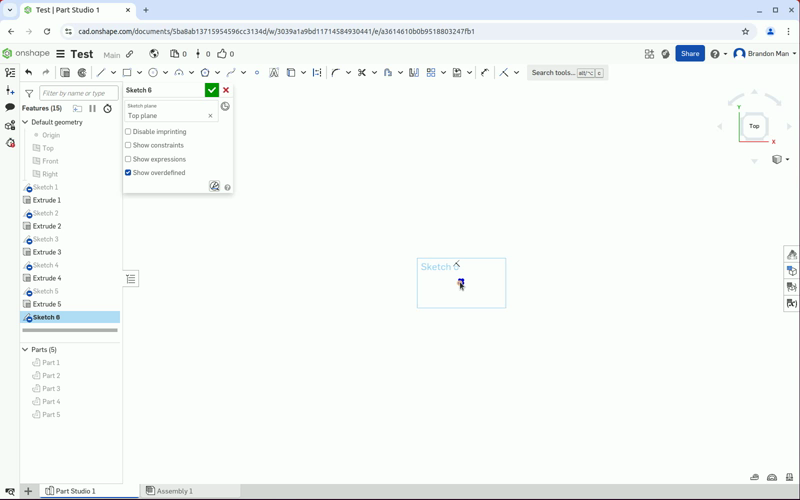
scroll(6)
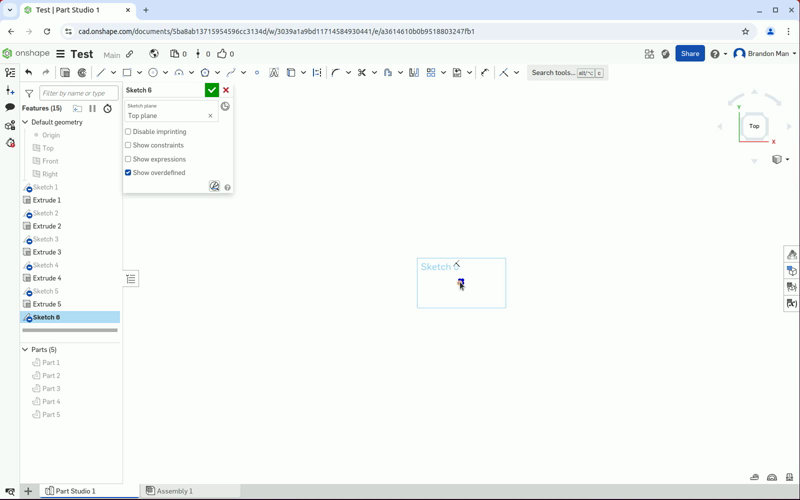
scroll(6)
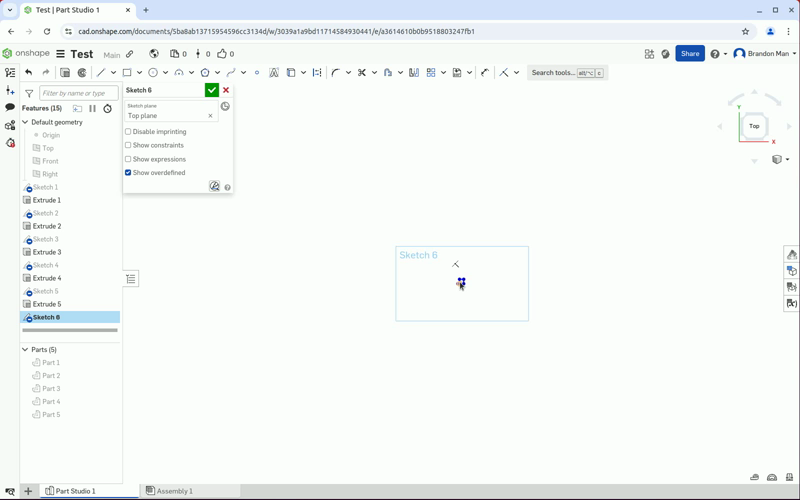
scroll(6)
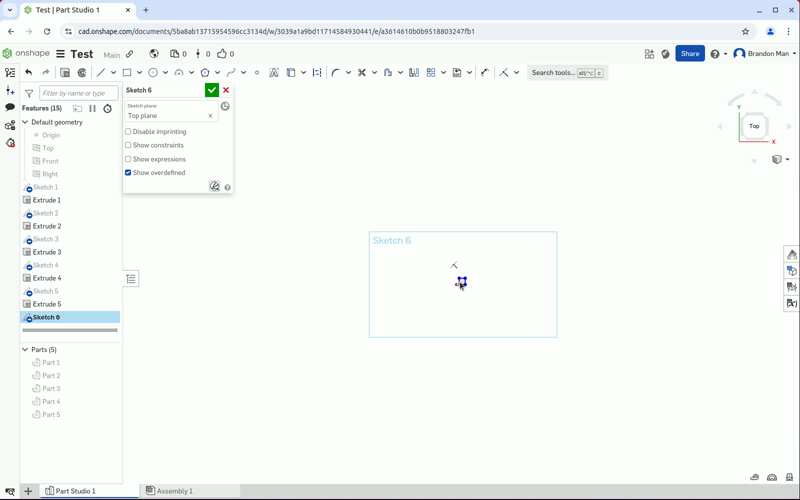
scroll(6)
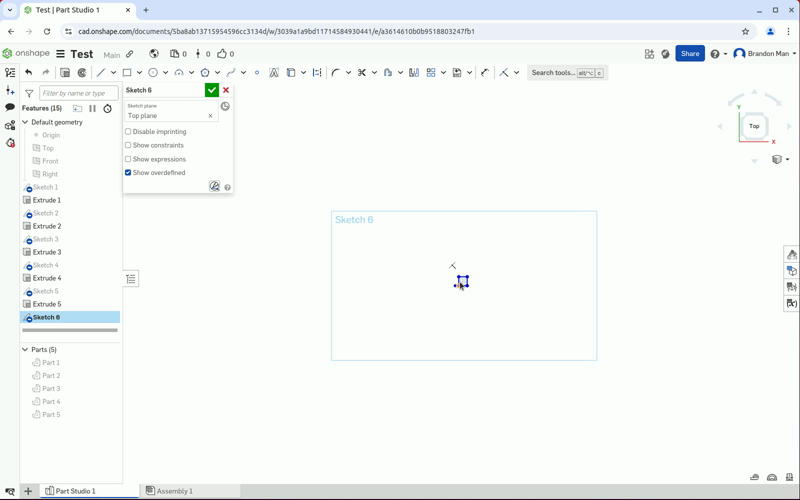
scroll(6)
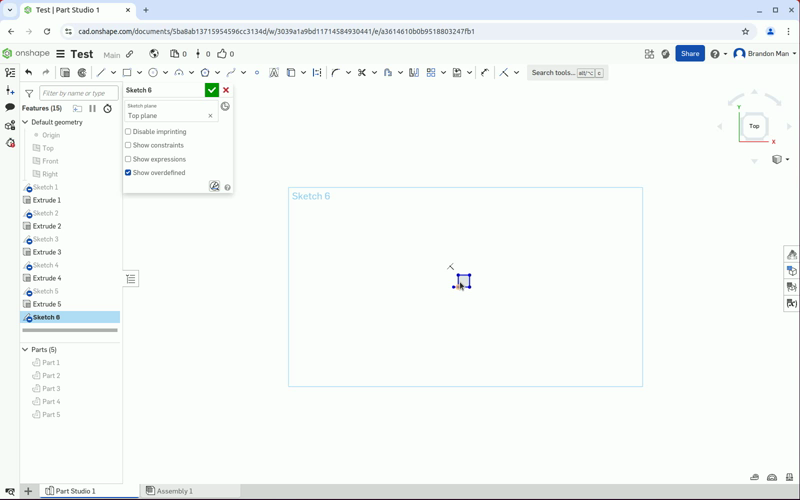
scroll(6)
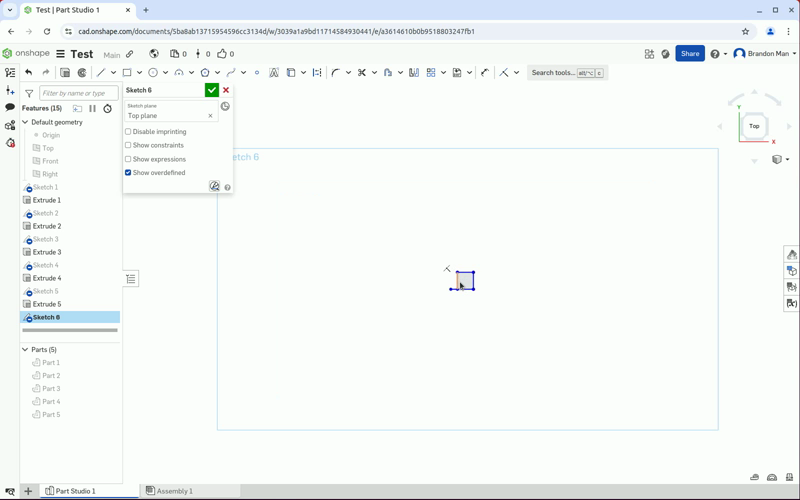
scroll(6)
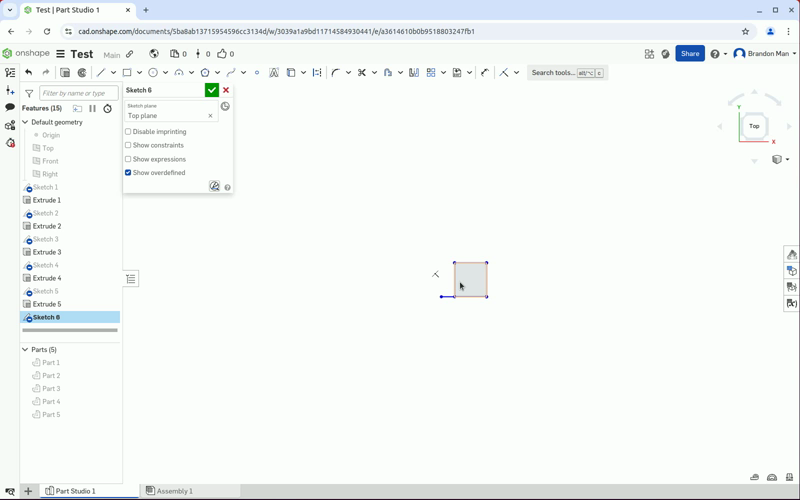
click(460, 281)
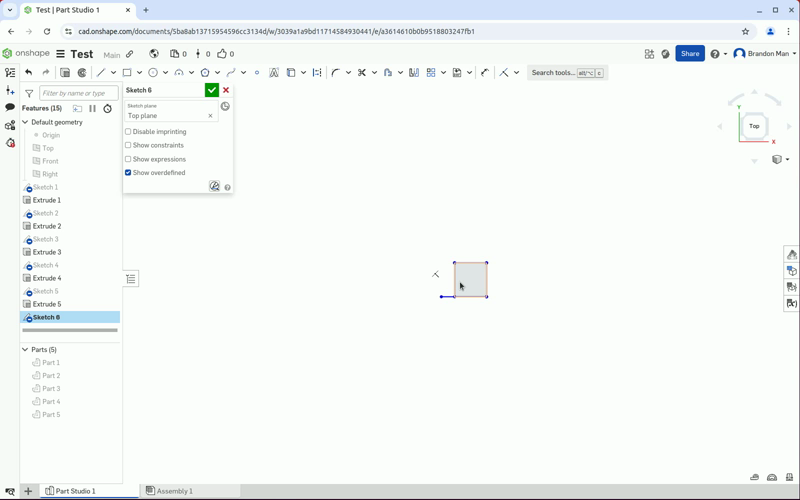
scroll(-6)
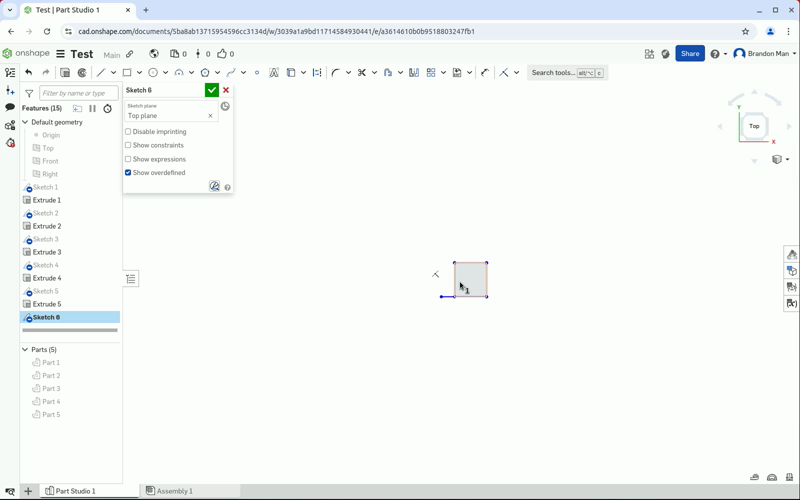
scroll(-6)
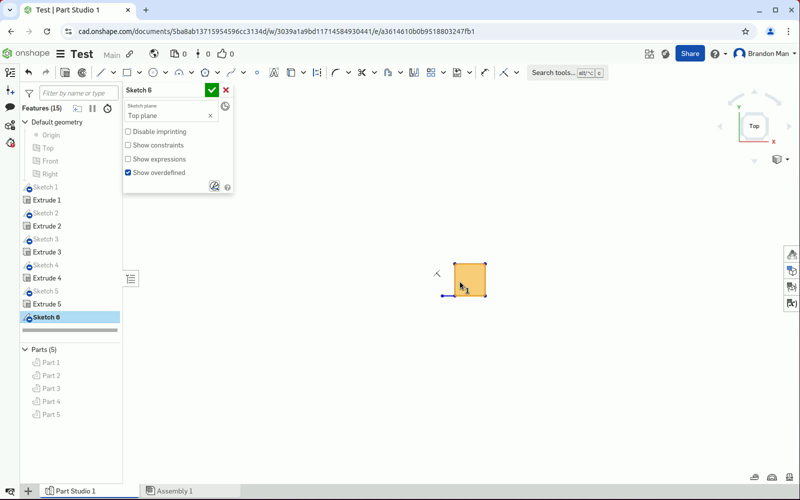
scroll(-6)
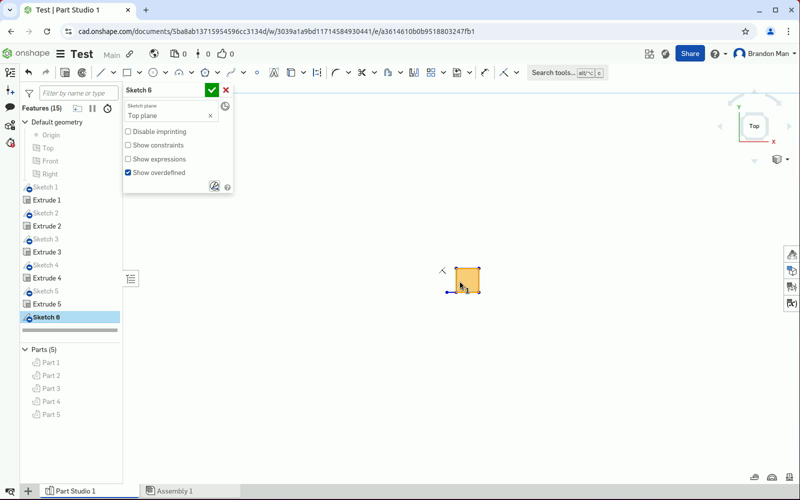
scroll(-6)
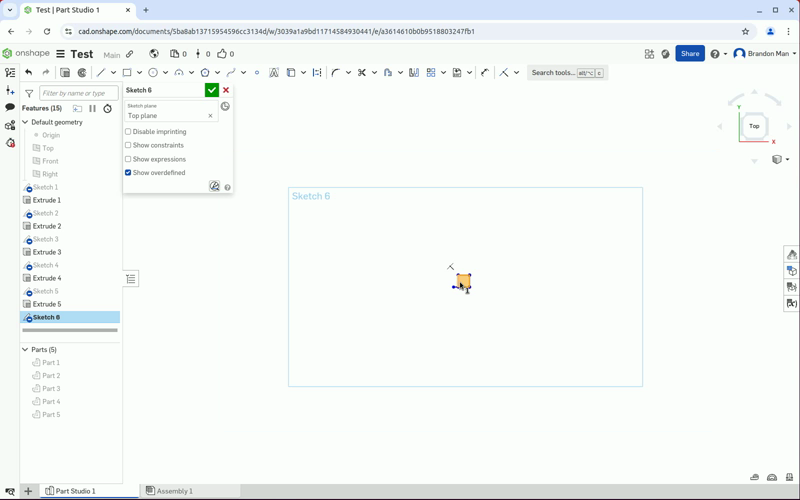
scroll(-6)
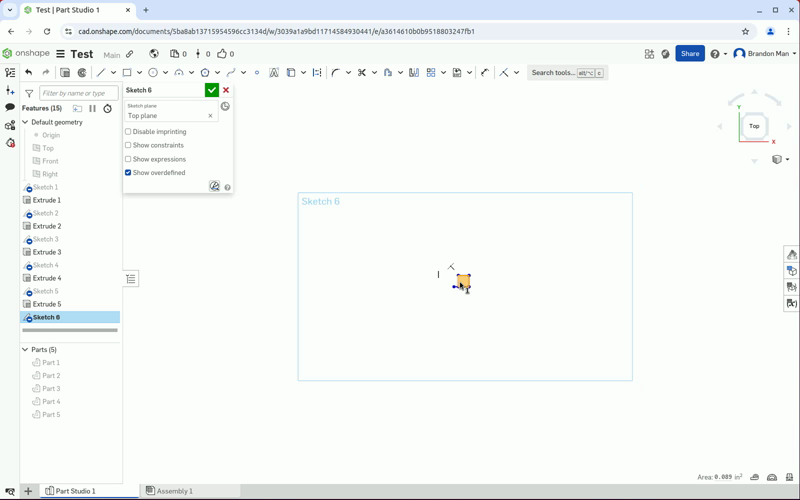
scroll(-6)
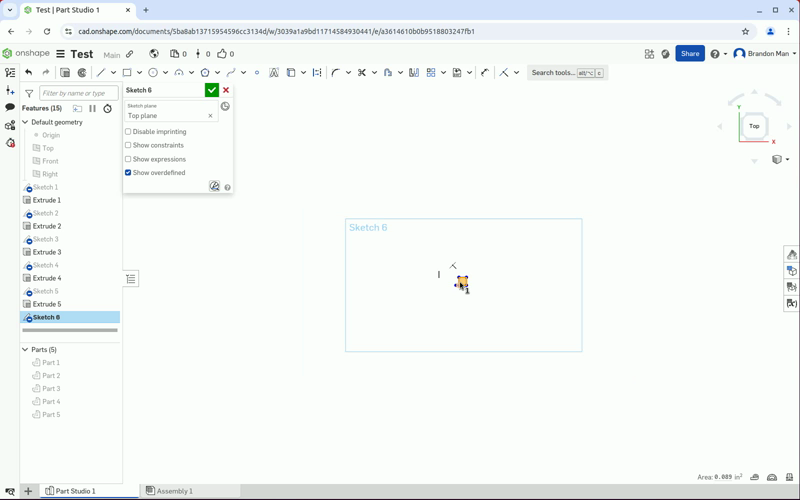
scroll(-6)
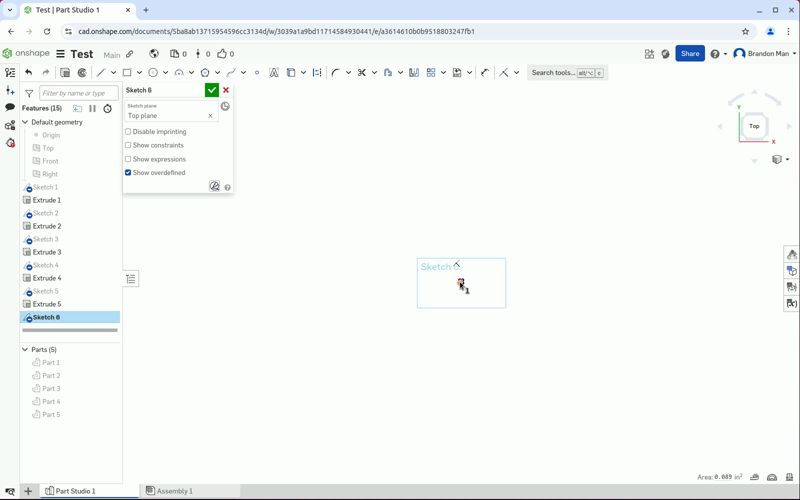
mouse_move(73, 352)
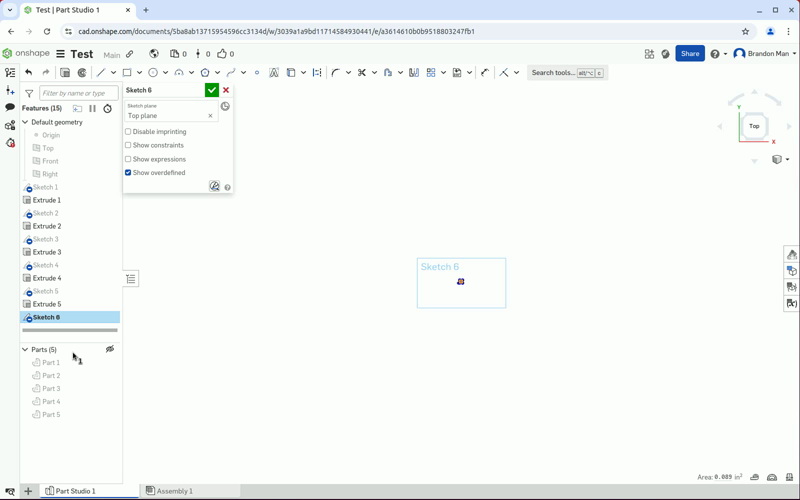
key(shift+y)
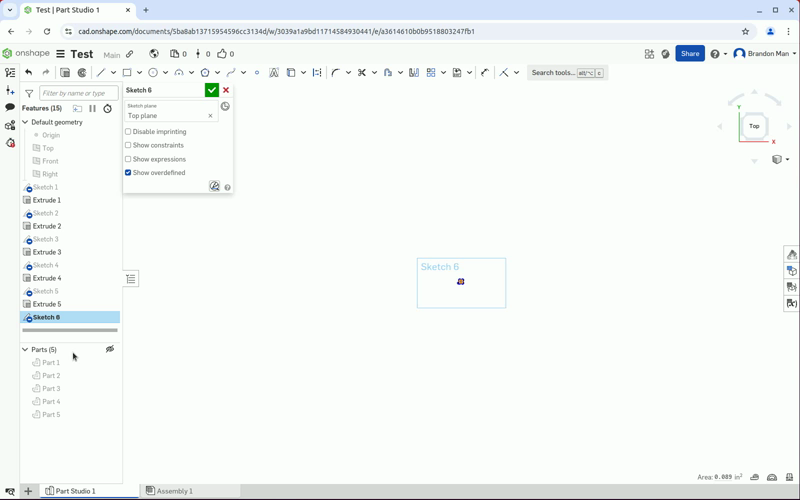
key(shift+e)
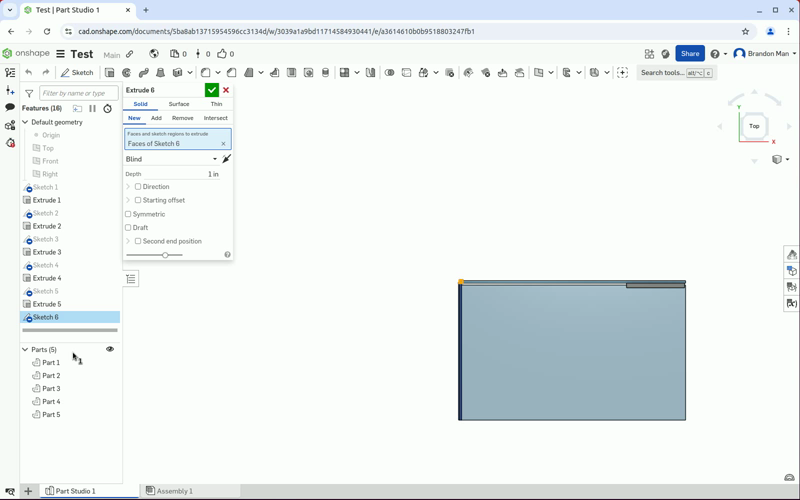
mouse_move(143, 106)
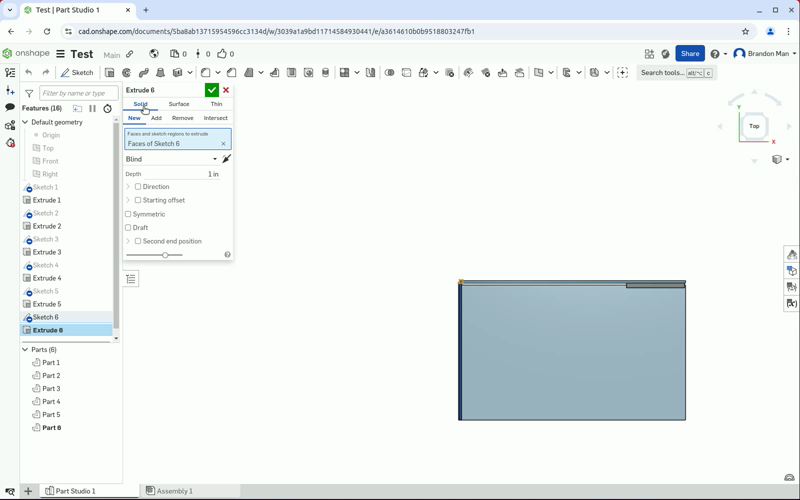
click(143, 106)
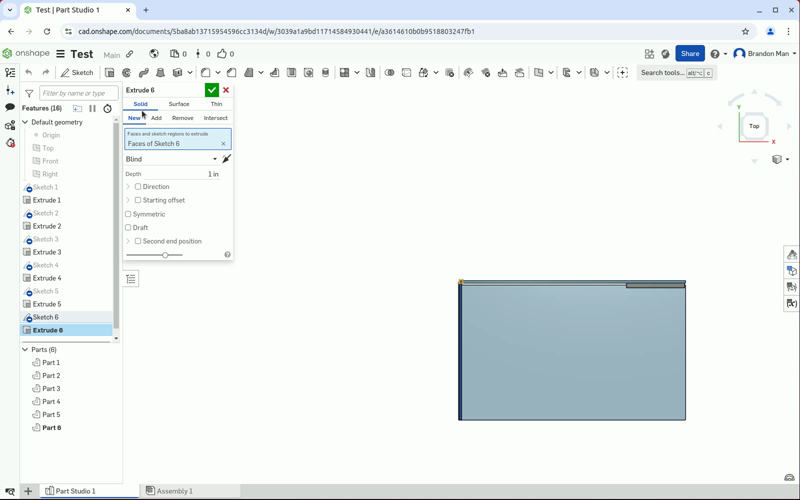
mouse_move(137, 120)
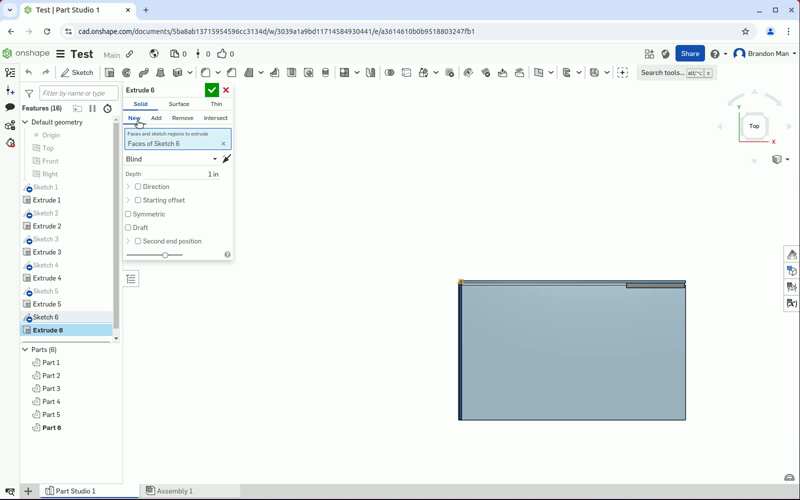
click(137, 120)
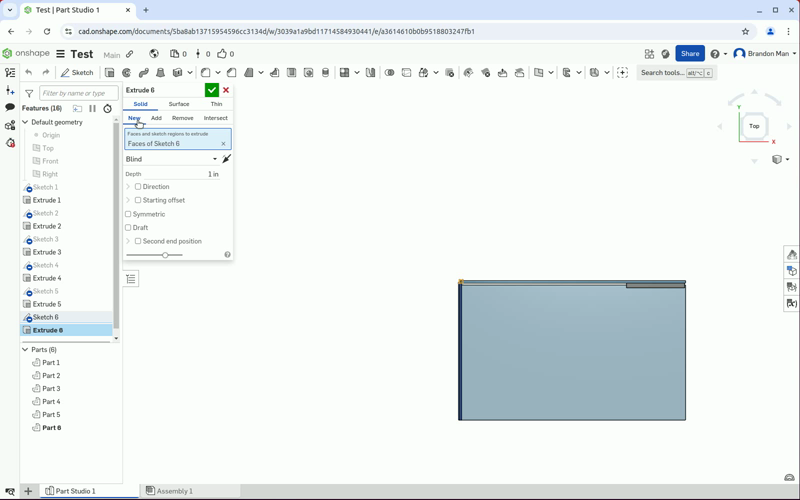
key(tab, 4)
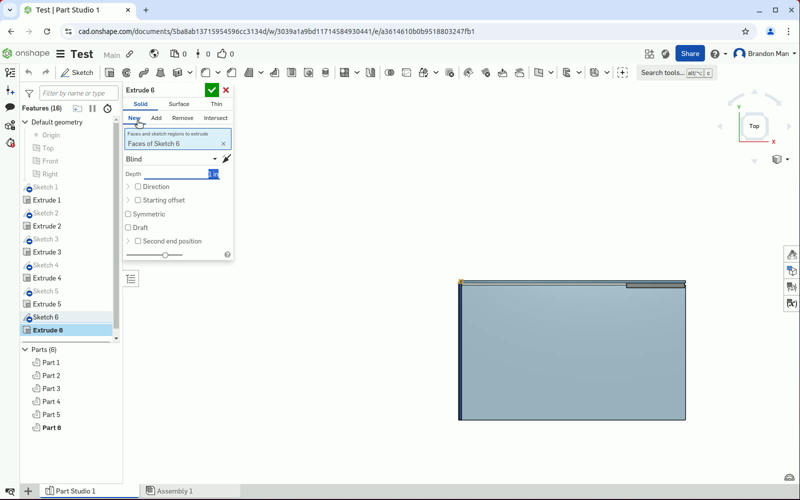
text(-0.241)
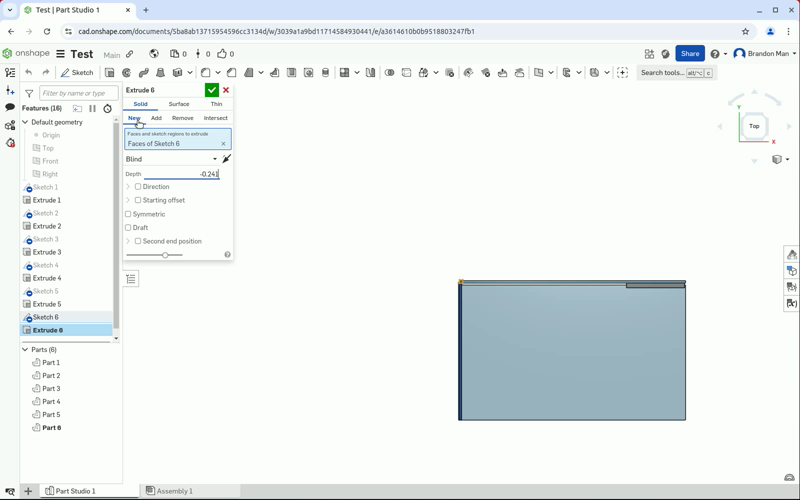
key(enter)
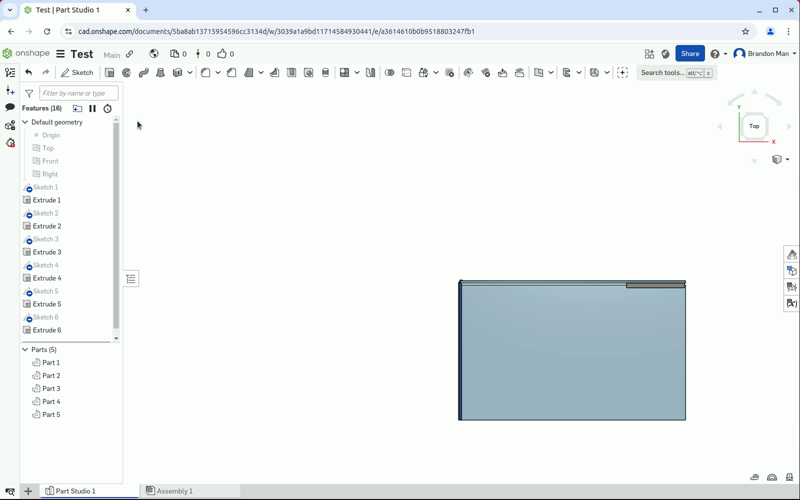
key(shift+h)
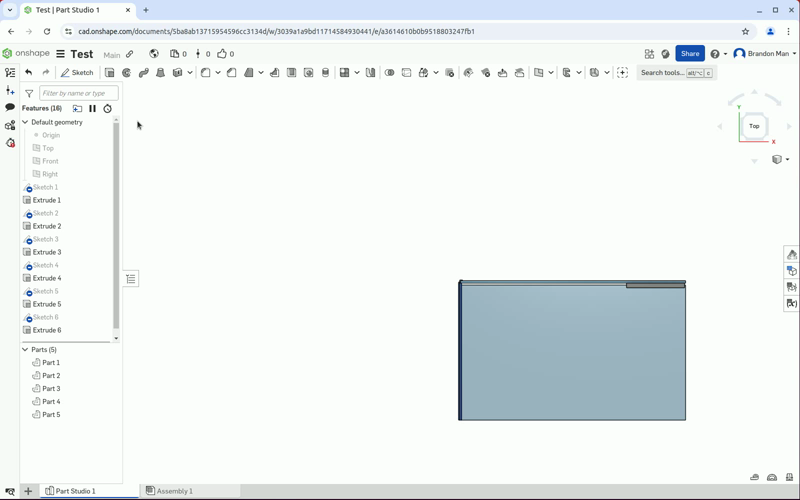
key(shift+h)
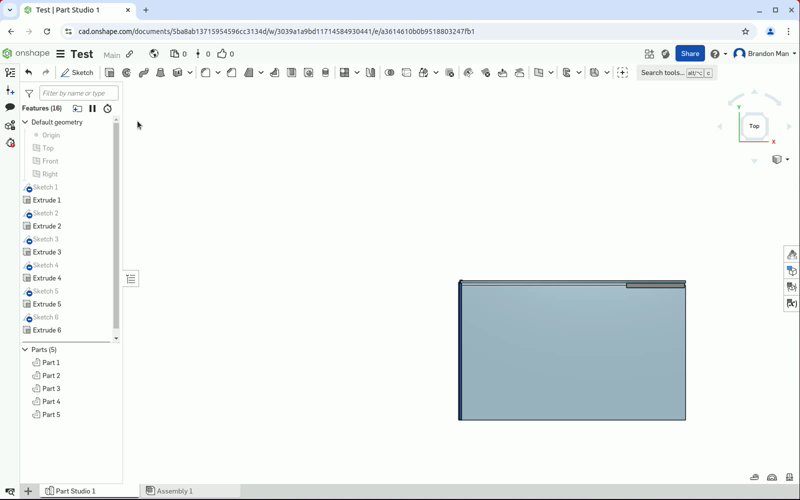
mouse_move(69, 189)
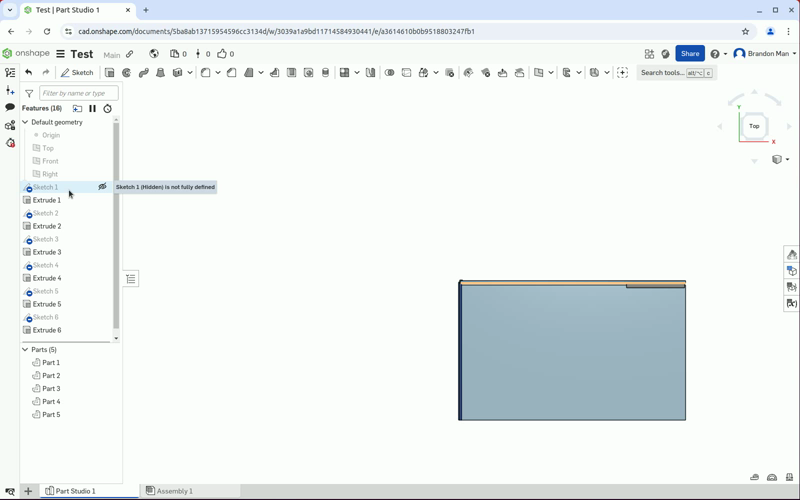
click(69, 189)
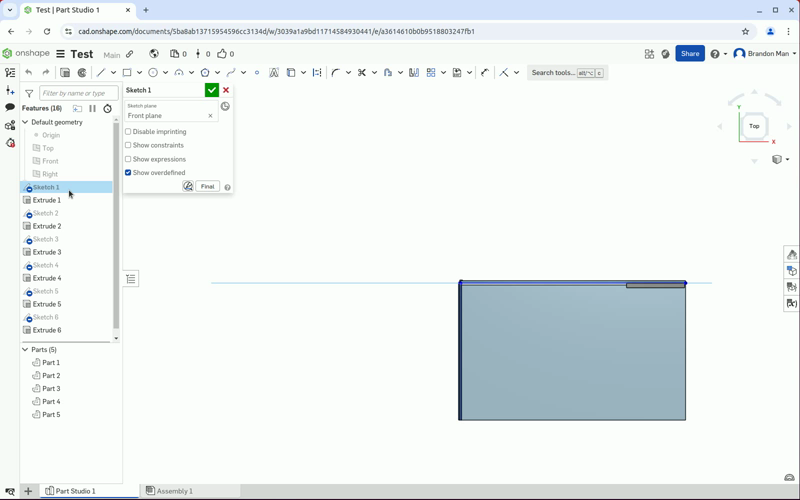
mouse_move(229, 92)
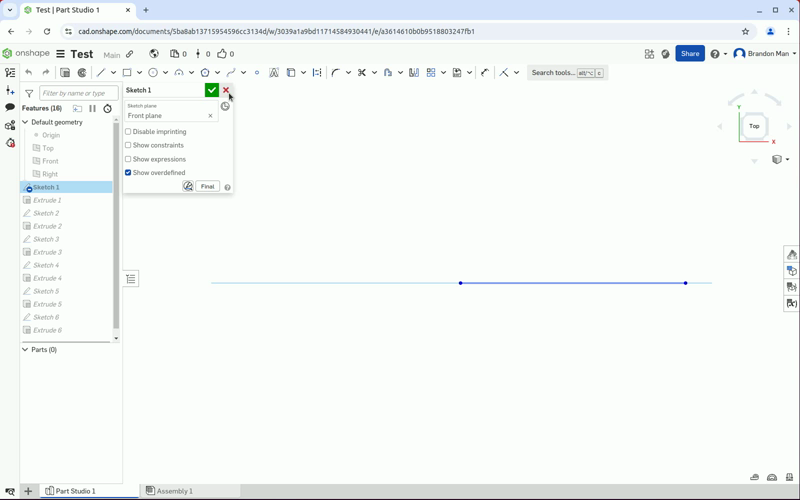
click(229, 92)
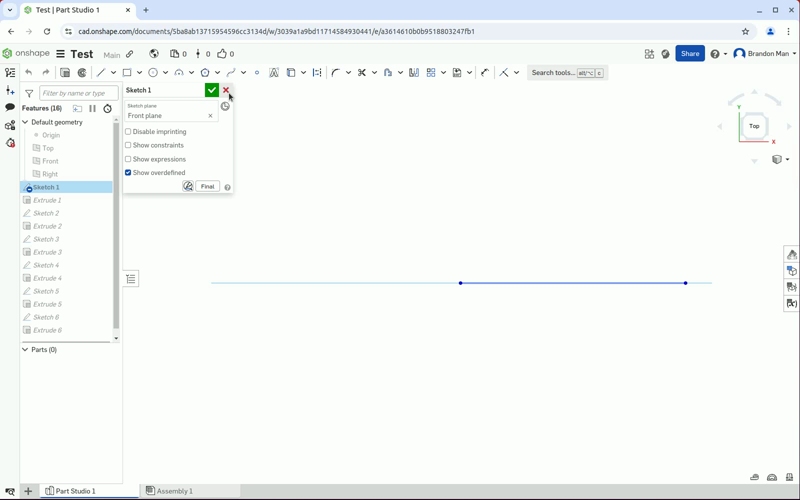
key(shift+s)
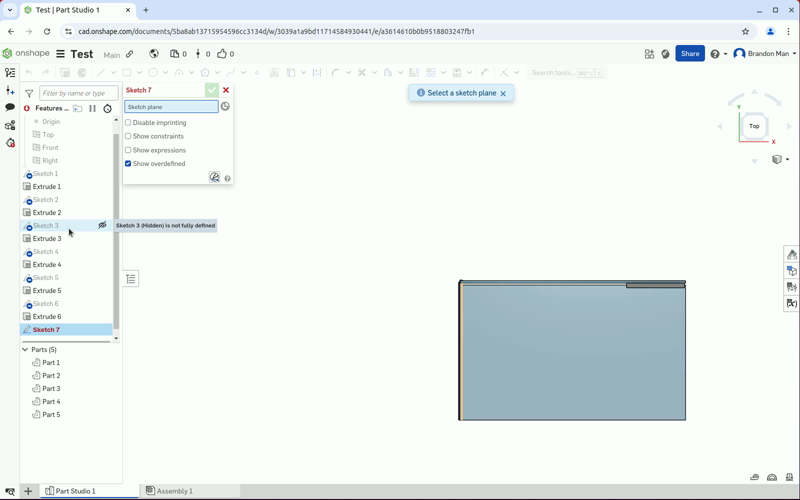
scroll(3)
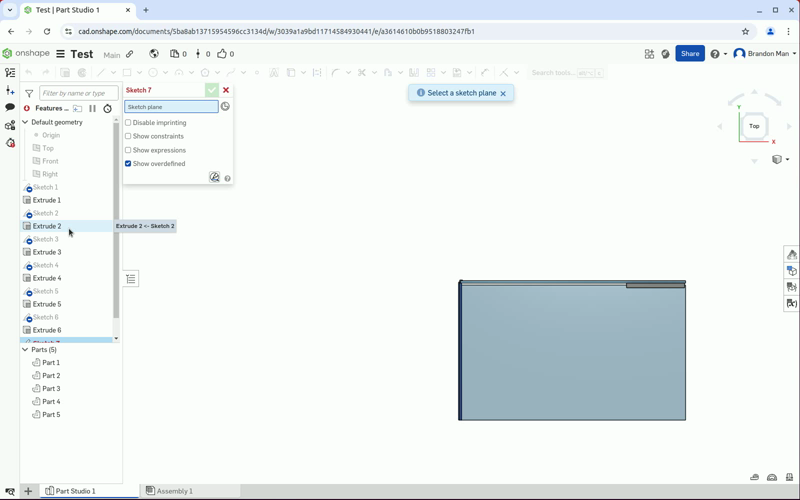
mouse_move(69, 150)
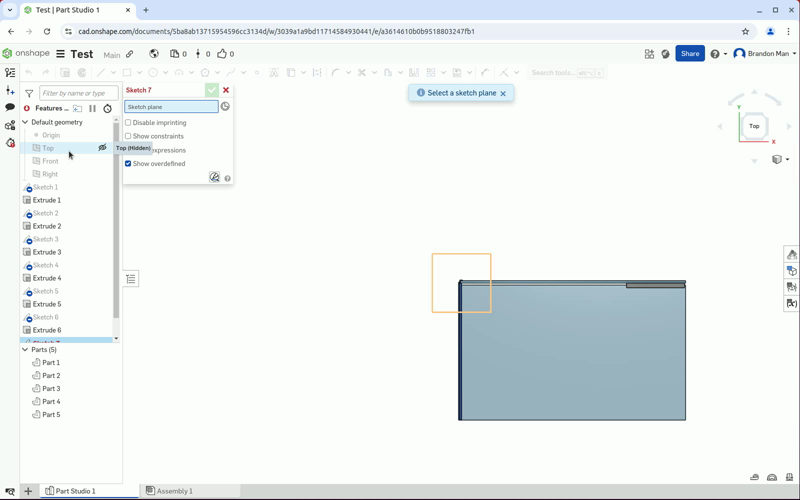
click(69, 150)
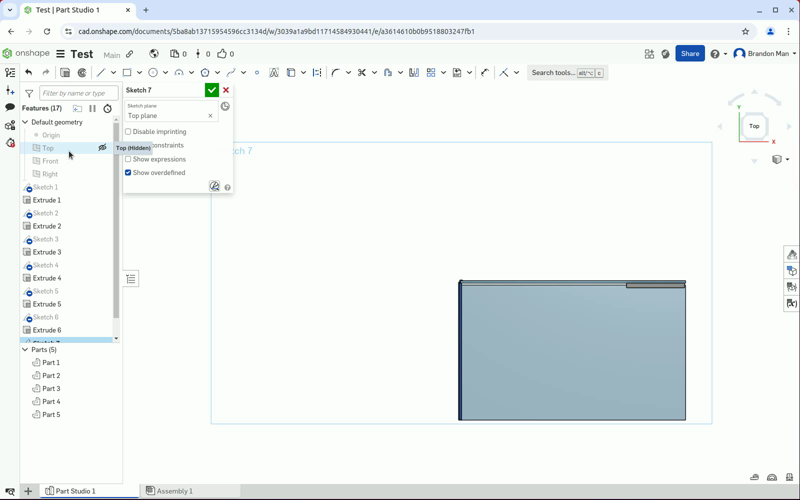
mouse_move(73, 352)
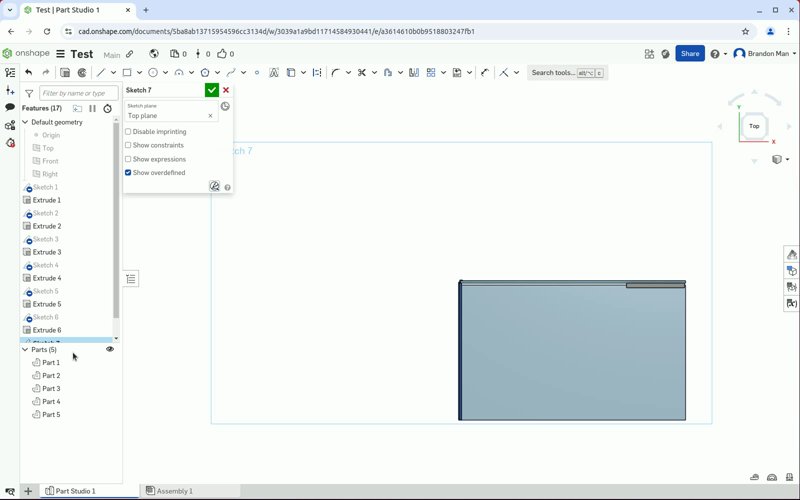
key(y)
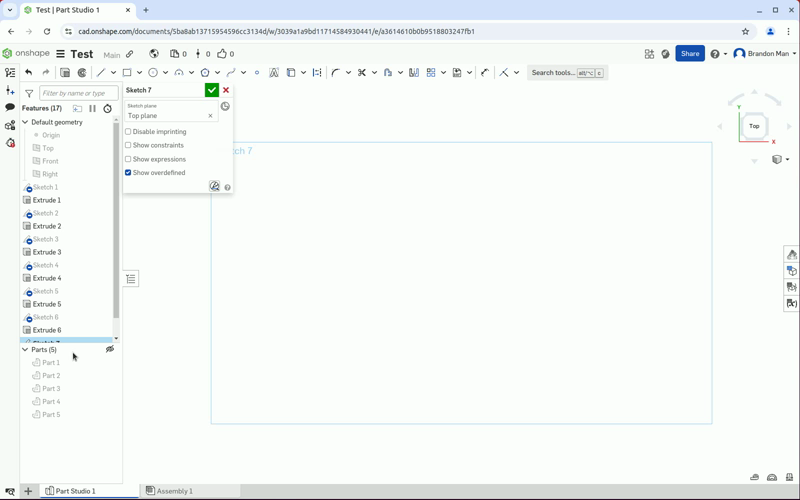
key(l)
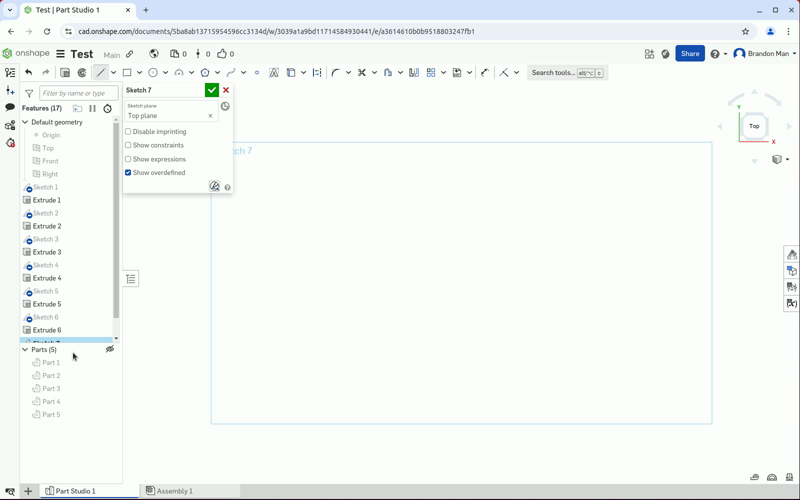
key_down(shift)
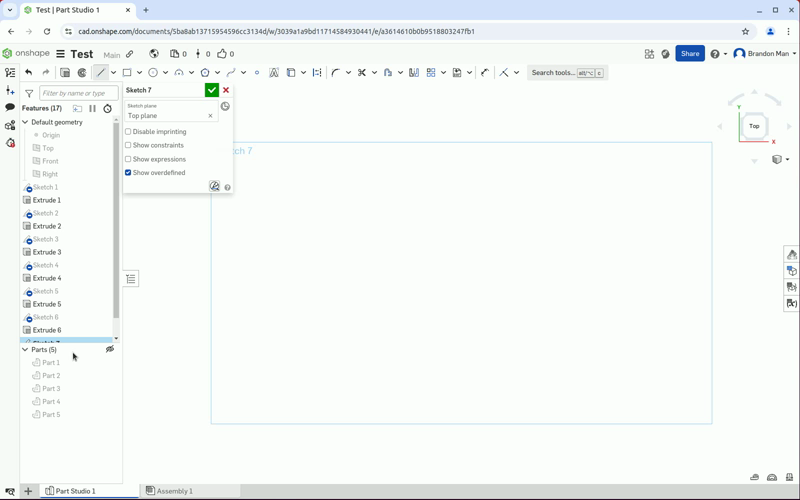
mouse_move(460, 282)
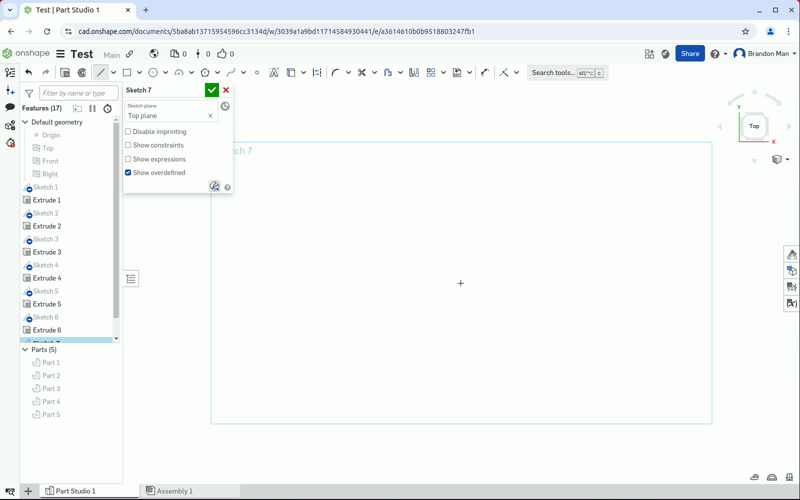
click(460, 282)
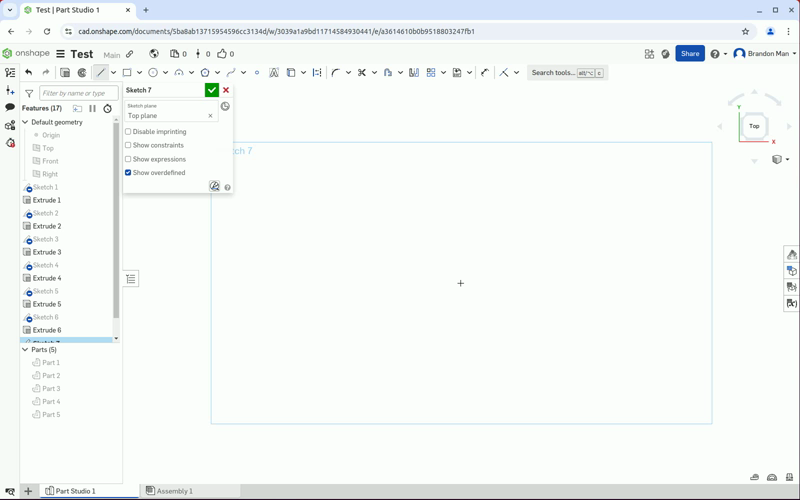
key_up(shift)
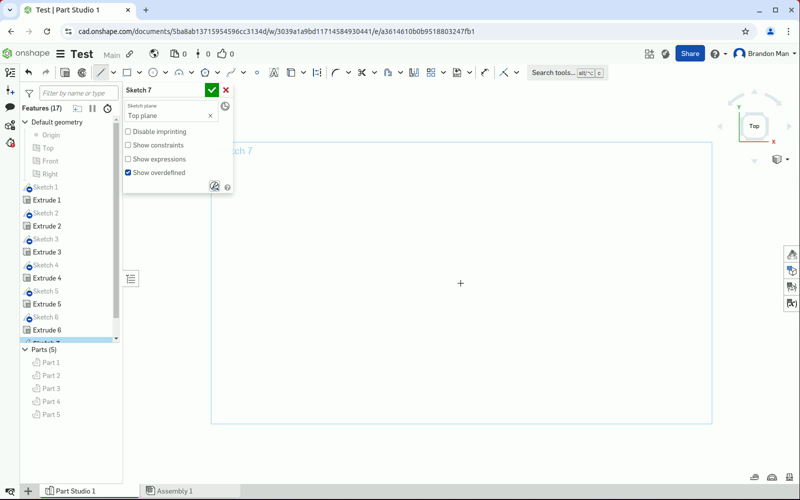
key_down(shift)
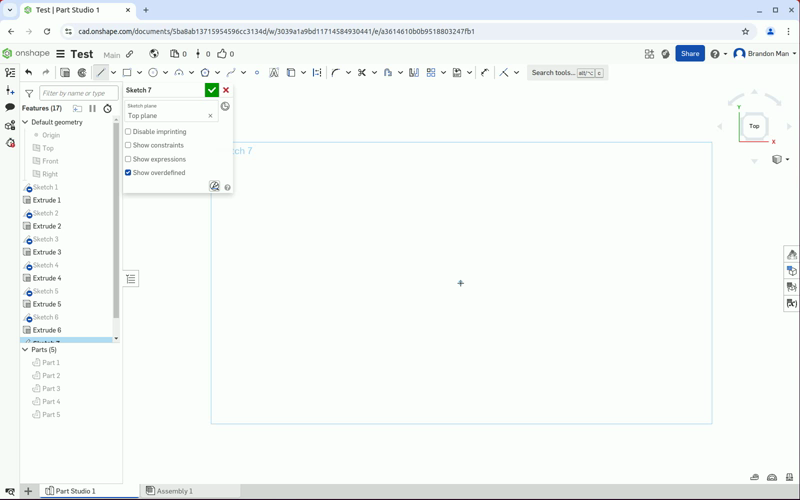
mouse_move(573, 282)
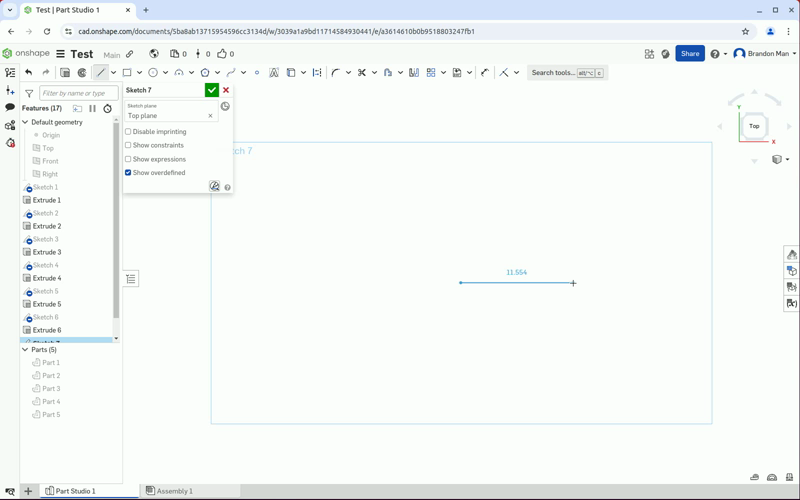
click(573, 282)
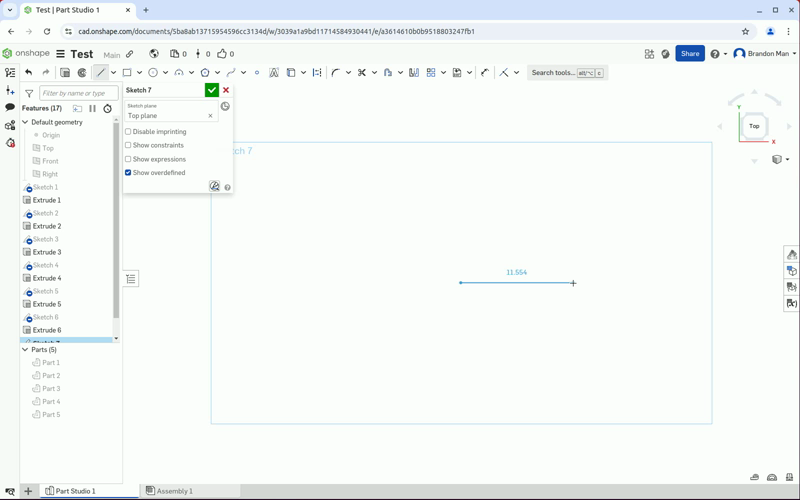
key_up(shift)
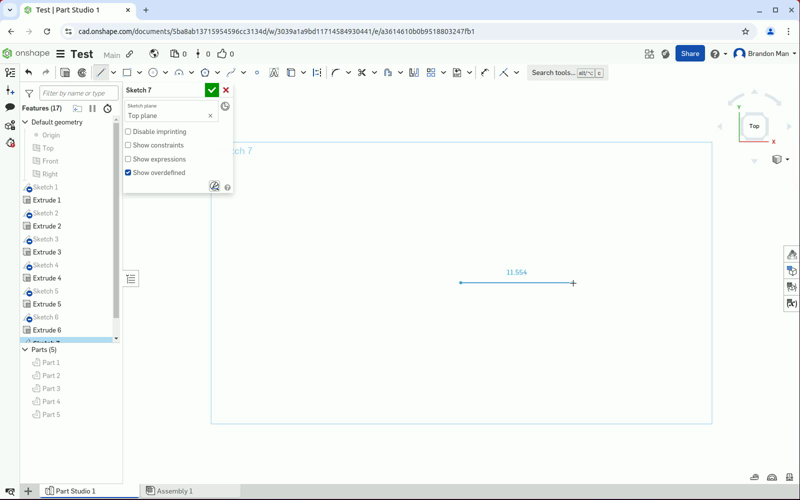
key_down(shift)
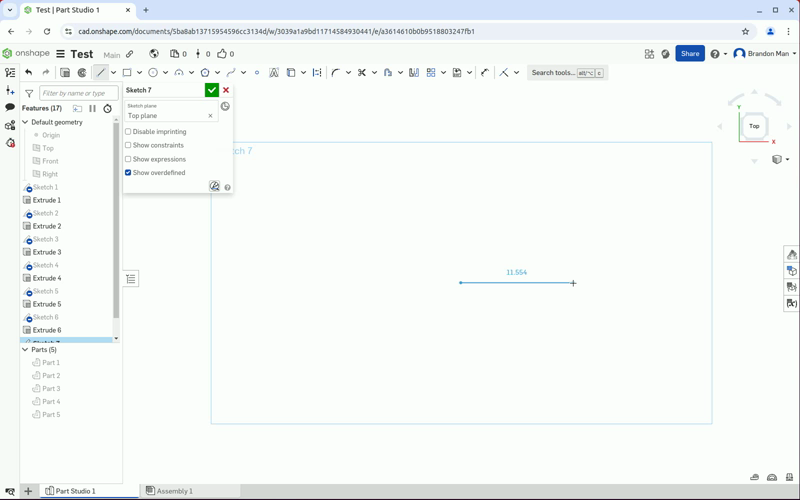
mouse_move(589, 282)
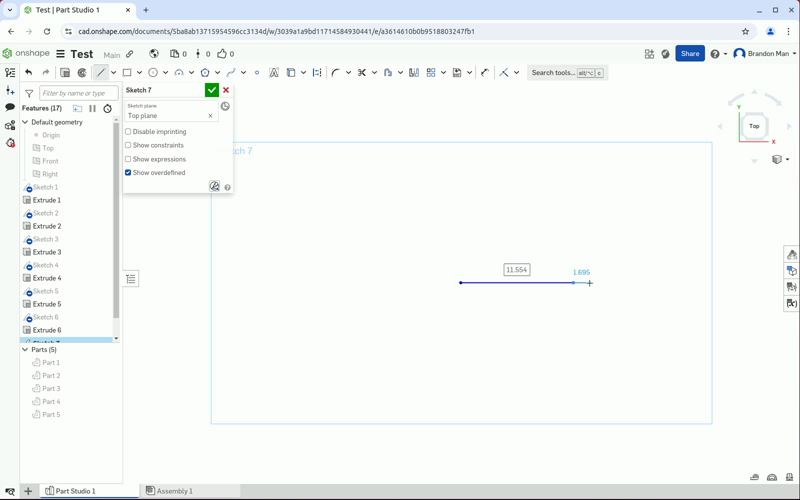
mouse_move(573, 281)
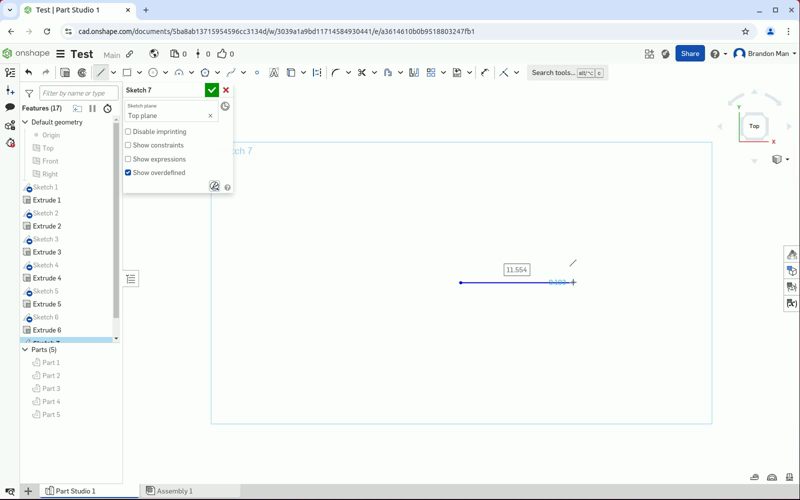
scroll(6)
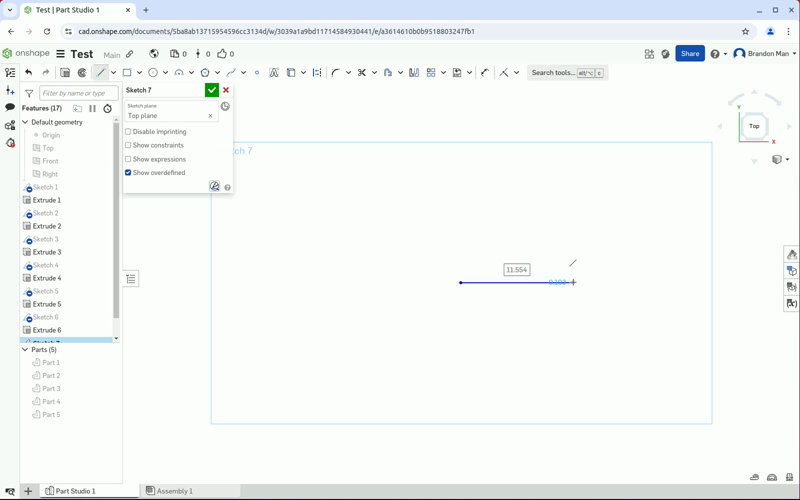
scroll(6)
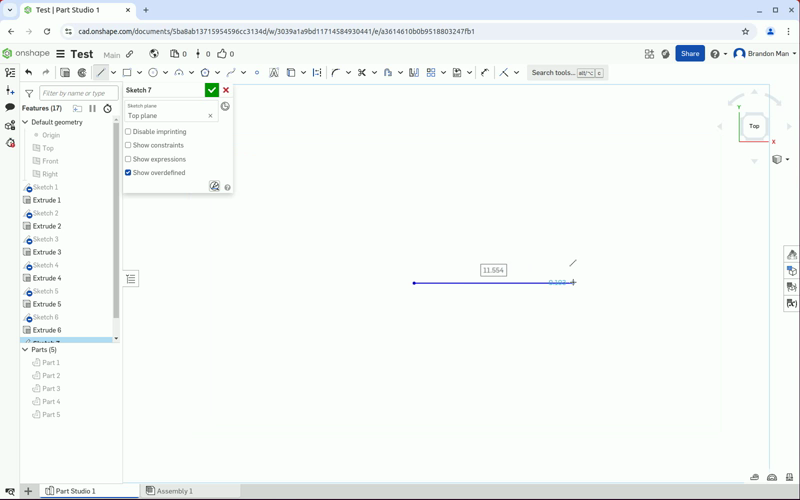
scroll(6)
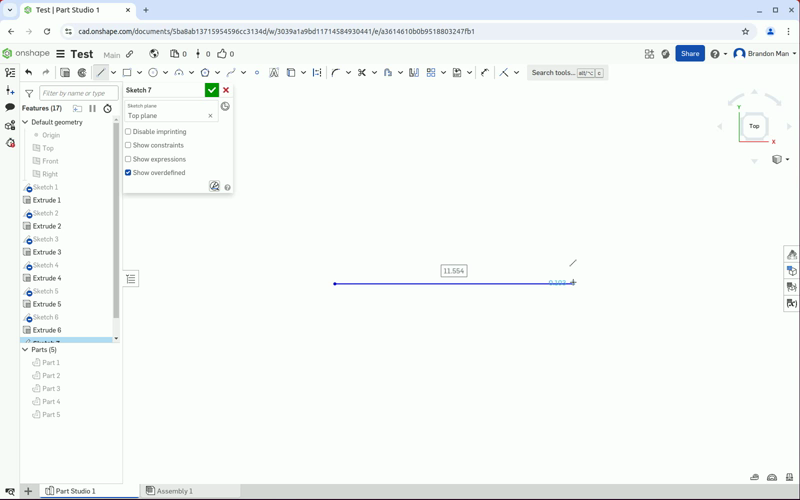
scroll(6)
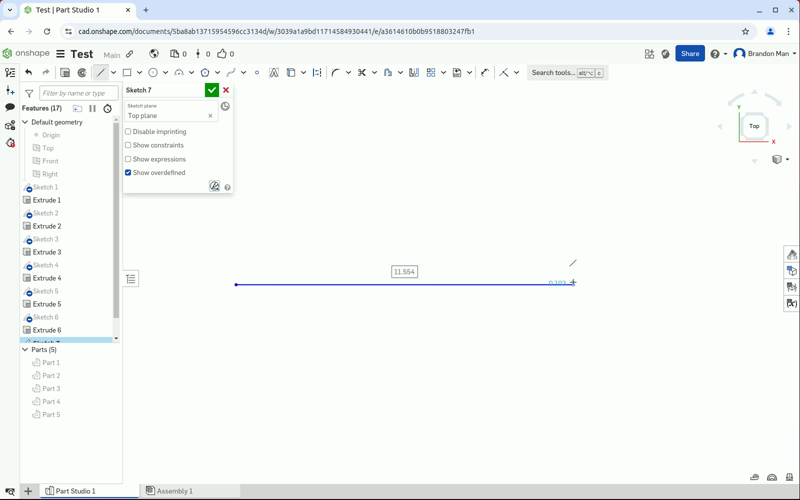
scroll(6)
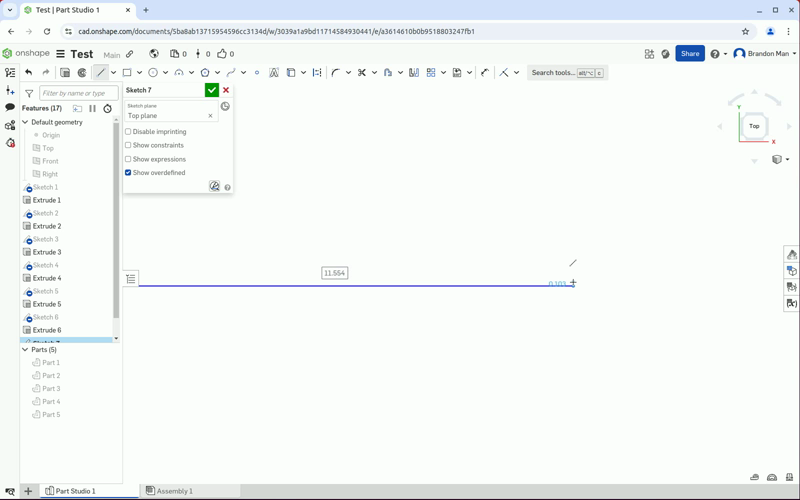
scroll(6)
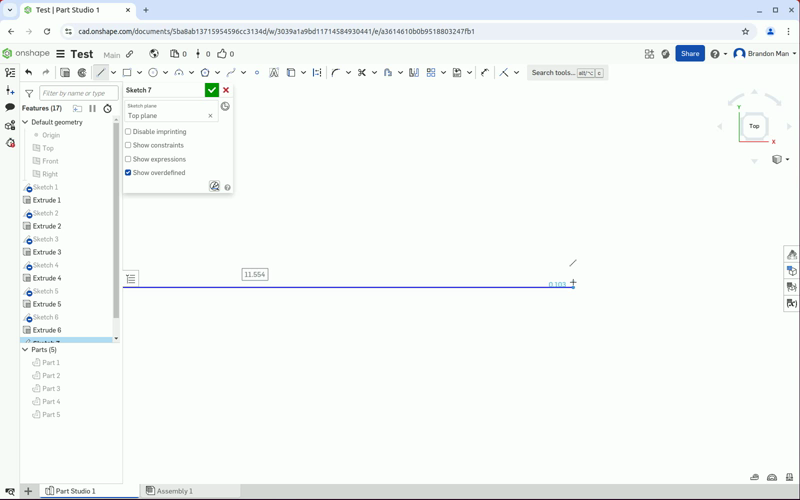
scroll(6)
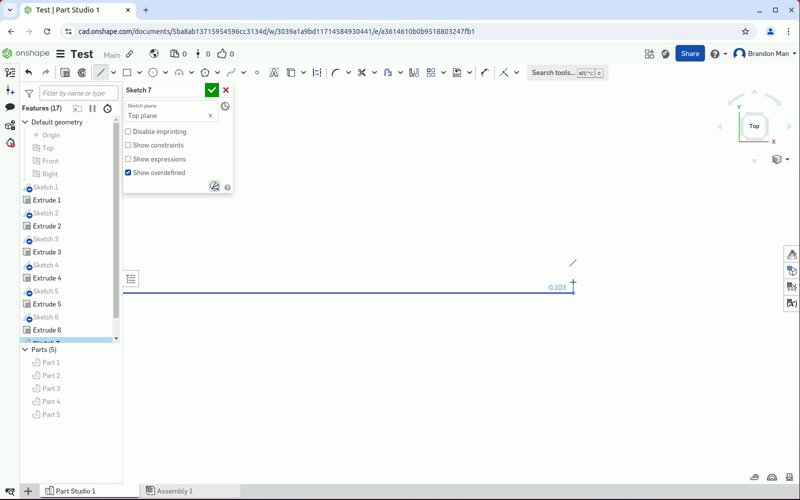
click(573, 281)
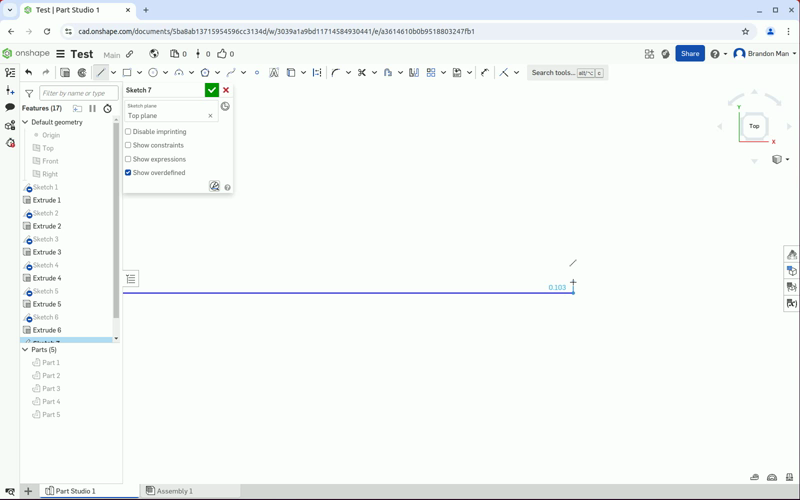
scroll(-6)
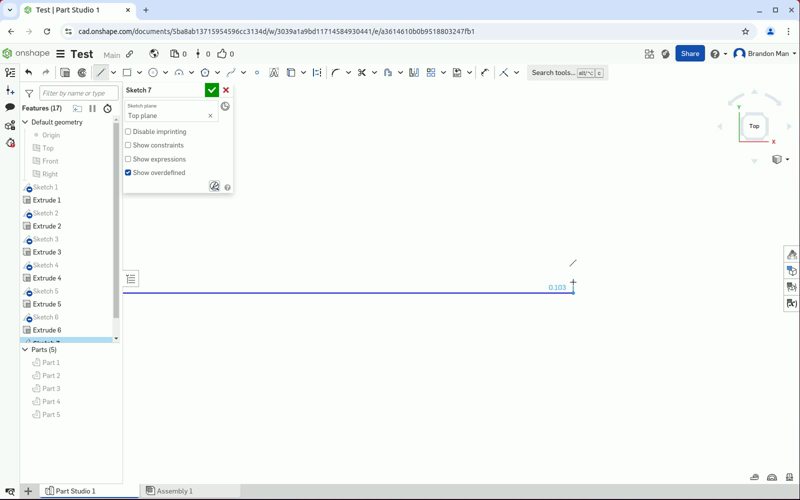
scroll(-6)
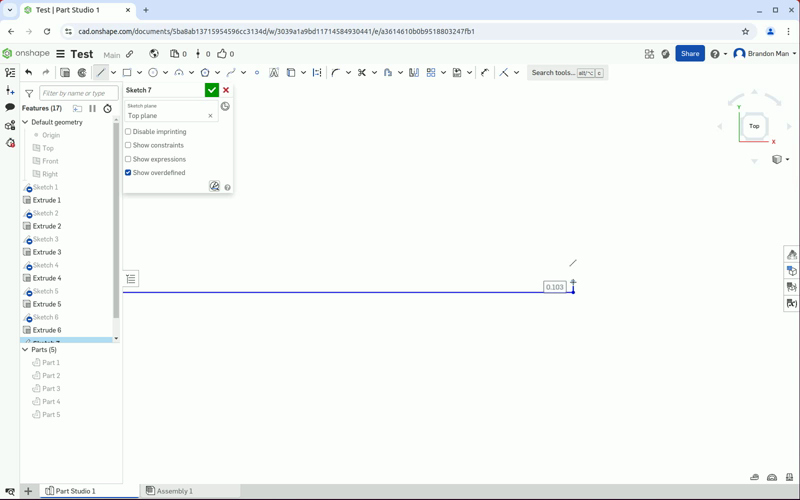
scroll(-6)
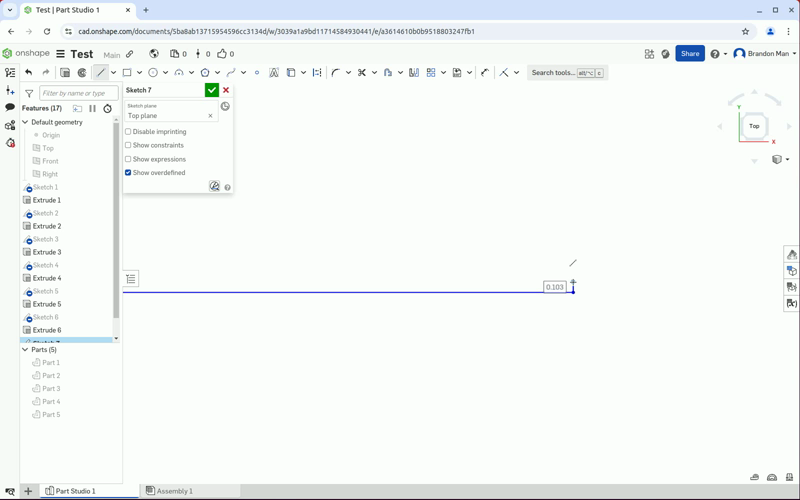
scroll(-6)
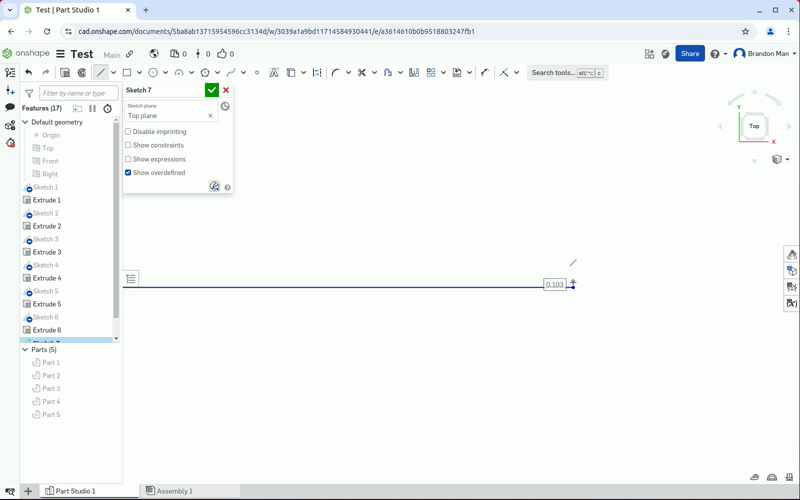
scroll(-6)
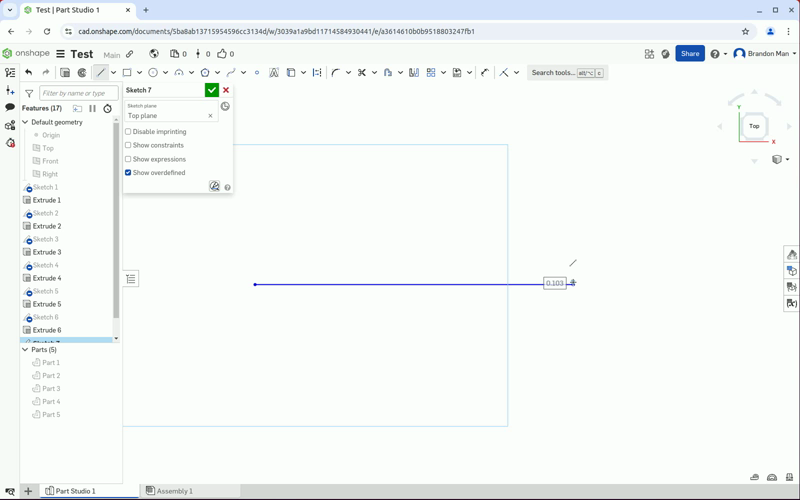
scroll(-6)
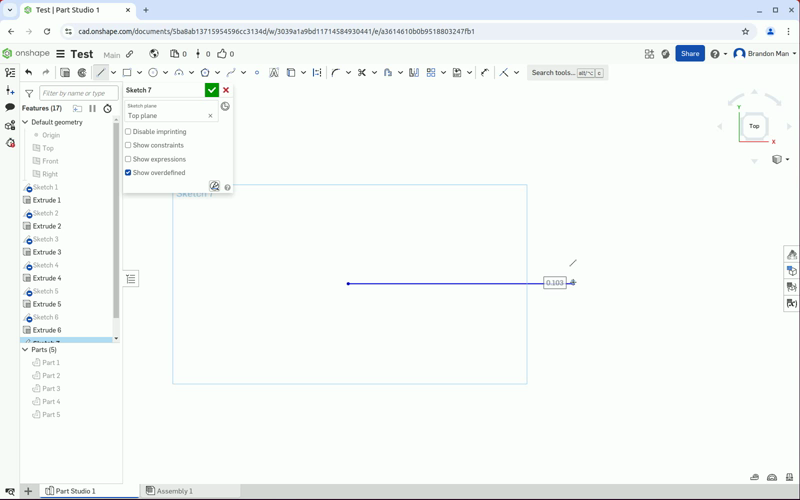
scroll(-6)
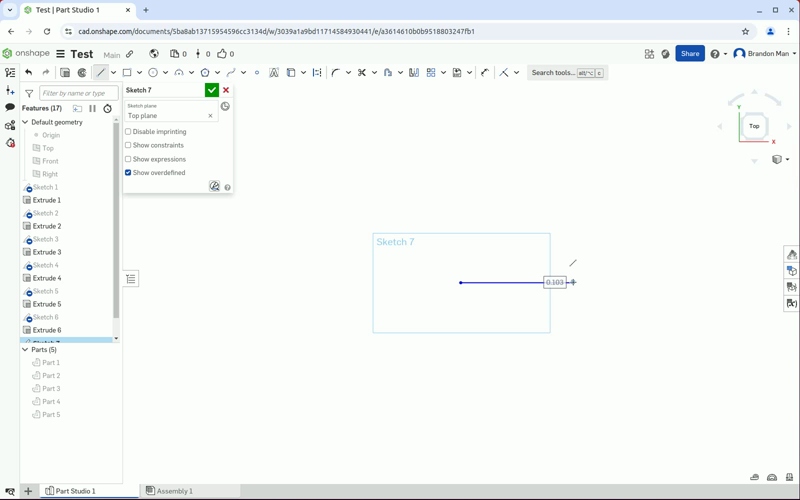
key_up(shift)
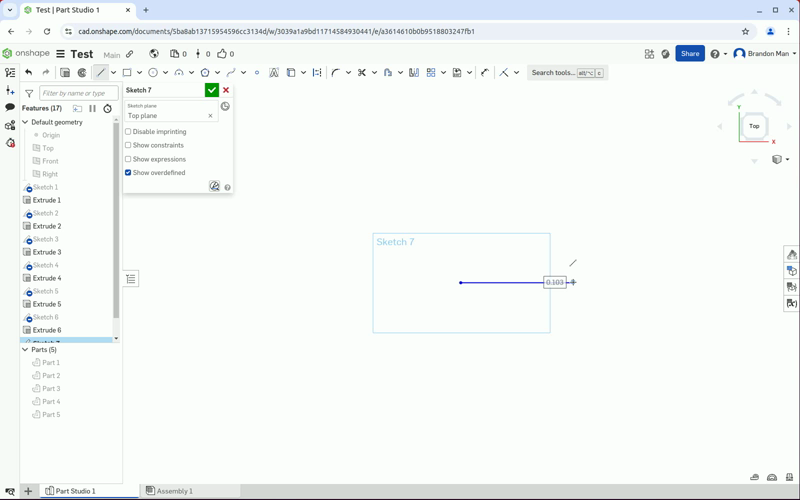
key_down(shift)
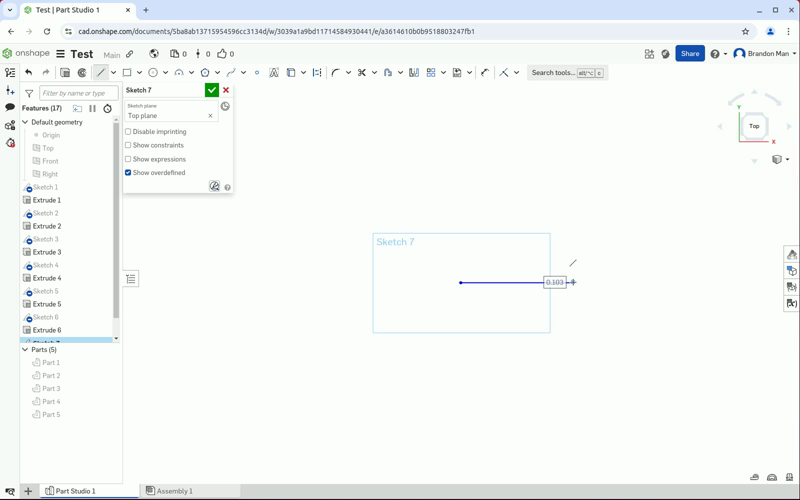
mouse_move(460, 281)
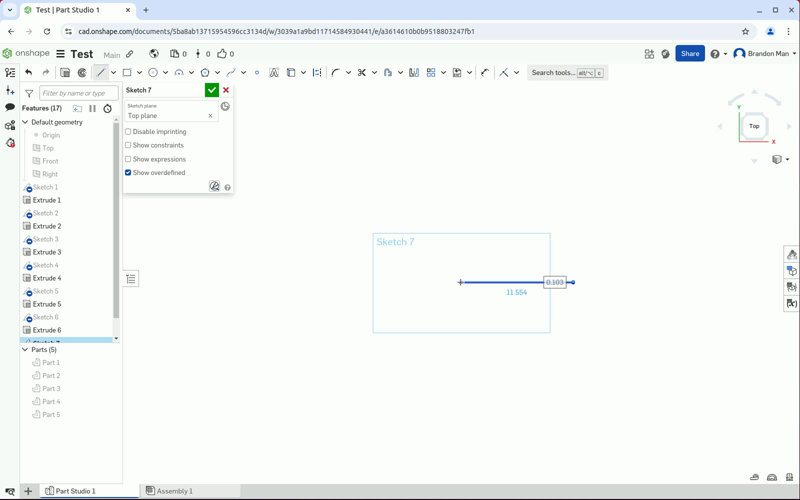
scroll(6)
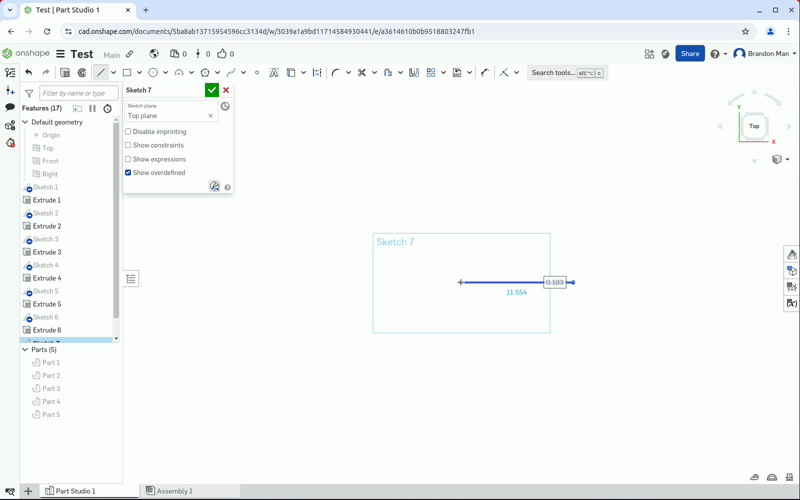
scroll(6)
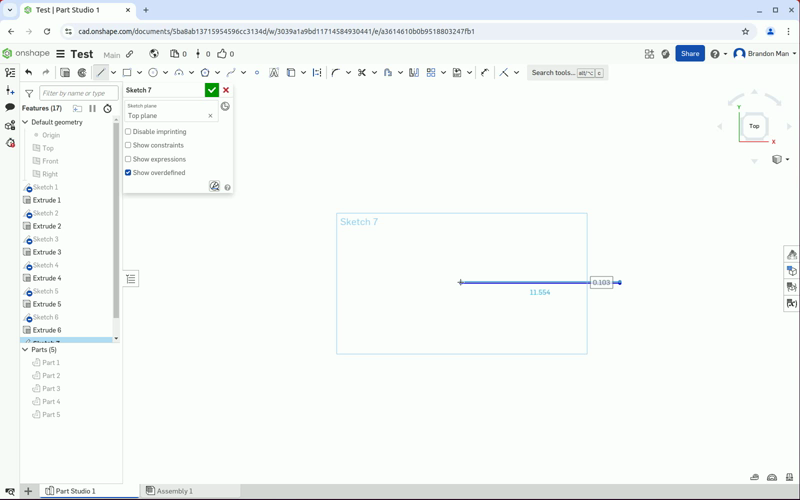
scroll(6)
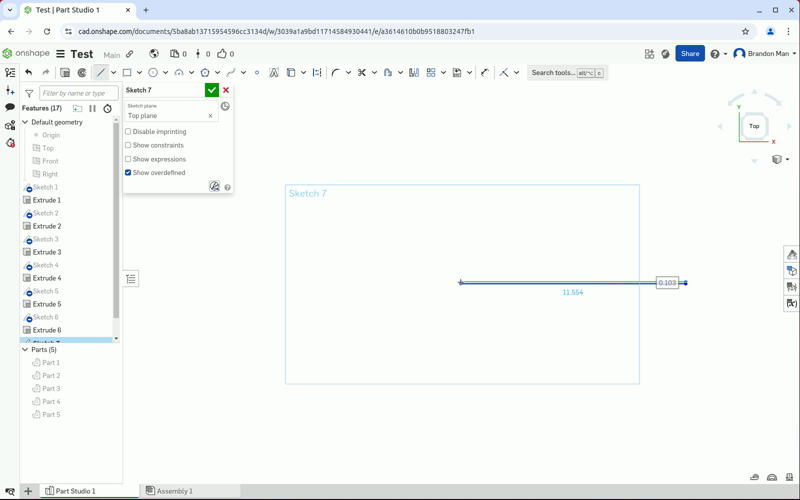
scroll(6)
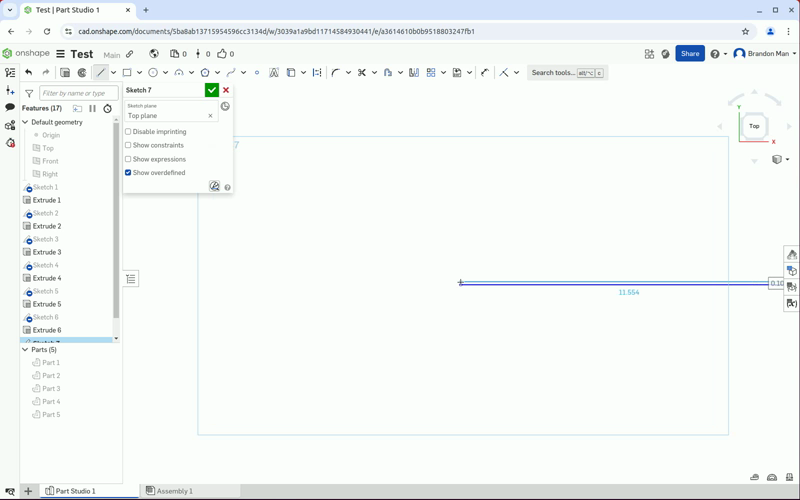
scroll(6)
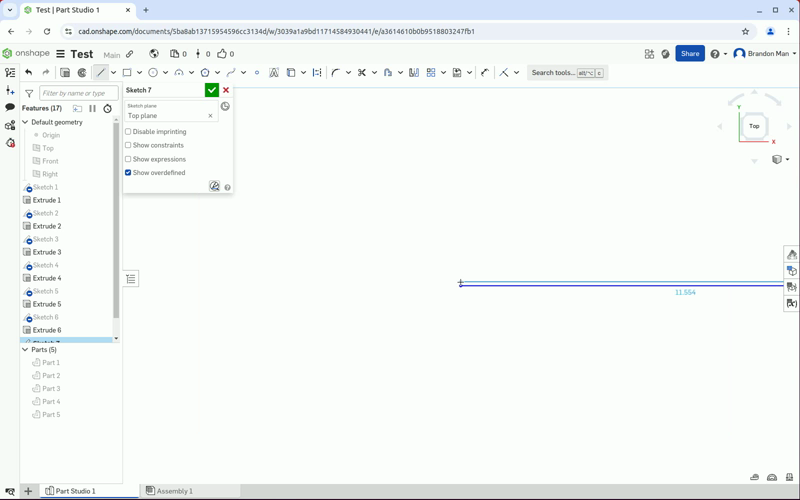
scroll(6)
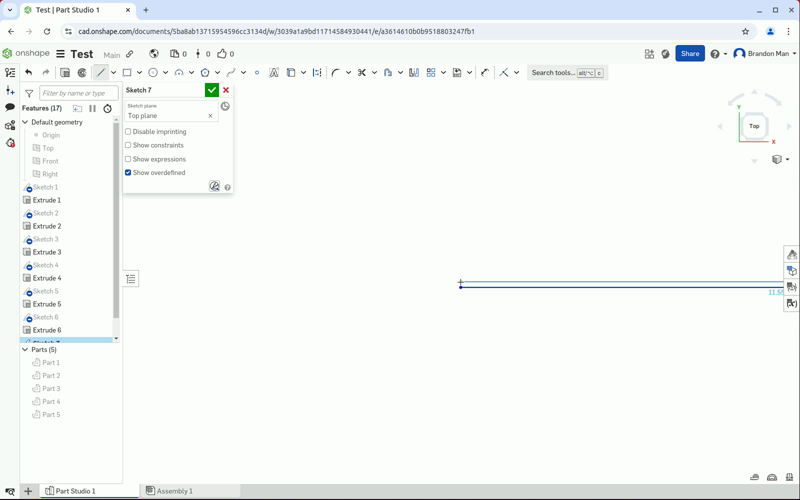
scroll(6)
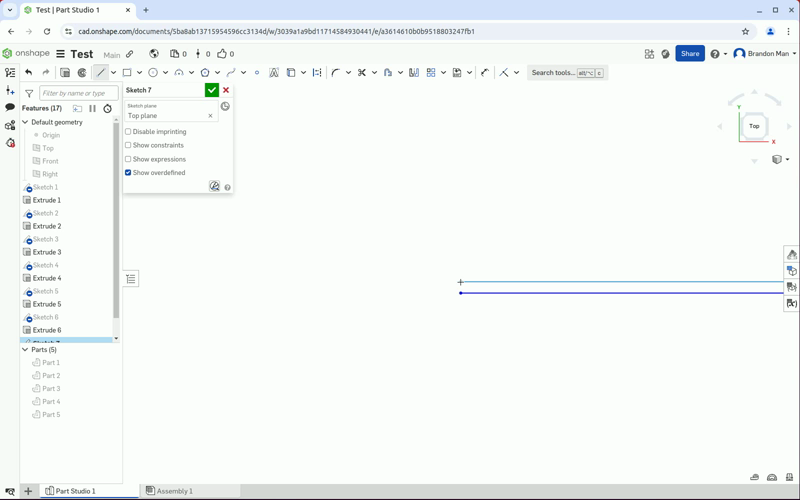
click(460, 281)
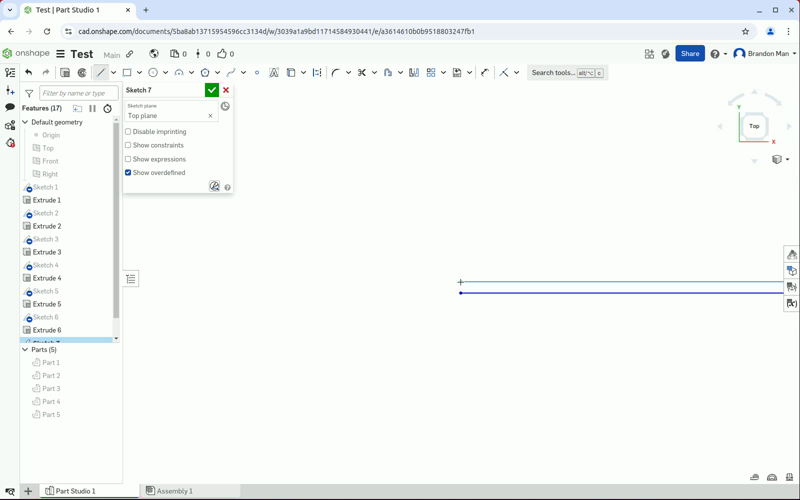
scroll(-6)
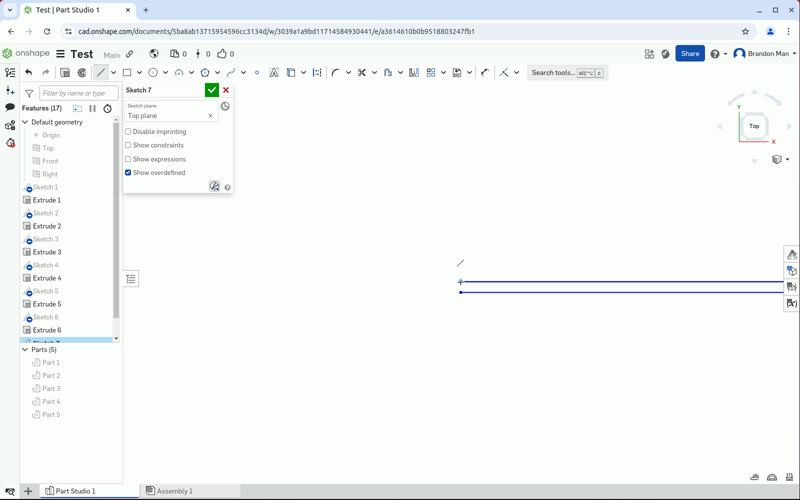
scroll(-6)
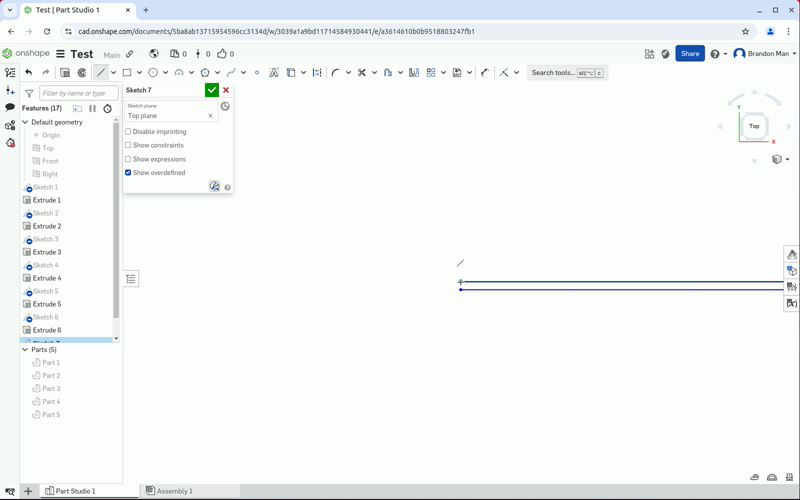
scroll(-6)
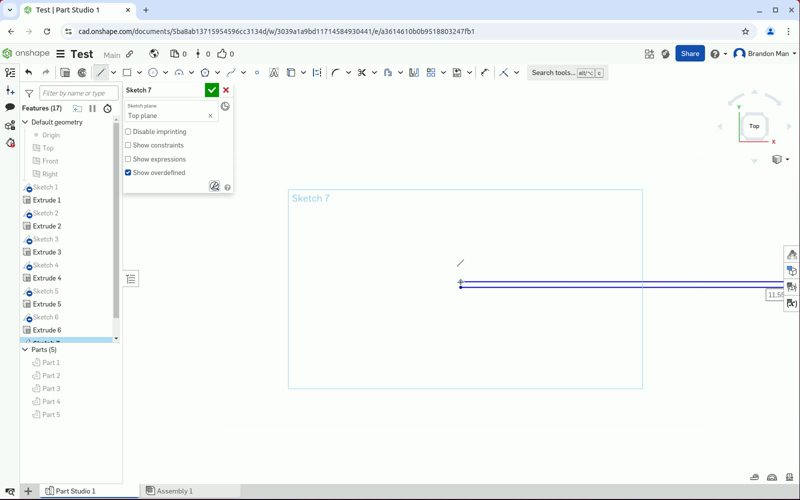
scroll(-6)
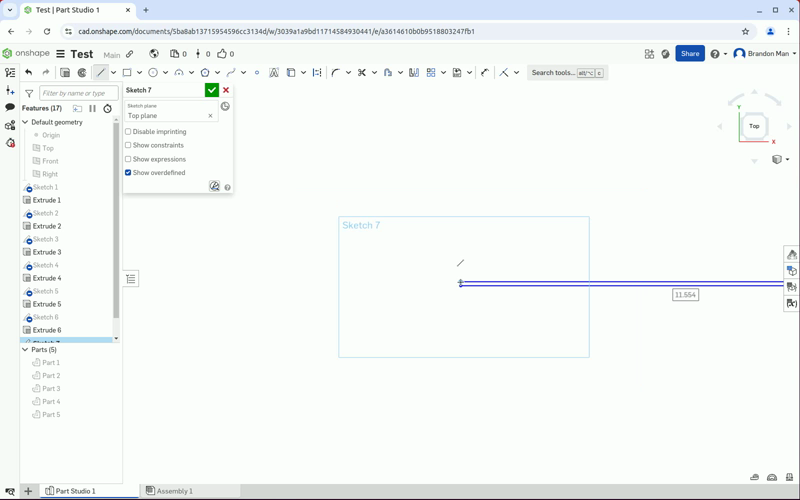
scroll(-6)
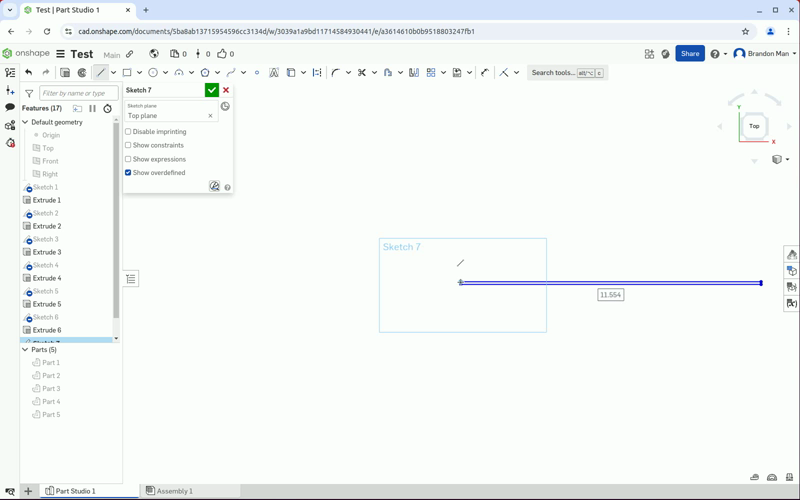
scroll(-6)
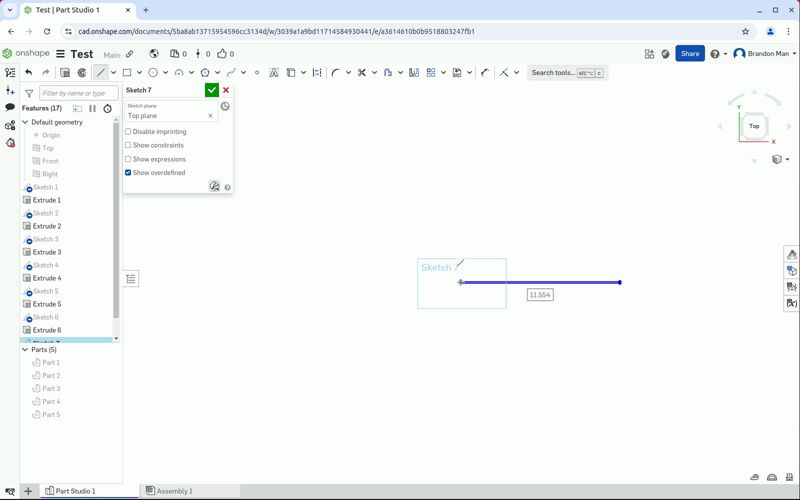
scroll(-6)
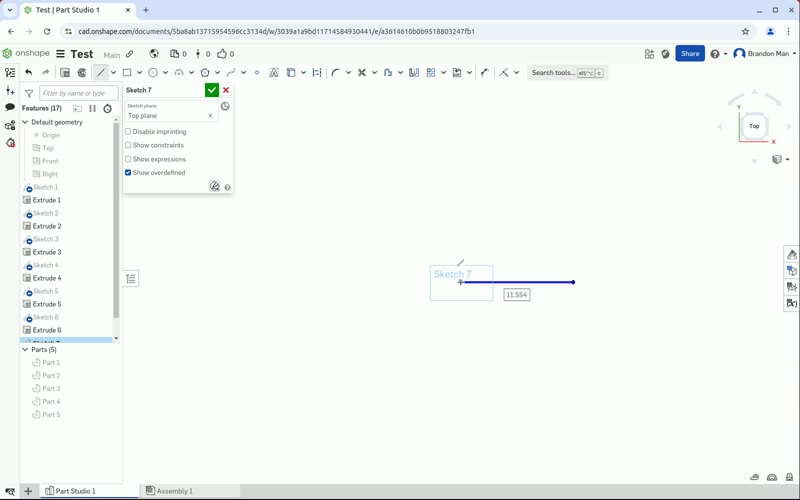
key_up(shift)
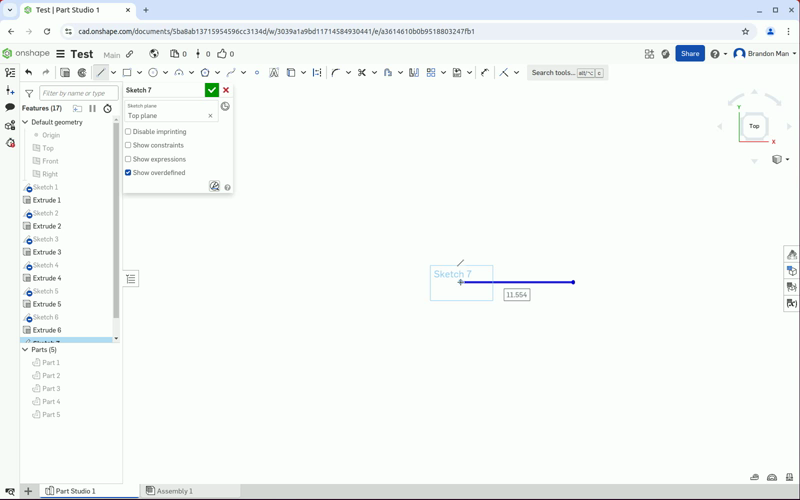
mouse_move(490, 281)
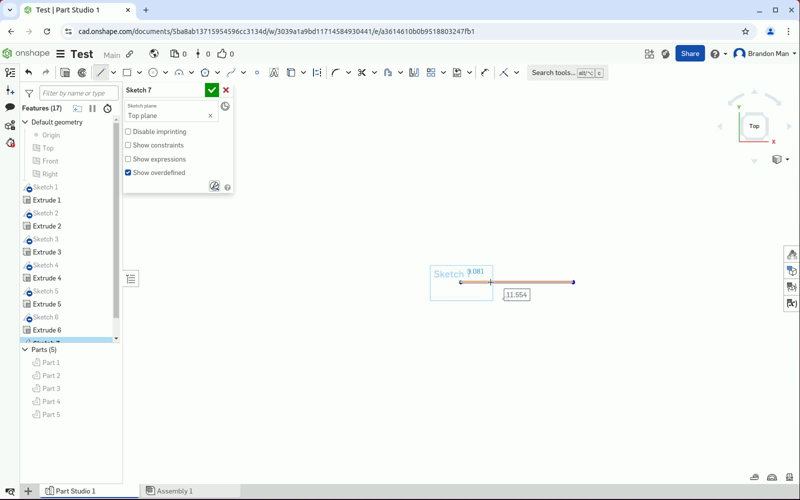
key_down(shift)
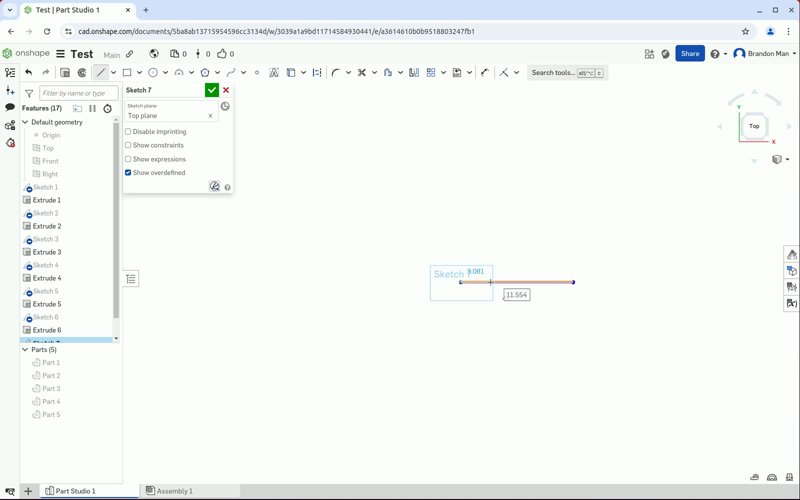
mouse_move(460, 282)
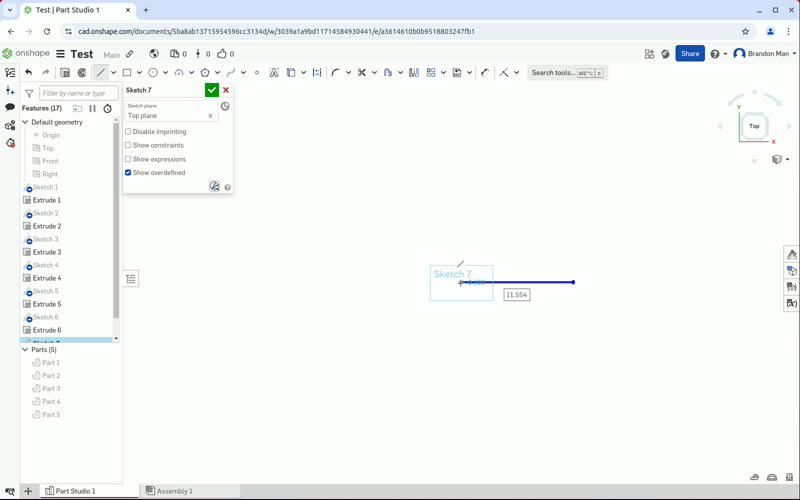
scroll(6)
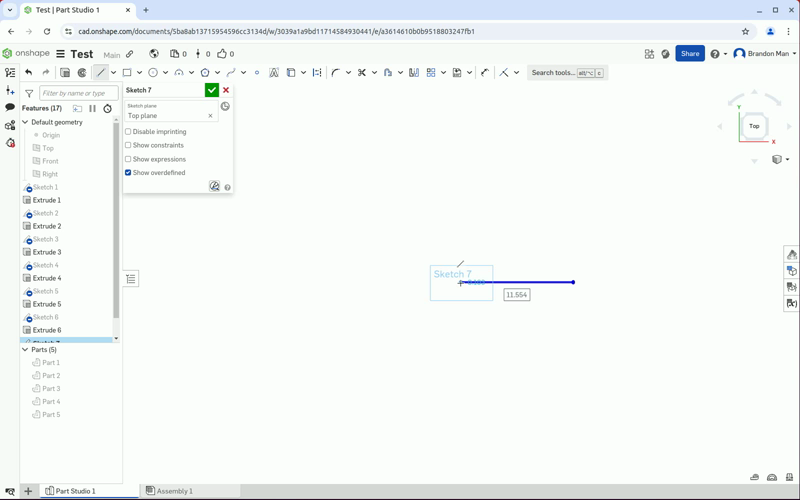
scroll(6)
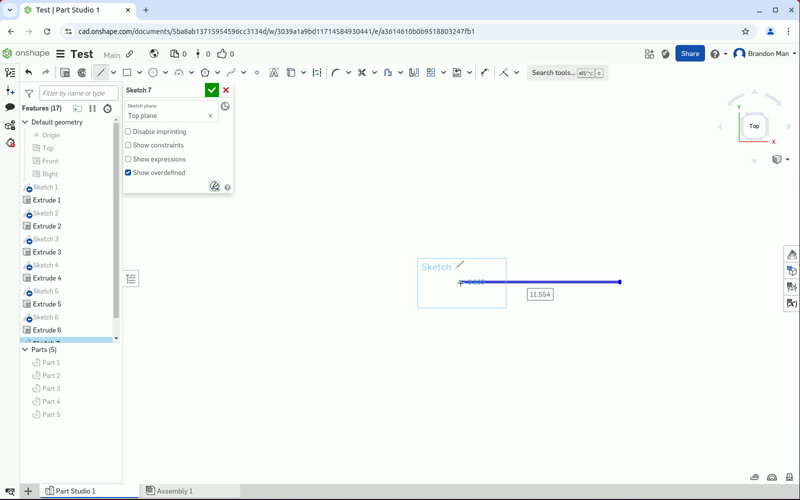
scroll(6)
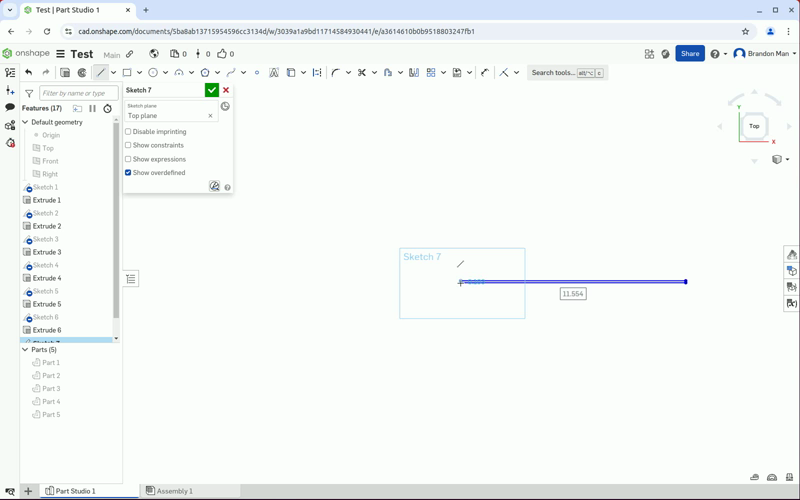
scroll(6)
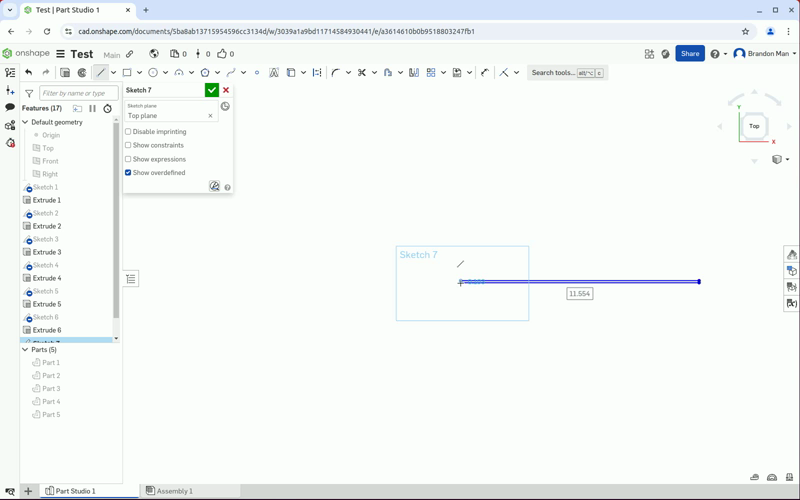
scroll(6)
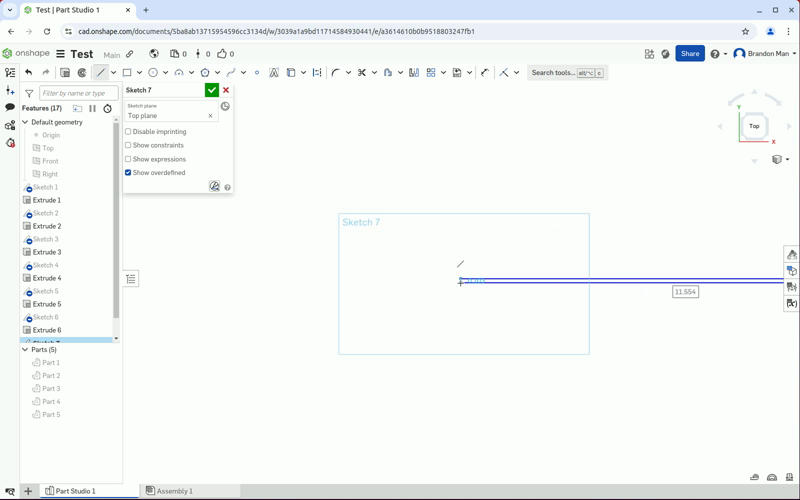
scroll(6)
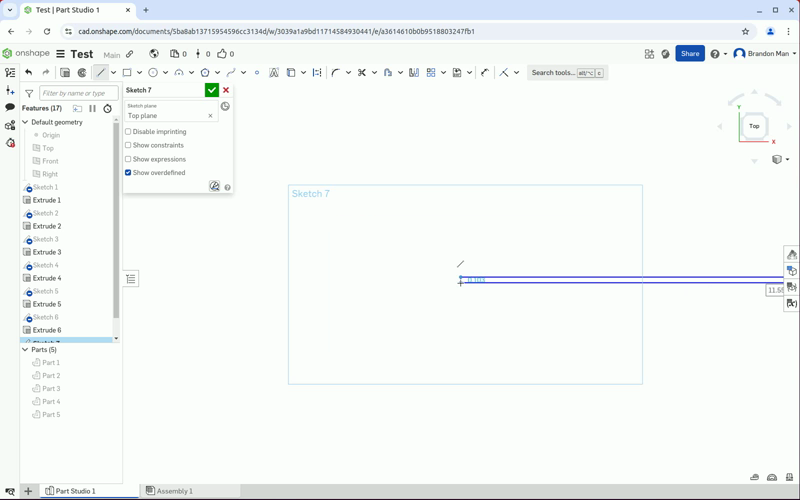
scroll(6)
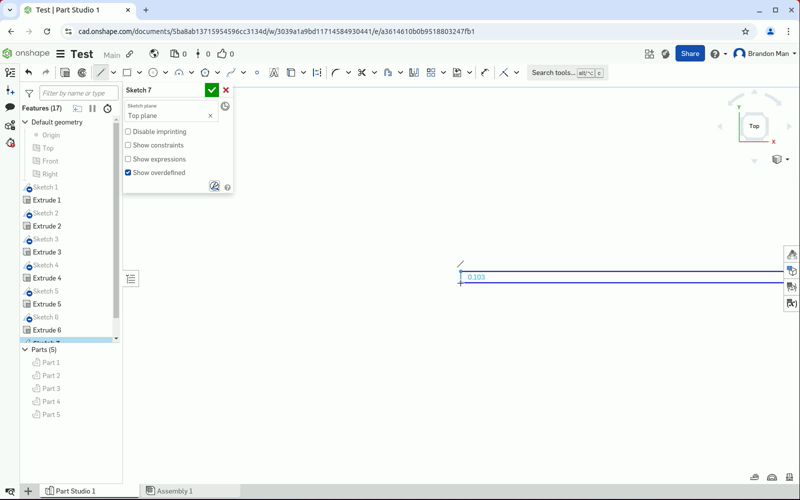
key_up(shift)
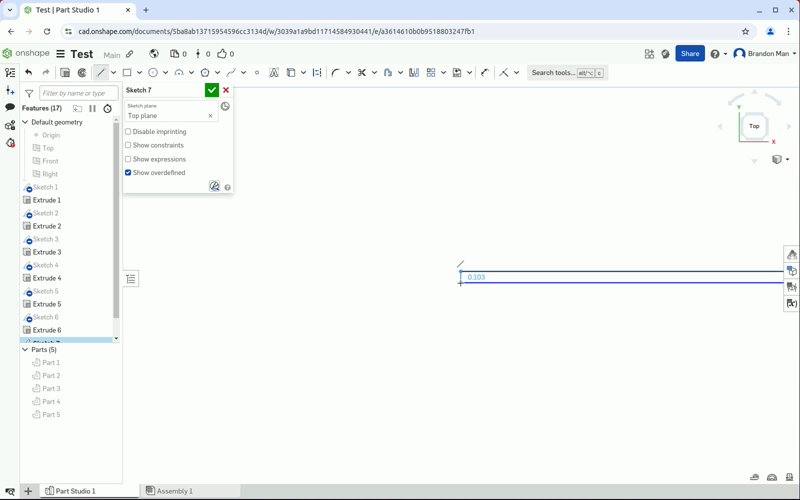
click(460, 282)
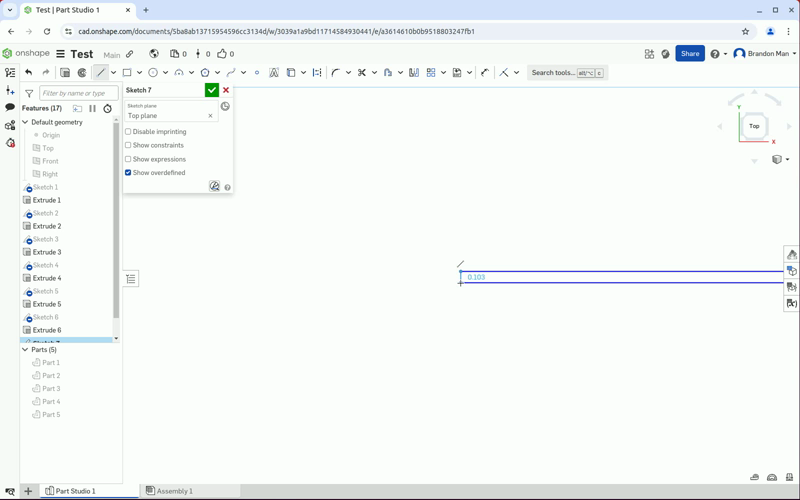
scroll(-6)
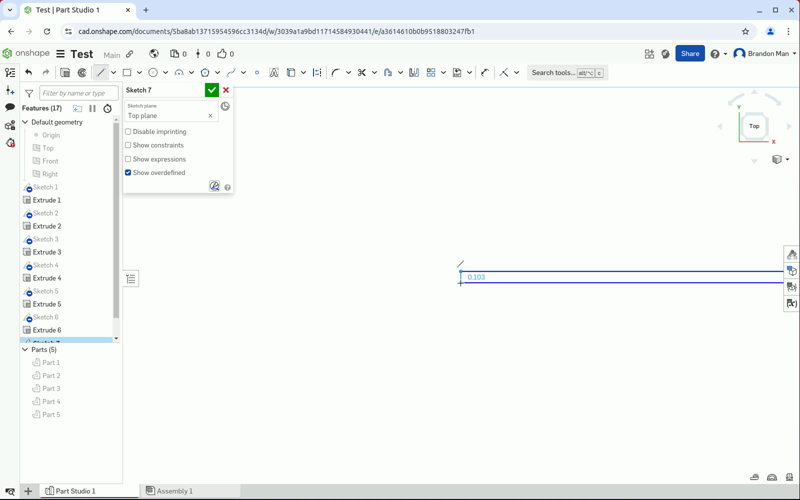
scroll(-6)
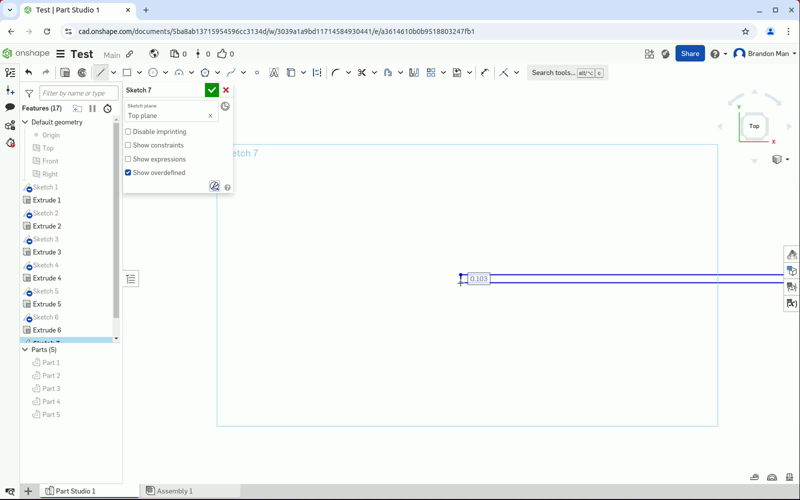
scroll(-6)
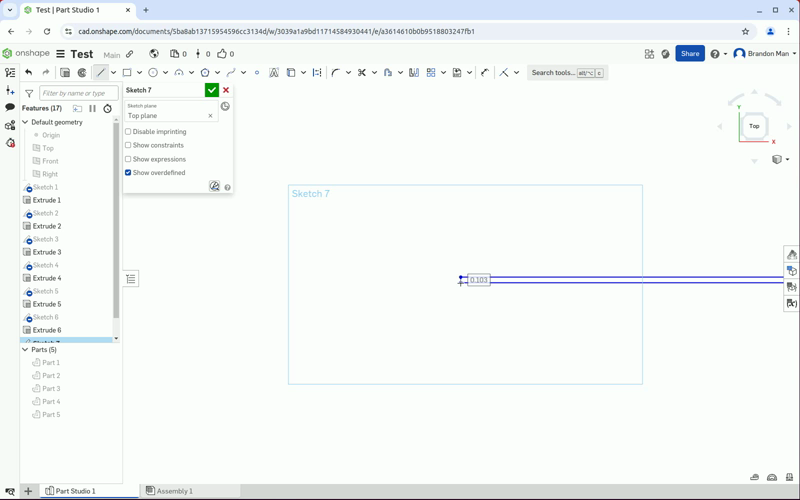
scroll(-6)
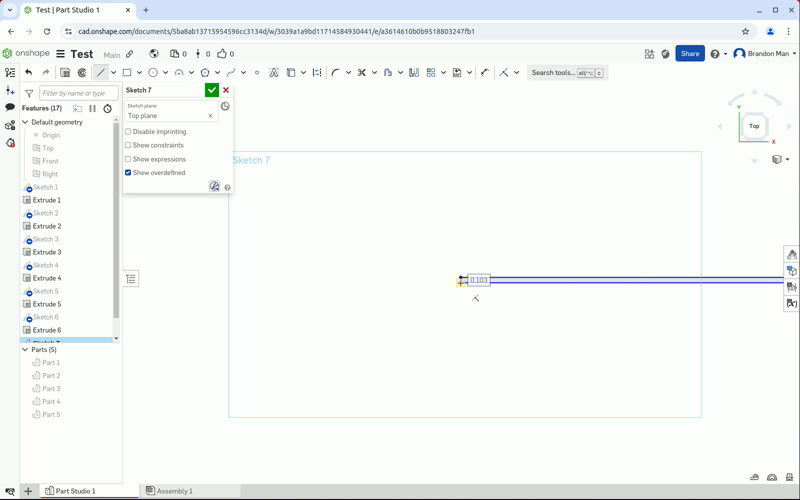
scroll(-6)
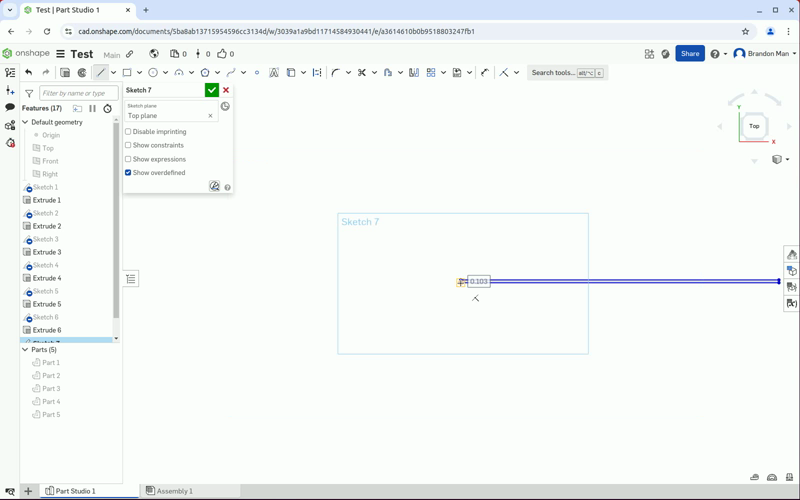
scroll(-6)
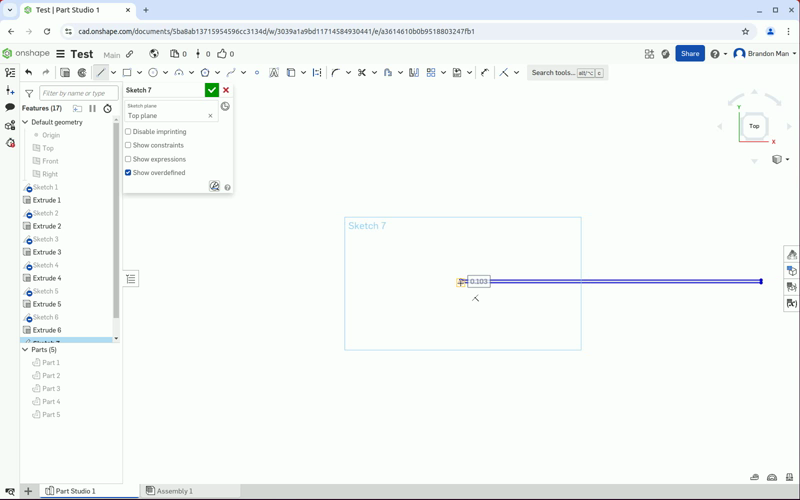
scroll(-6)
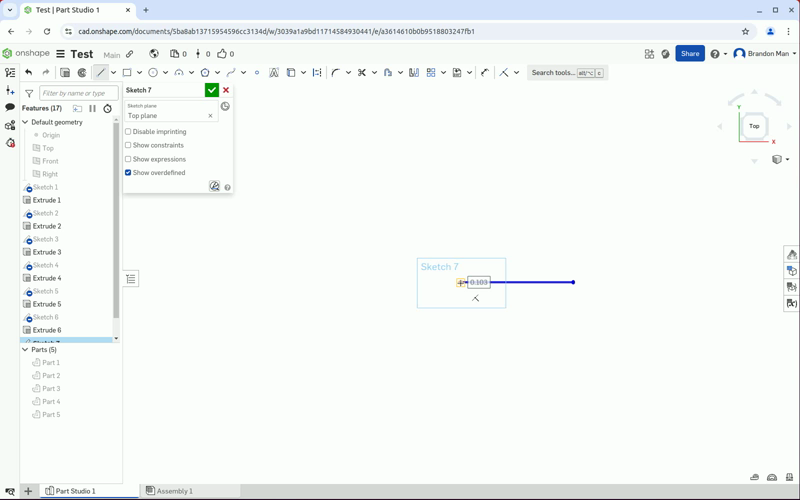
key(esc)
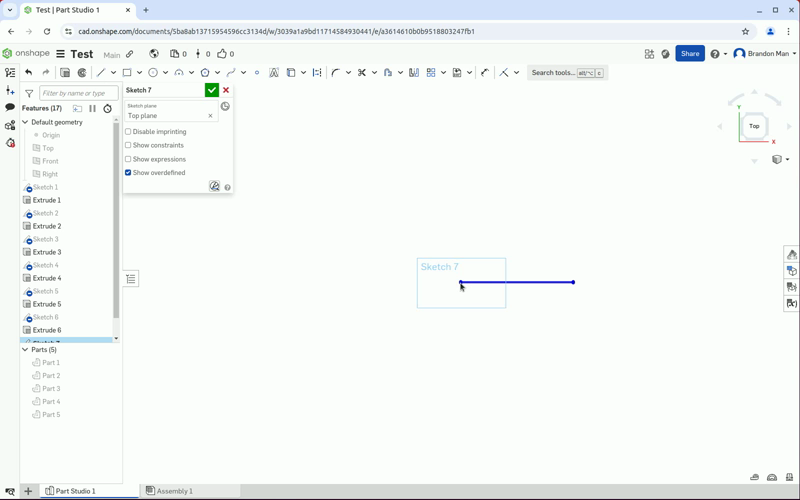
mouse_move(501, 282)
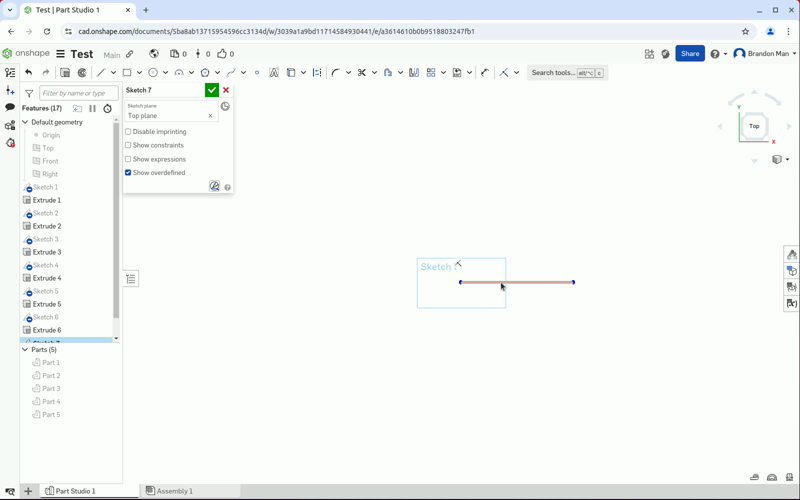
scroll(6)
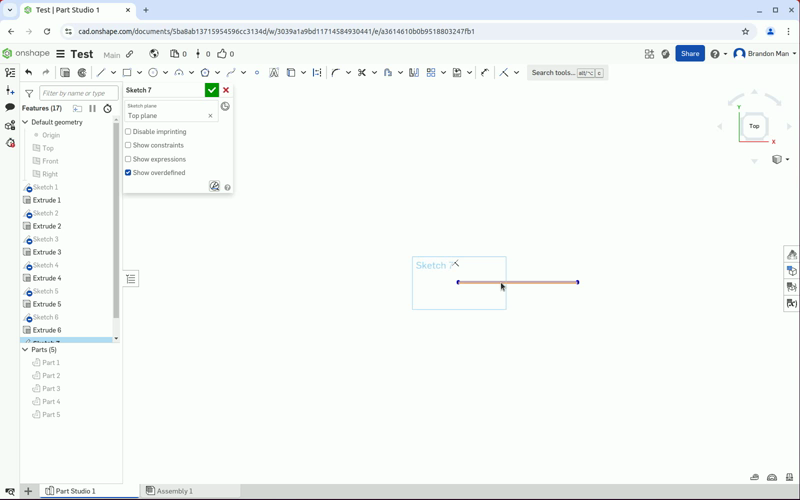
scroll(6)
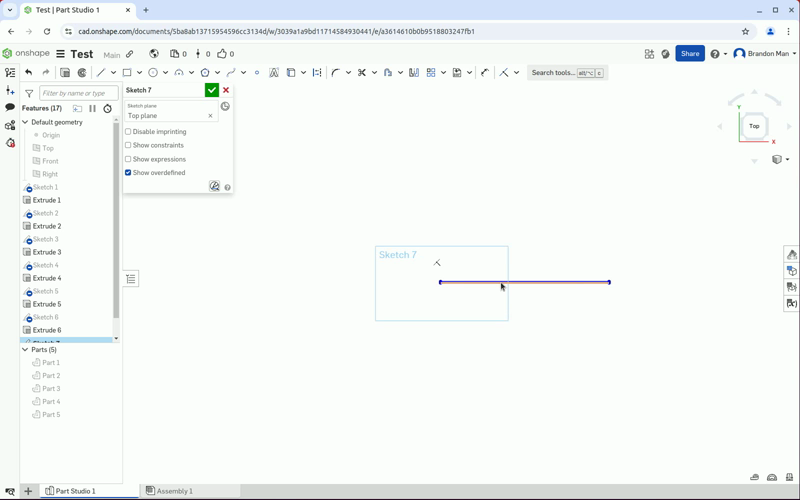
scroll(6)
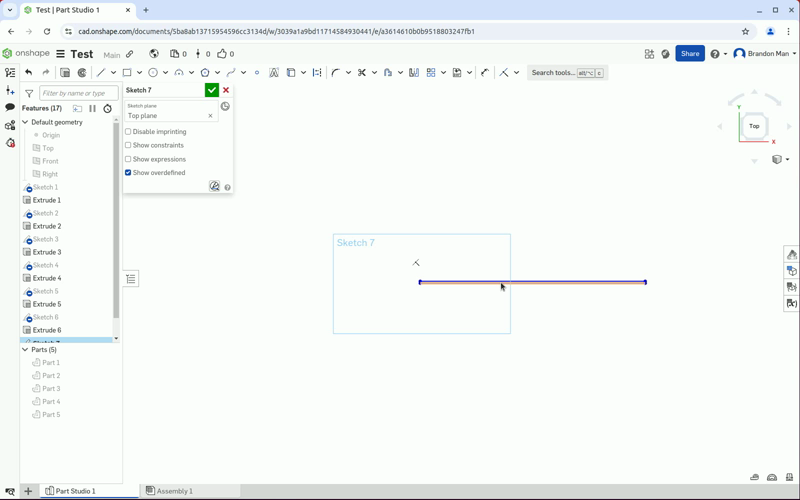
scroll(6)
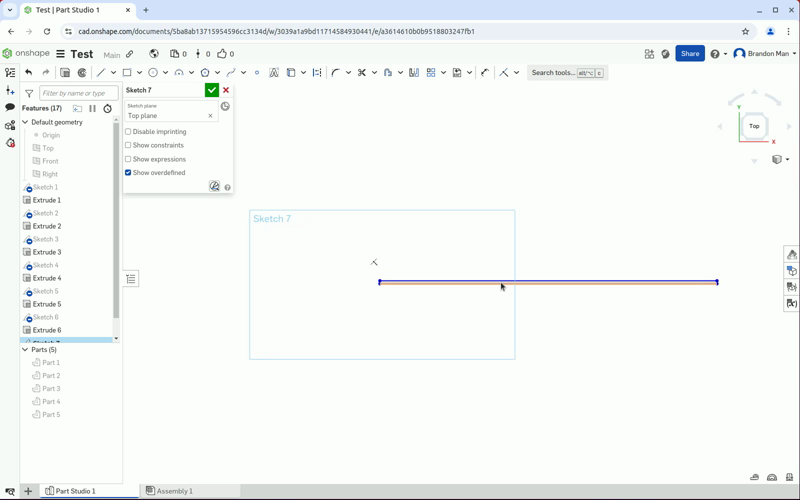
scroll(6)
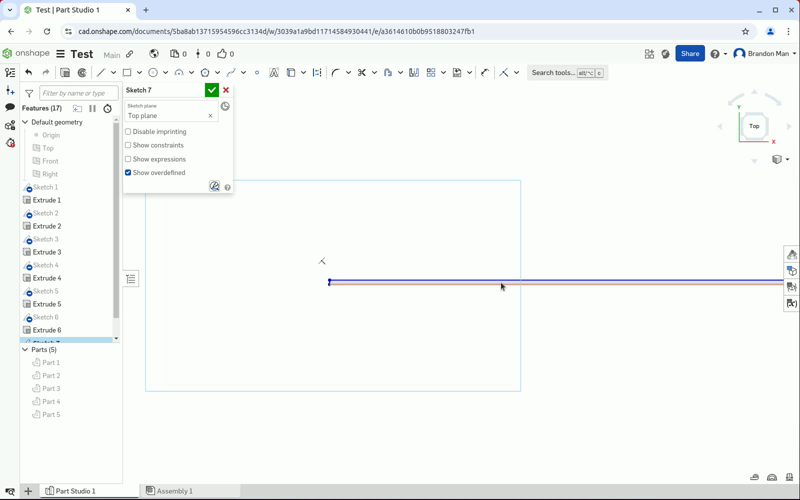
scroll(6)
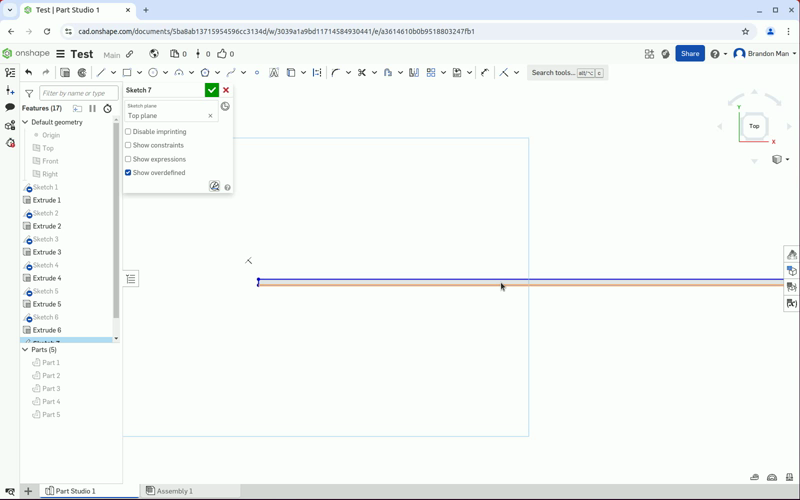
scroll(6)
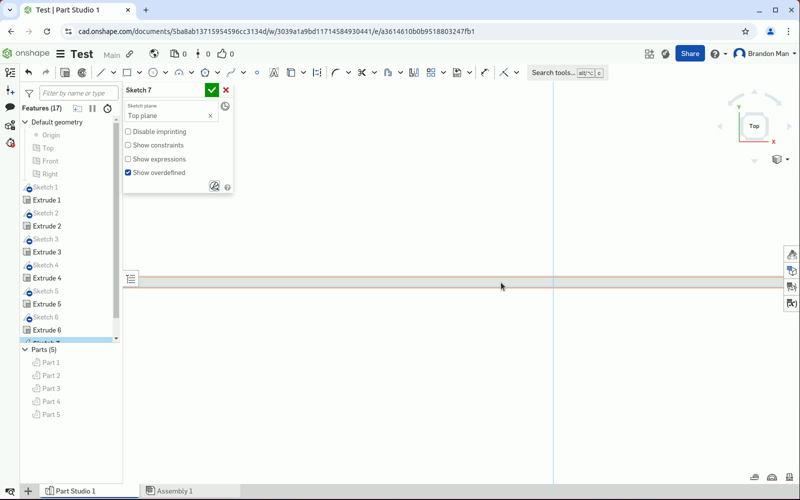
click(501, 282)
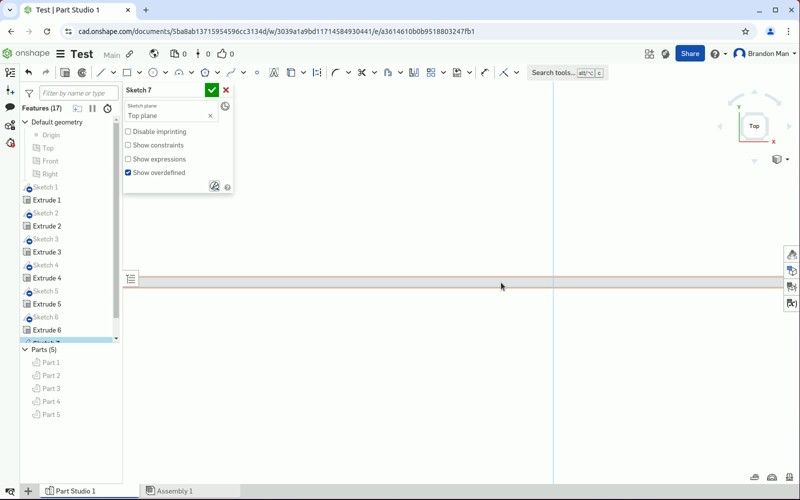
scroll(-6)
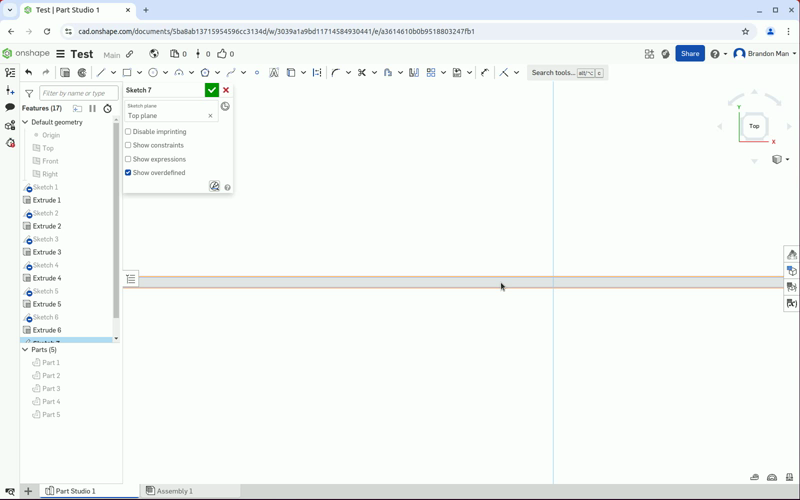
scroll(-6)
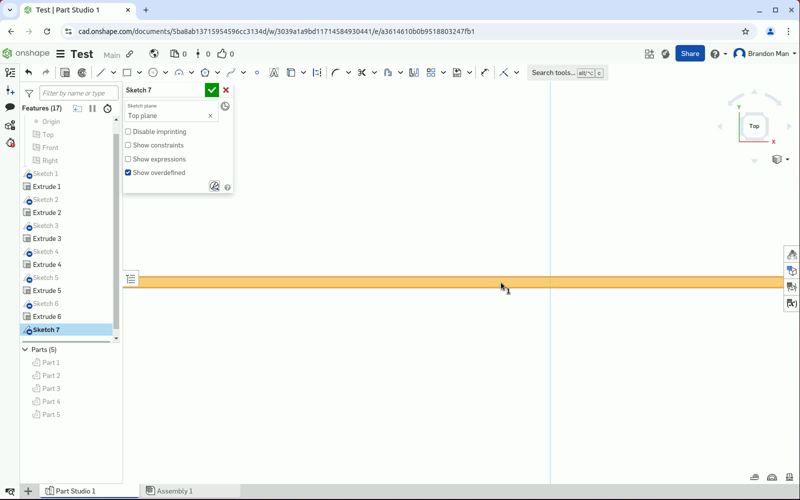
scroll(-6)
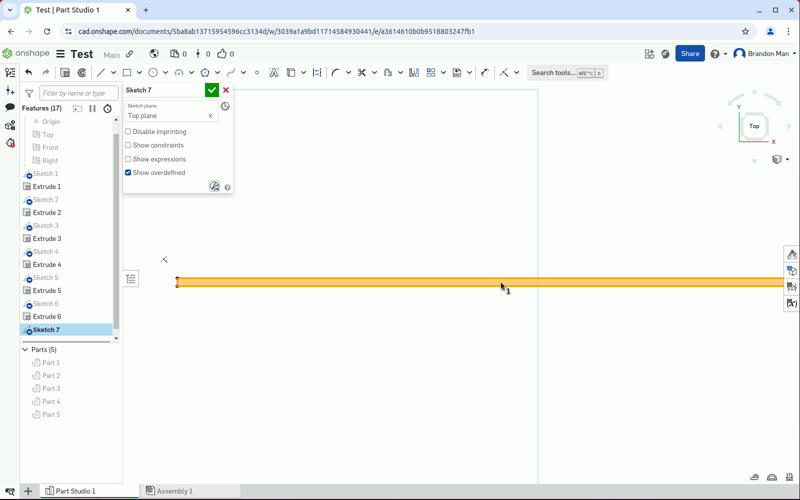
scroll(-6)
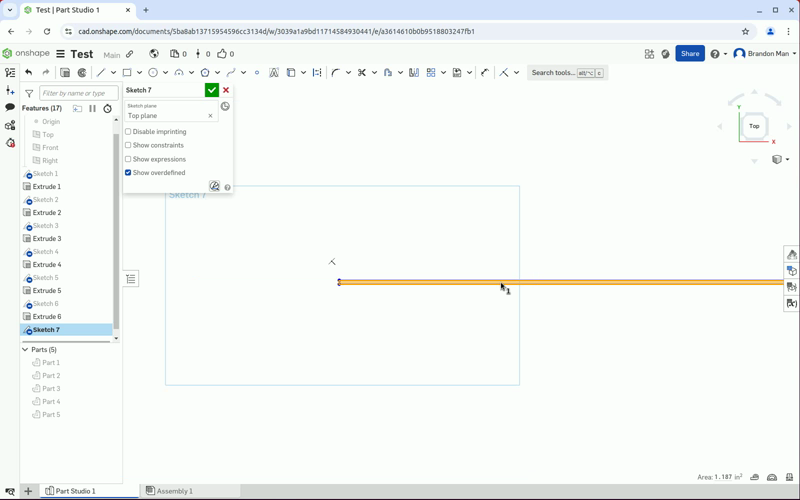
scroll(-6)
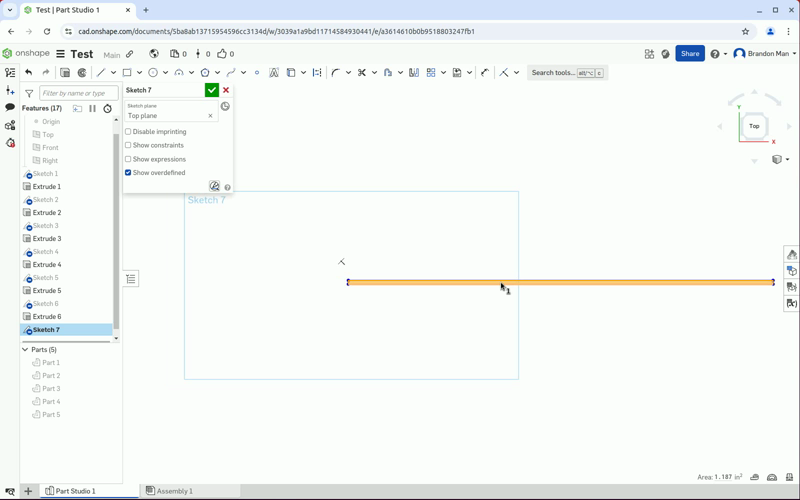
scroll(-6)
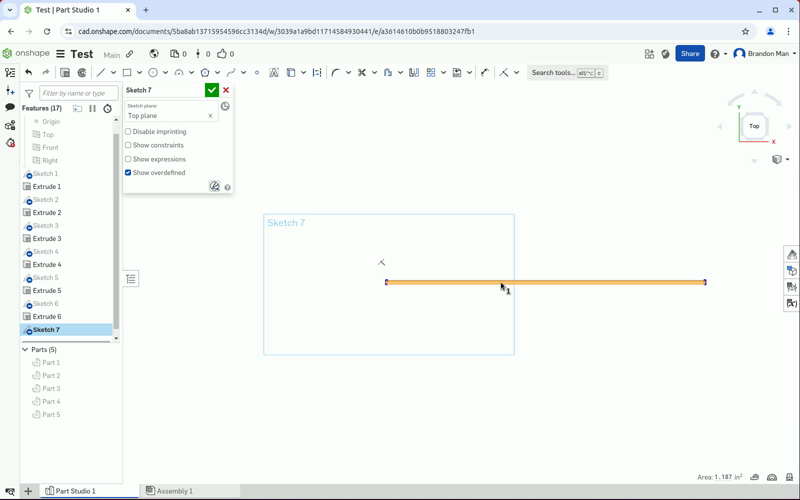
scroll(-6)
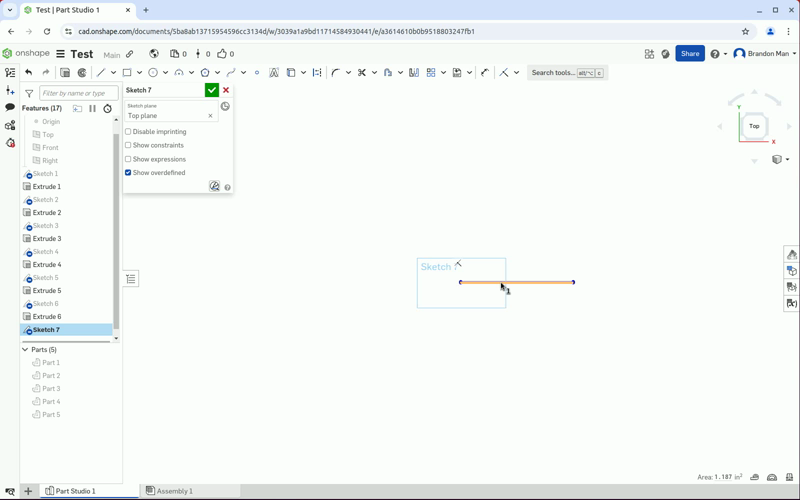
mouse_move(73, 352)
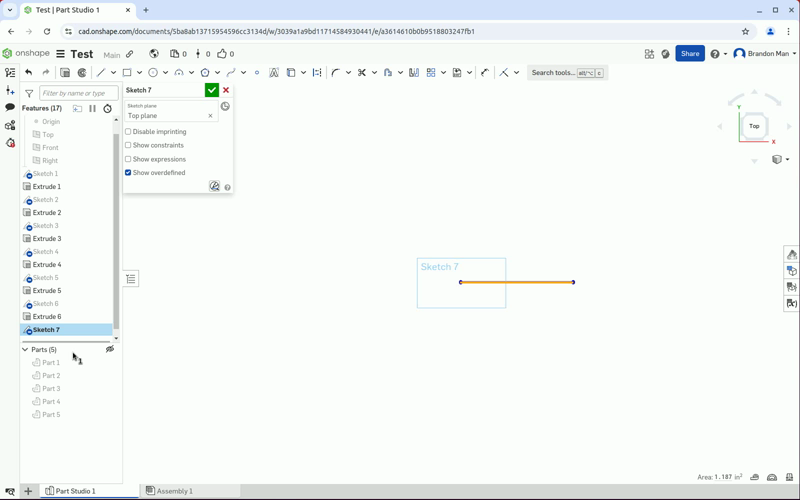
key(shift+y)
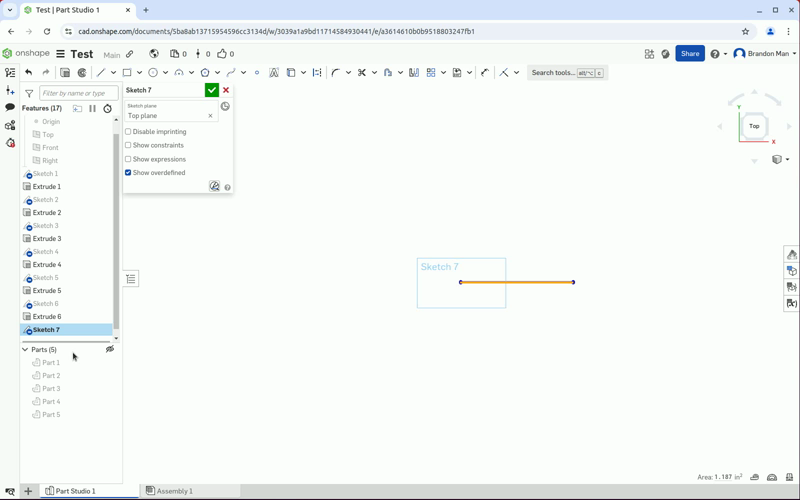
key(shift+e)
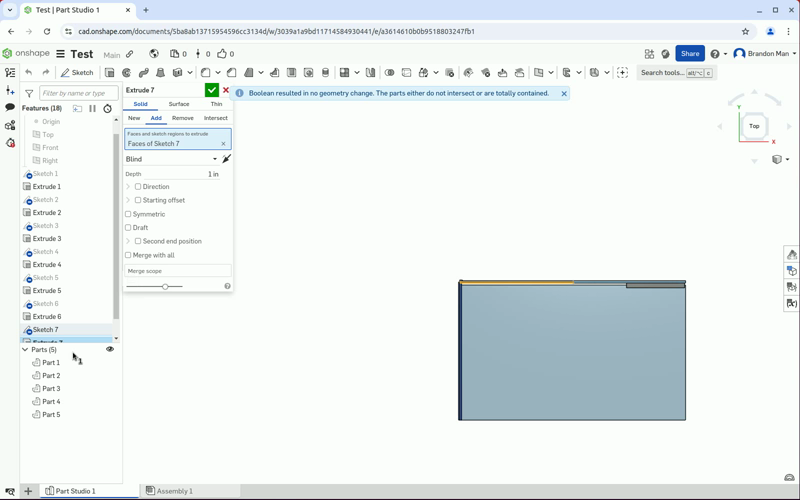
mouse_move(143, 106)
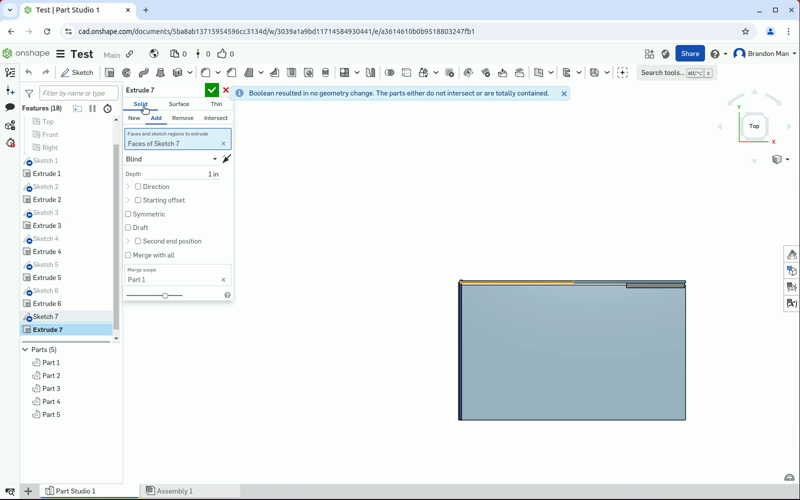
click(143, 106)
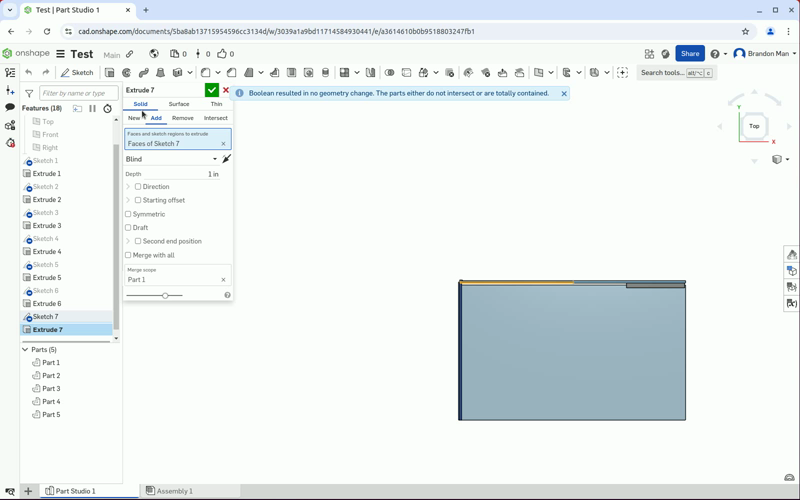
mouse_move(137, 120)
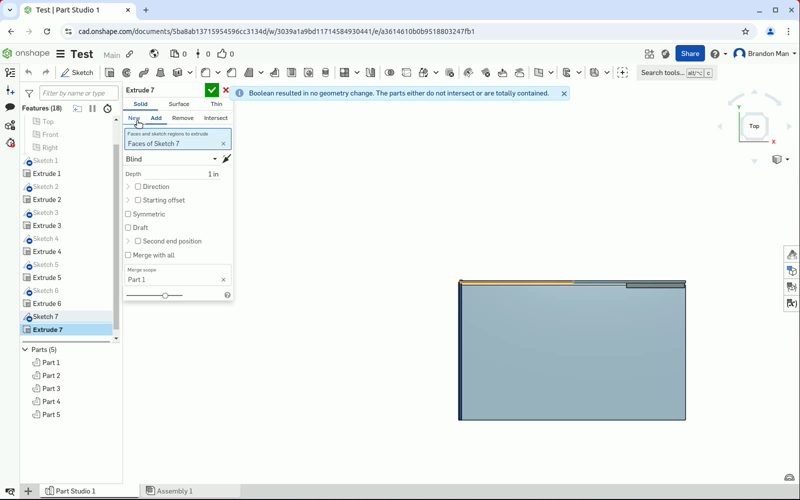
click(137, 120)
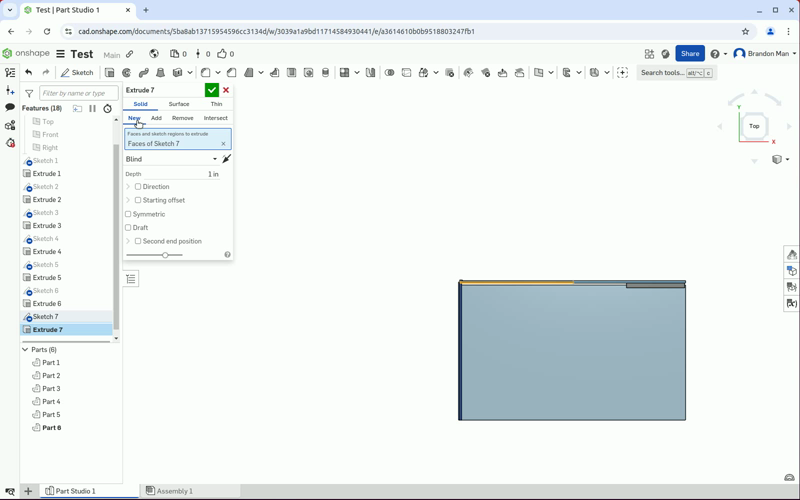
key(tab, 4)
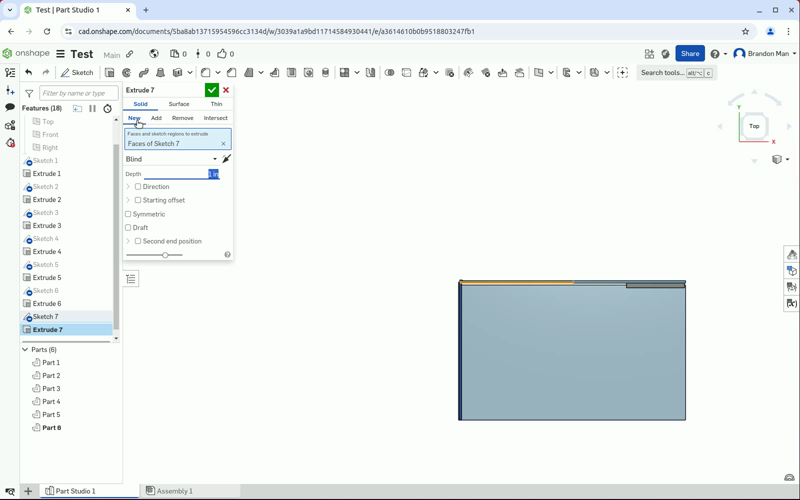
text(-0.241)
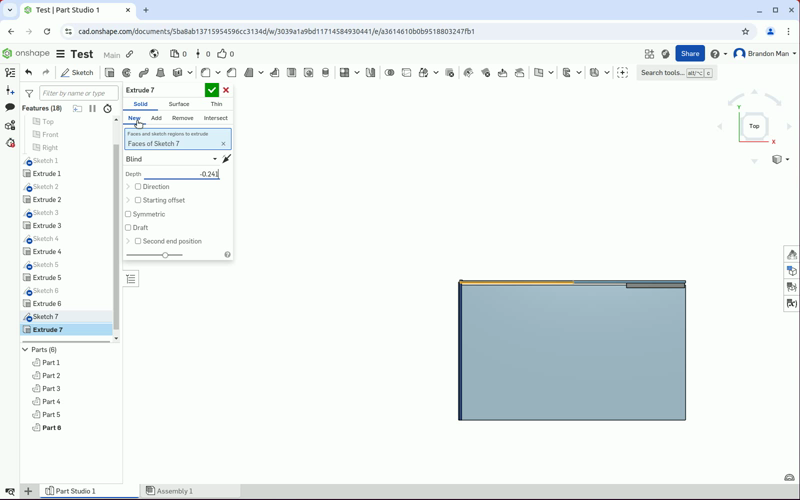
key(enter)
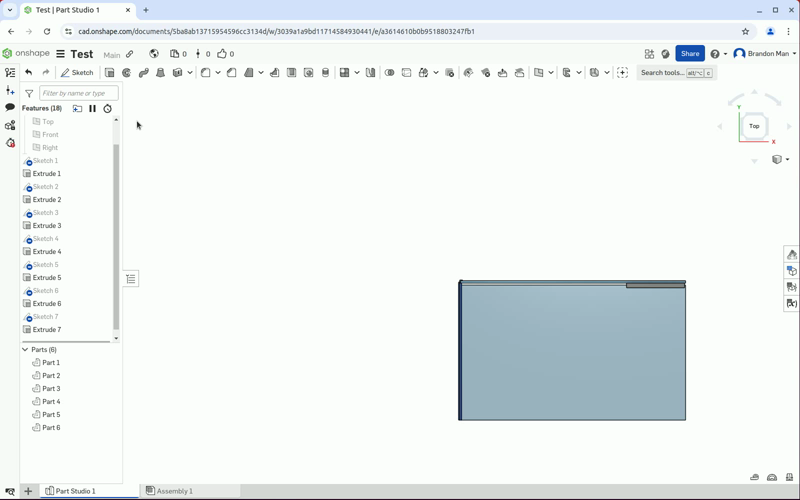
key(shift+h)
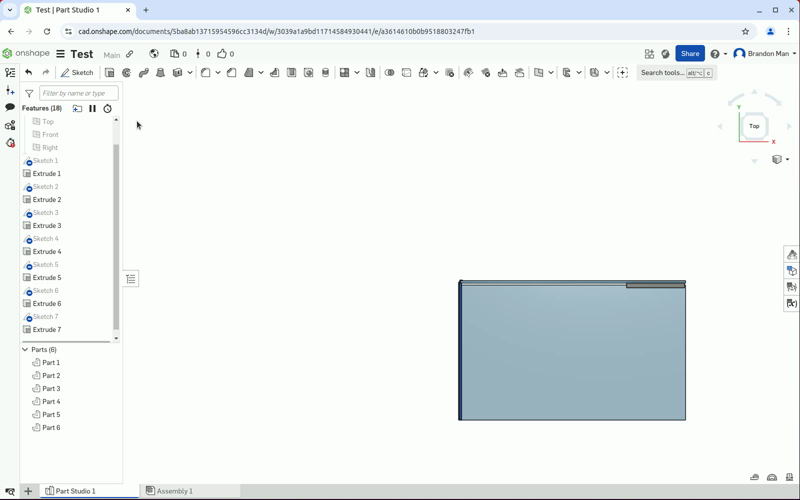
key(shift+h)
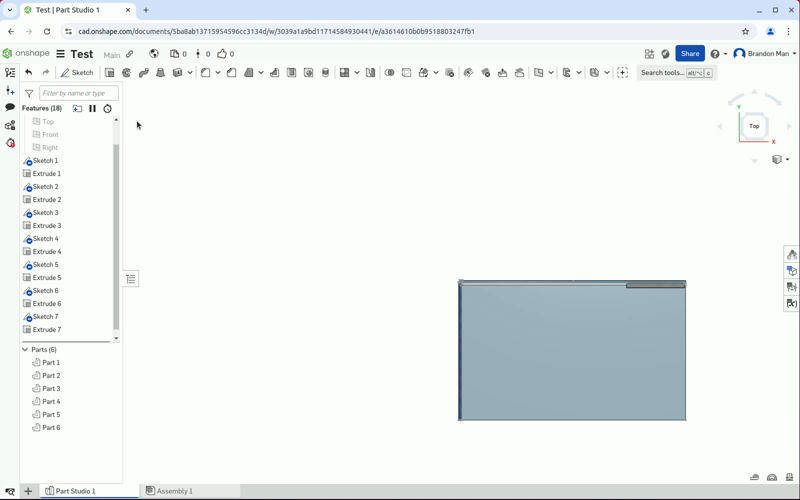
key(shift+7)
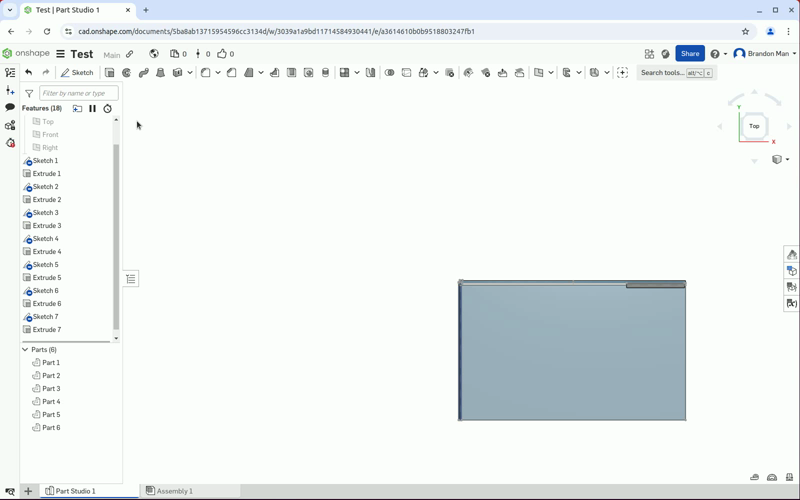
key(up, 3)
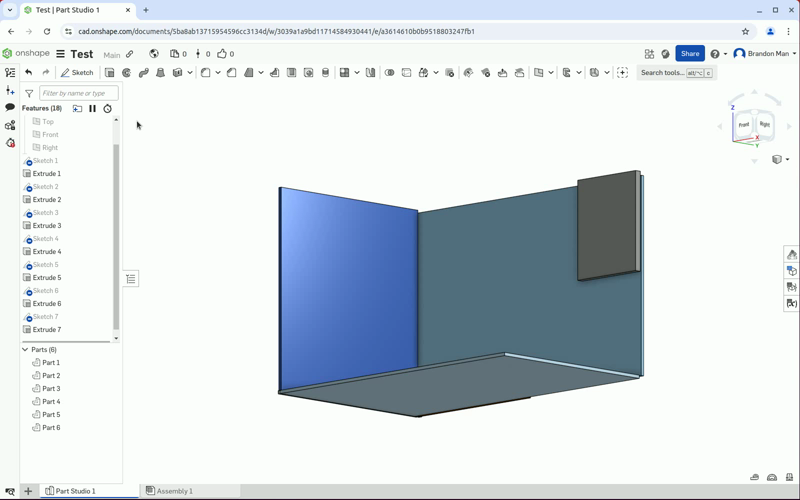
key(left, 3)
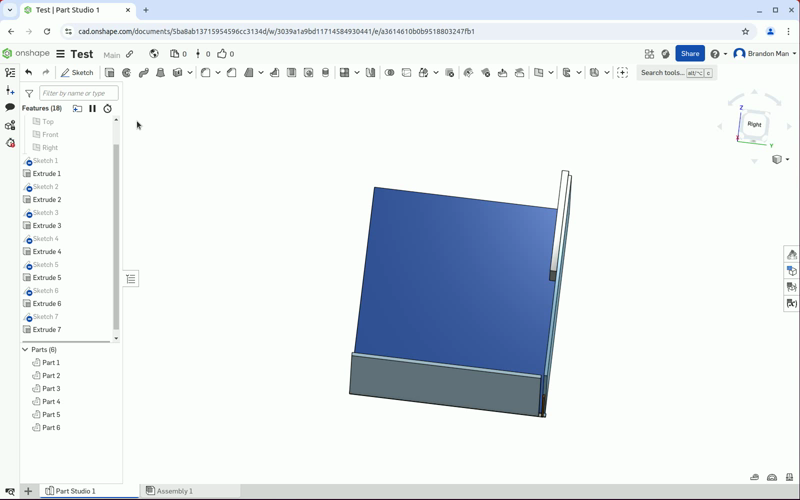
key(right, 3)
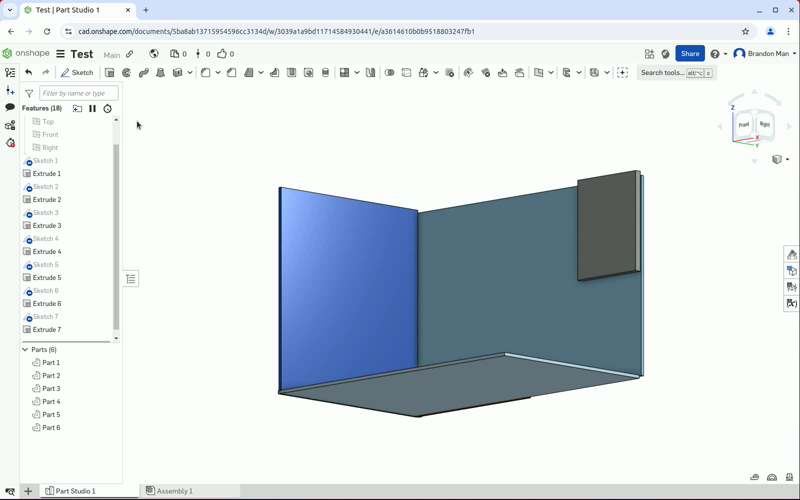
key(down, 3)
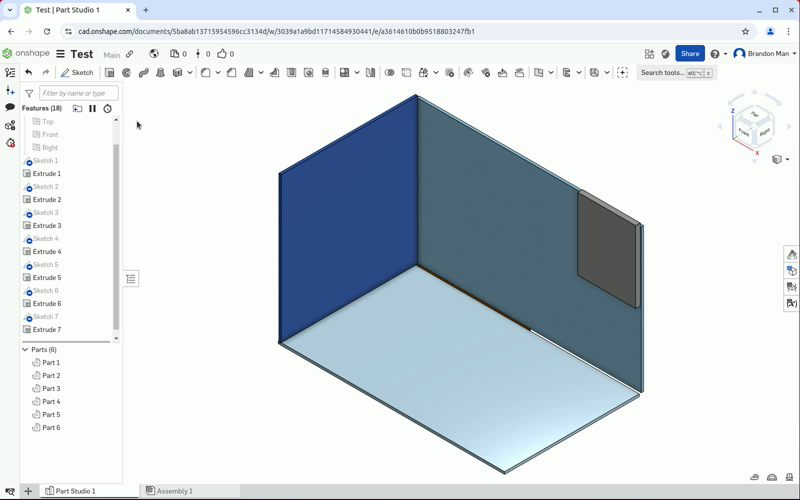
mouse_move(69, 163)
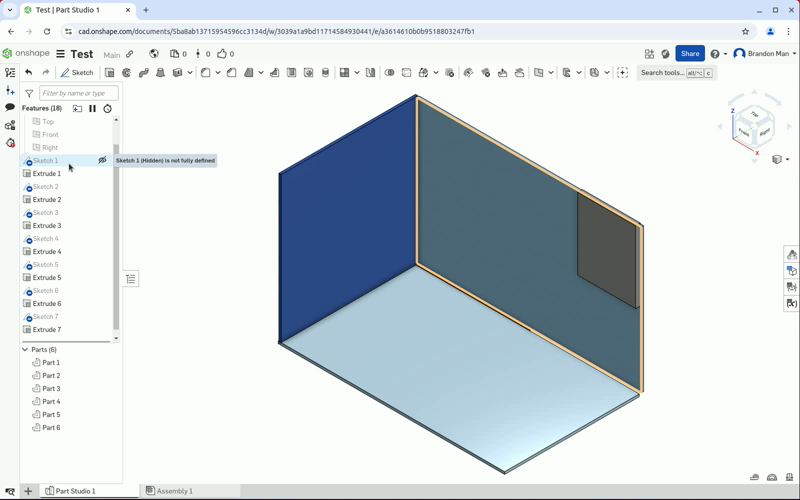
click(69, 163)